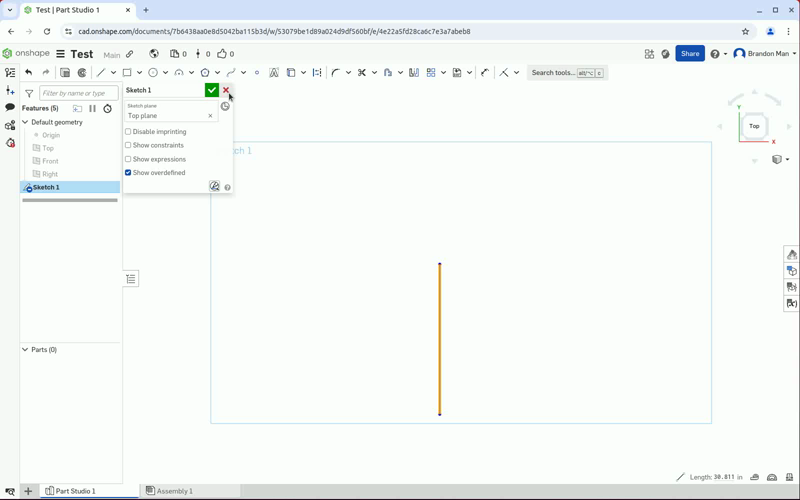
key(shift+h)
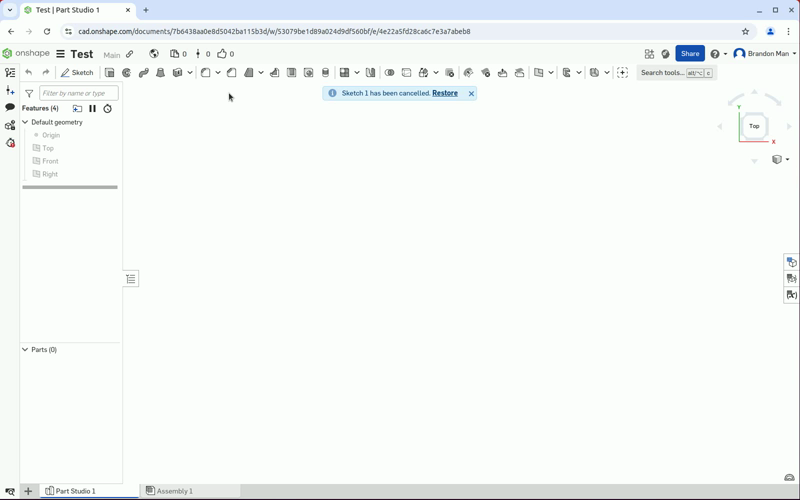
mouse_move(73, 352)
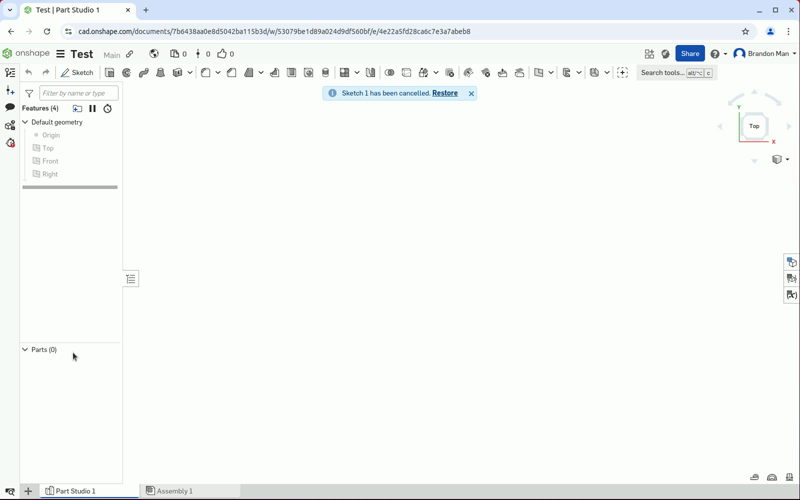
key(y)
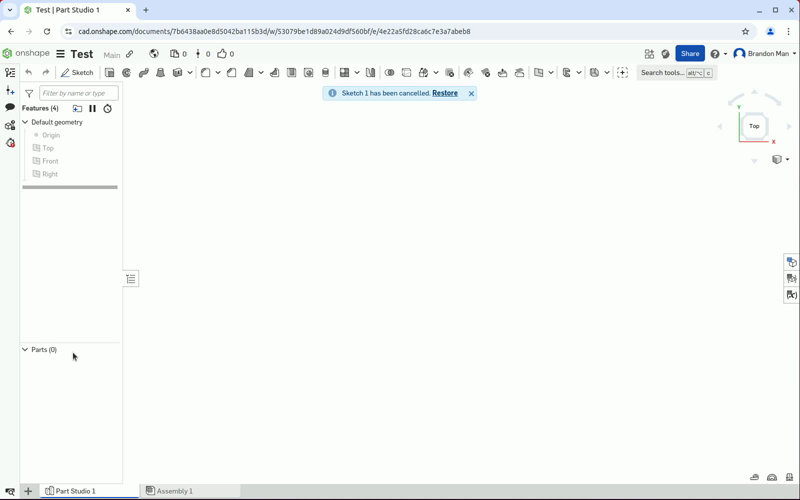
key(shift+p)
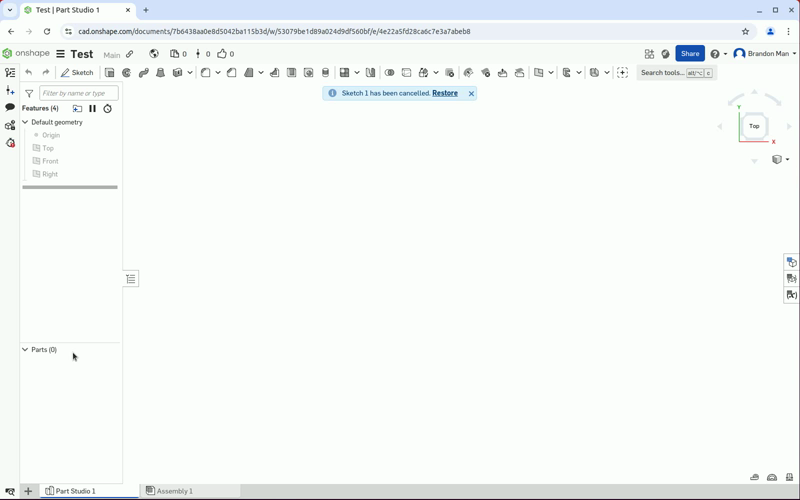
key(space)
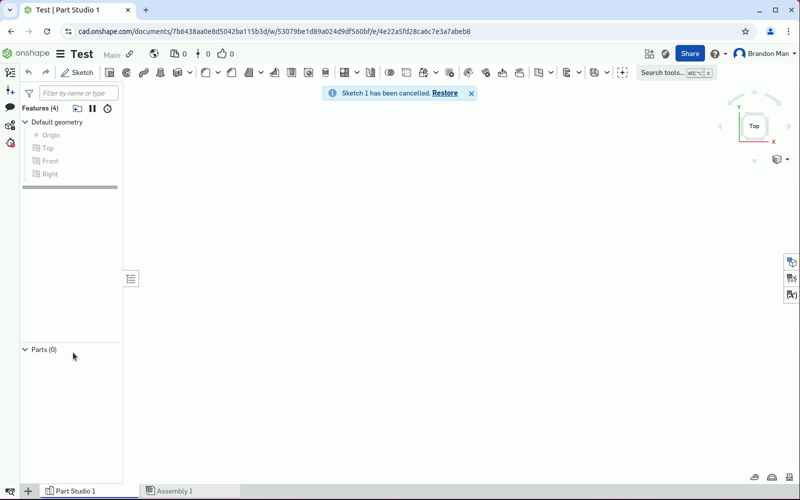
key_down(shift)
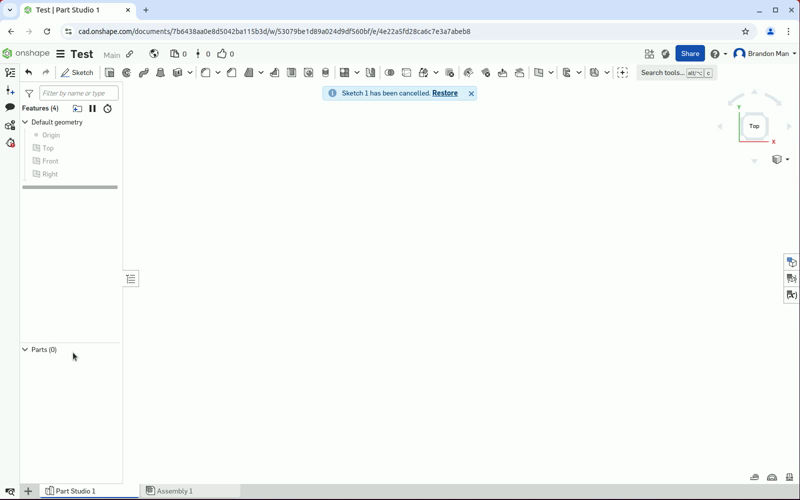
key(up)
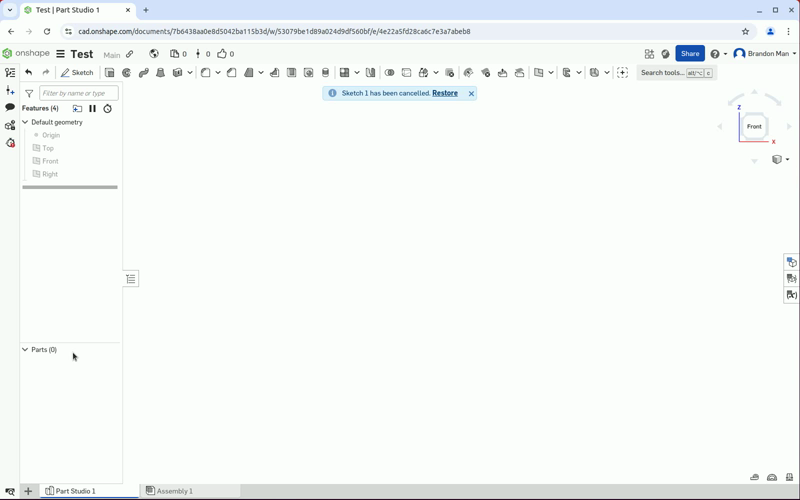
key_up(shift)
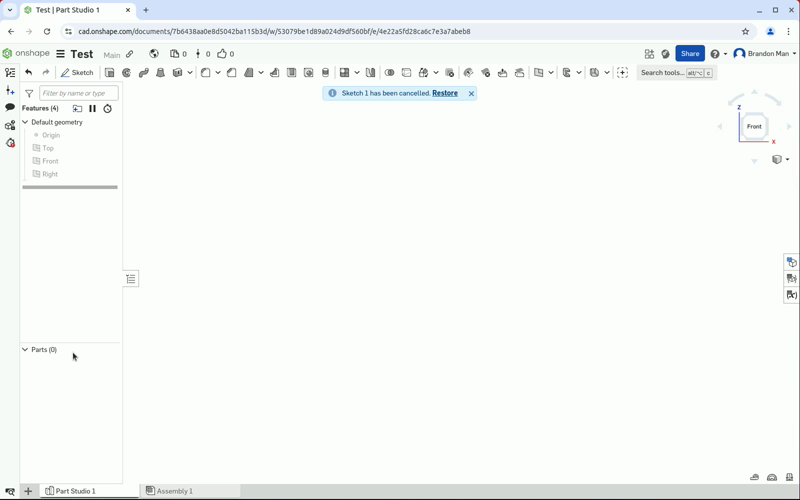
mouse_move(73, 352)
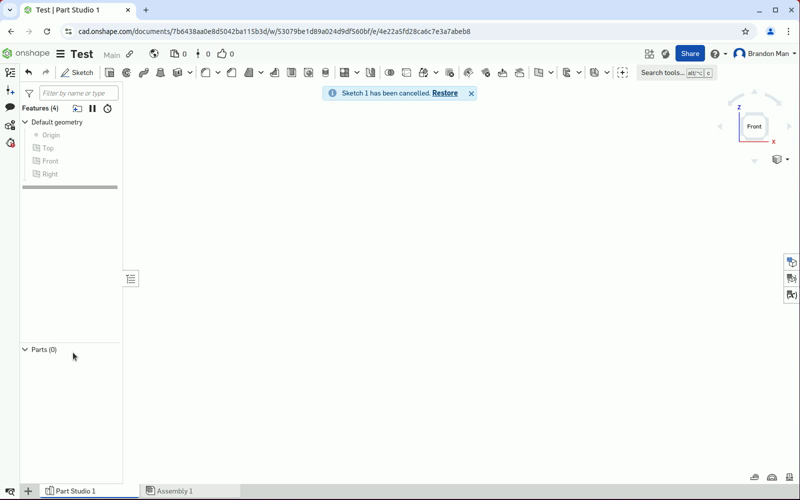
key(shift+y)
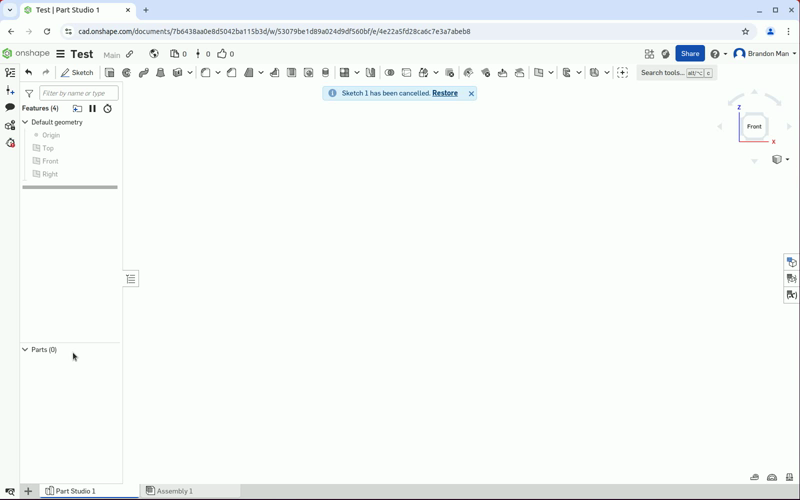
key(shift+s)
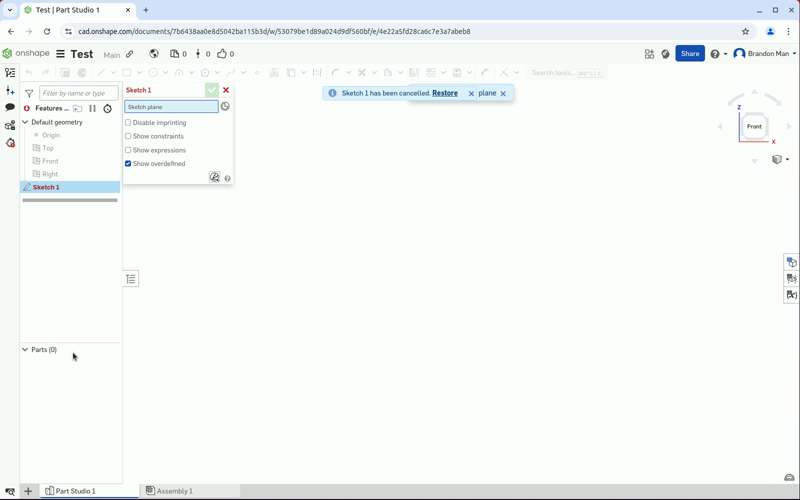
mouse_move(73, 163)
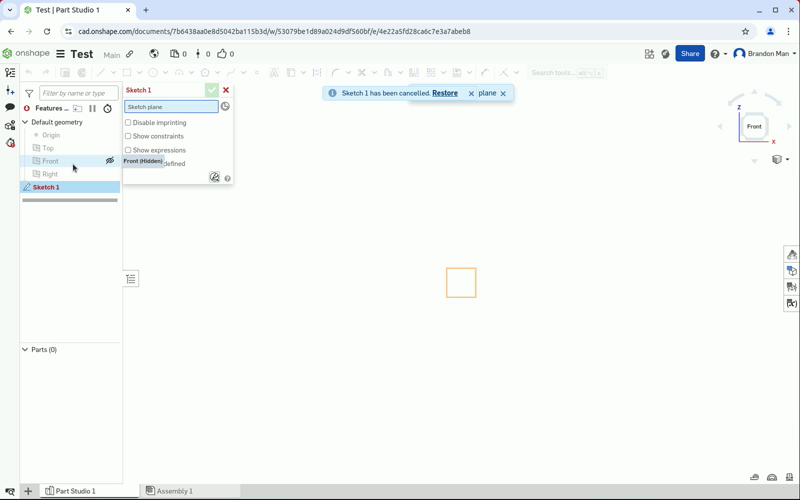
click(73, 163)
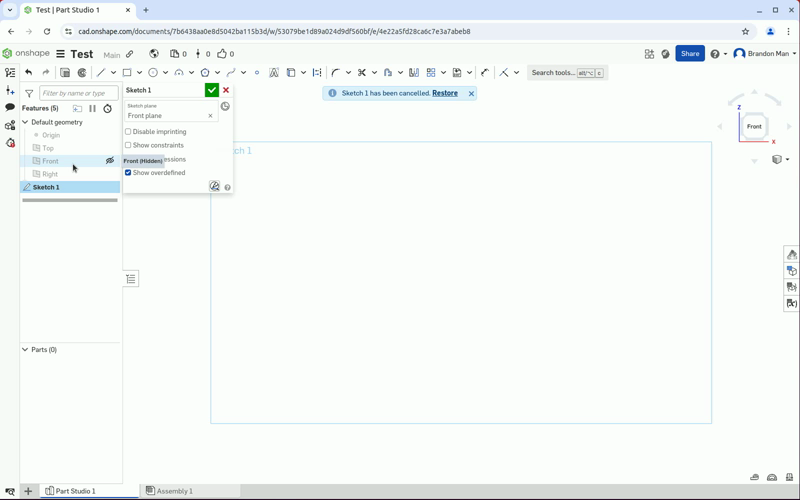
mouse_move(73, 352)
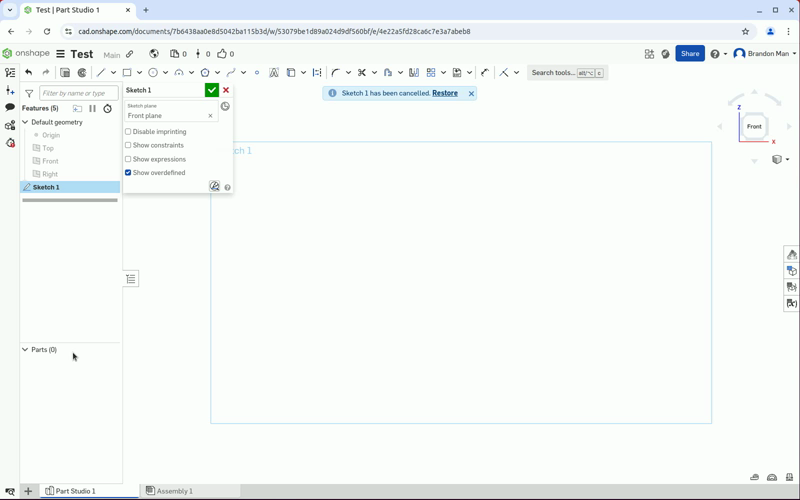
key(y)
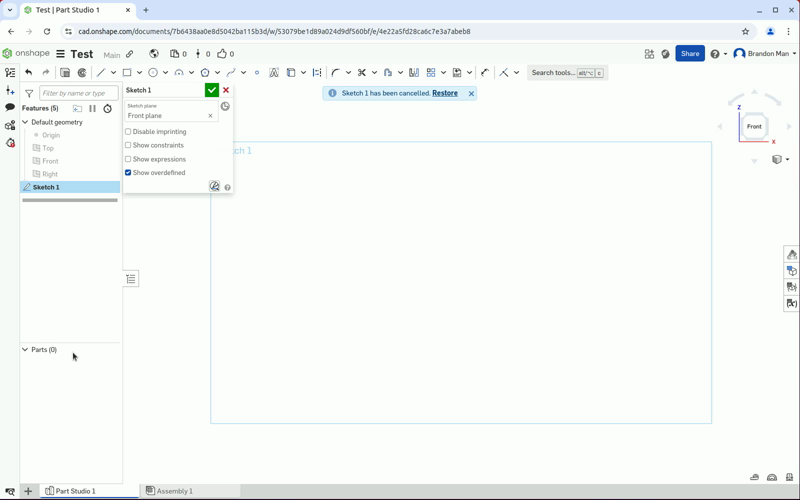
key(a)
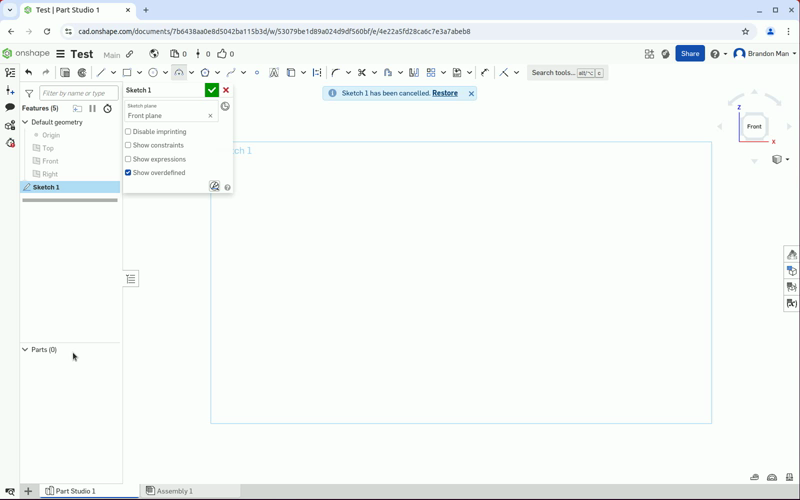
key_down(shift)
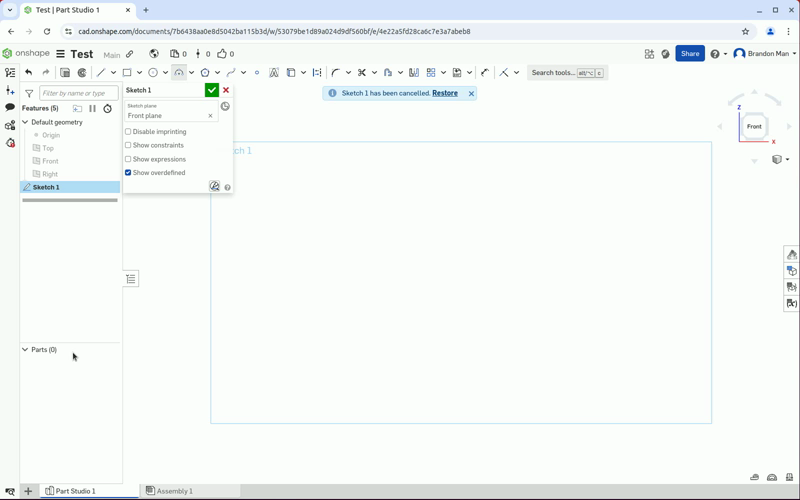
mouse_move(446, 223)
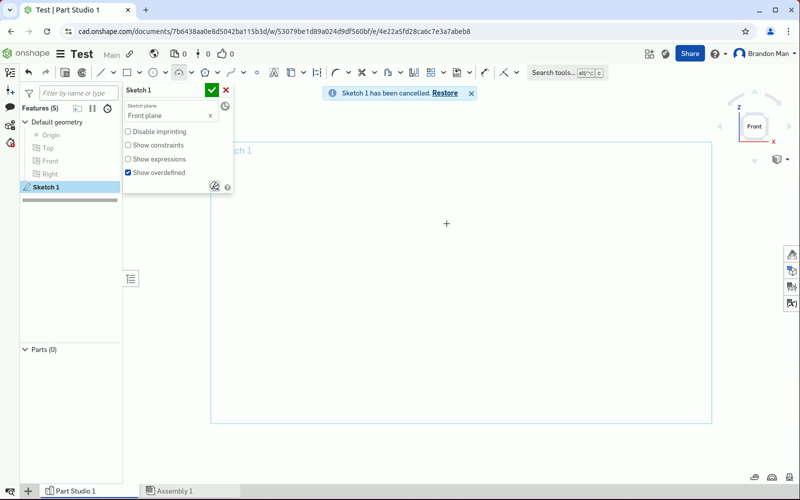
click(446, 223)
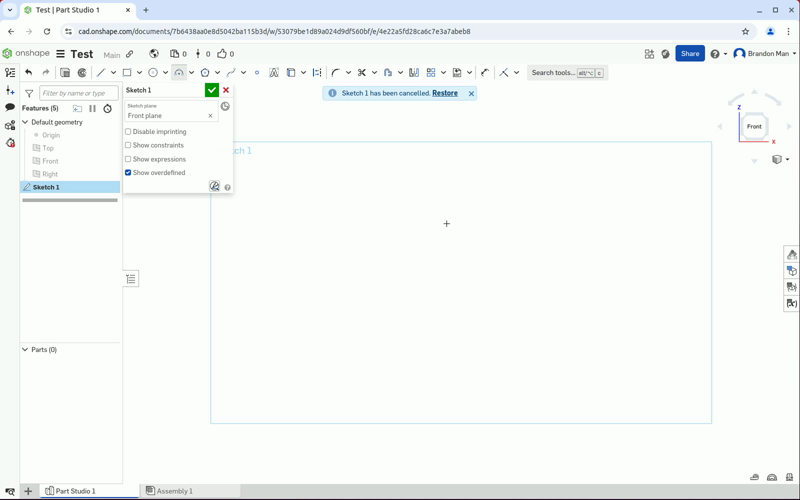
key_up(shift)
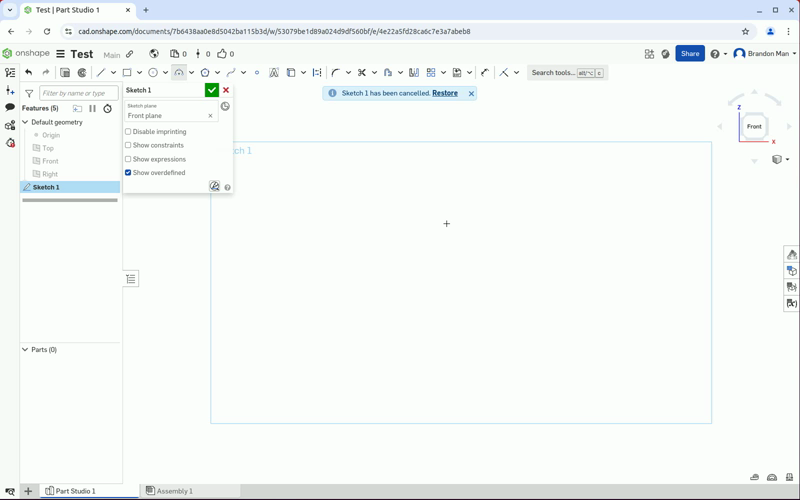
key_down(shift)
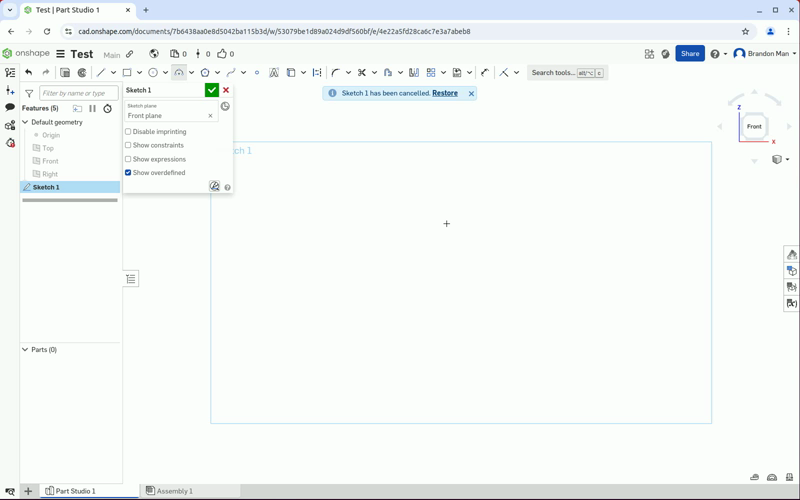
mouse_move(476, 223)
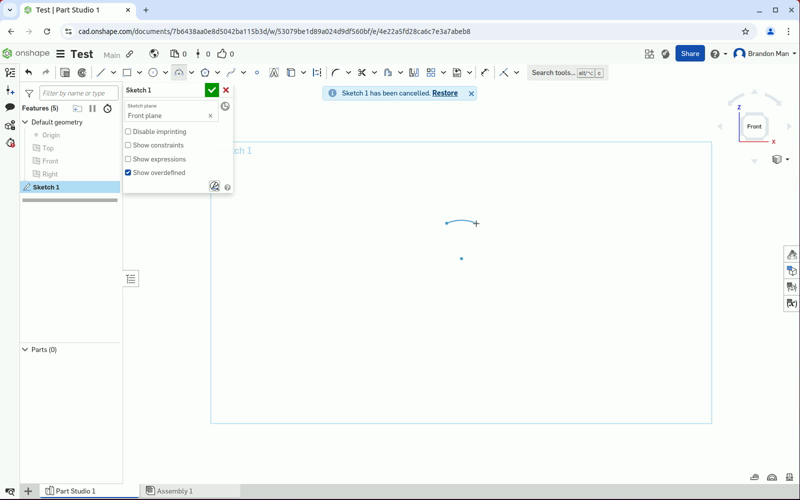
click(476, 223)
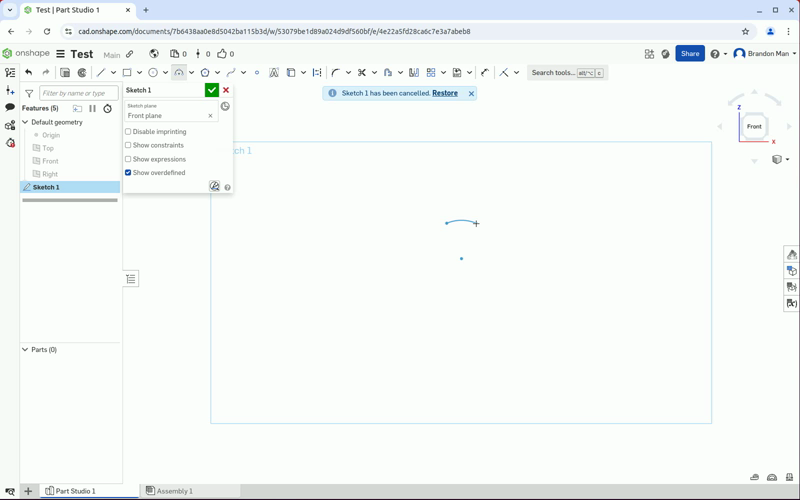
mouse_move(461, 210)
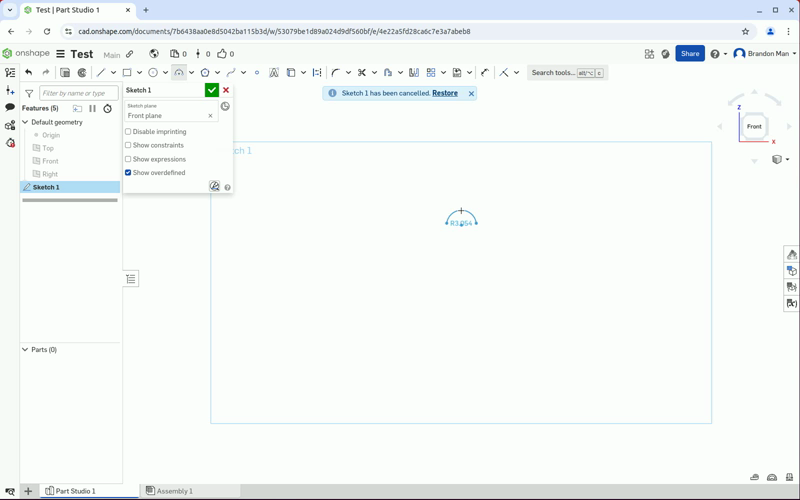
click(461, 210)
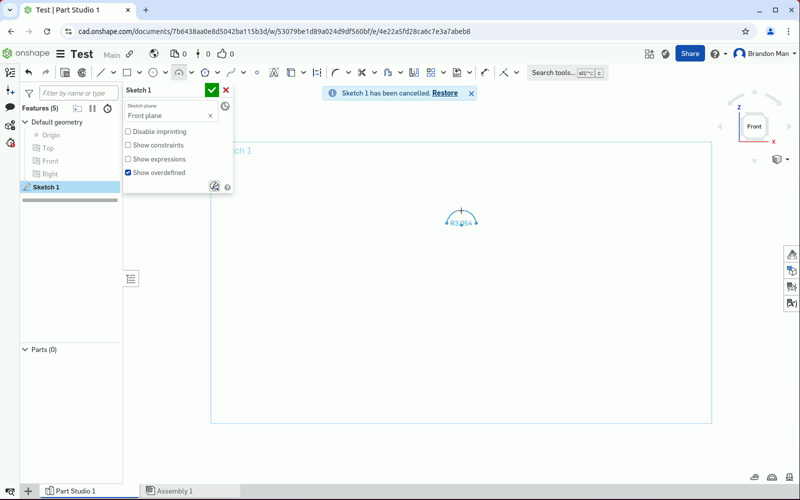
key_up(shift)
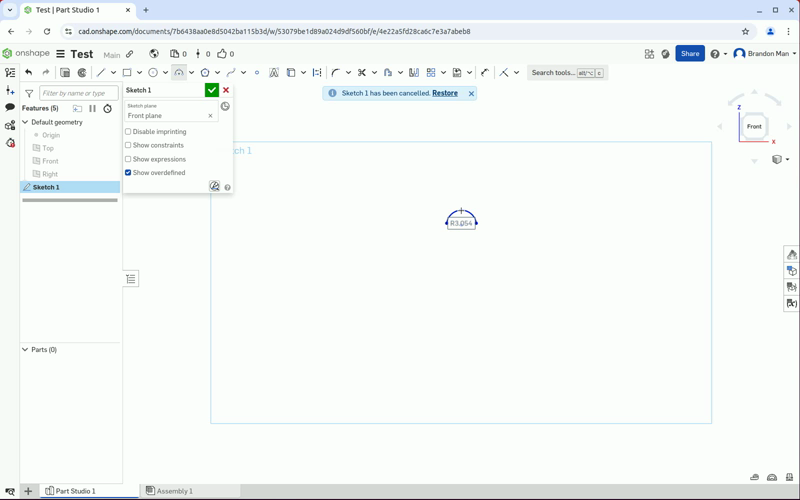
key(esc)
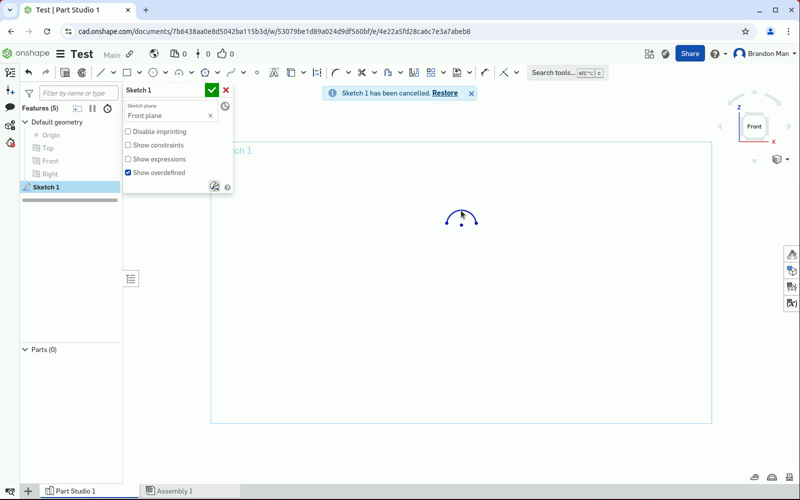
key(l)
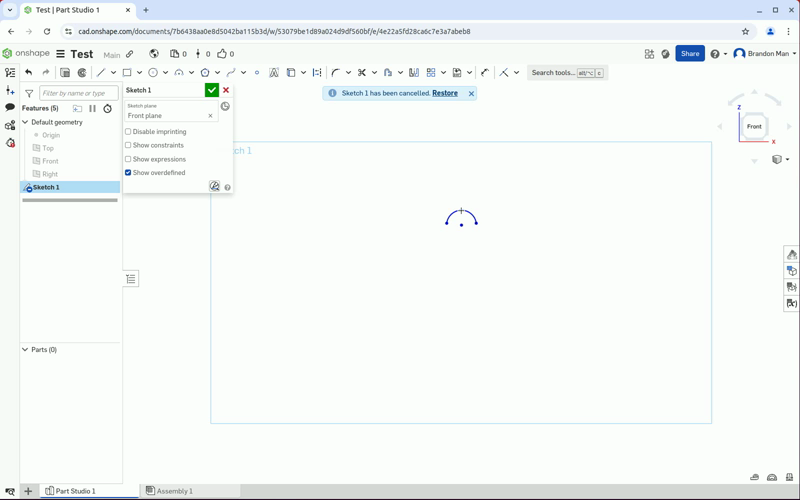
mouse_move(476, 223)
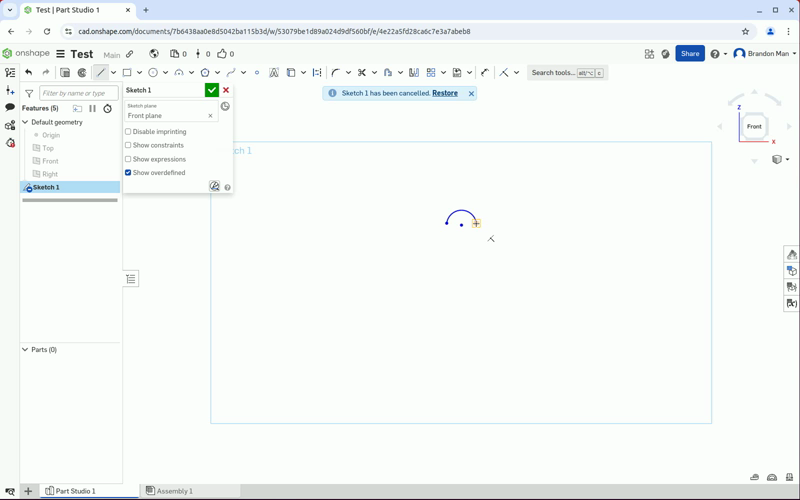
click(476, 223)
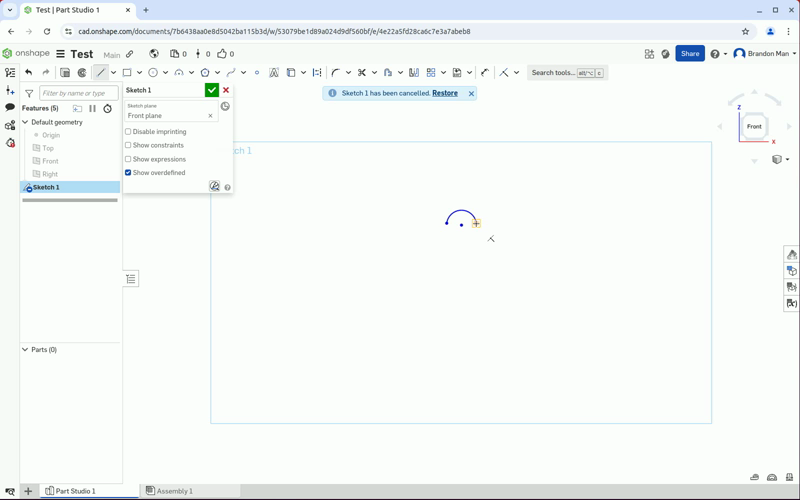
key_down(shift)
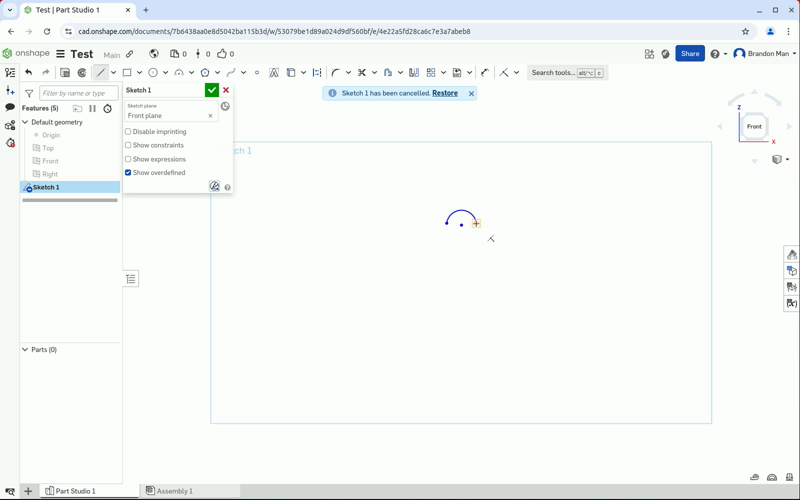
mouse_move(506, 223)
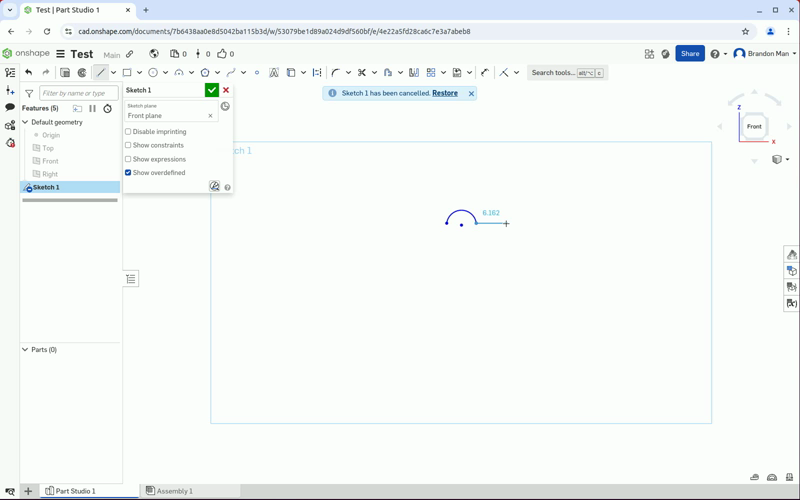
mouse_move(470, 176)
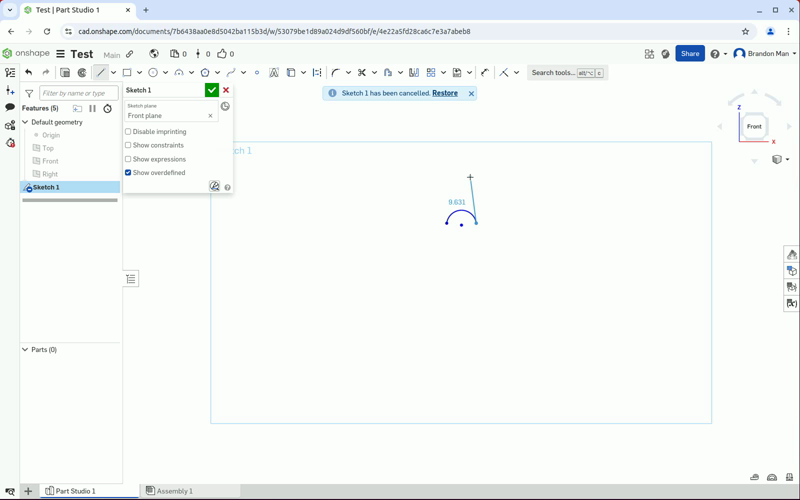
click(470, 176)
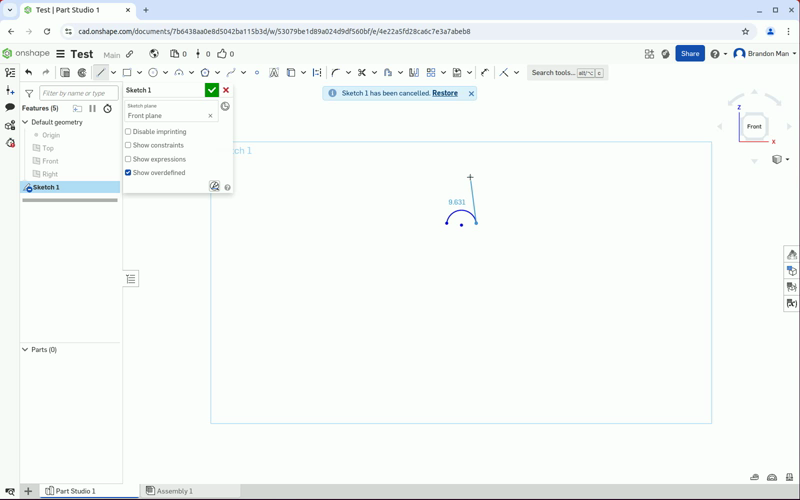
key_up(shift)
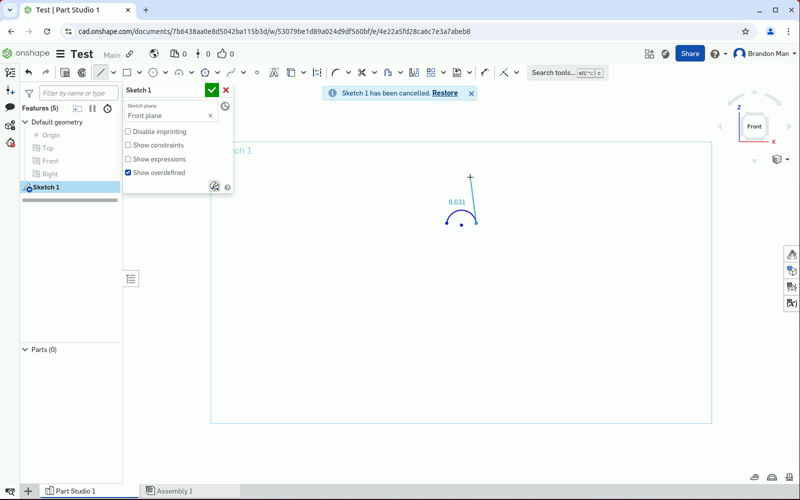
key(esc)
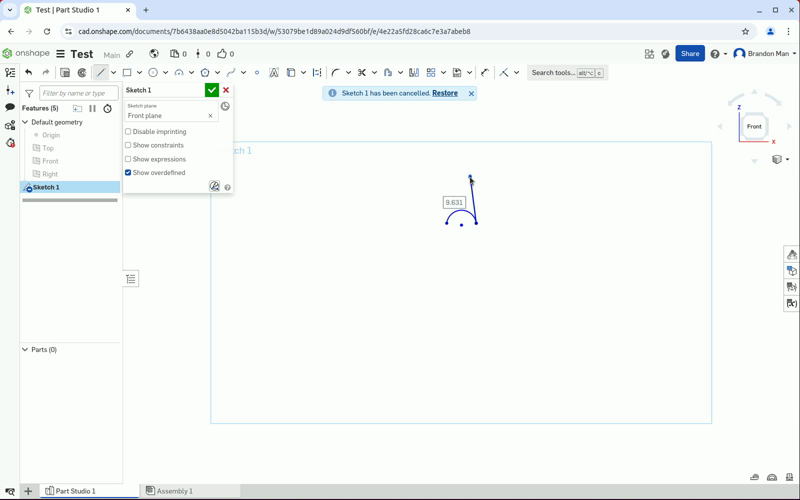
key(a)
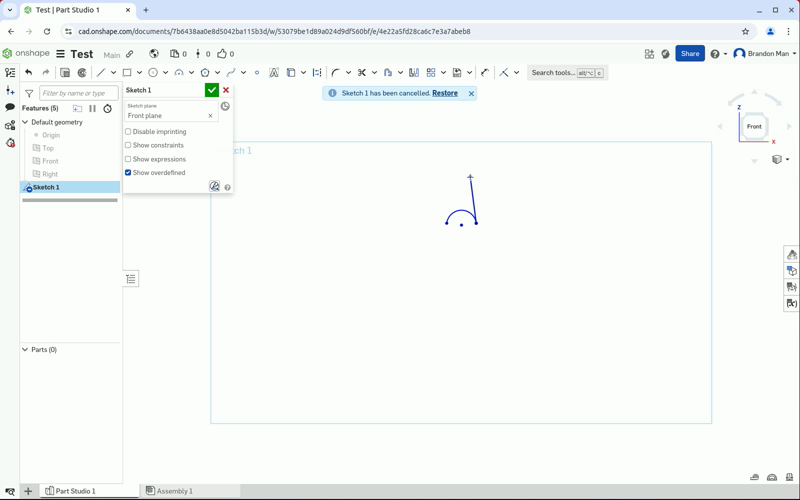
mouse_move(470, 176)
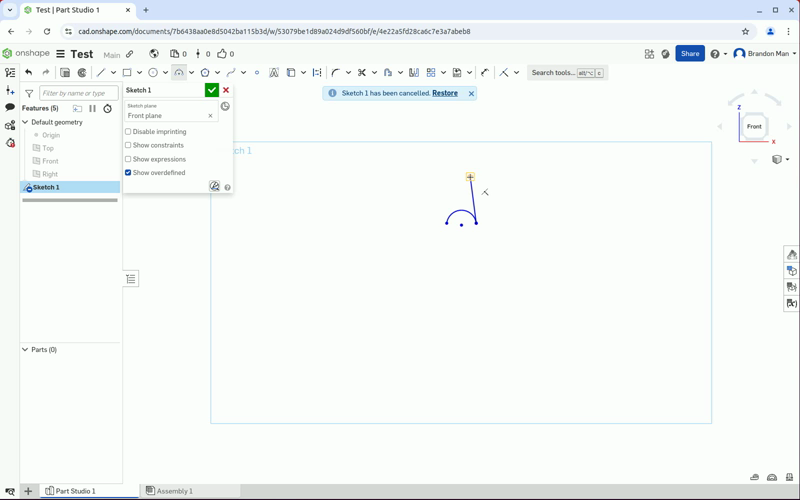
click(470, 176)
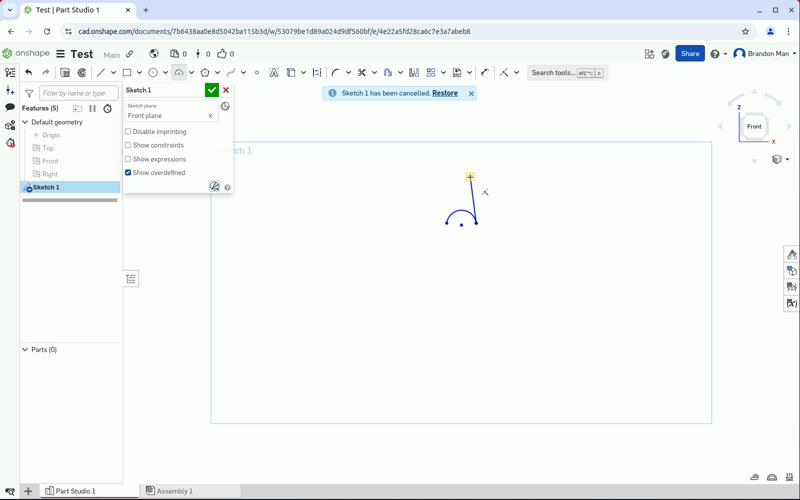
key_down(shift)
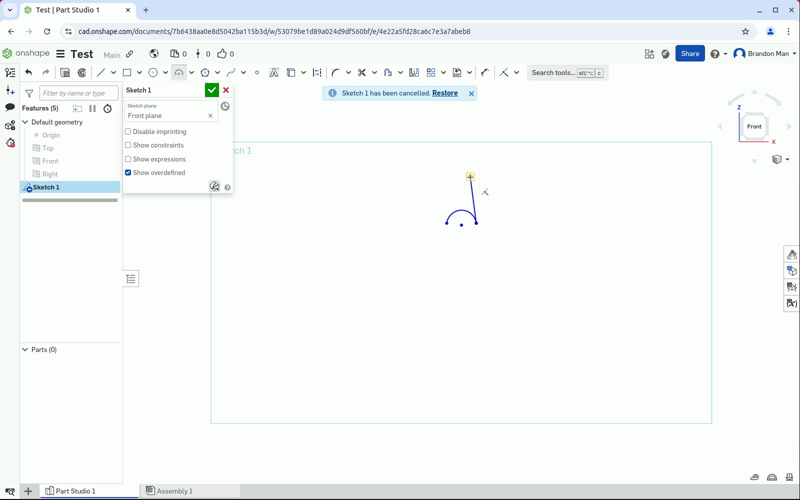
mouse_move(452, 176)
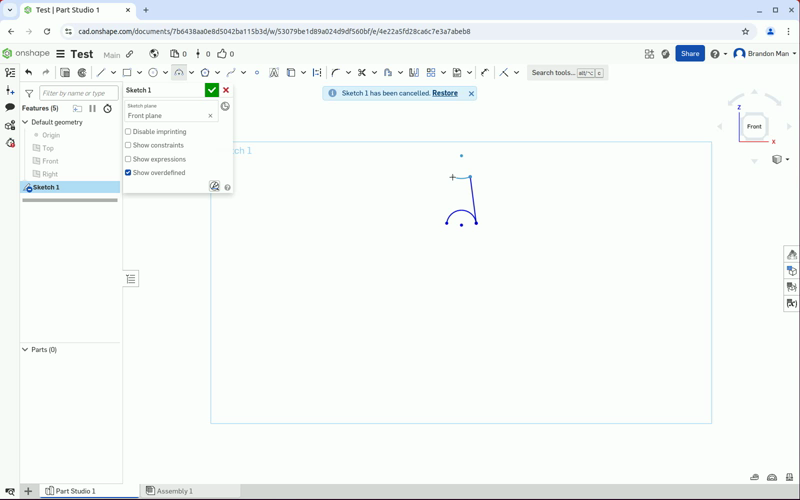
click(452, 176)
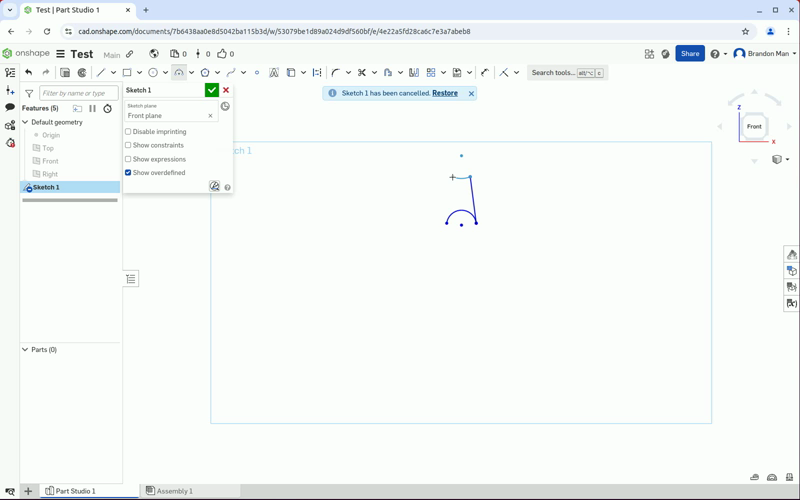
mouse_move(461, 186)
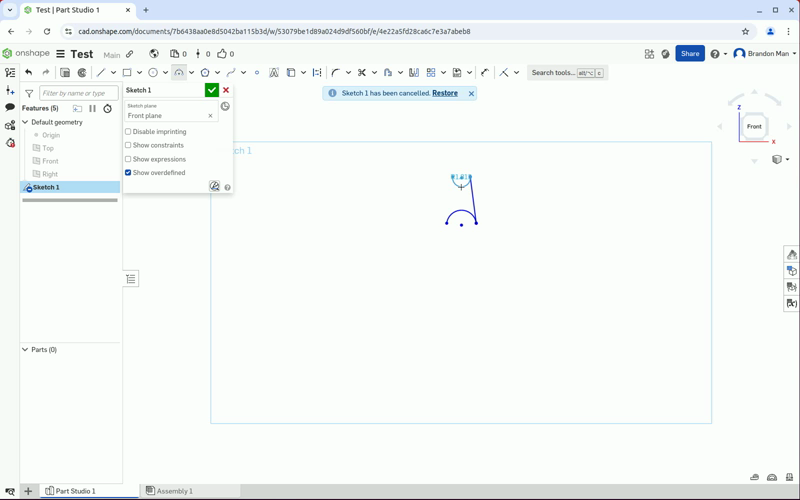
click(461, 186)
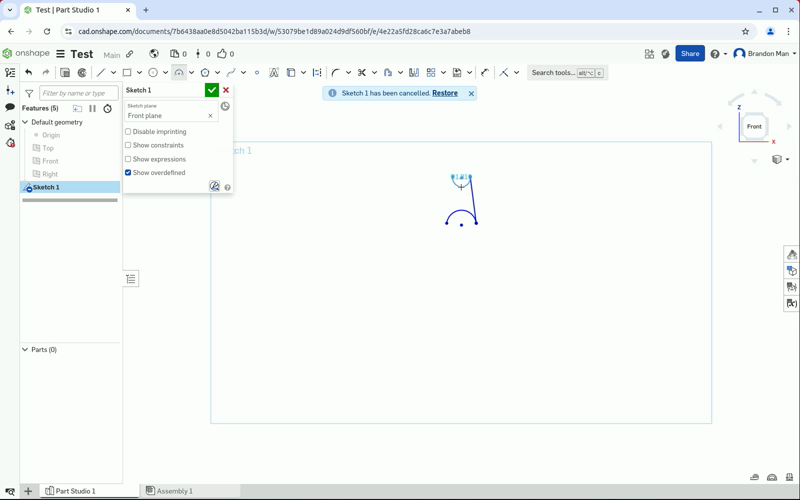
key_up(shift)
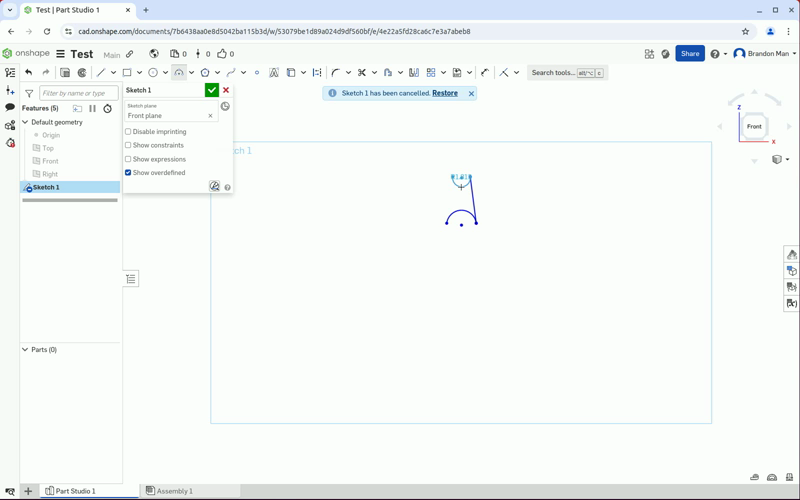
key(esc)
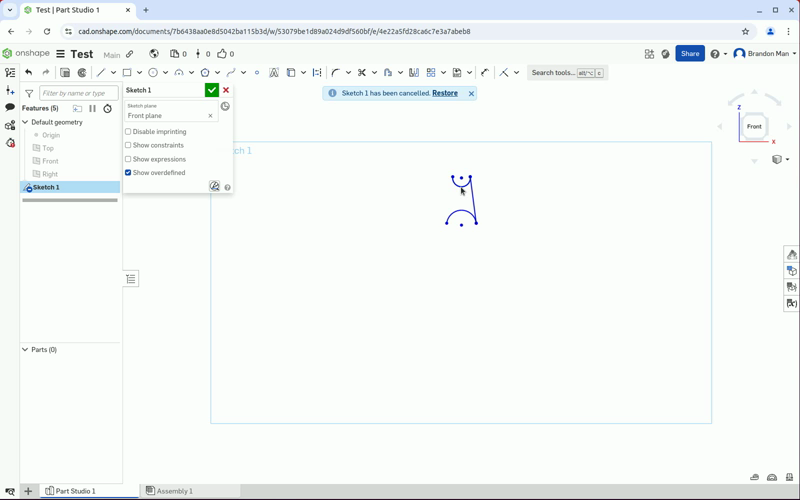
key(l)
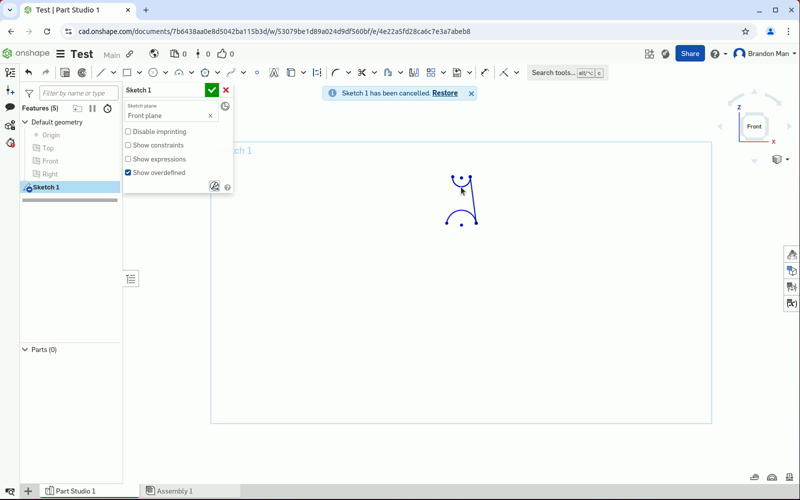
mouse_move(452, 176)
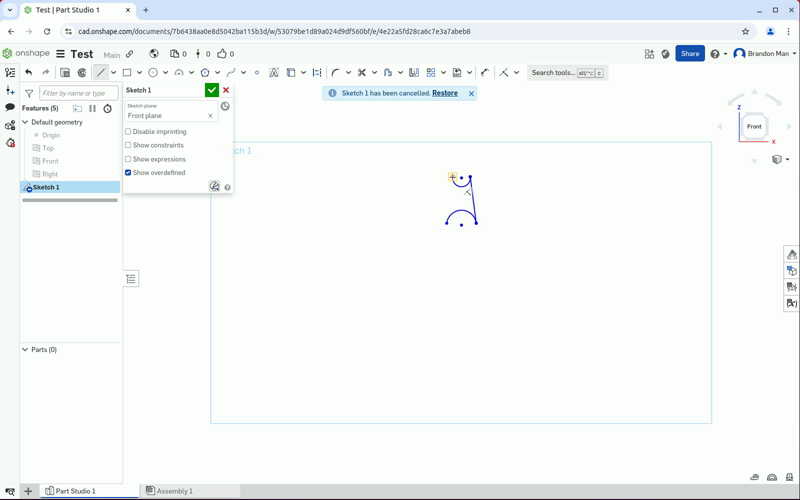
click(452, 176)
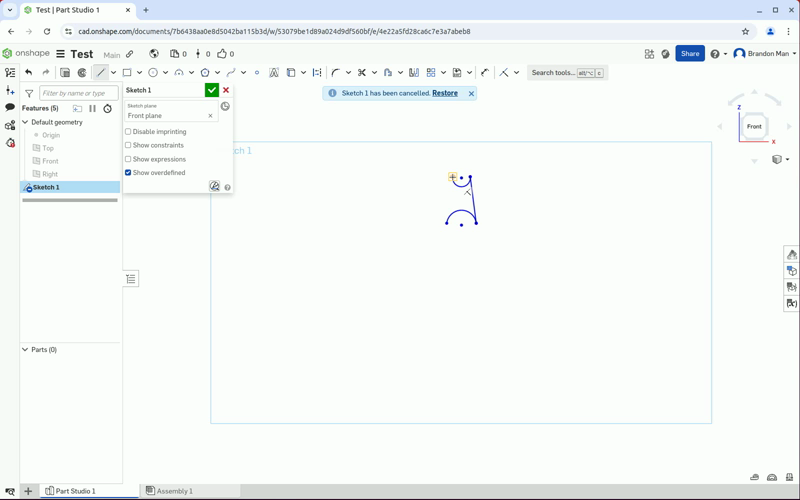
mouse_move(482, 176)
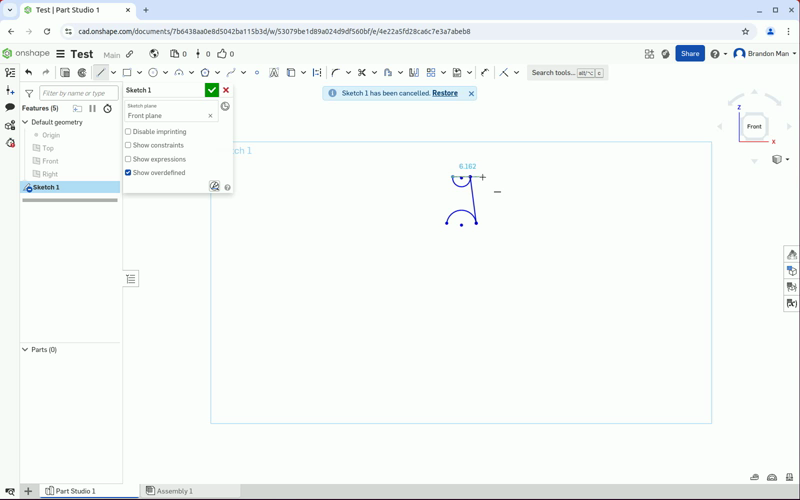
key_down(shift)
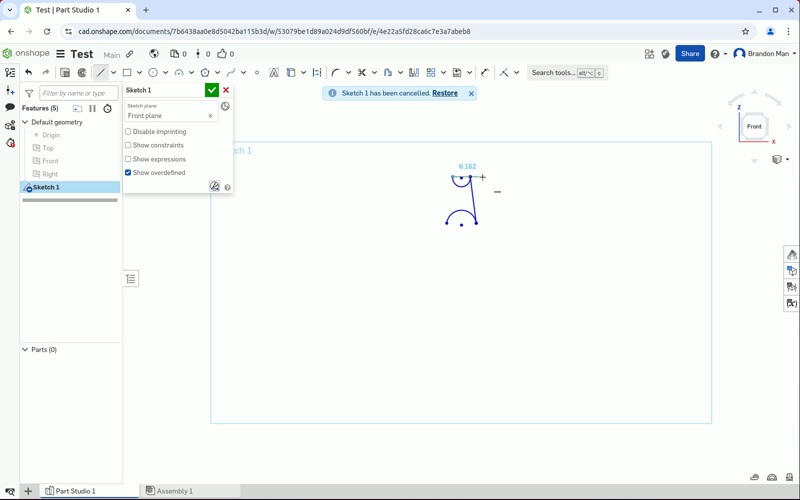
mouse_move(446, 223)
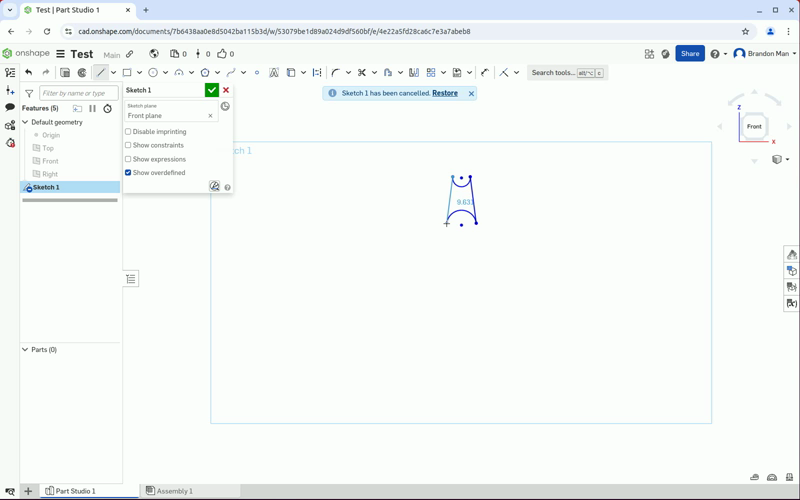
key_up(shift)
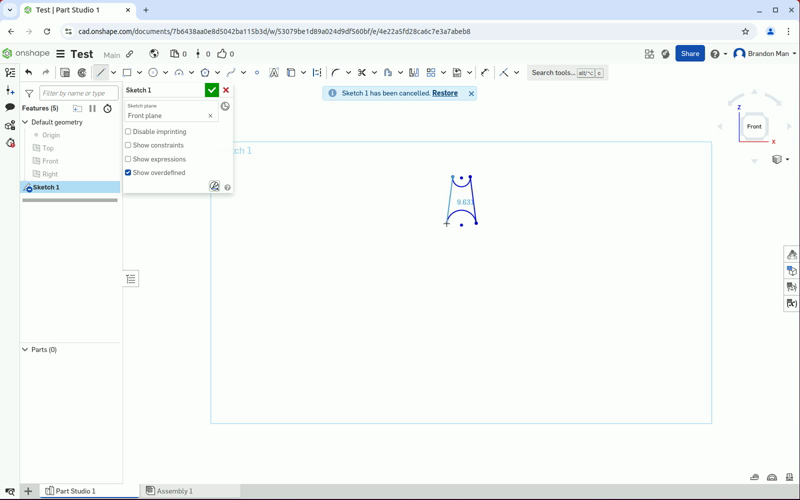
click(446, 223)
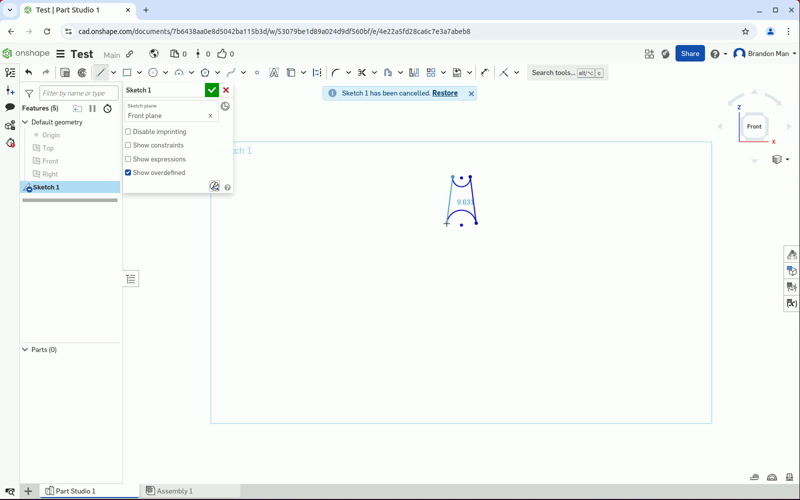
key(esc)
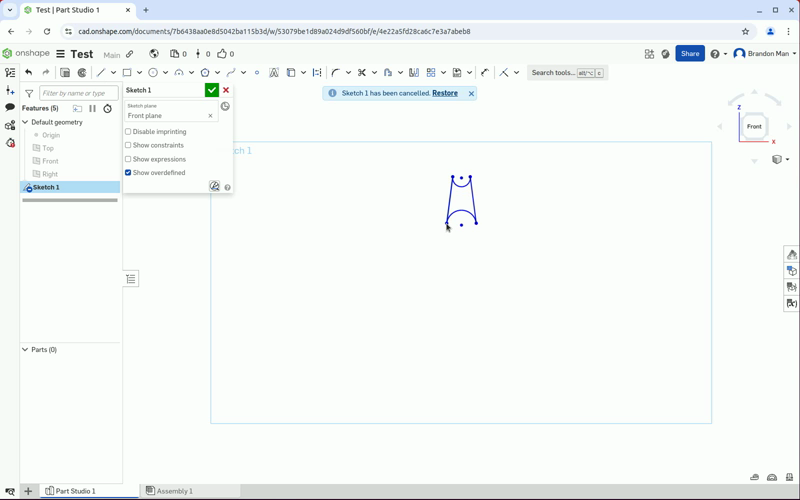
key(c)
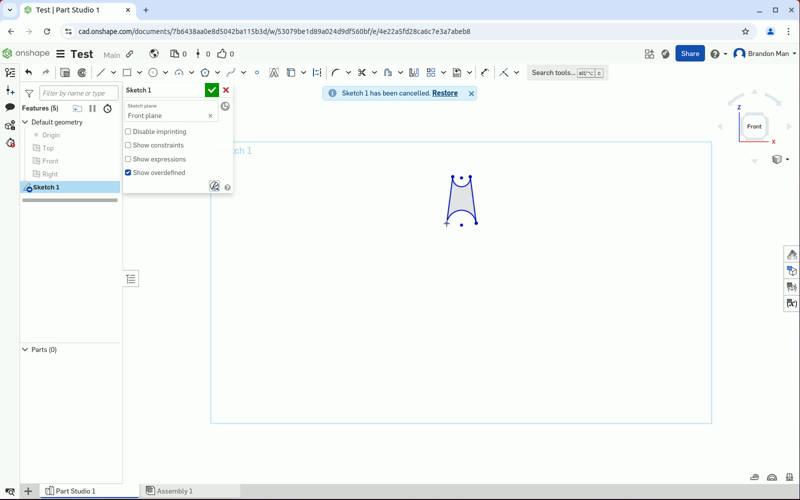
key_down(shift)
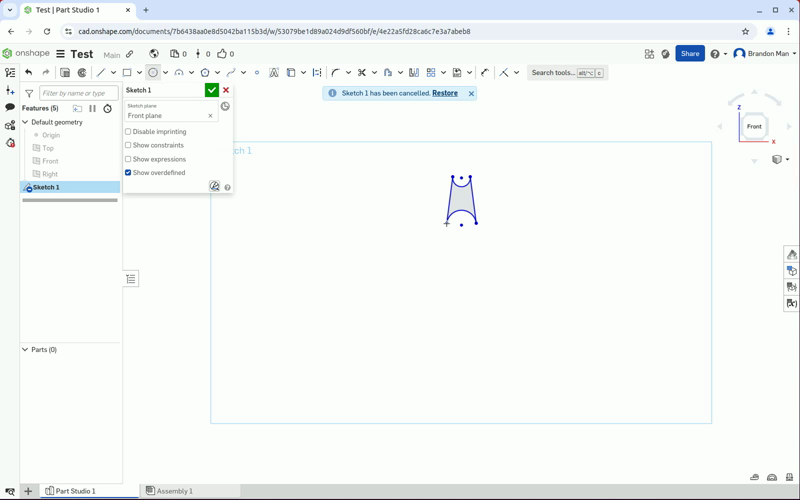
mouse_move(458, 191)
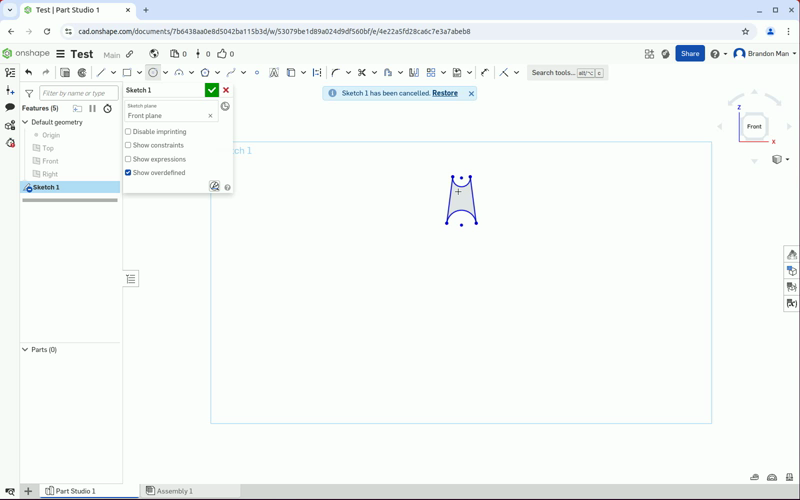
click(458, 191)
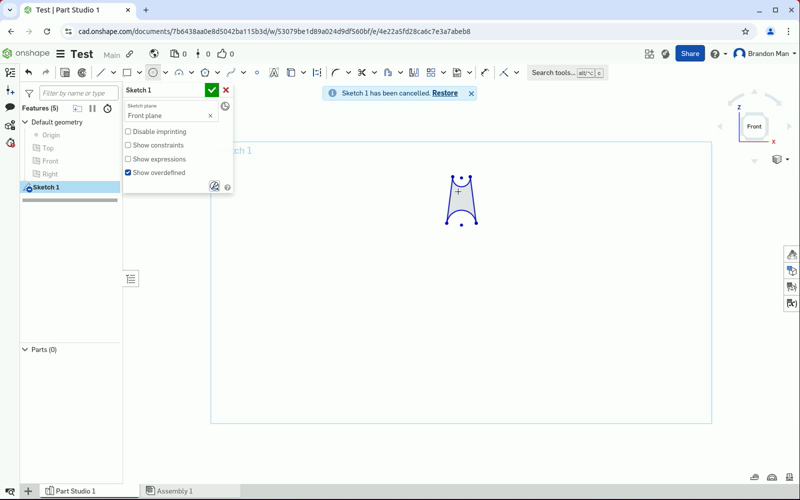
key_up(shift)
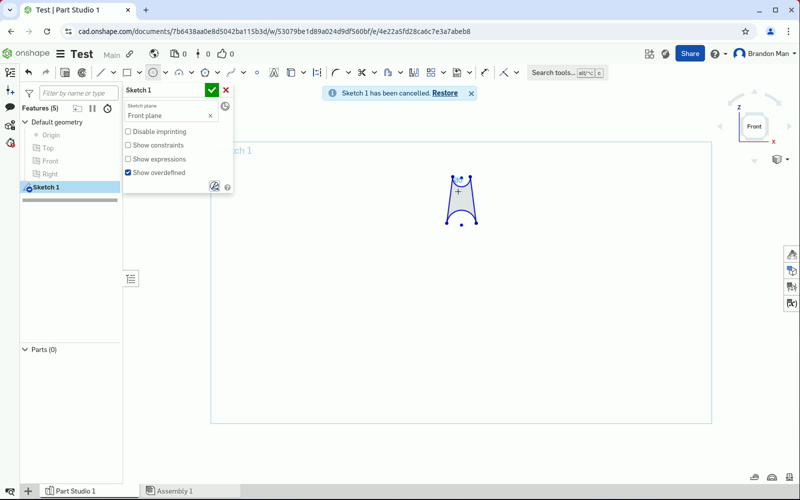
mouse_move(461, 191)
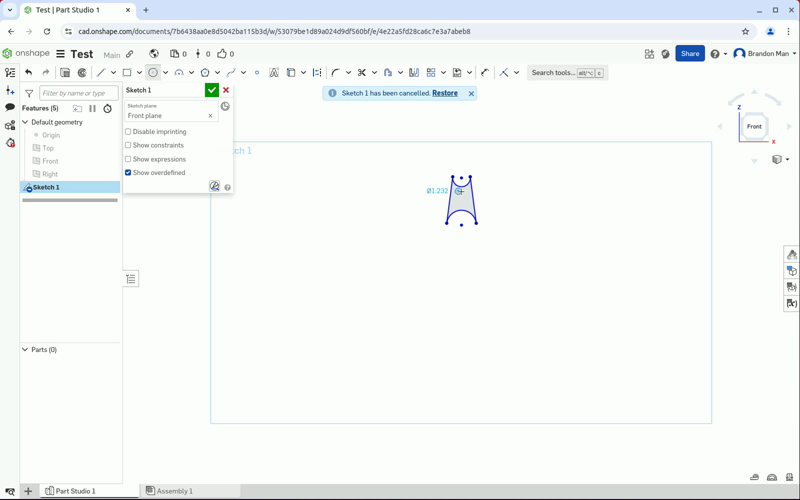
scroll(6)
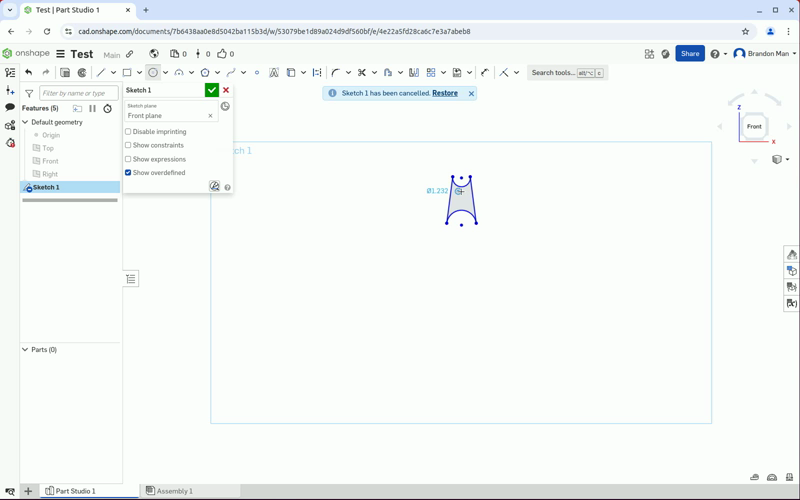
scroll(6)
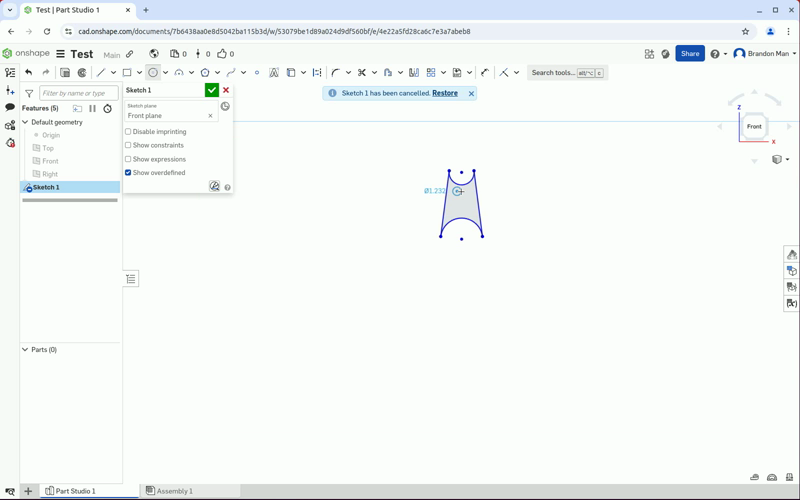
scroll(6)
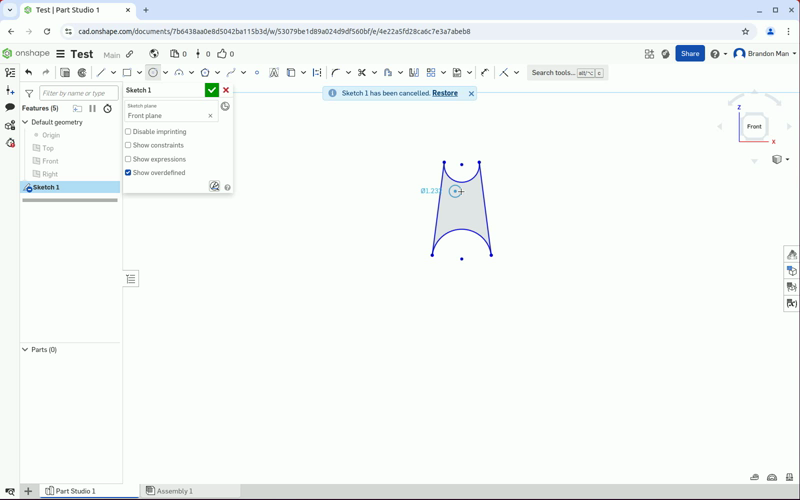
scroll(6)
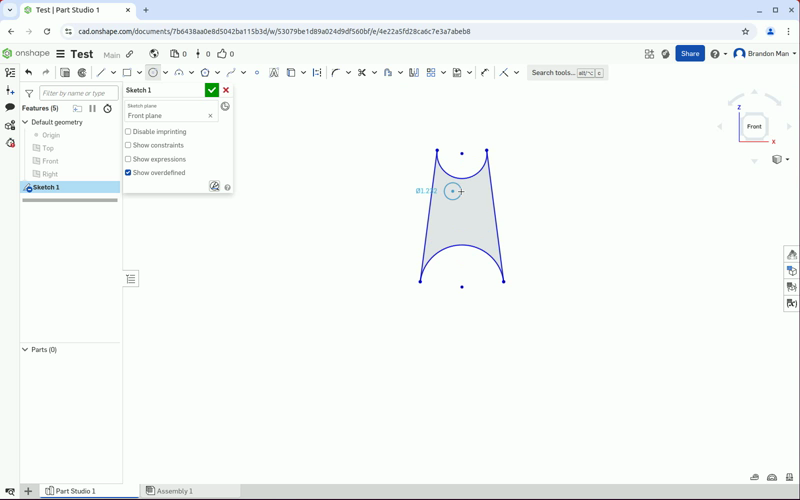
scroll(6)
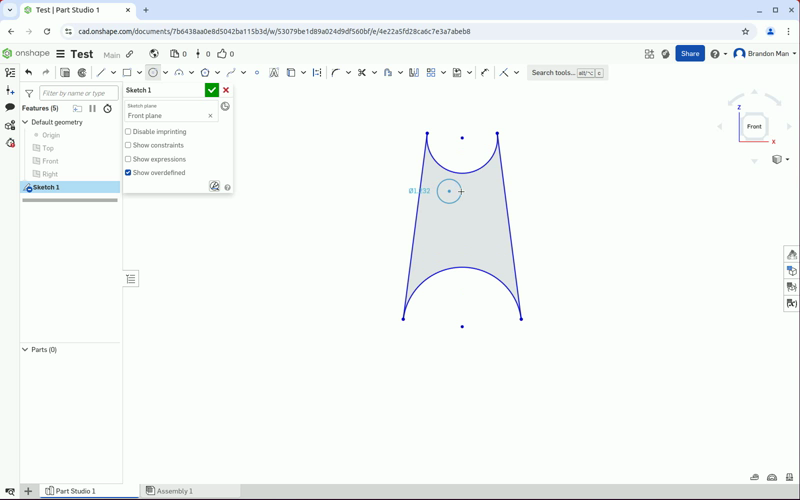
scroll(6)
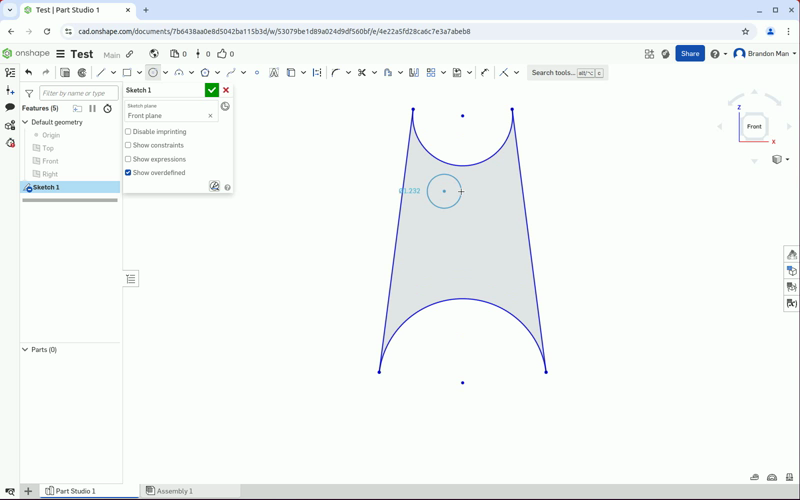
scroll(6)
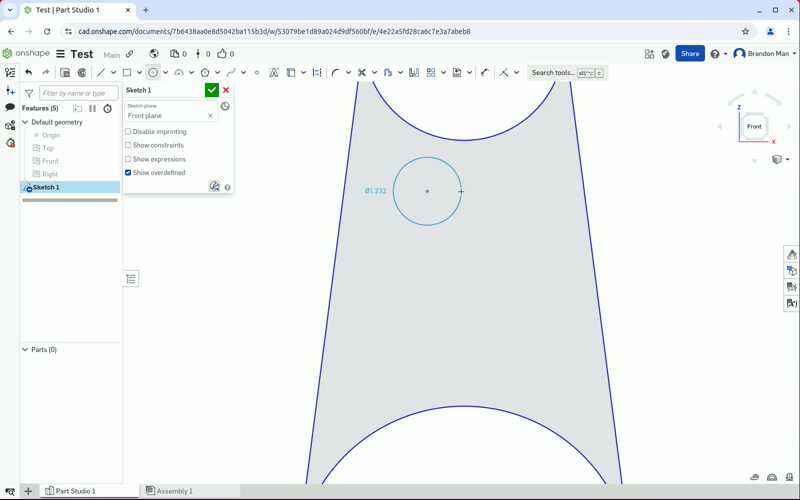
click(461, 191)
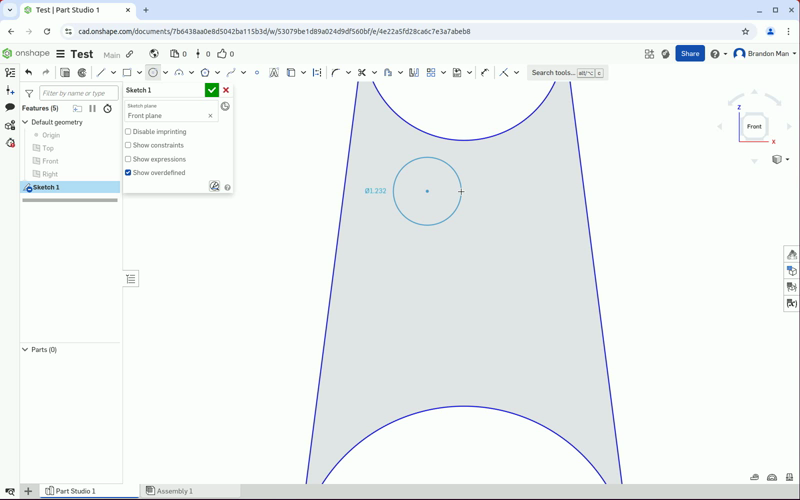
scroll(-6)
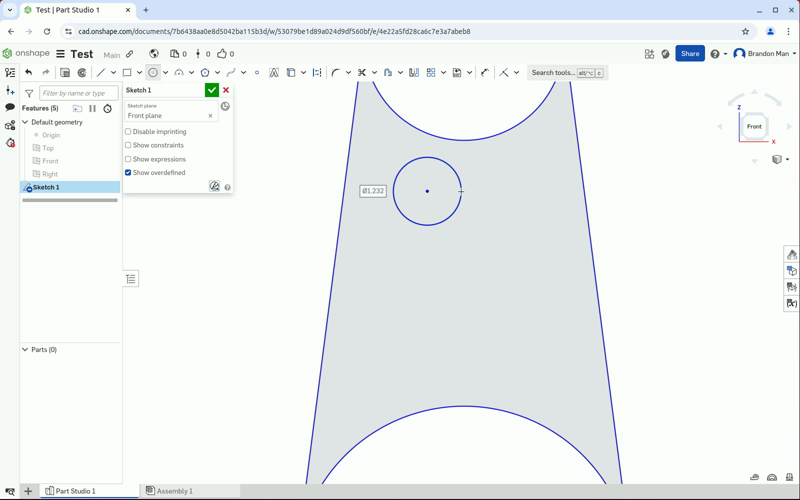
scroll(-6)
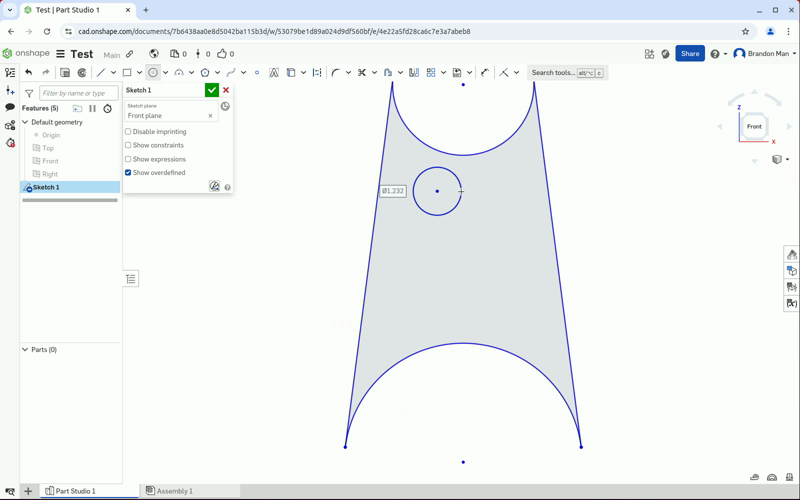
scroll(-6)
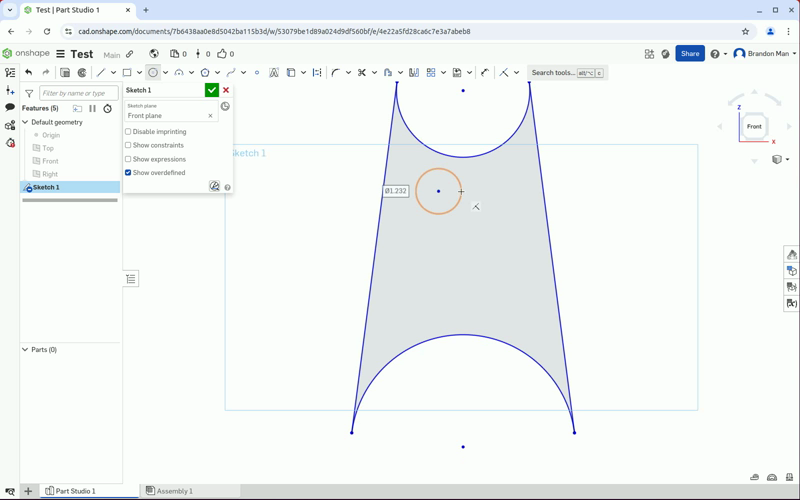
scroll(-6)
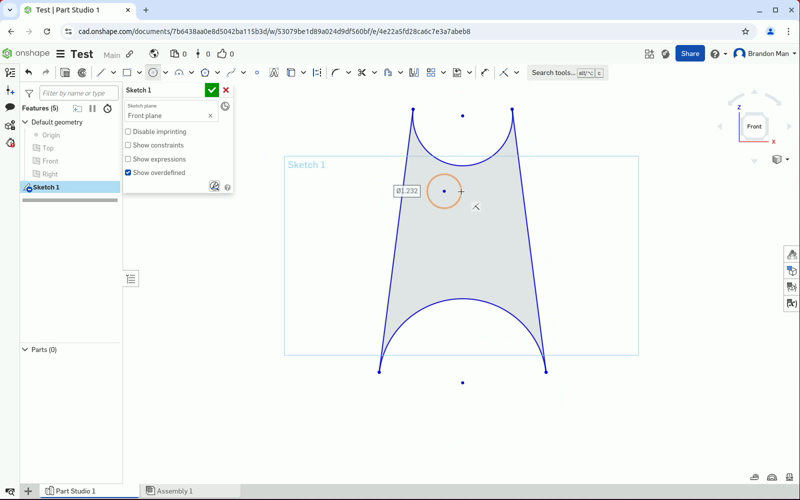
scroll(-6)
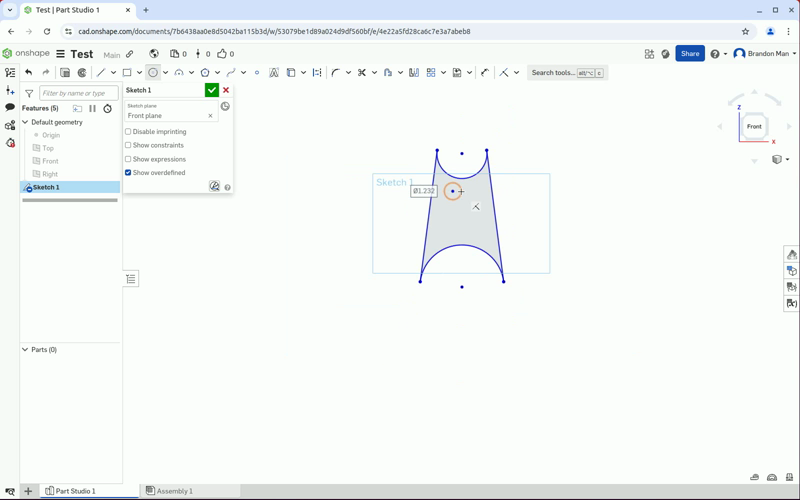
scroll(-6)
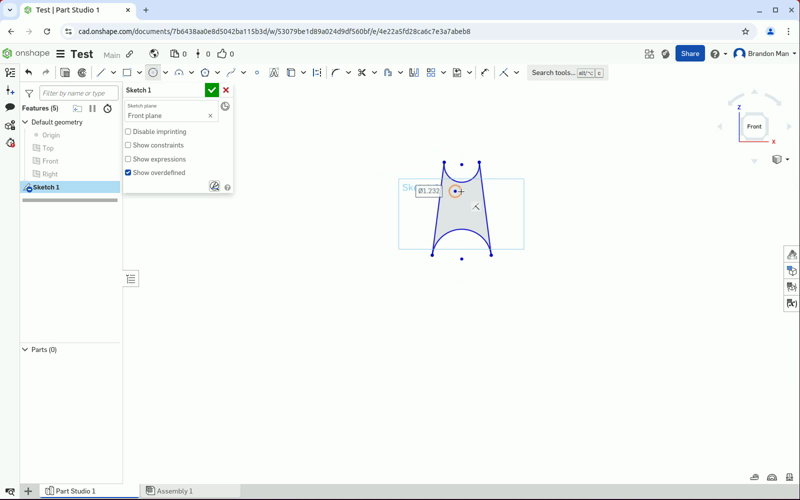
scroll(-6)
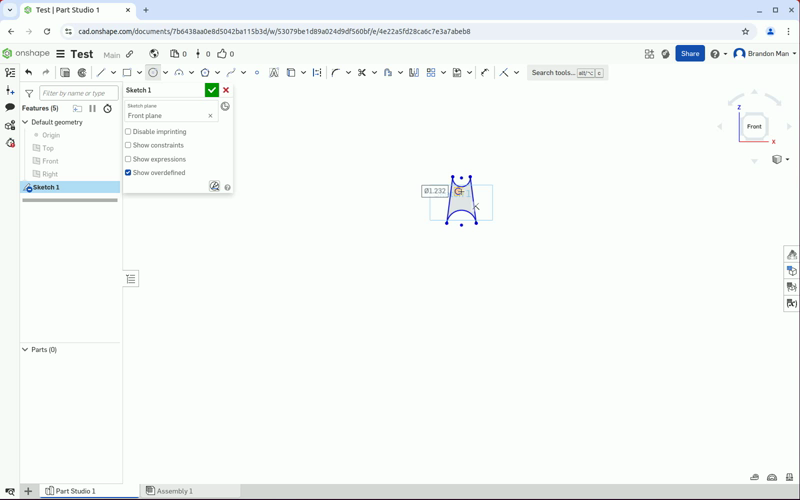
key(esc)
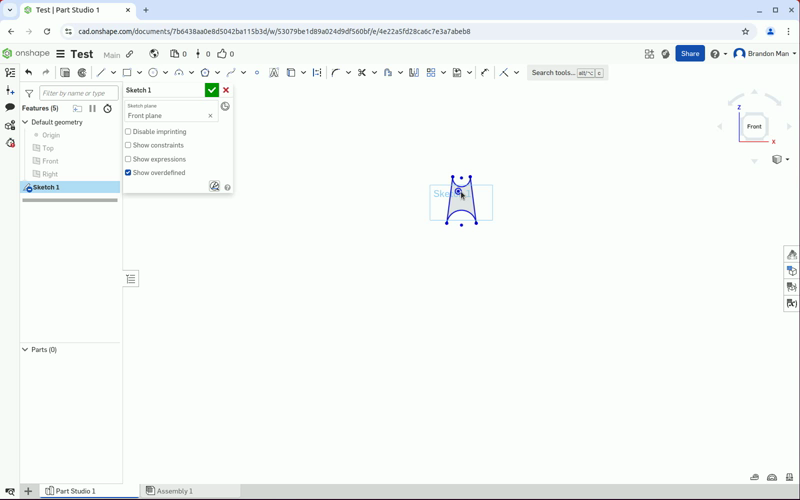
mouse_move(453, 185)
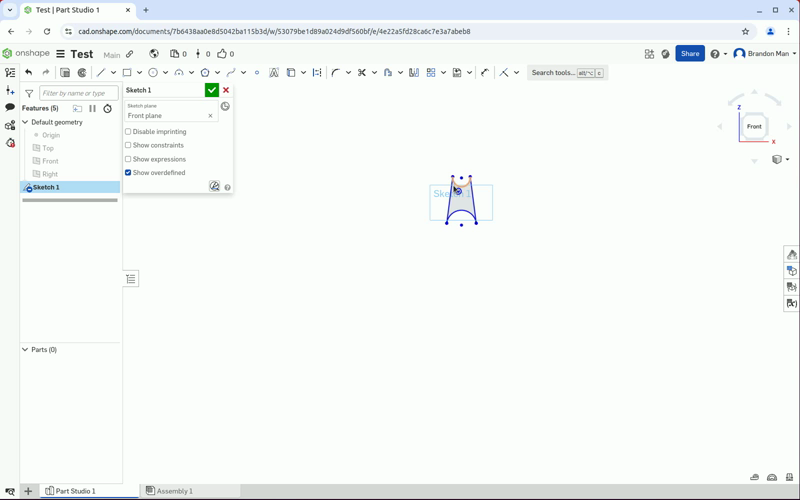
scroll(6)
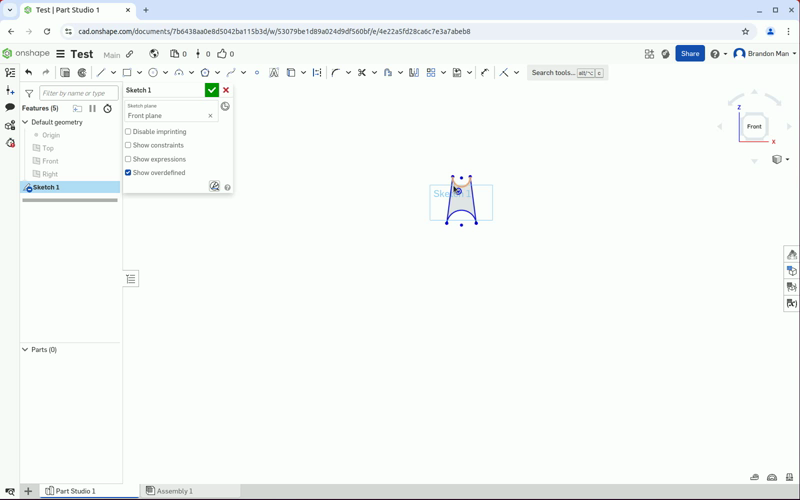
scroll(6)
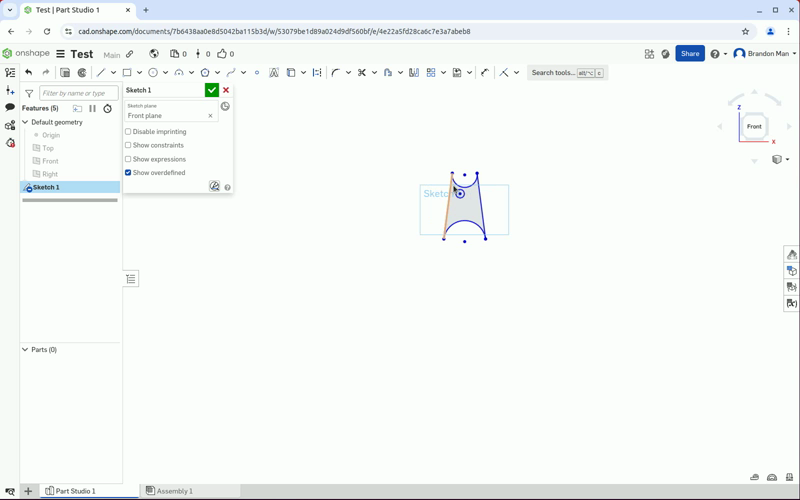
scroll(6)
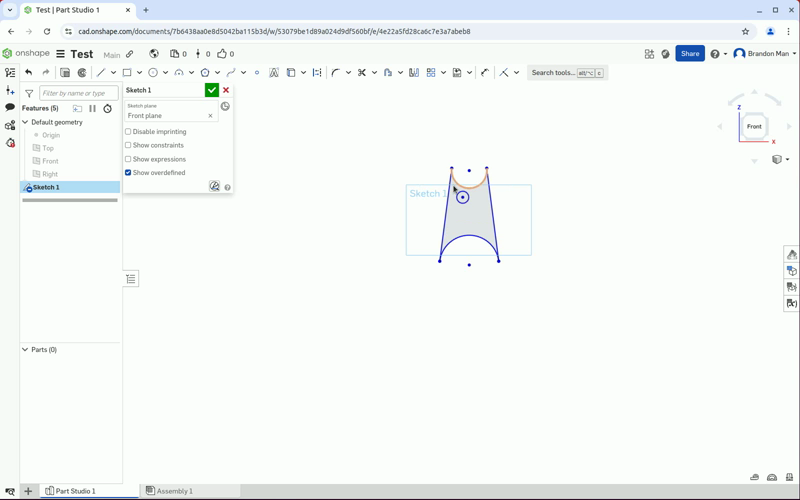
scroll(6)
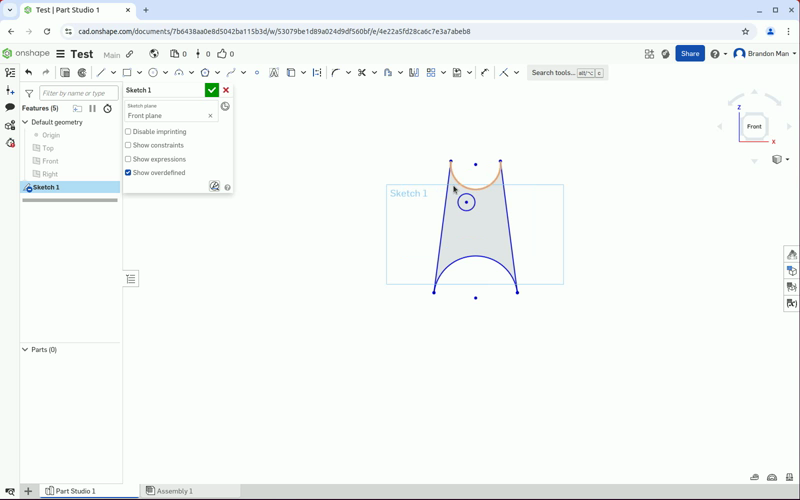
scroll(6)
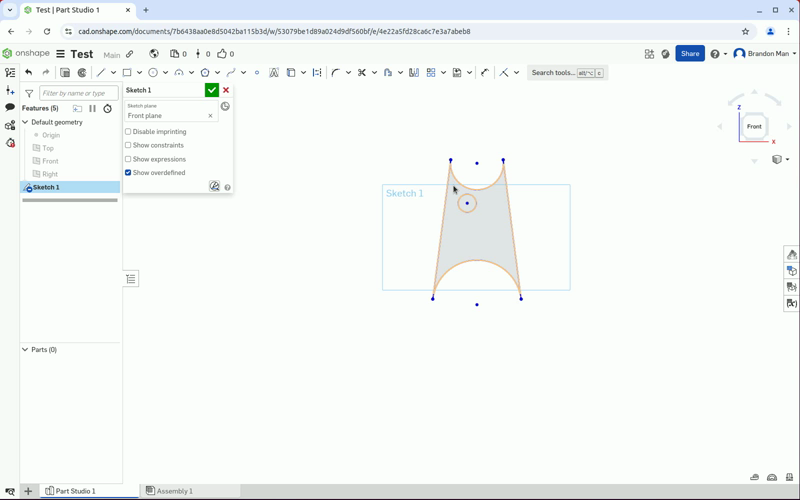
scroll(6)
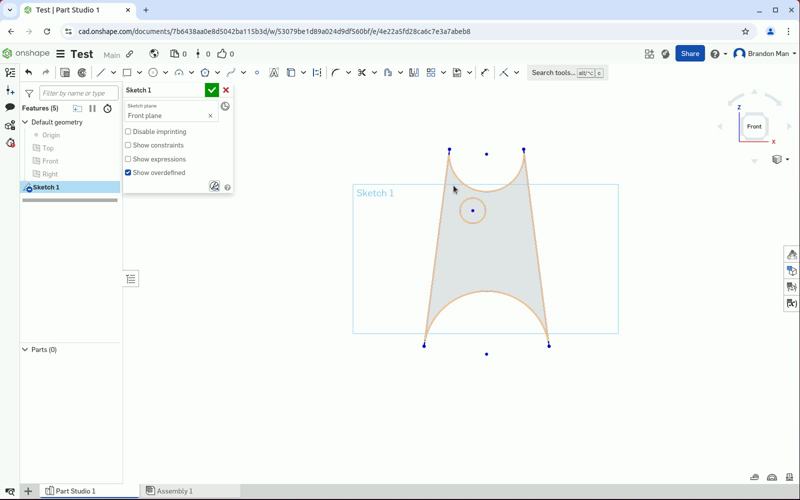
scroll(6)
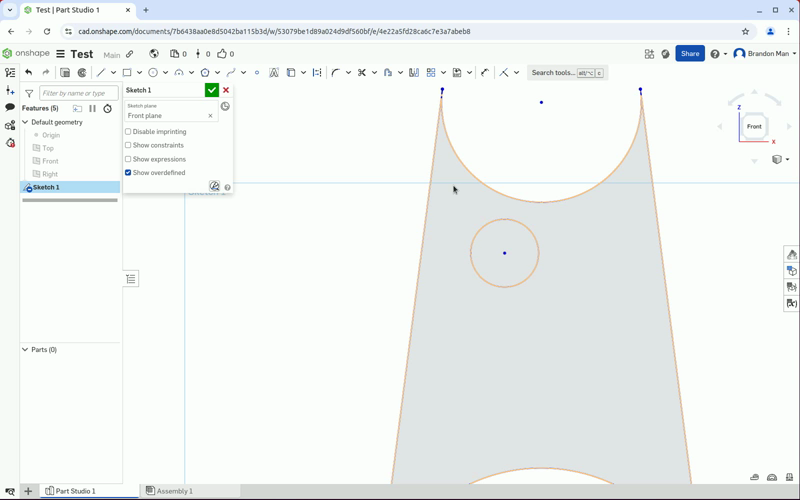
click(453, 185)
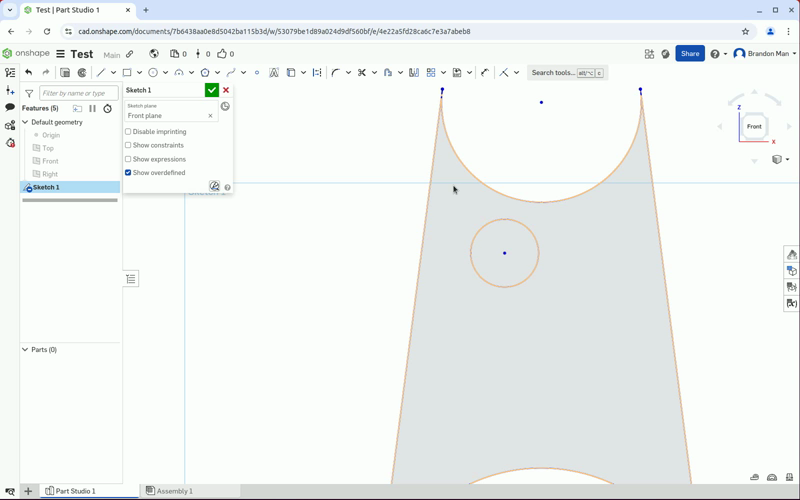
scroll(-6)
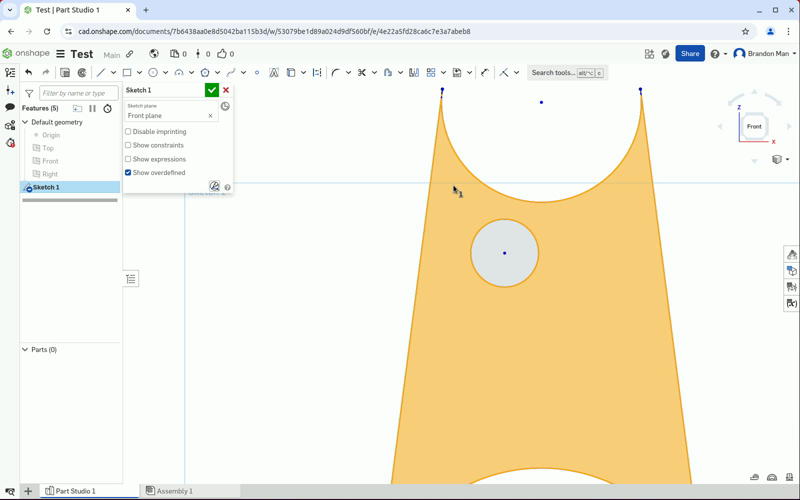
scroll(-6)
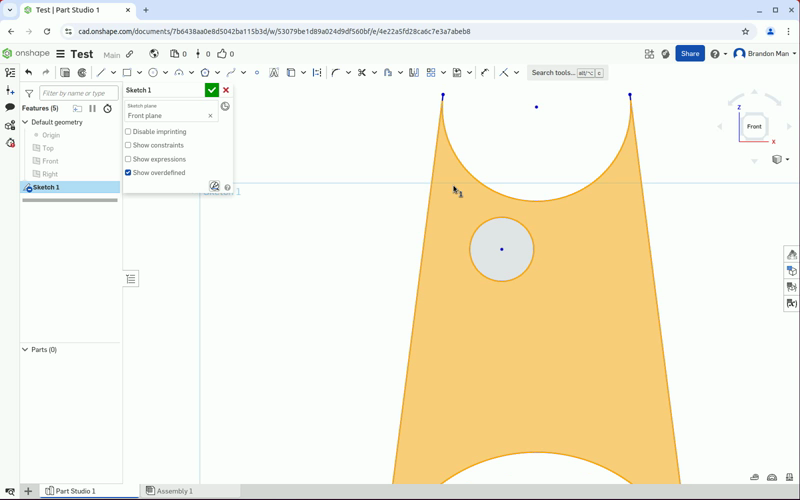
scroll(-6)
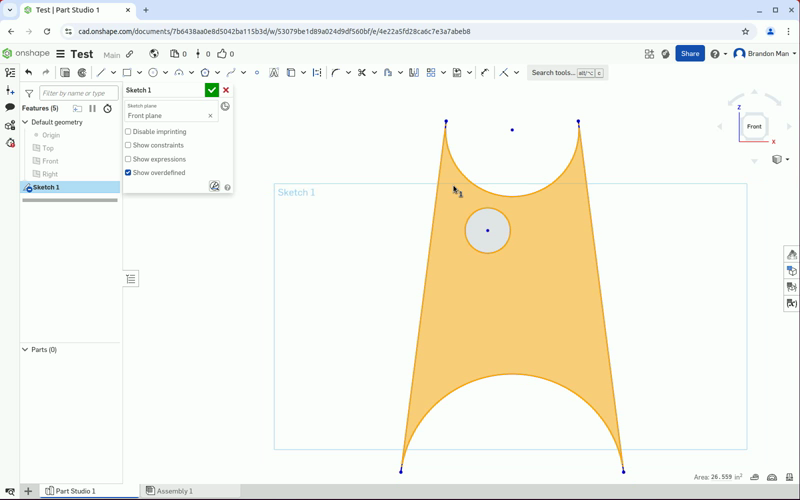
scroll(-6)
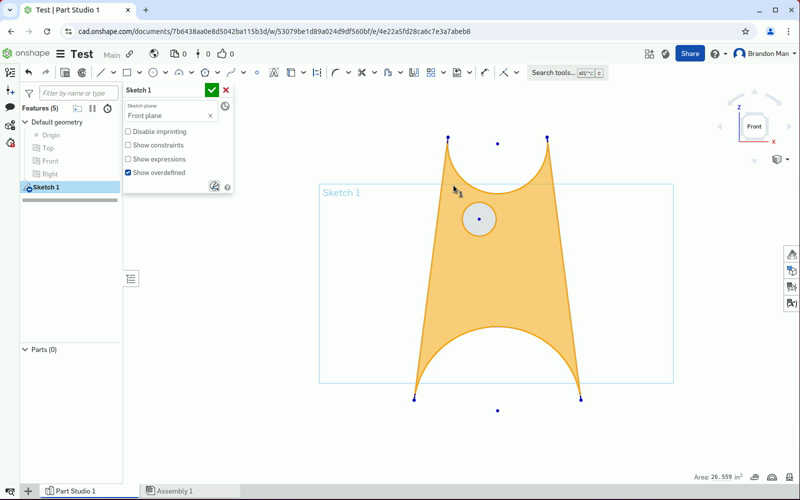
scroll(-6)
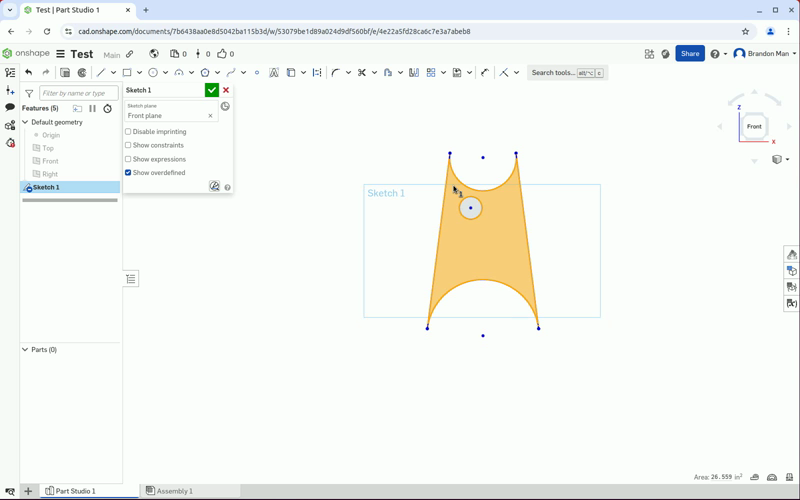
scroll(-6)
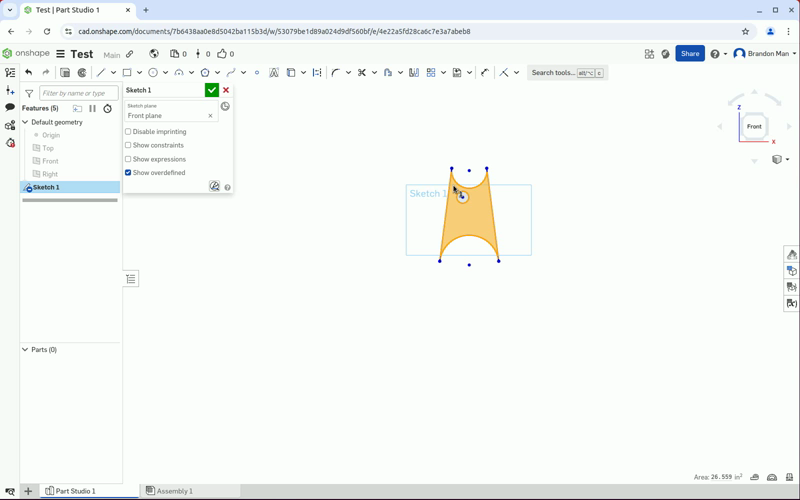
scroll(-6)
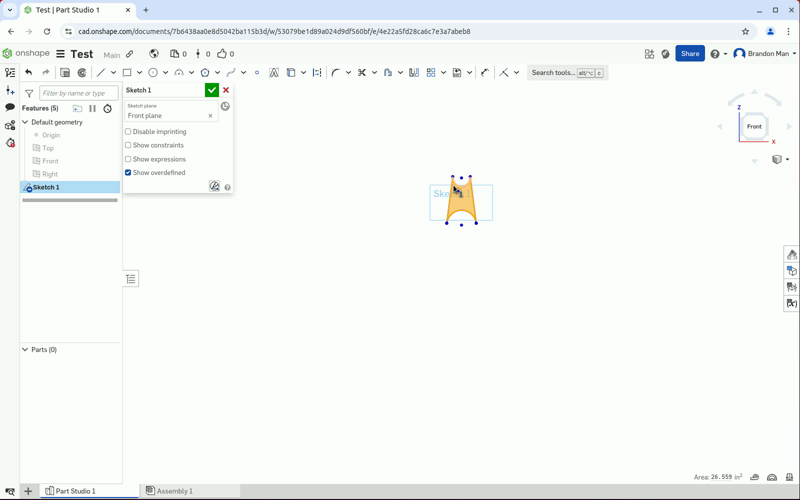
mouse_move(73, 352)
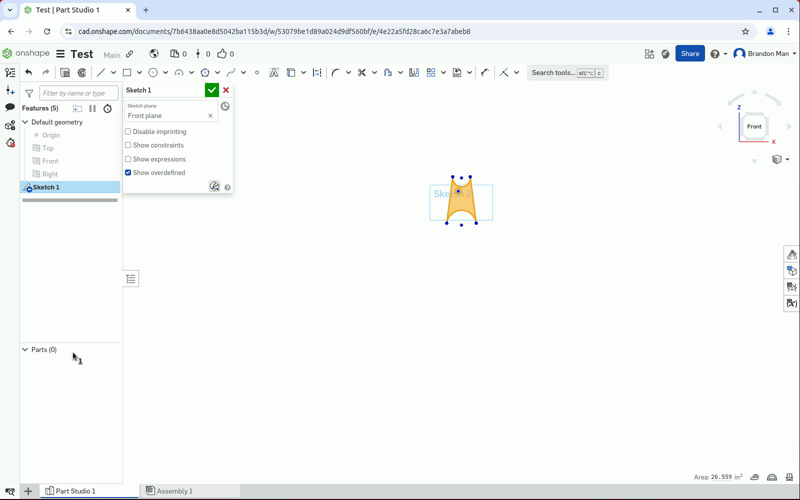
key(shift+y)
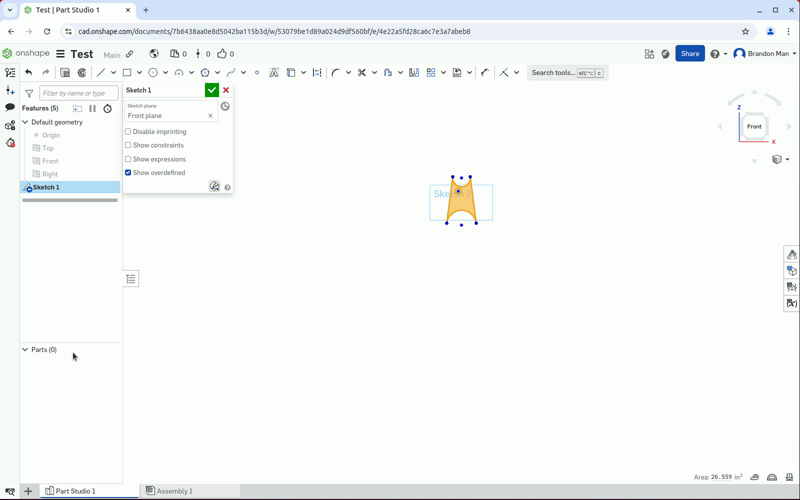
key(shift+e)
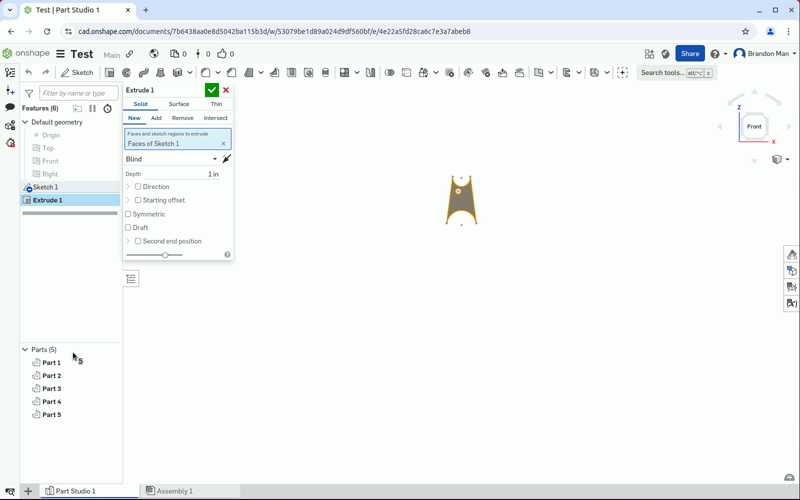
mouse_move(143, 106)
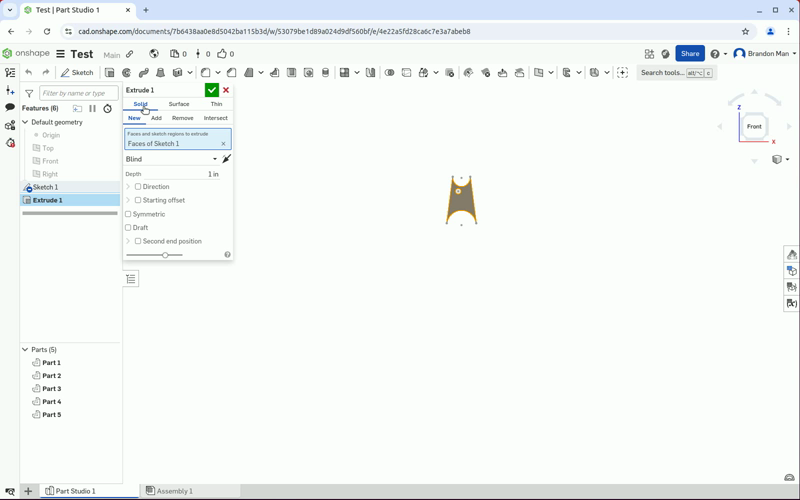
click(143, 106)
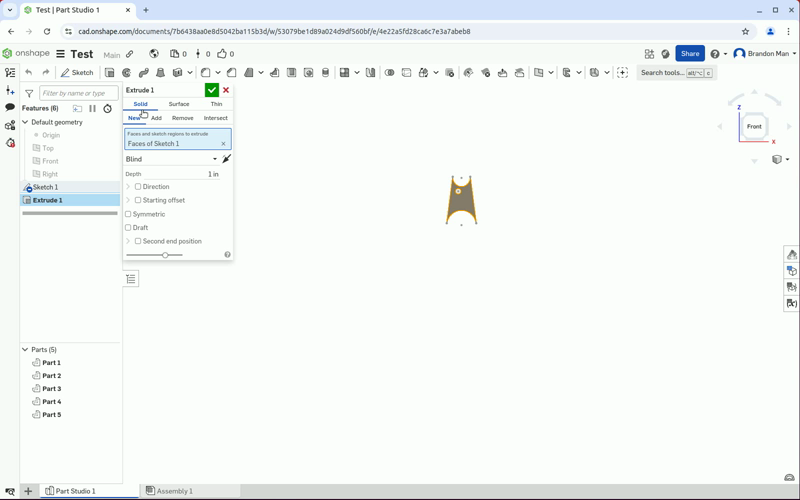
mouse_move(137, 120)
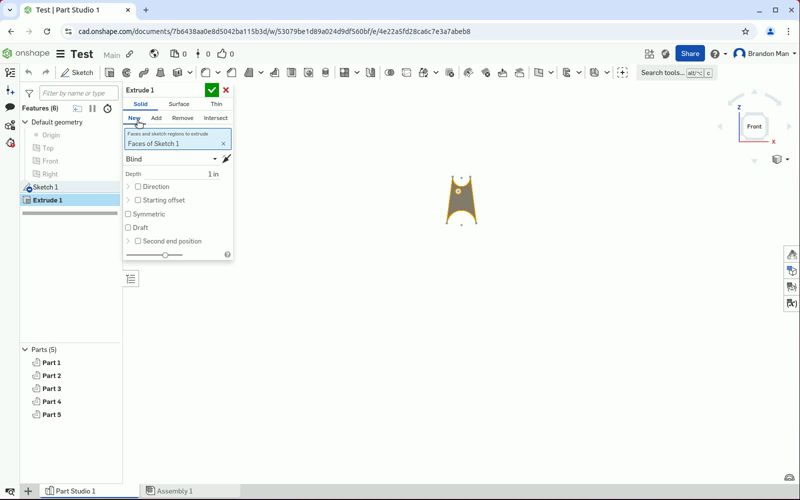
click(137, 120)
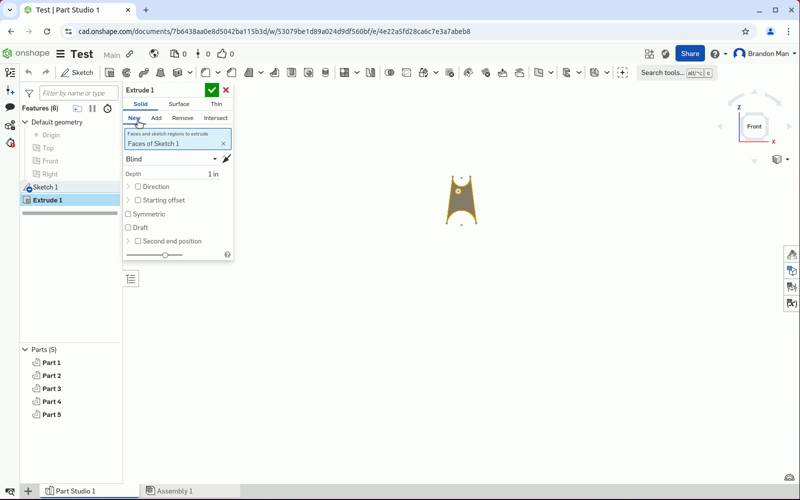
key(tab, 4)
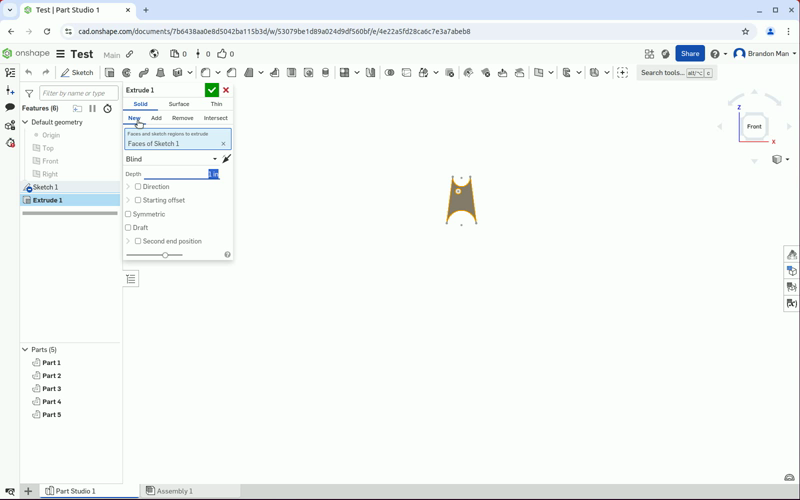
text(0.481)
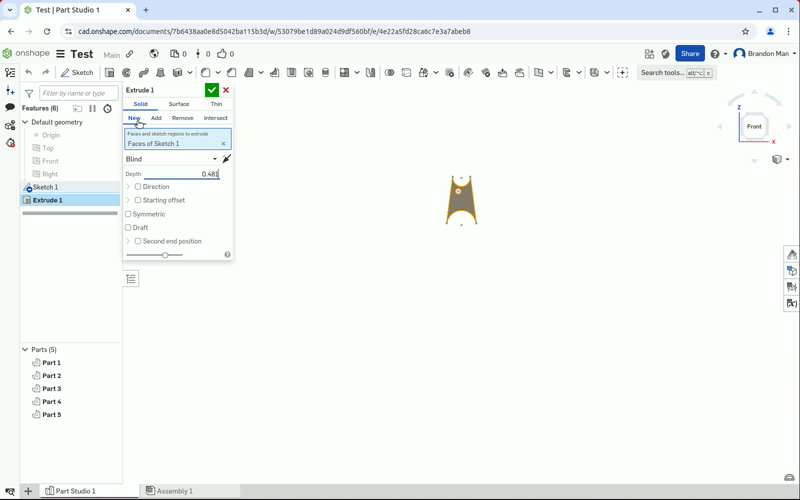
key(enter)
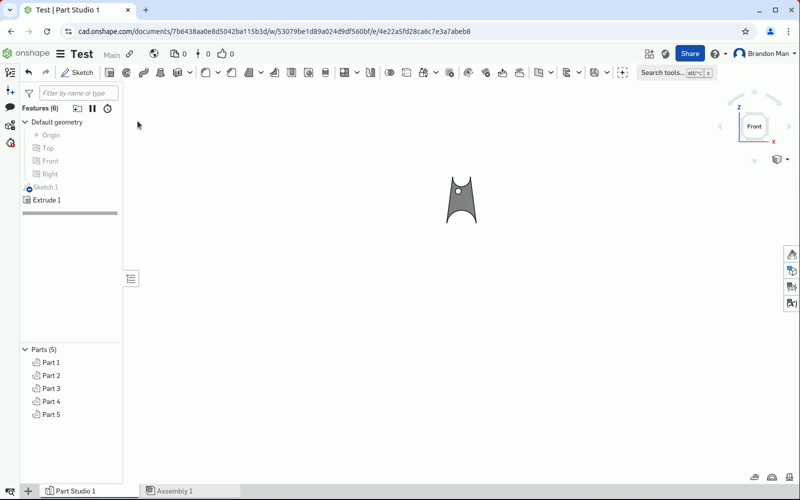
key(shift+h)
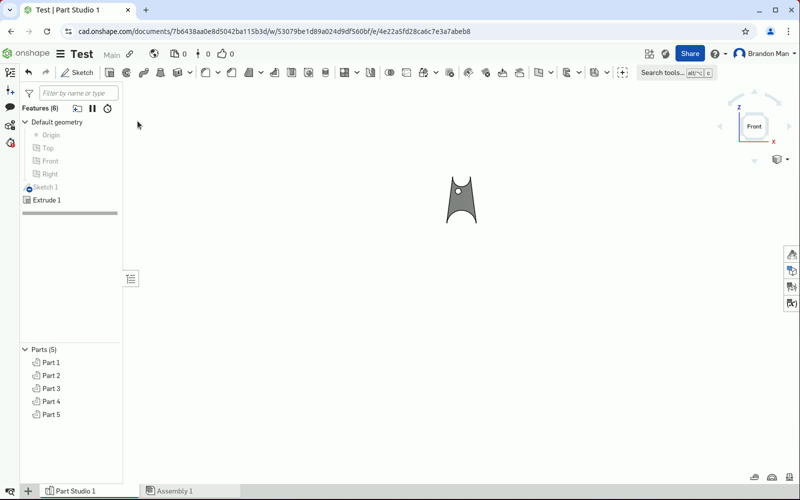
key(shift+h)
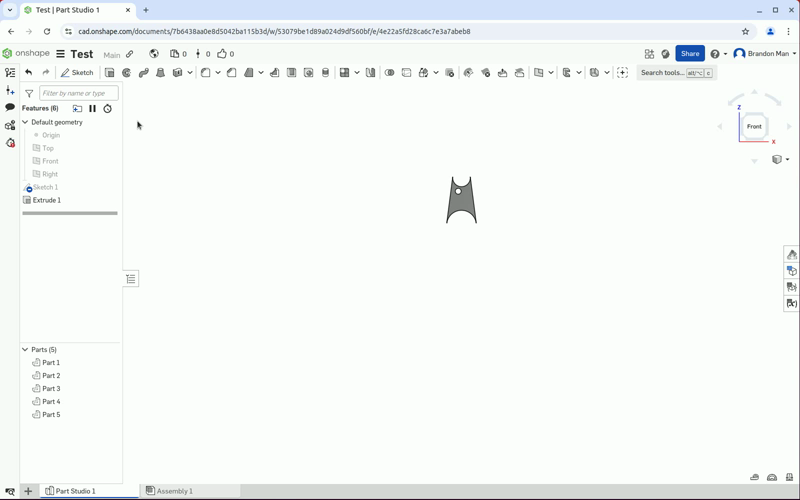
mouse_move(73, 189)
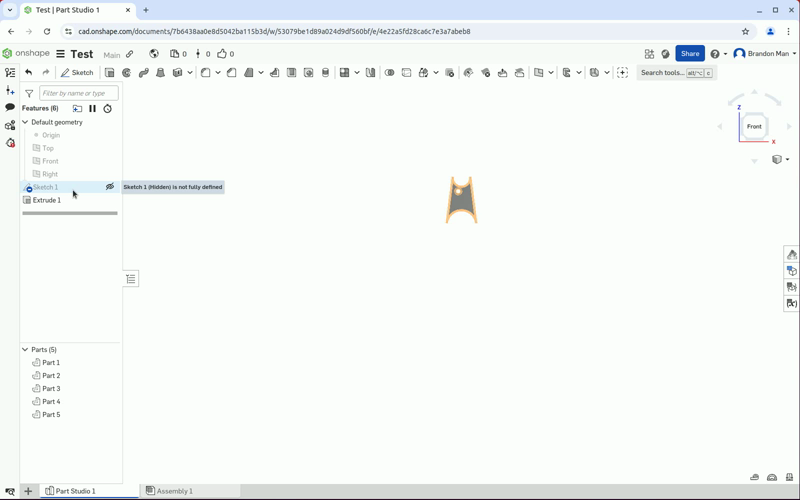
click(73, 189)
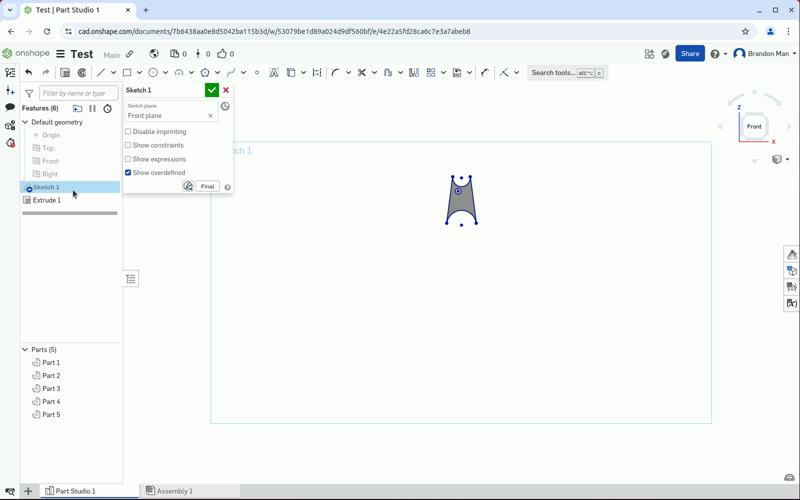
mouse_move(229, 92)
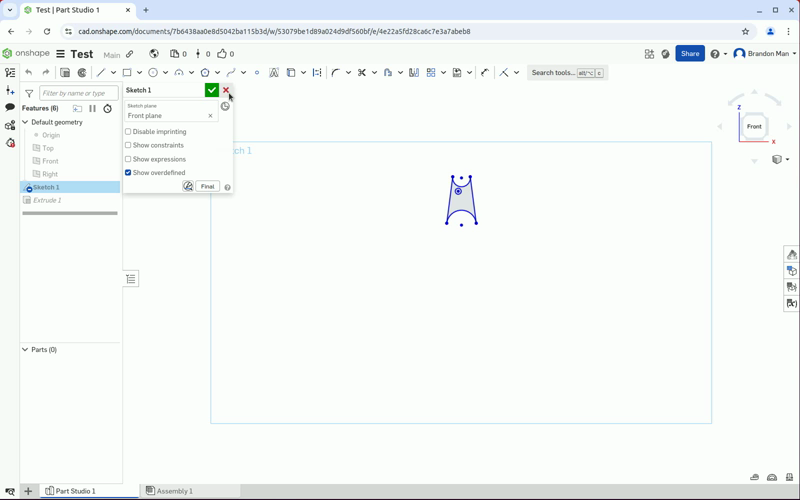
click(229, 92)
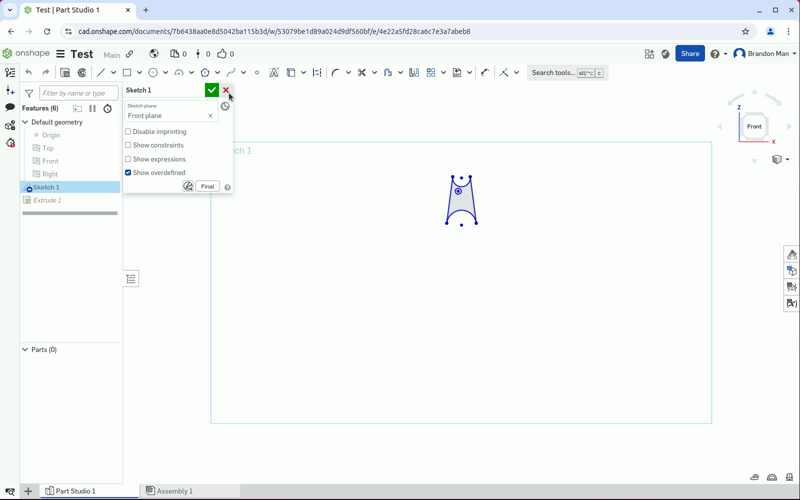
key(shift+s)
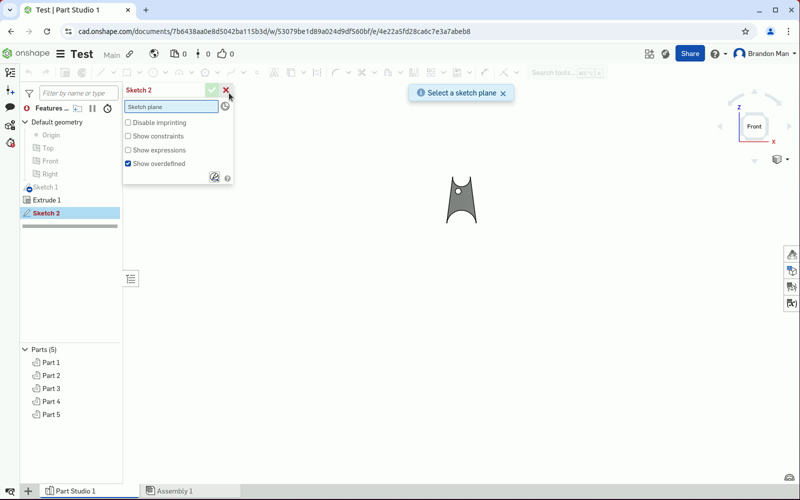
mouse_move(73, 163)
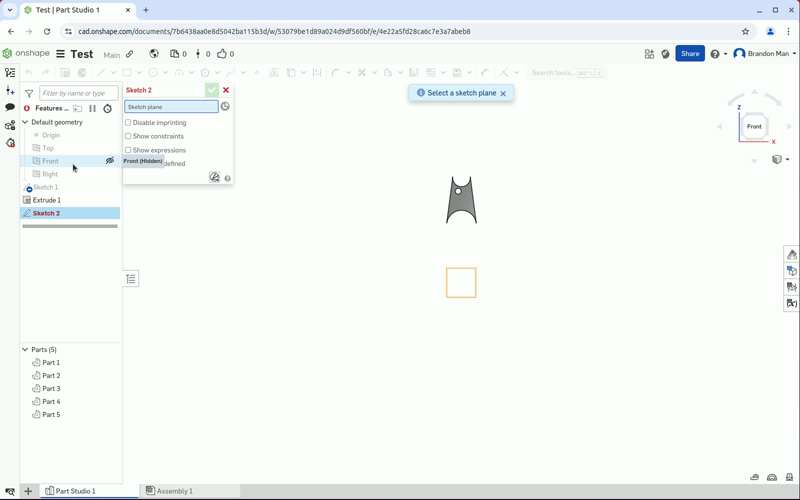
click(73, 163)
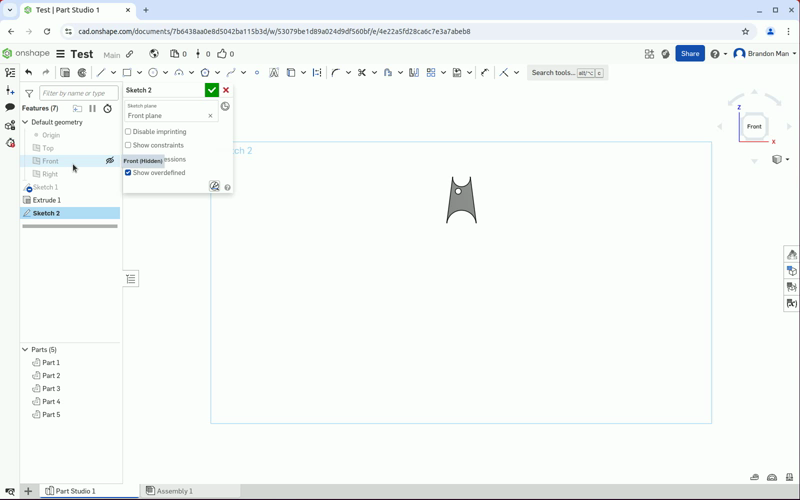
mouse_move(73, 352)
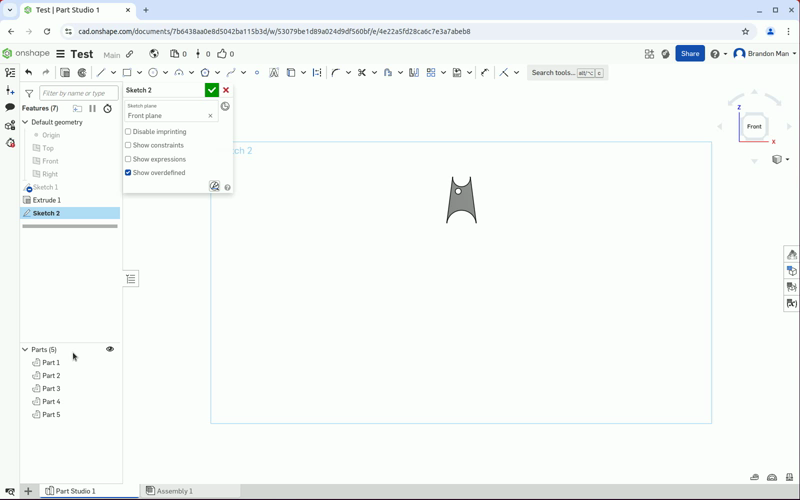
key(y)
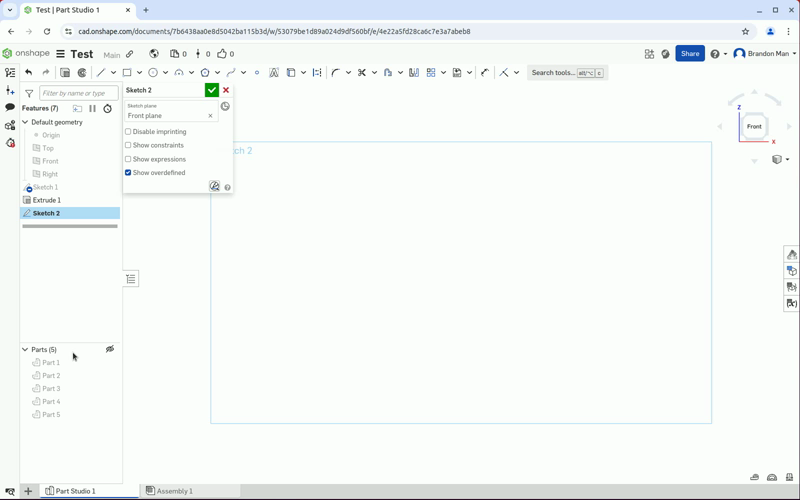
key(c)
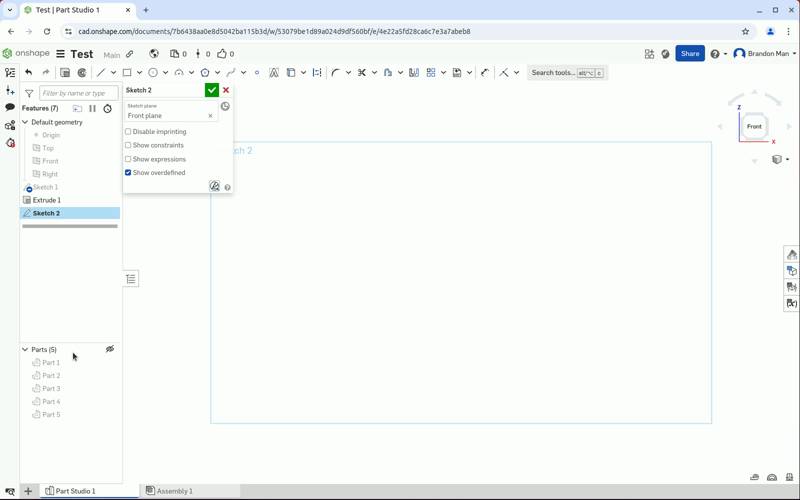
key_down(shift)
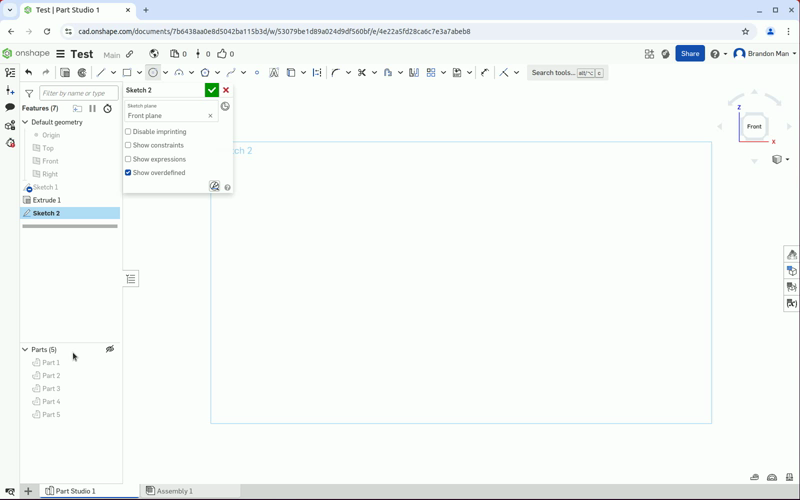
mouse_move(461, 178)
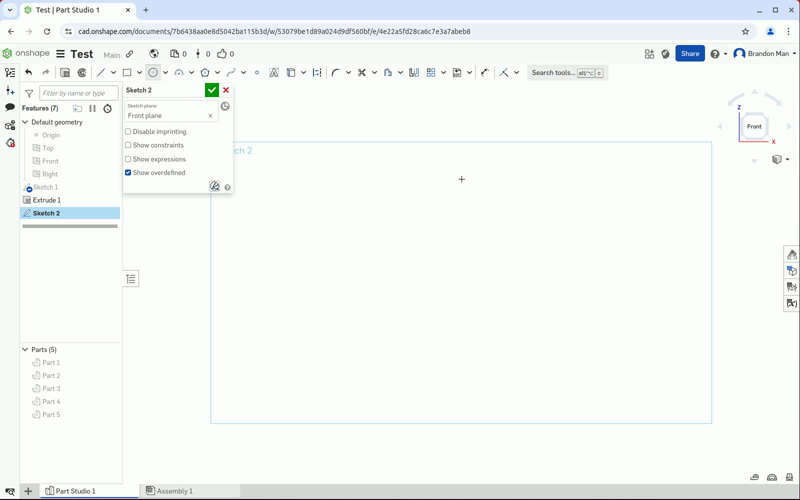
click(461, 178)
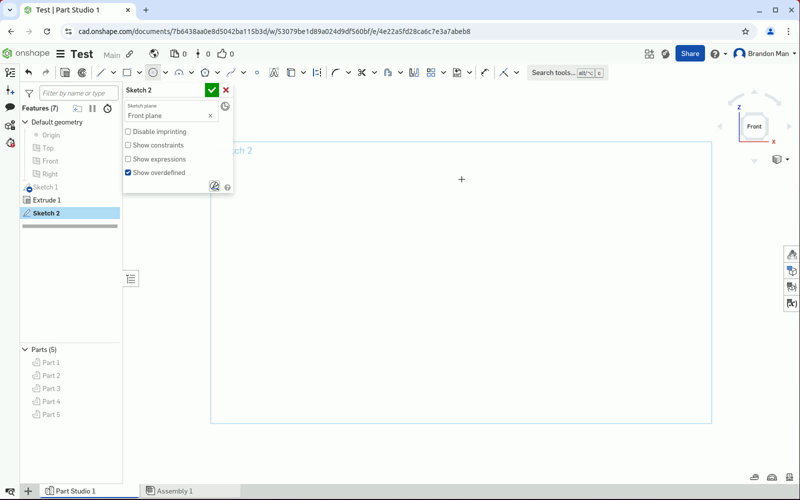
key_up(shift)
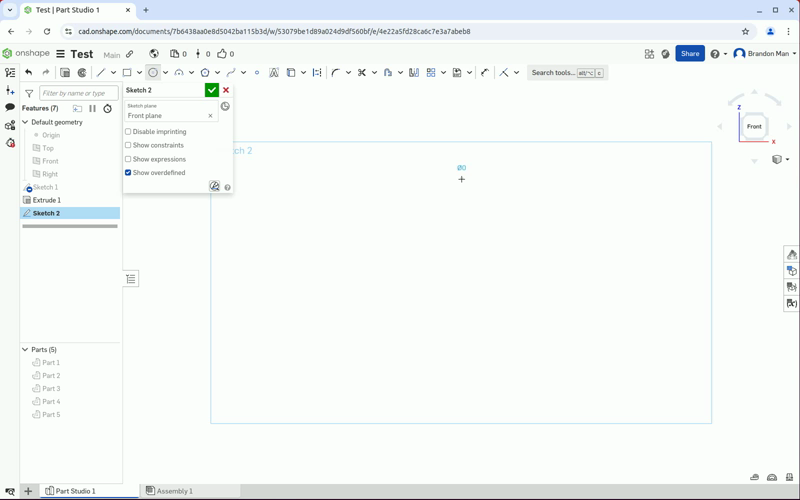
mouse_move(471, 178)
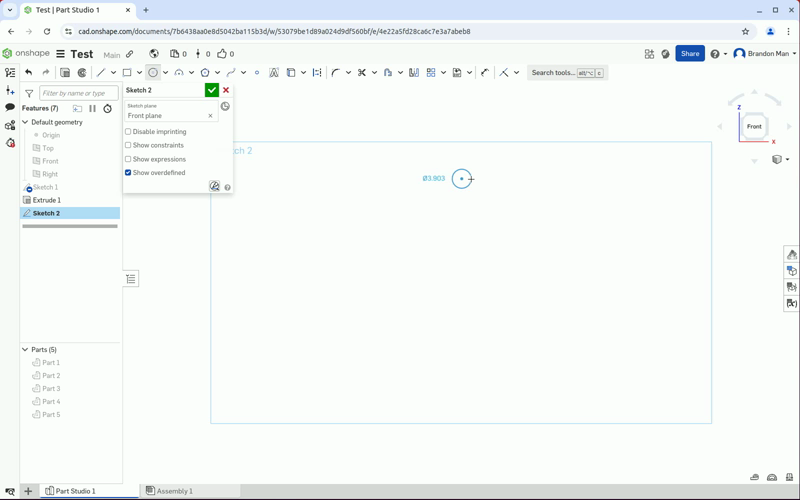
click(471, 178)
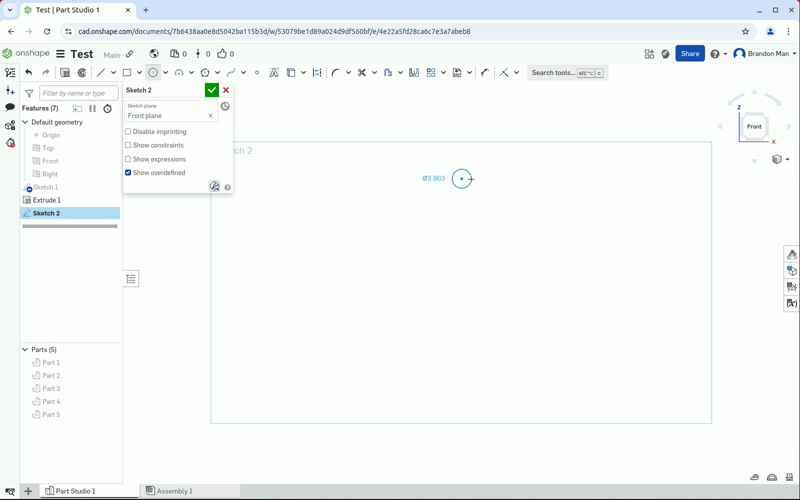
key(esc)
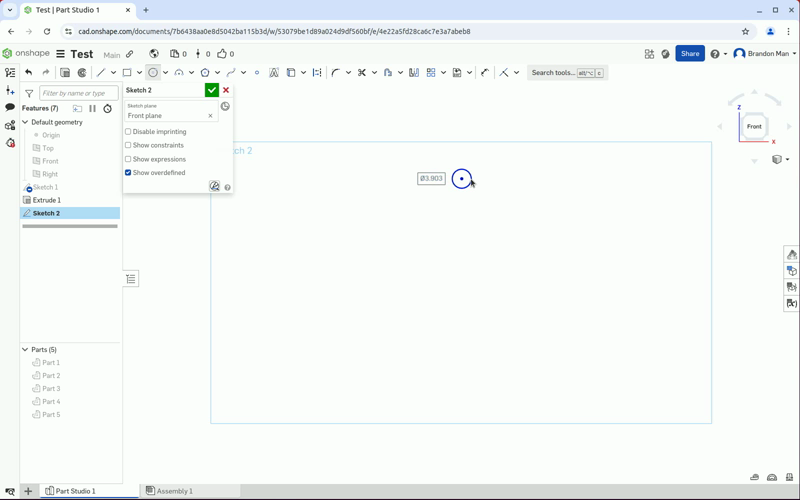
key(c)
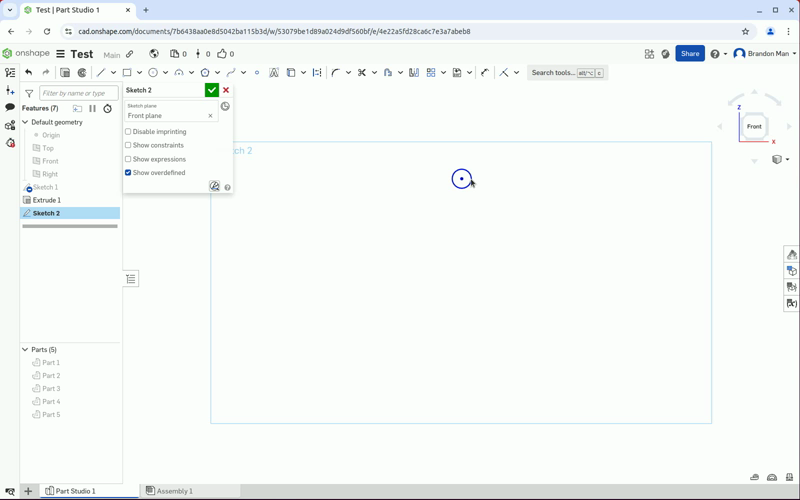
key_down(shift)
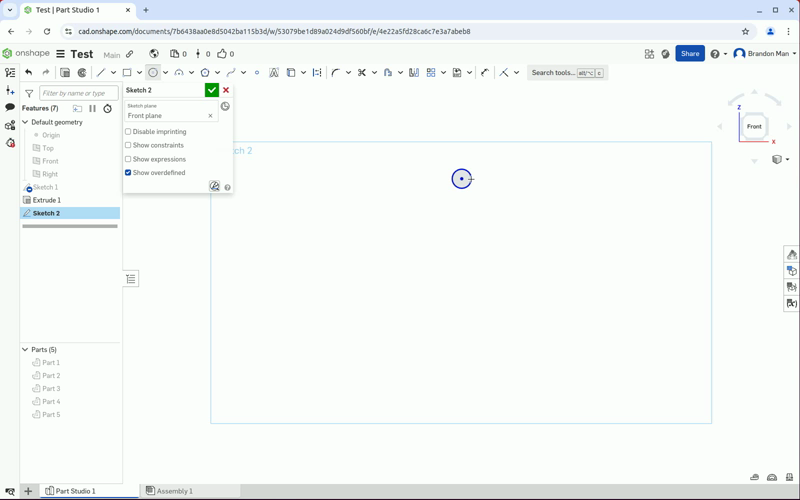
mouse_move(461, 178)
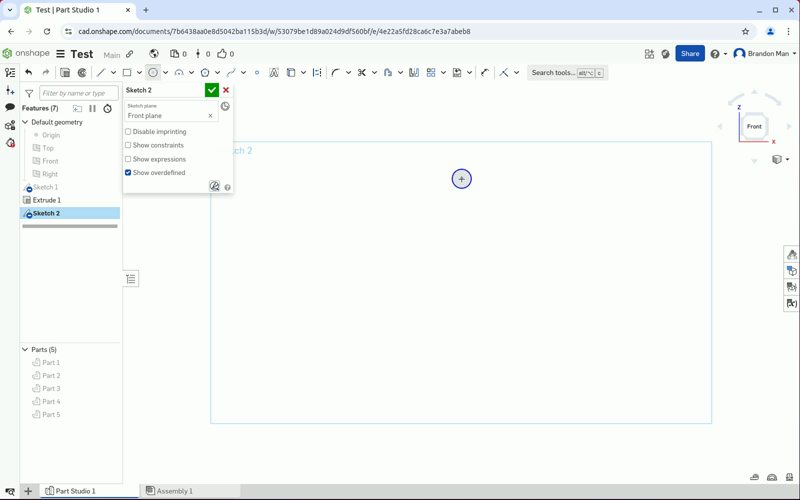
click(461, 178)
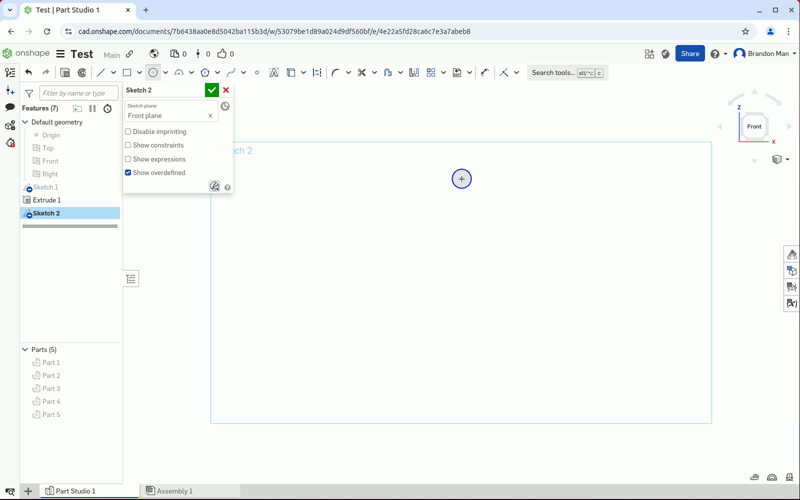
key_up(shift)
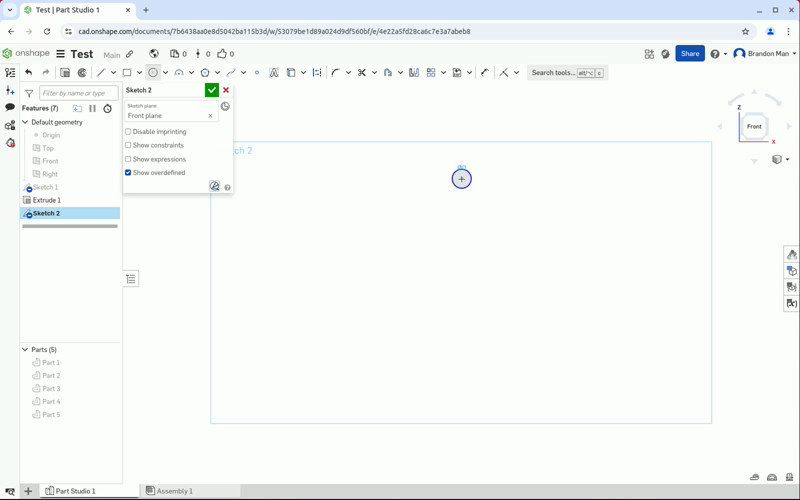
mouse_move(464, 178)
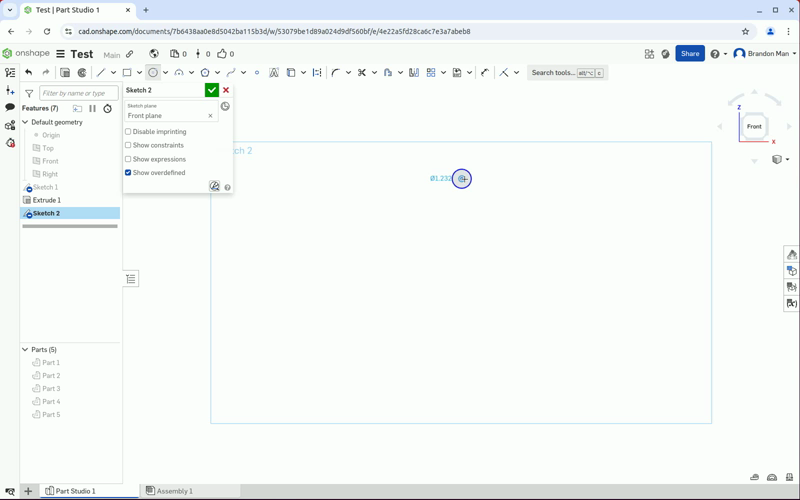
scroll(6)
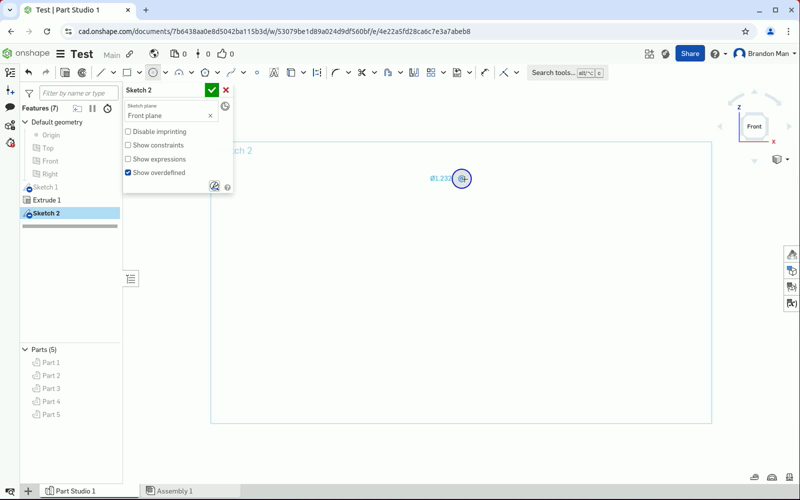
scroll(6)
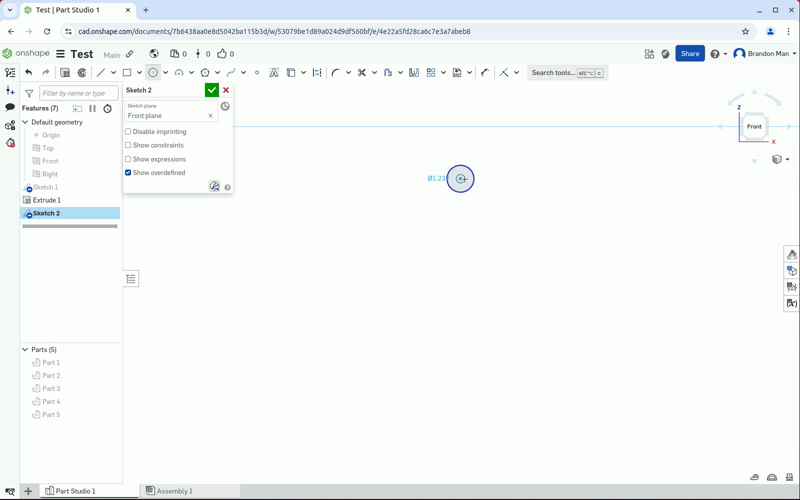
scroll(6)
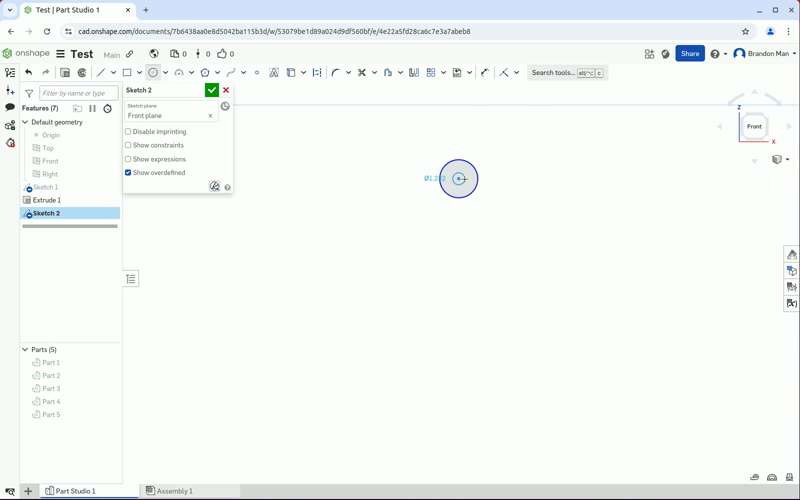
scroll(6)
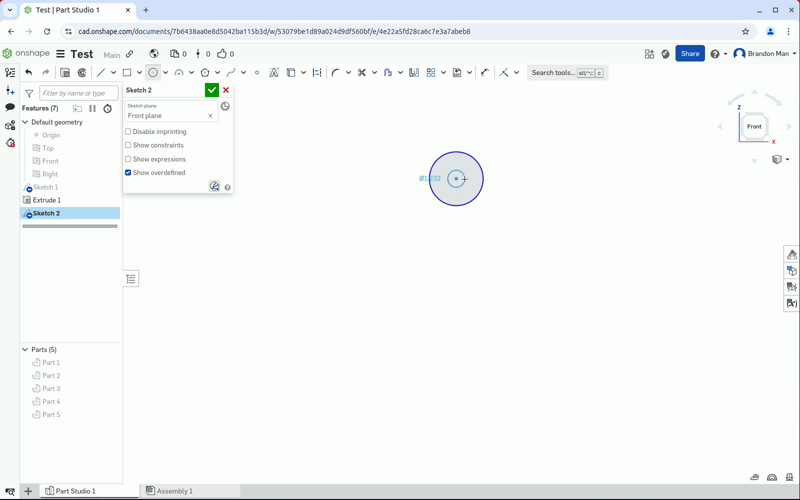
scroll(6)
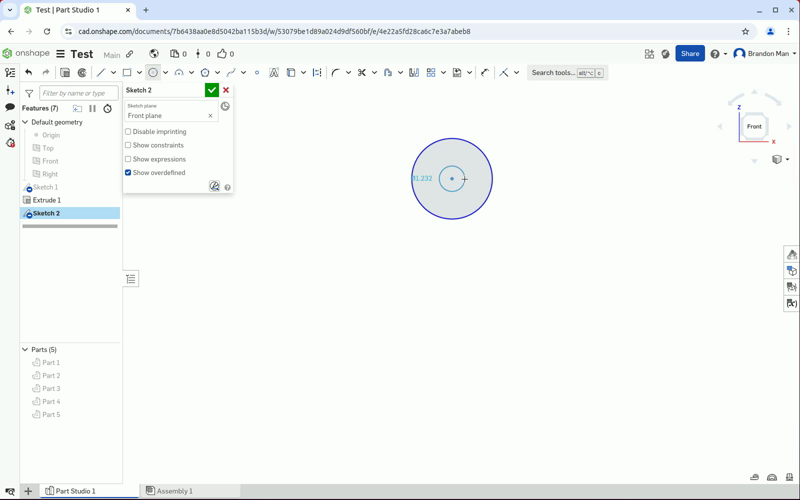
scroll(6)
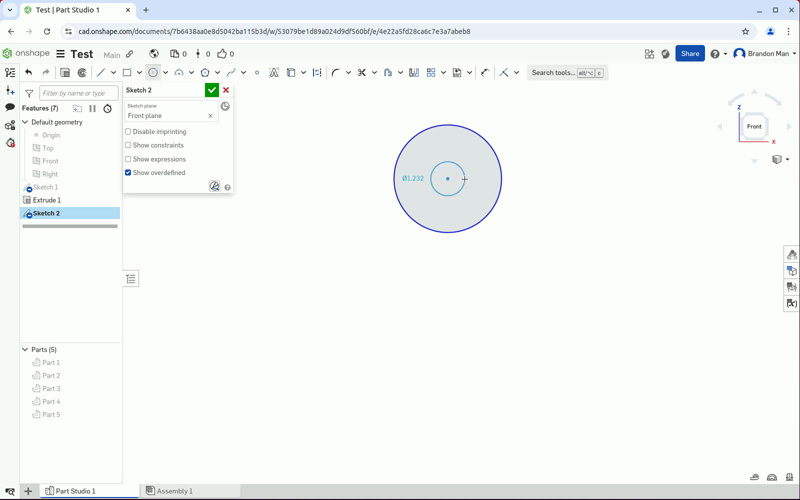
scroll(6)
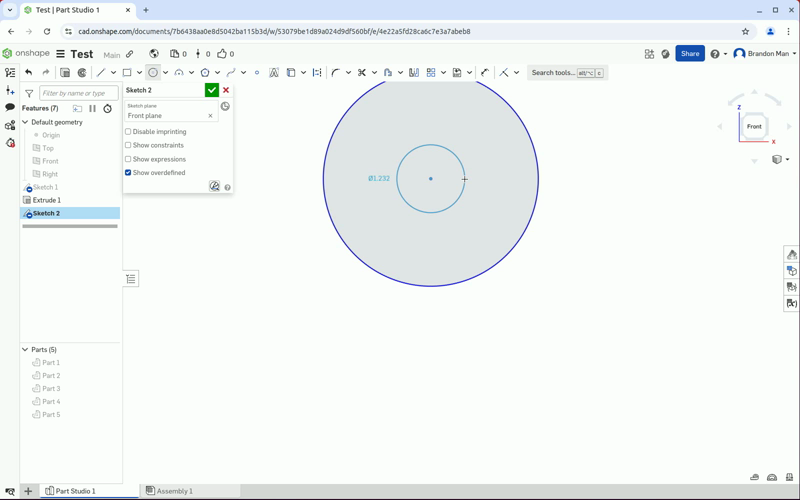
click(464, 178)
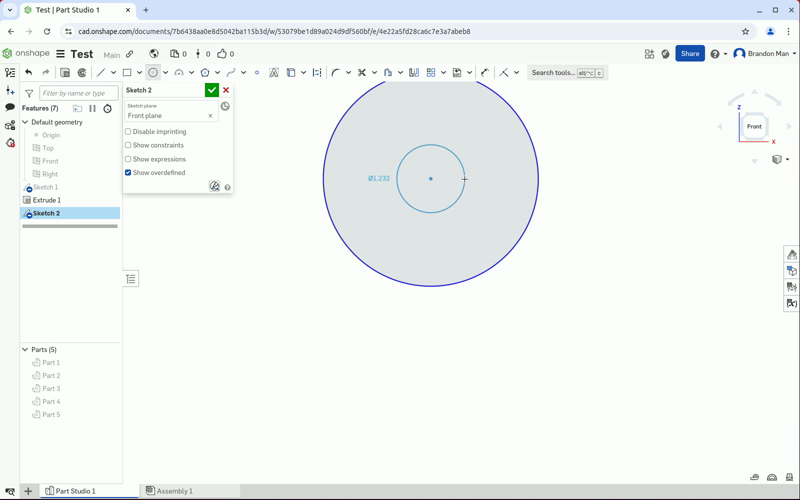
scroll(-6)
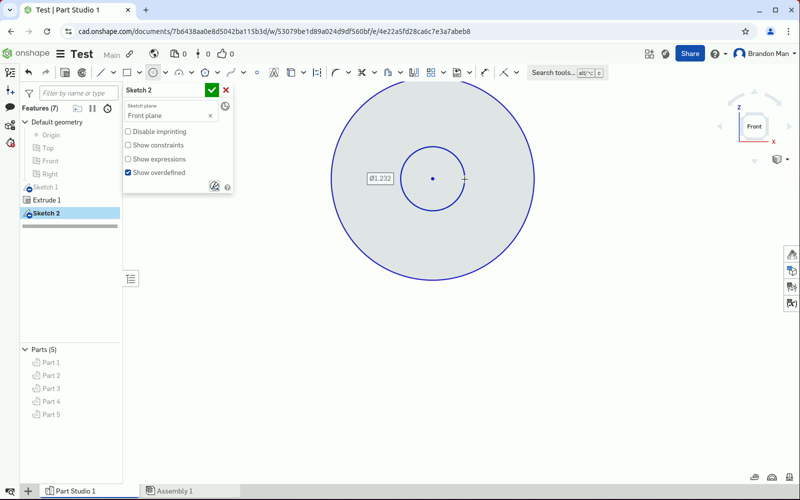
scroll(-6)
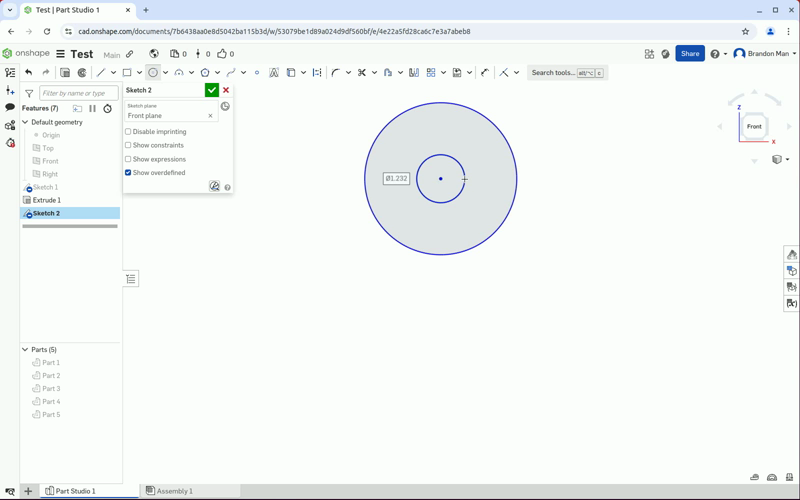
scroll(-6)
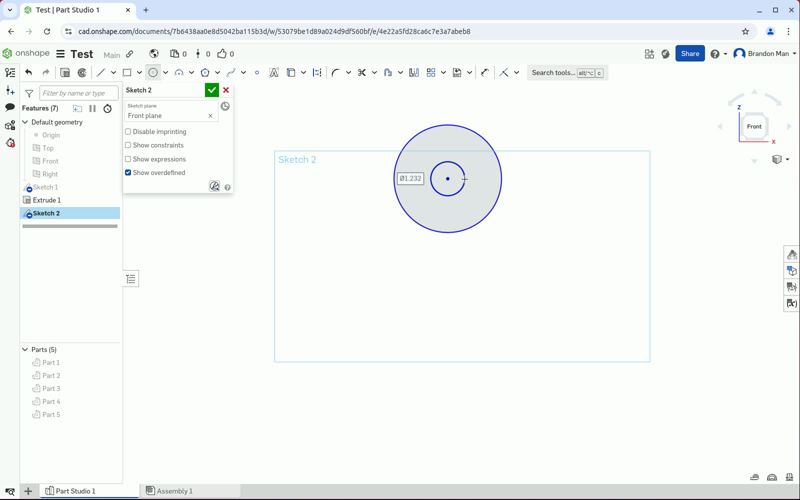
scroll(-6)
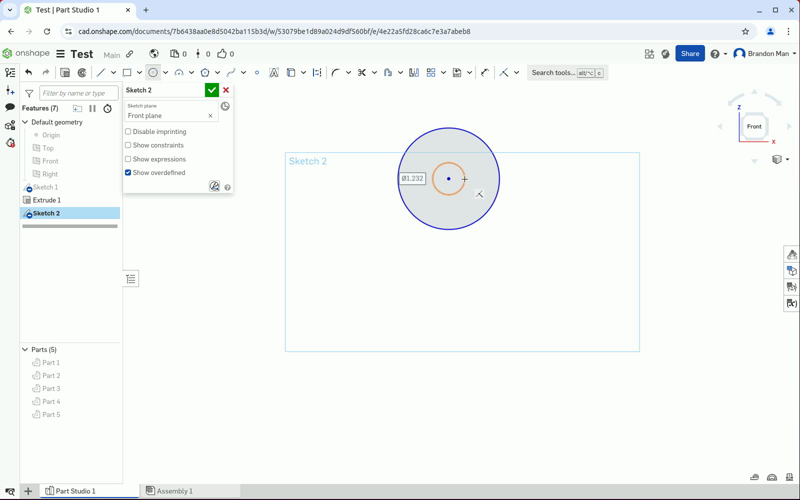
scroll(-6)
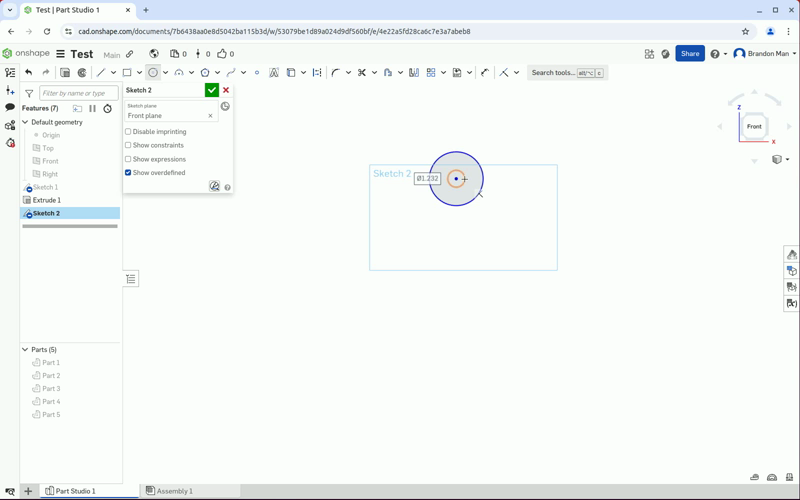
scroll(-6)
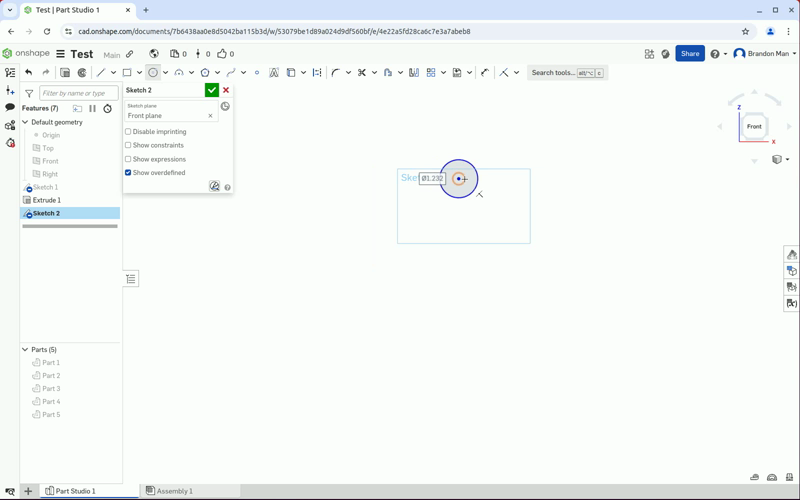
scroll(-6)
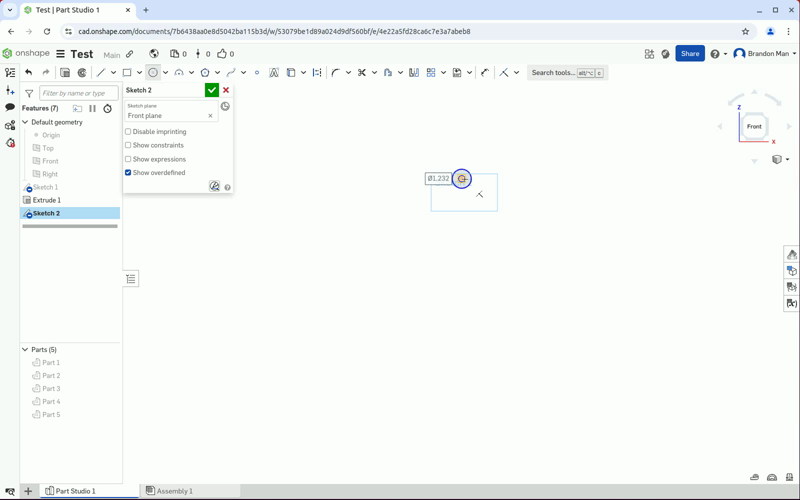
key(esc)
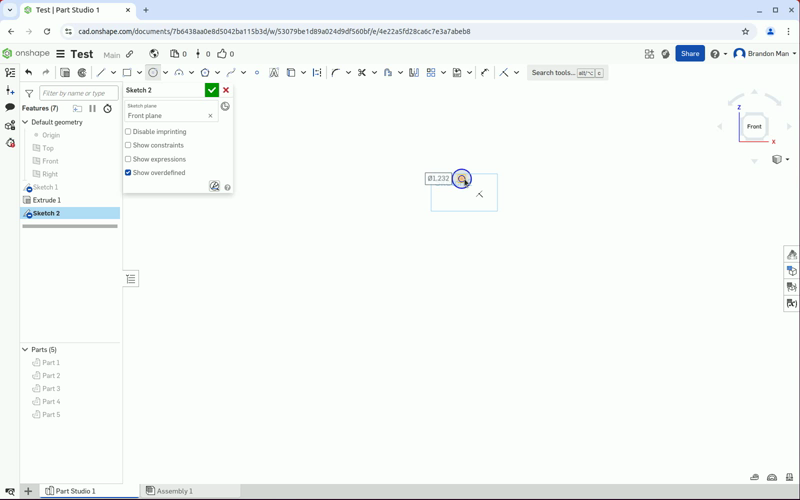
mouse_move(463, 185)
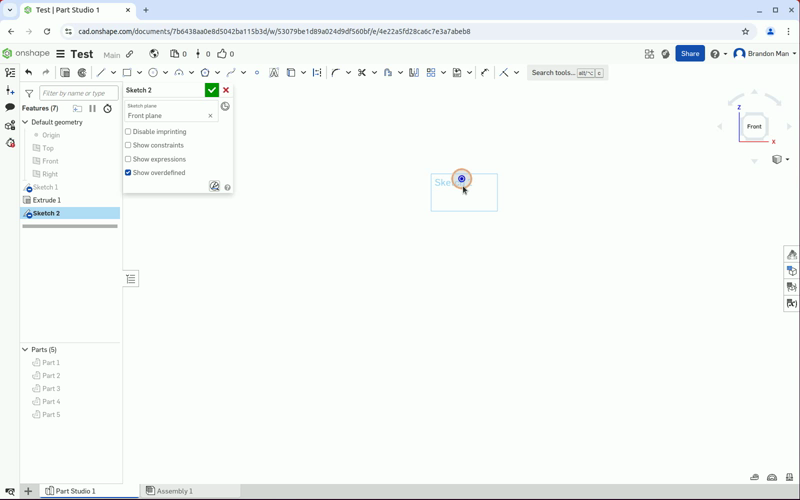
scroll(6)
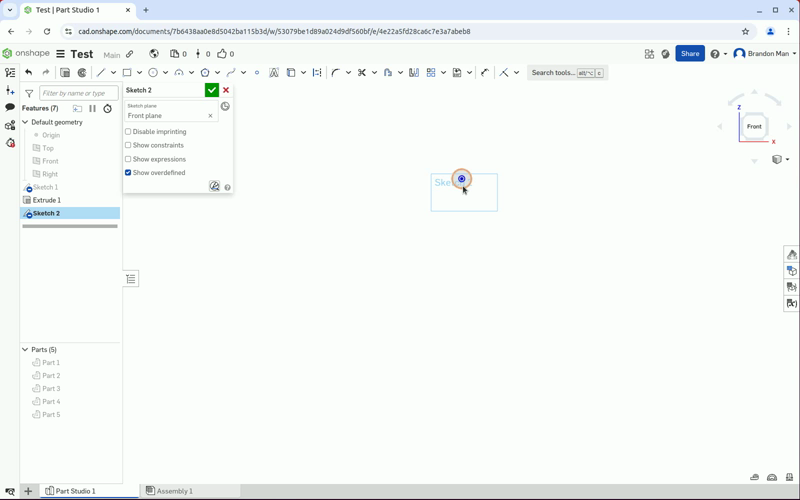
scroll(6)
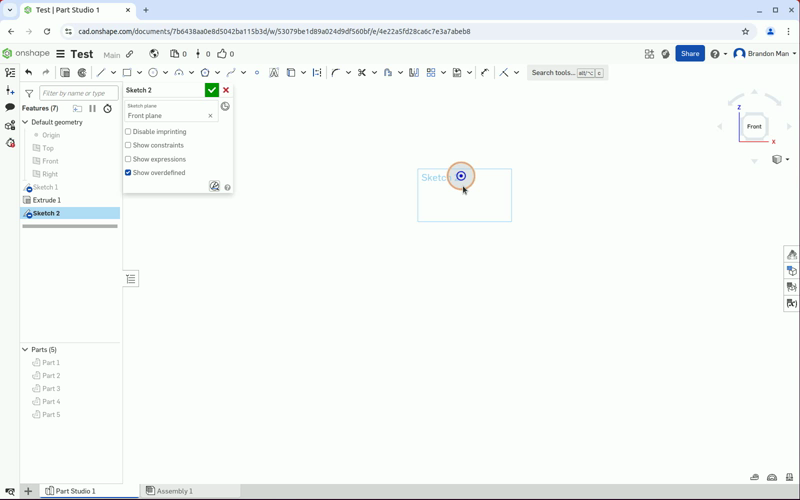
scroll(6)
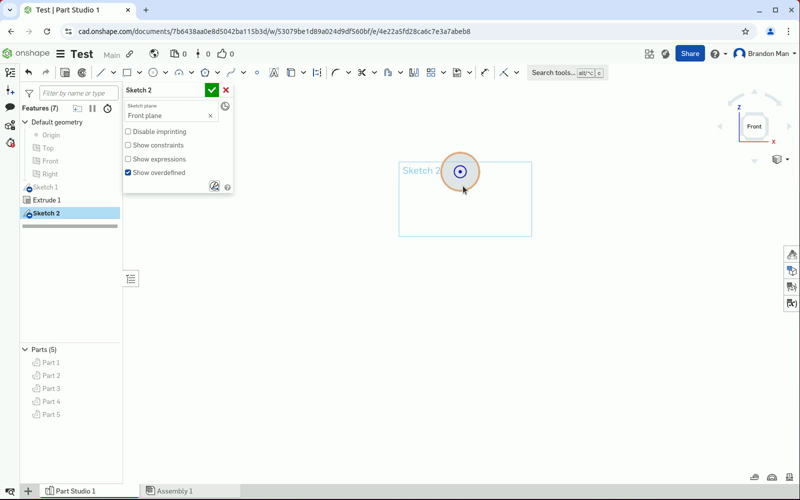
scroll(6)
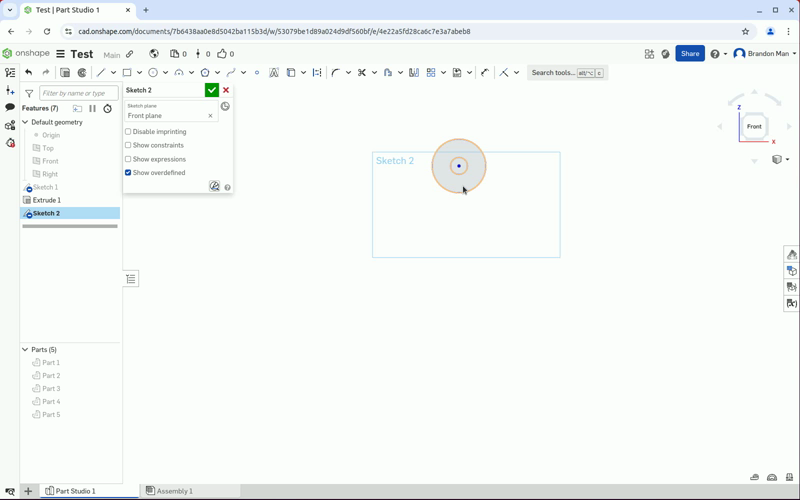
scroll(6)
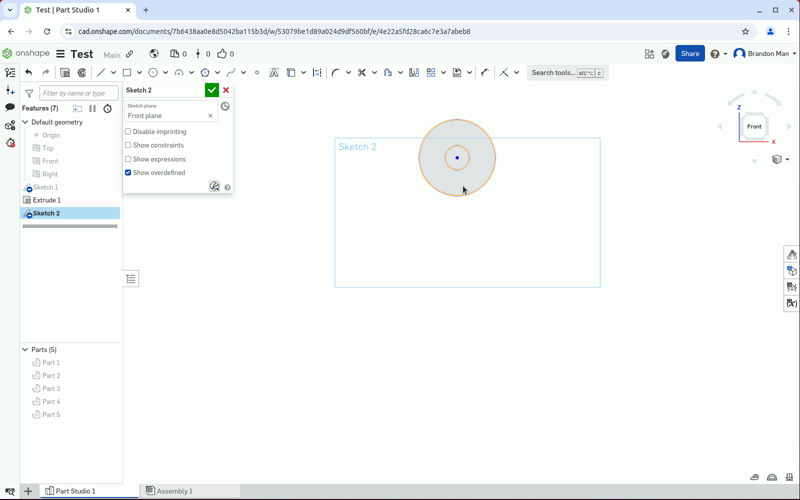
scroll(6)
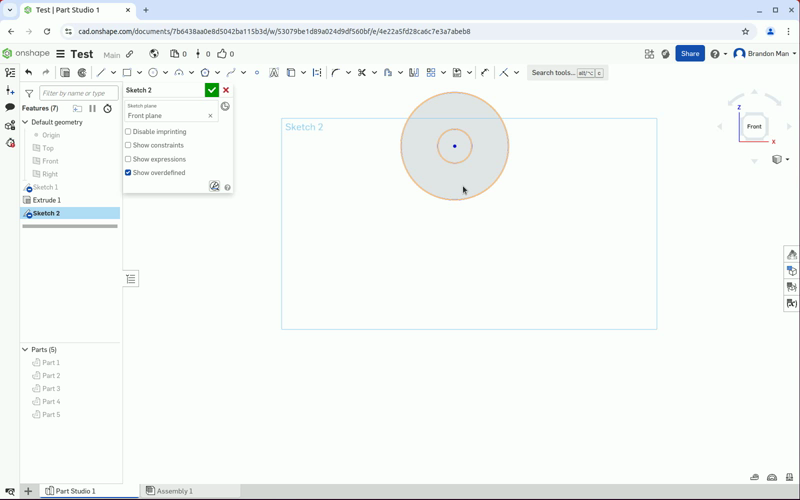
scroll(6)
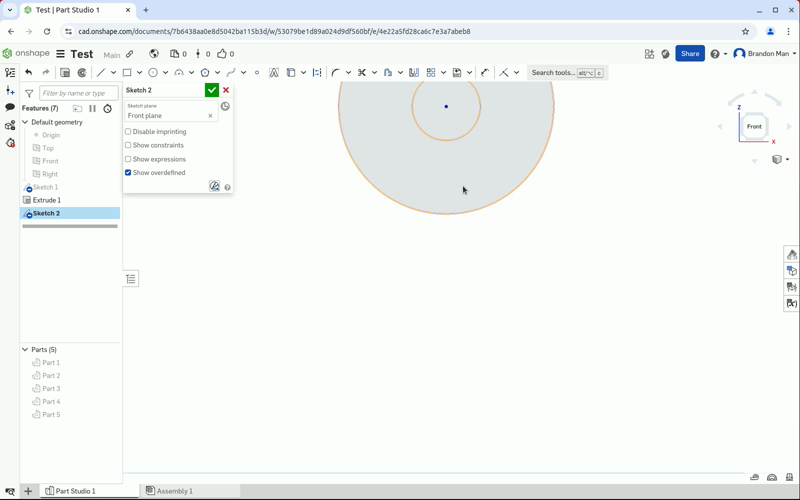
click(463, 185)
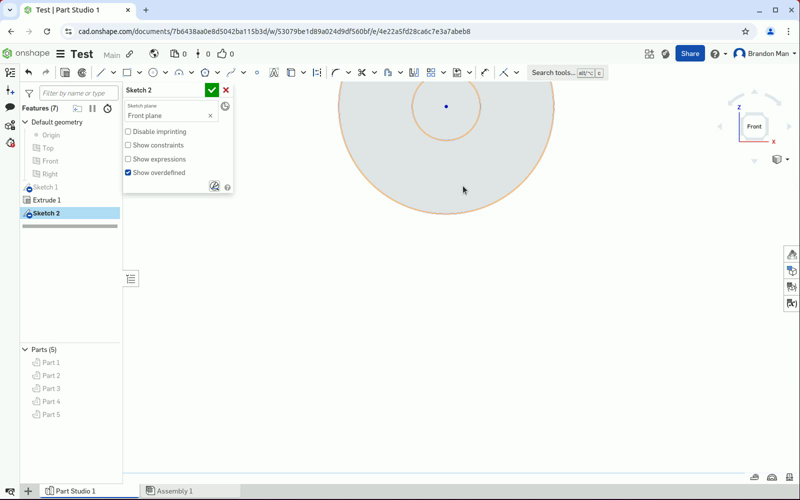
scroll(-6)
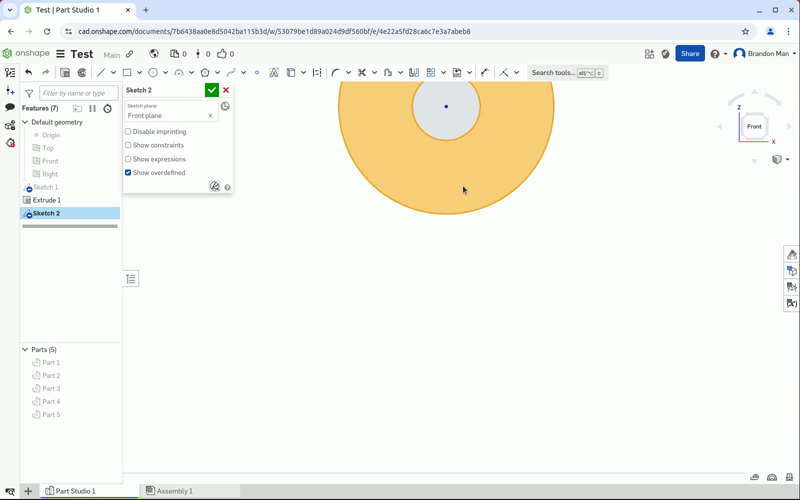
scroll(-6)
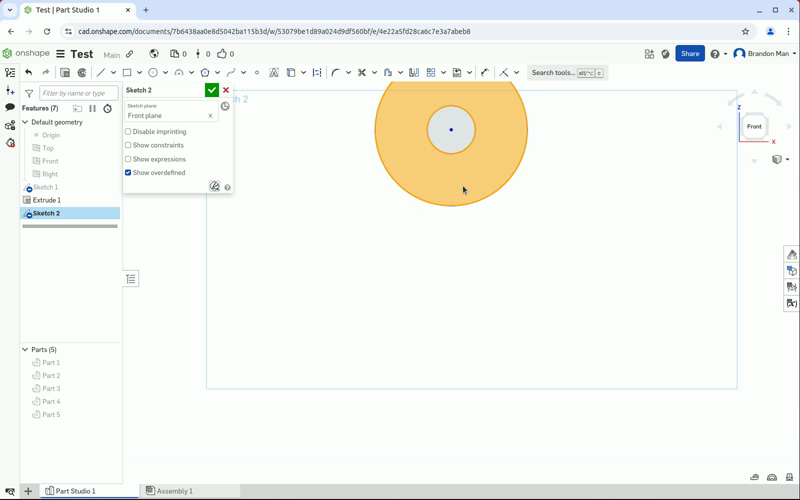
scroll(-6)
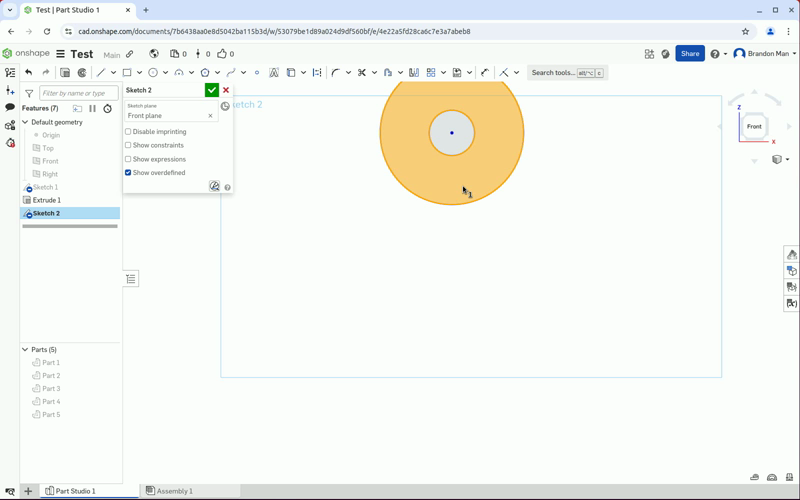
scroll(-6)
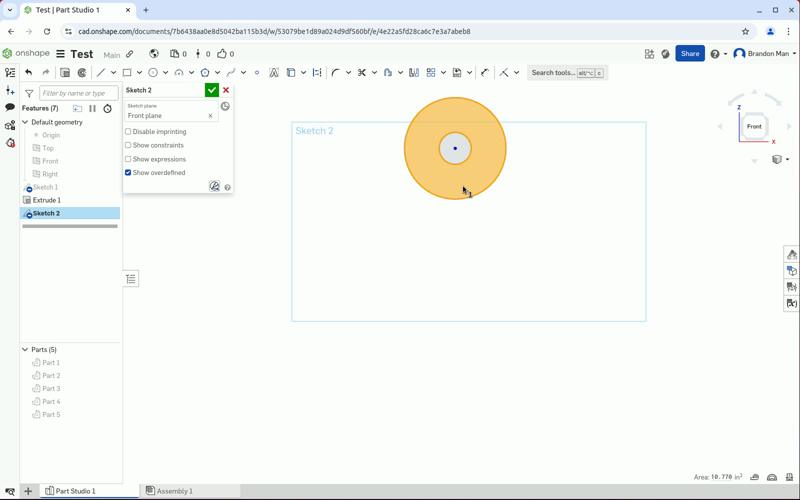
scroll(-6)
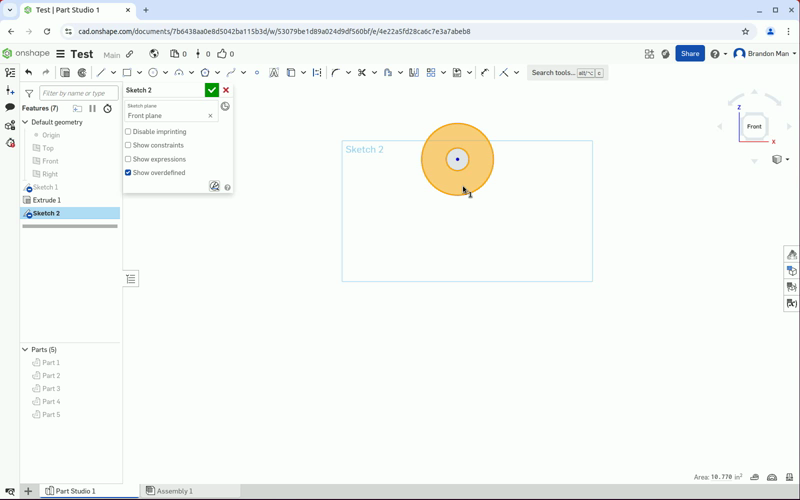
scroll(-6)
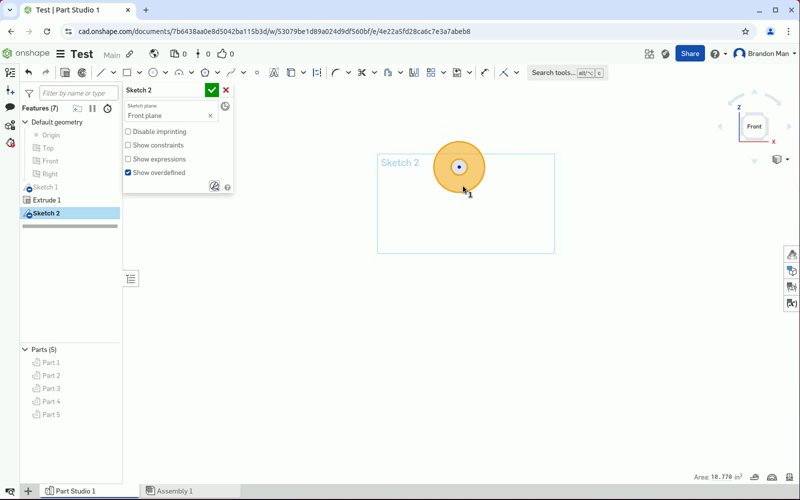
scroll(-6)
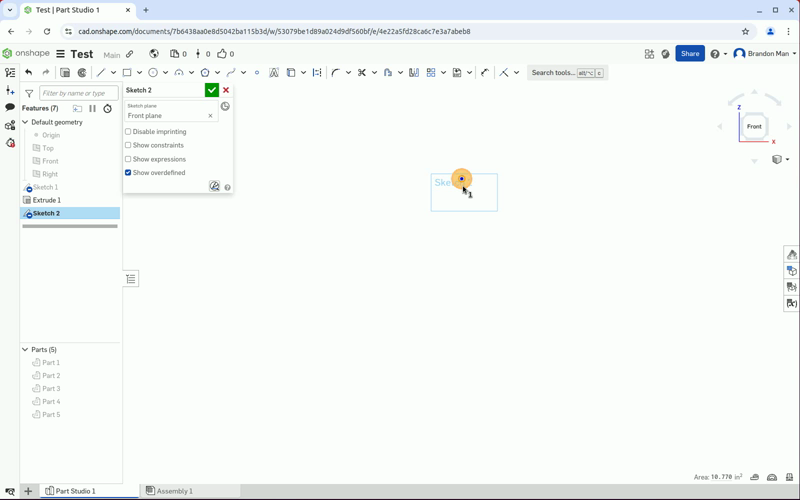
mouse_move(73, 352)
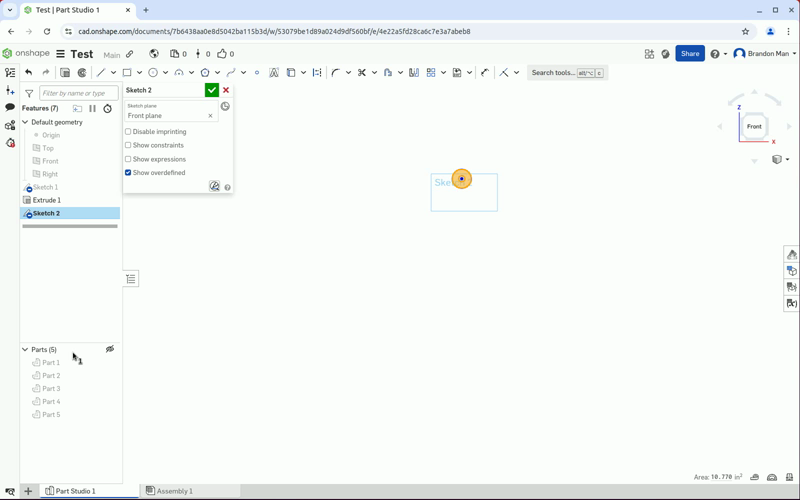
key(shift+y)
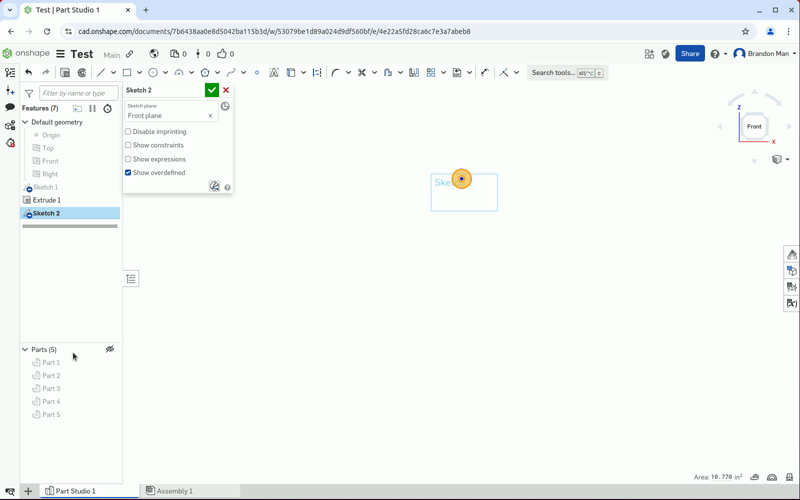
key(shift+e)
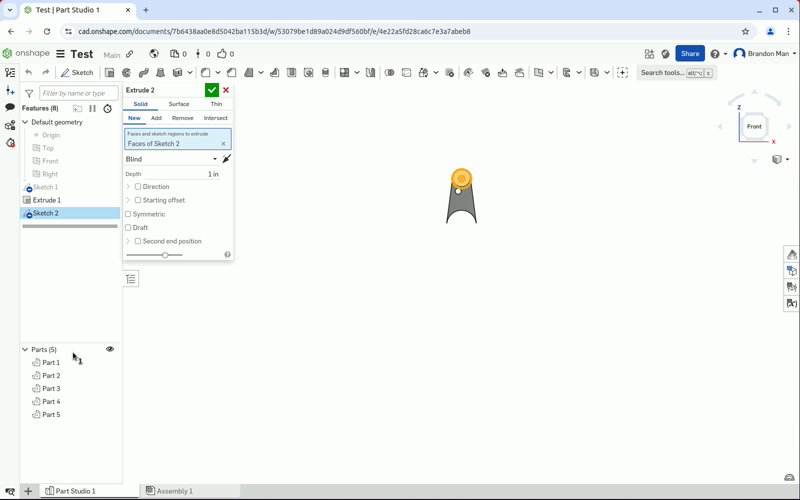
mouse_move(143, 106)
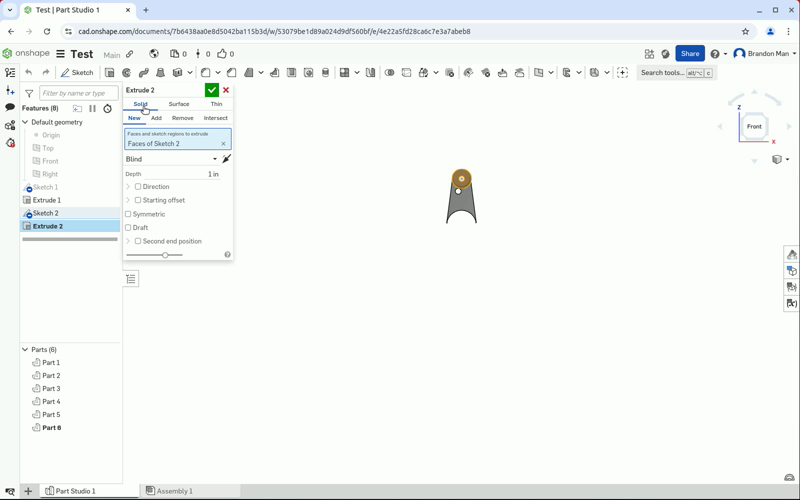
click(143, 106)
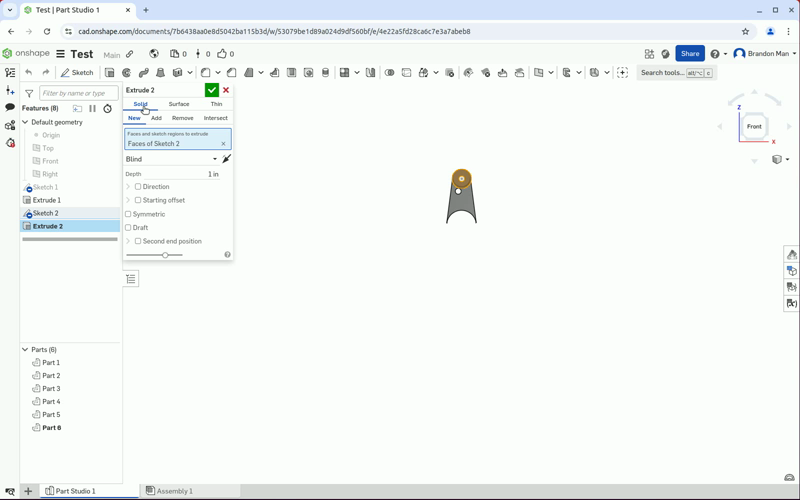
mouse_move(137, 120)
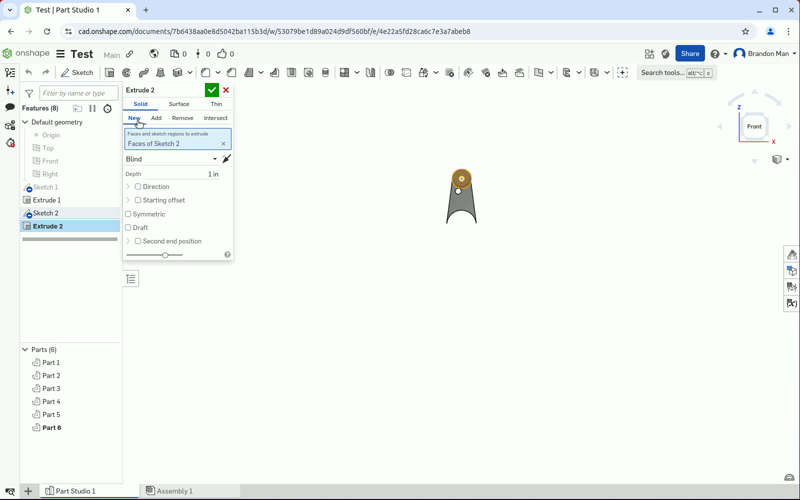
click(137, 120)
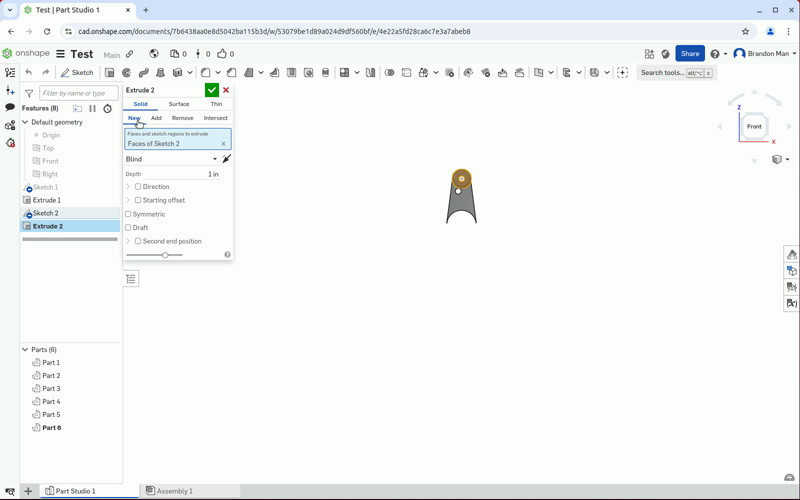
key(tab, 4)
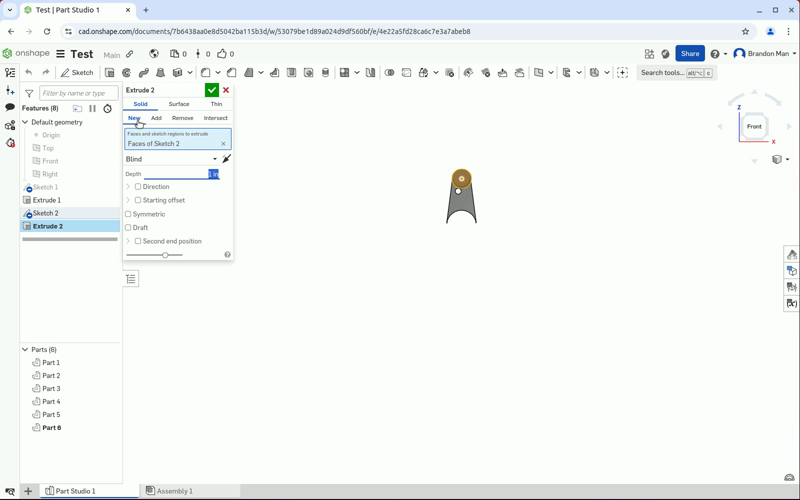
text(0.481)
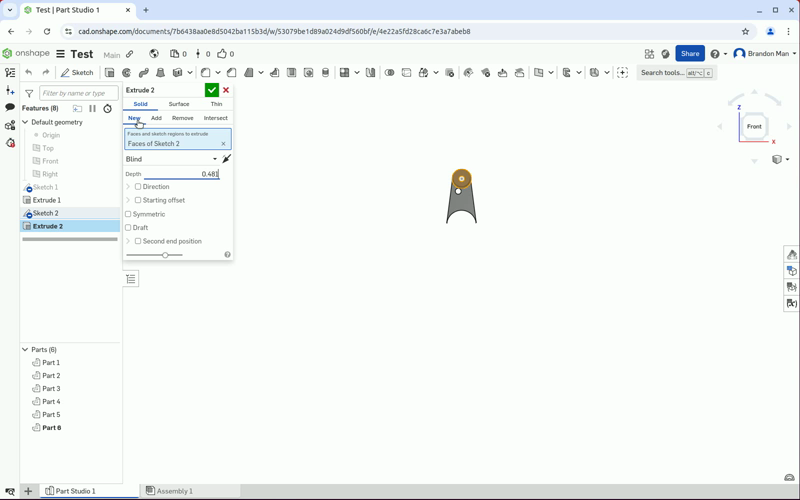
key(enter)
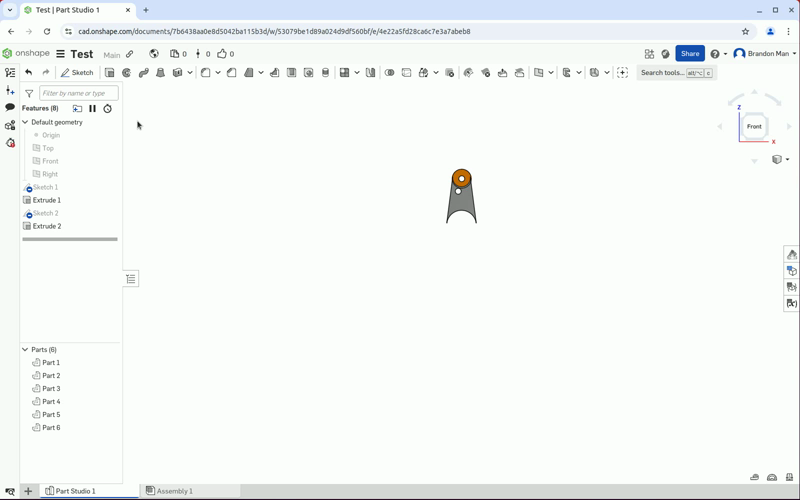
key(shift+h)
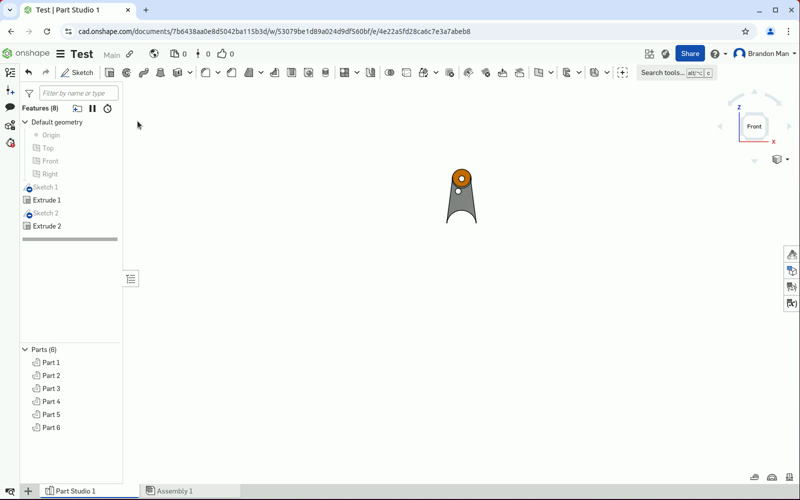
key(shift+h)
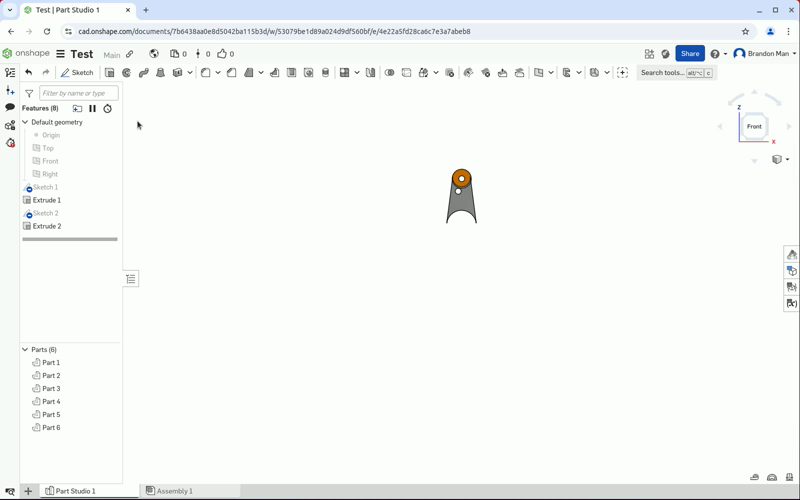
mouse_move(73, 189)
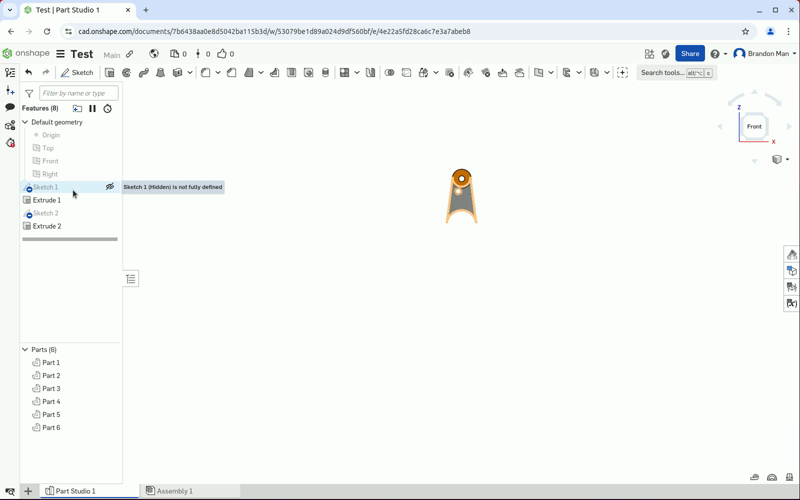
click(73, 189)
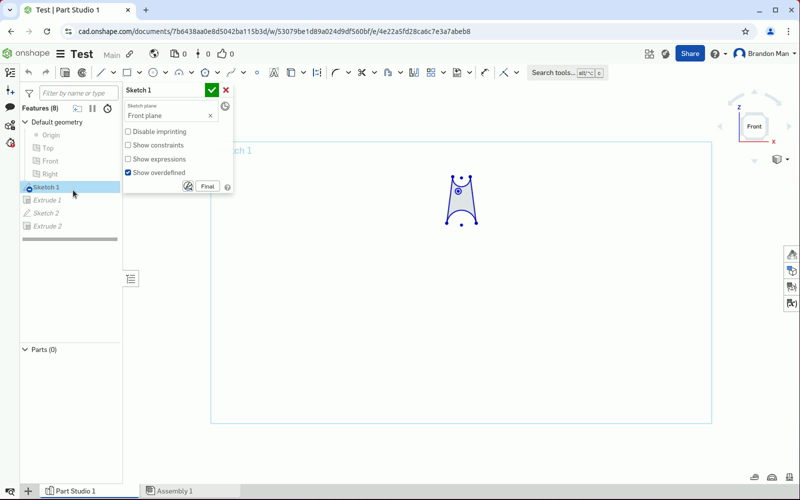
mouse_move(229, 92)
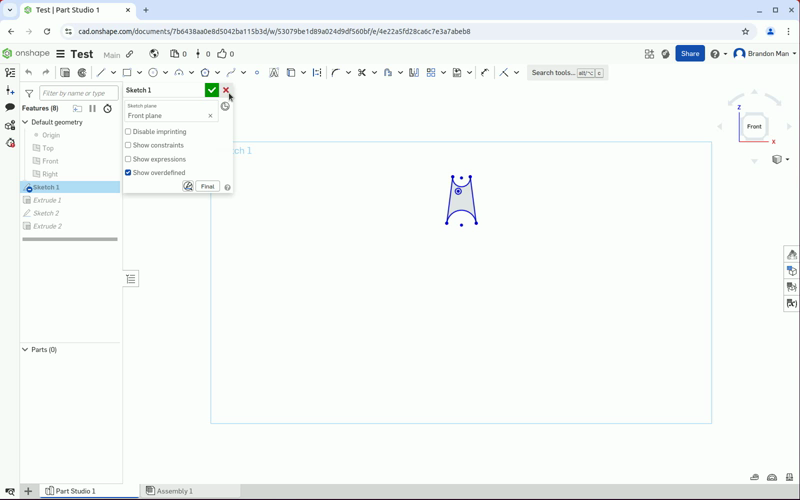
click(229, 92)
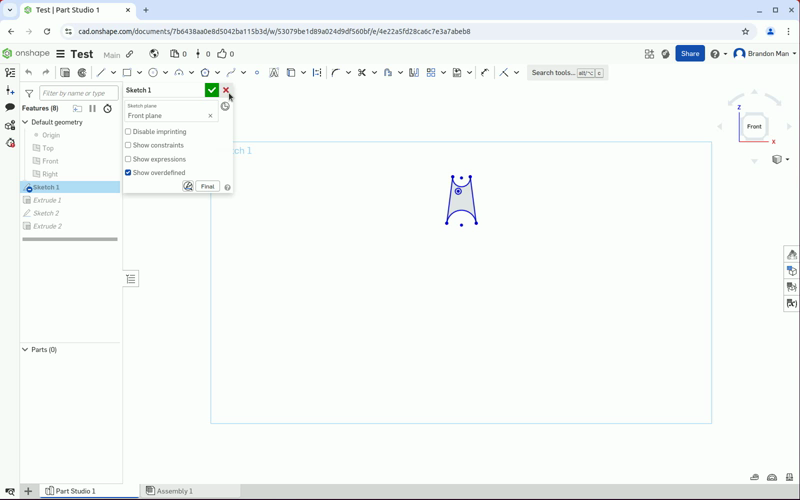
key(shift+s)
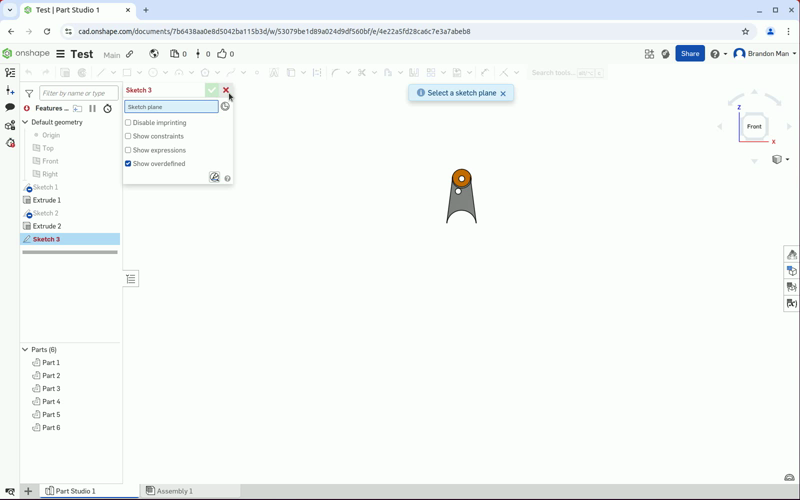
mouse_move(73, 163)
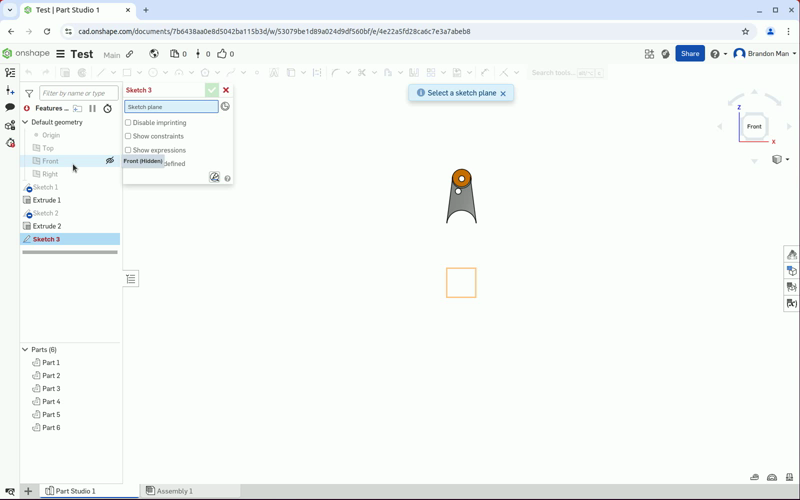
click(73, 163)
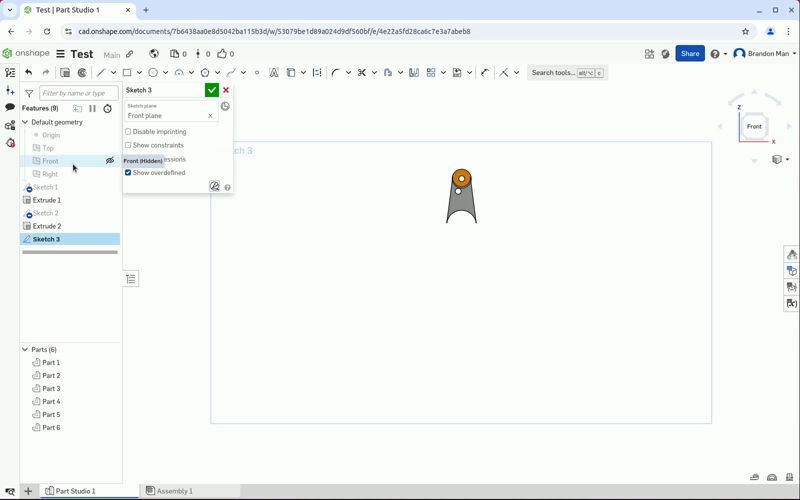
mouse_move(73, 352)
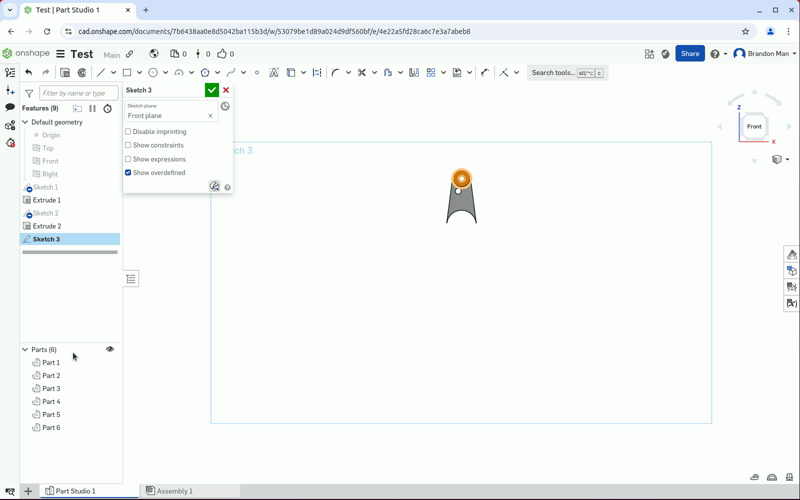
key(y)
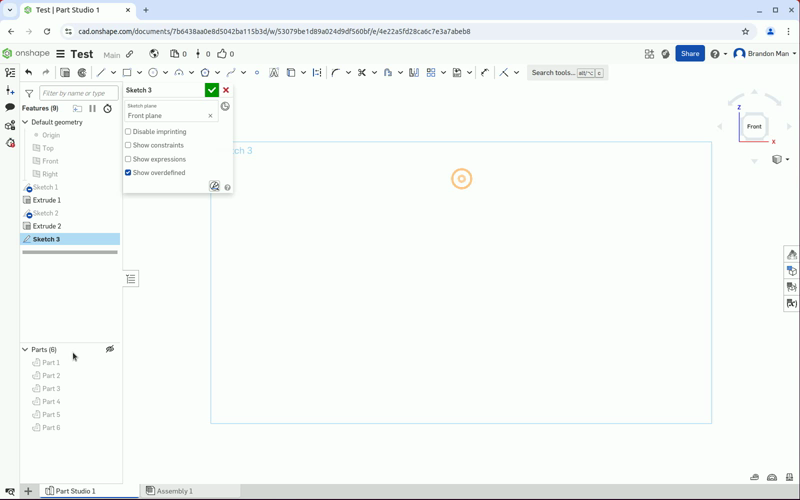
key(c)
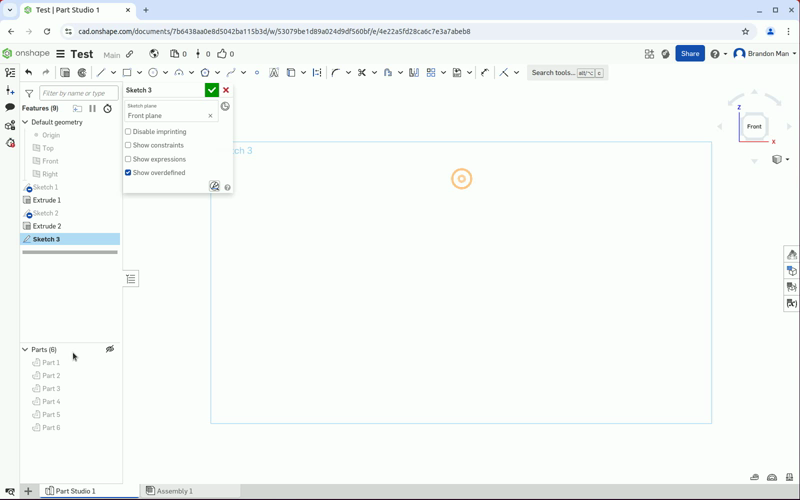
key_down(shift)
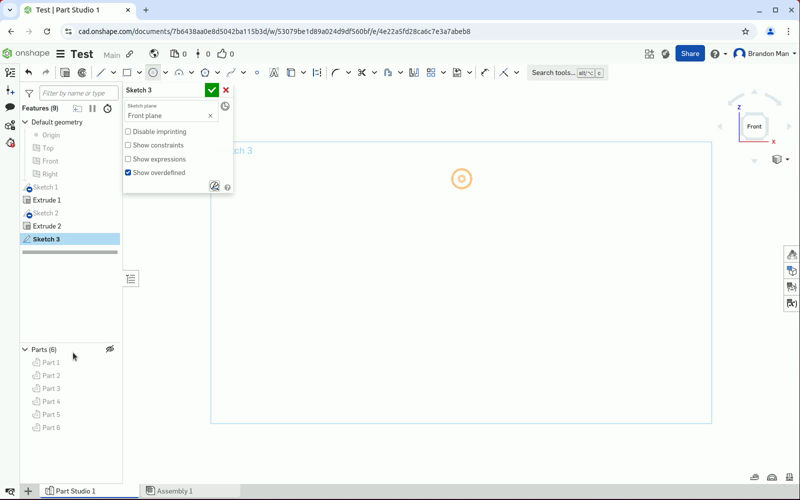
mouse_move(461, 225)
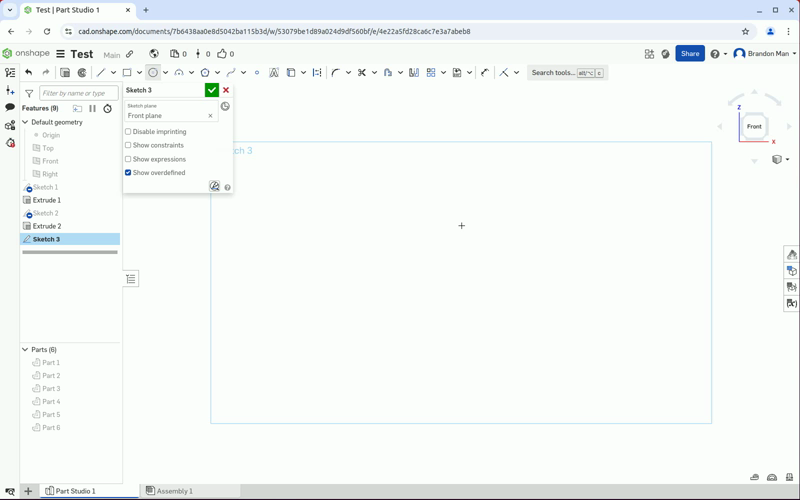
click(461, 225)
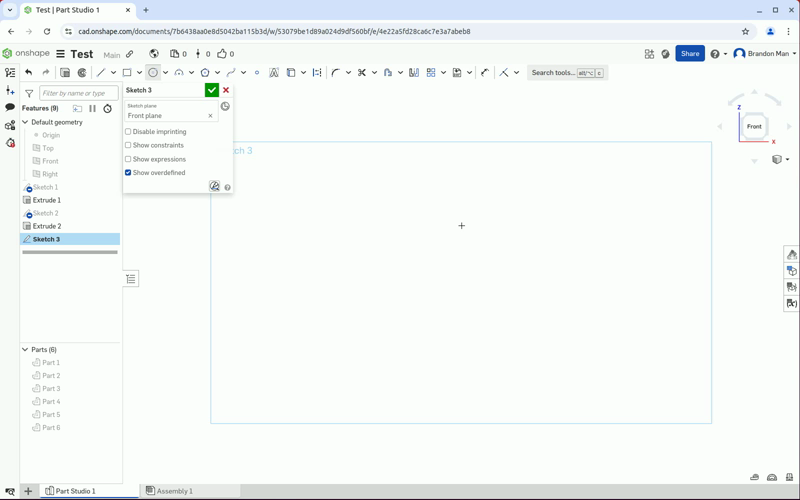
key_up(shift)
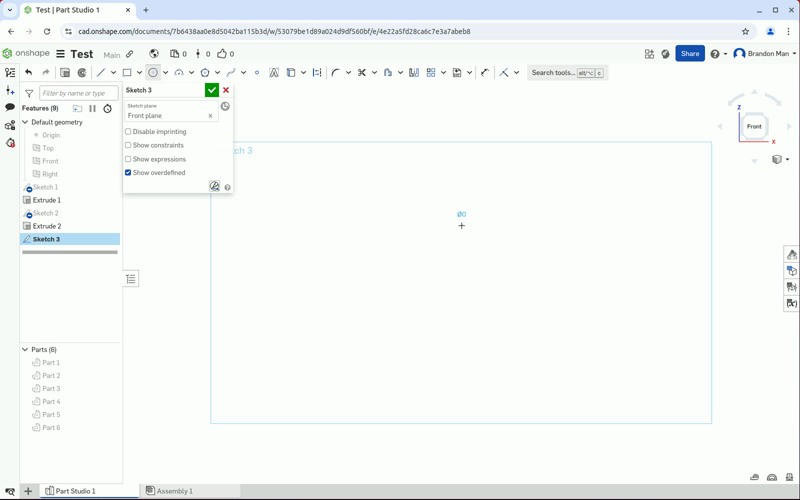
mouse_move(477, 225)
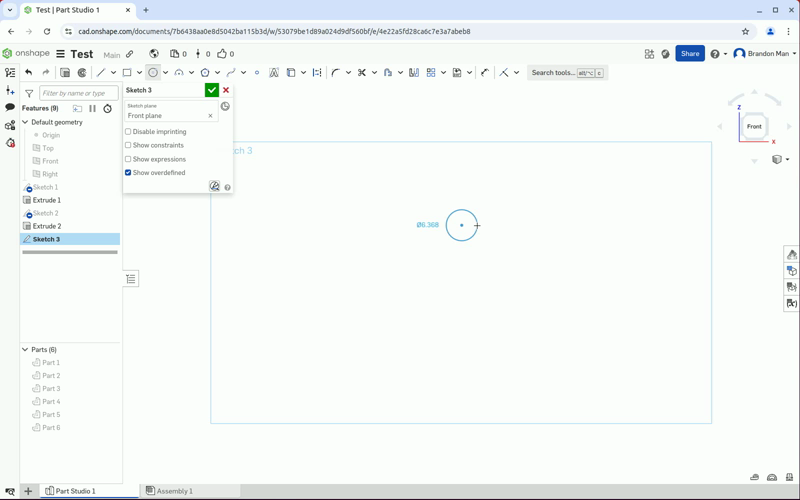
click(477, 225)
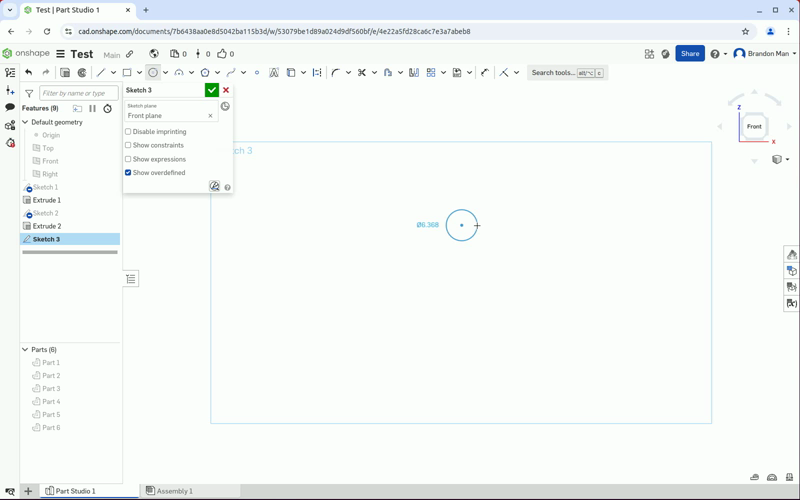
key(esc)
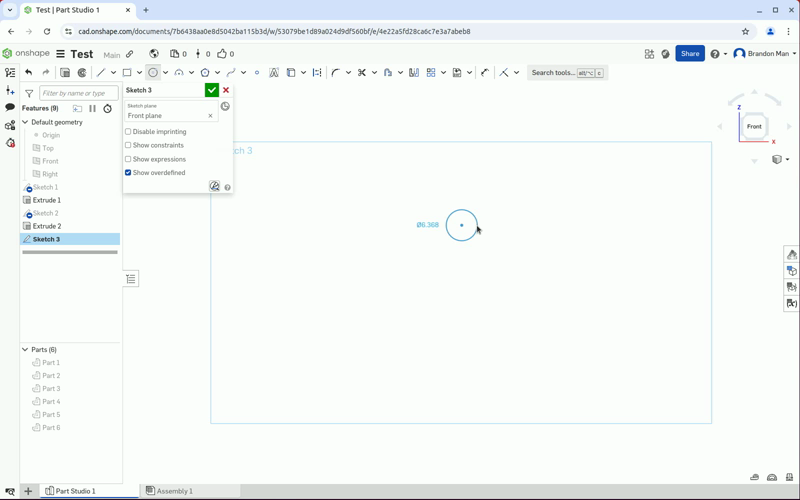
key(c)
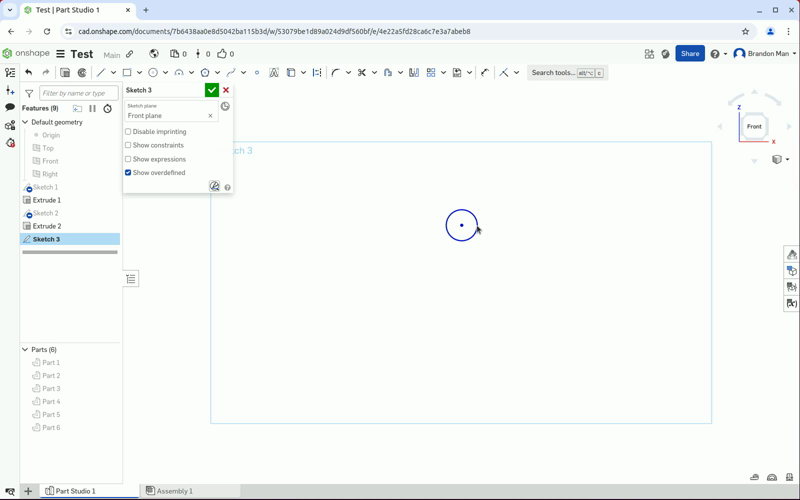
key_down(shift)
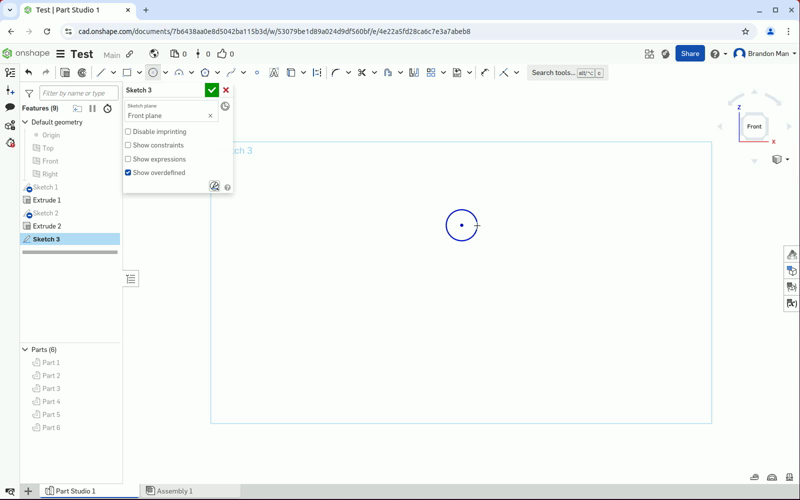
mouse_move(461, 225)
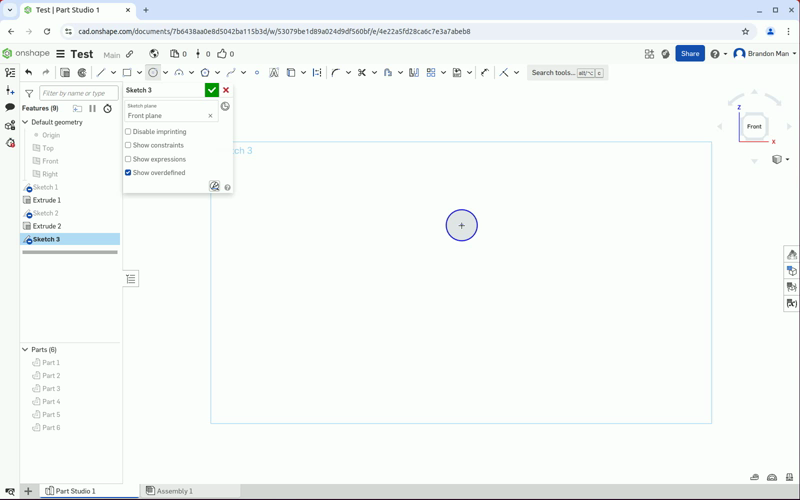
click(461, 225)
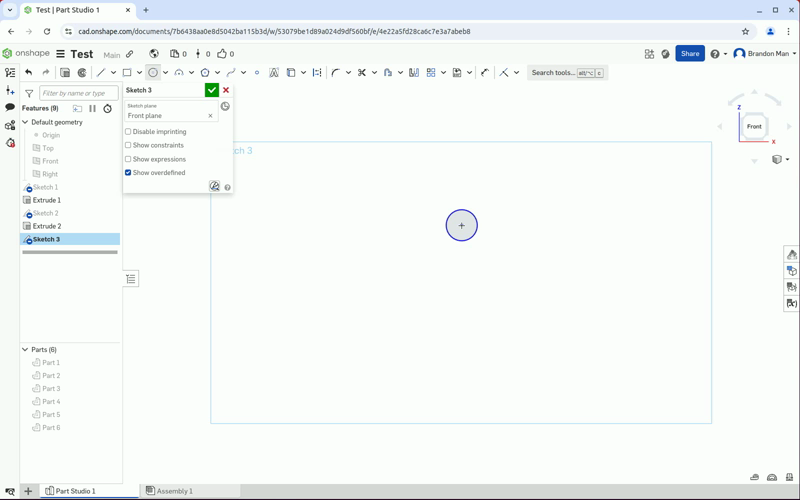
key_up(shift)
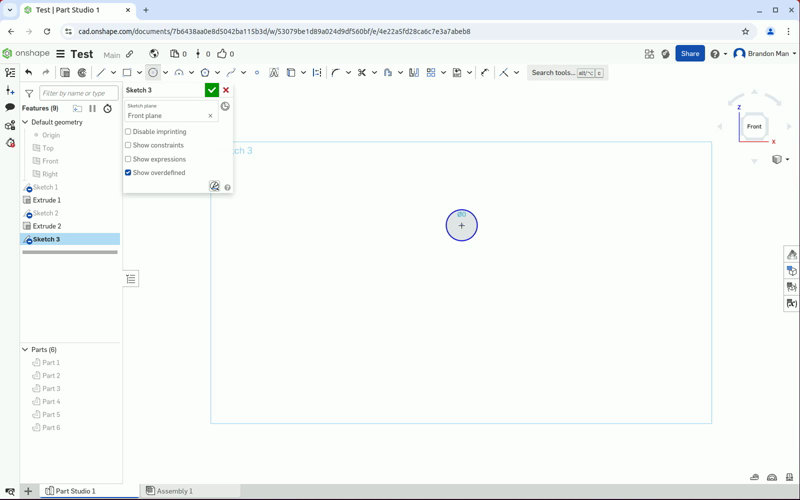
mouse_move(465, 225)
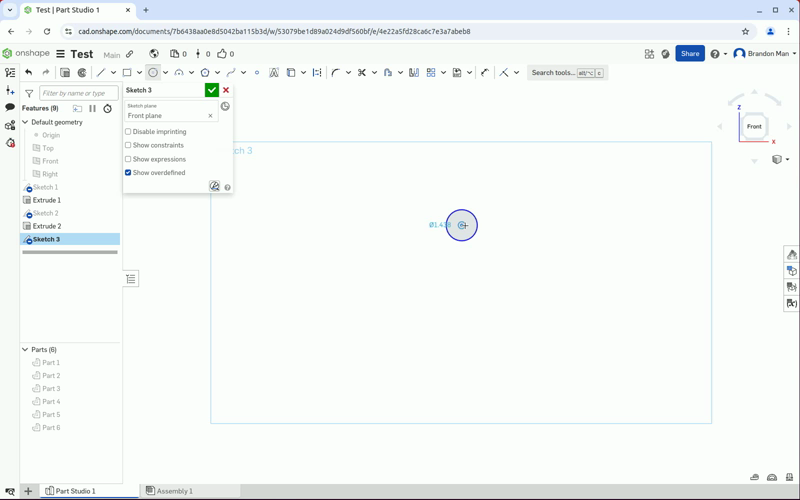
scroll(6)
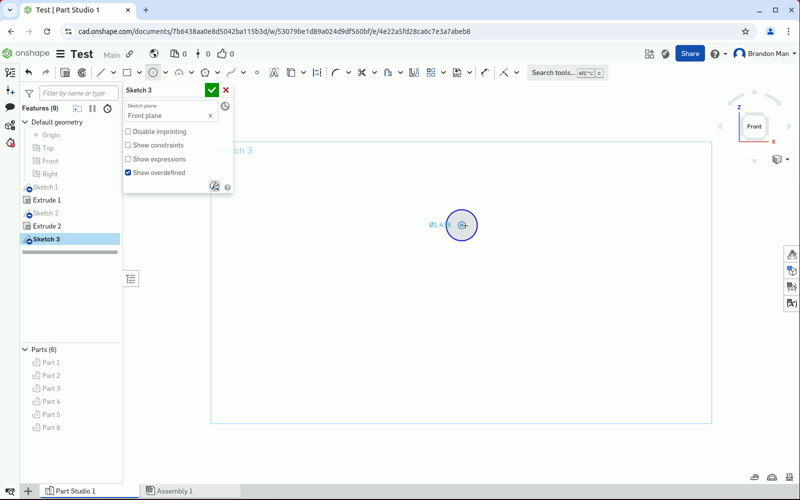
scroll(6)
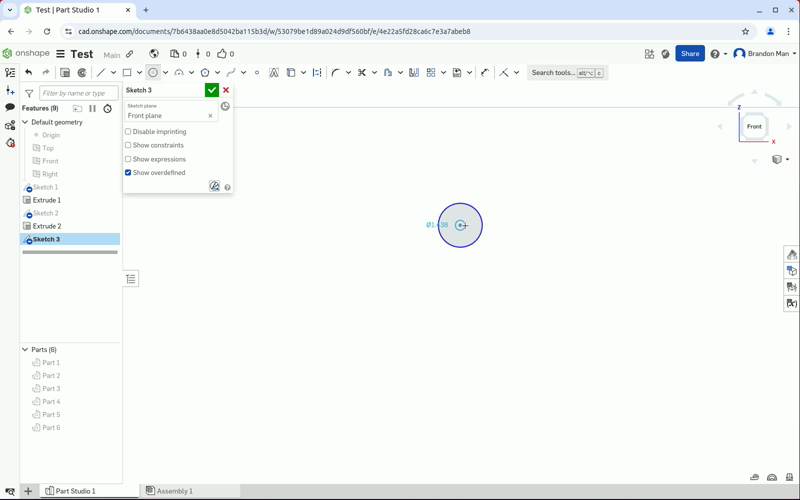
scroll(6)
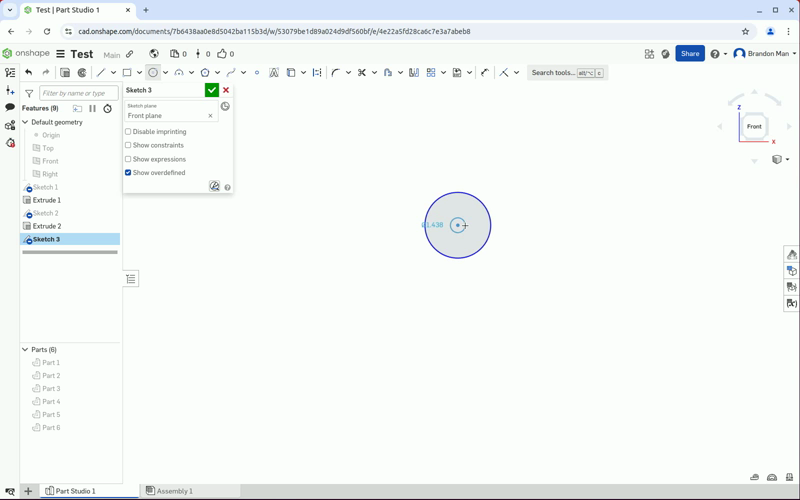
scroll(6)
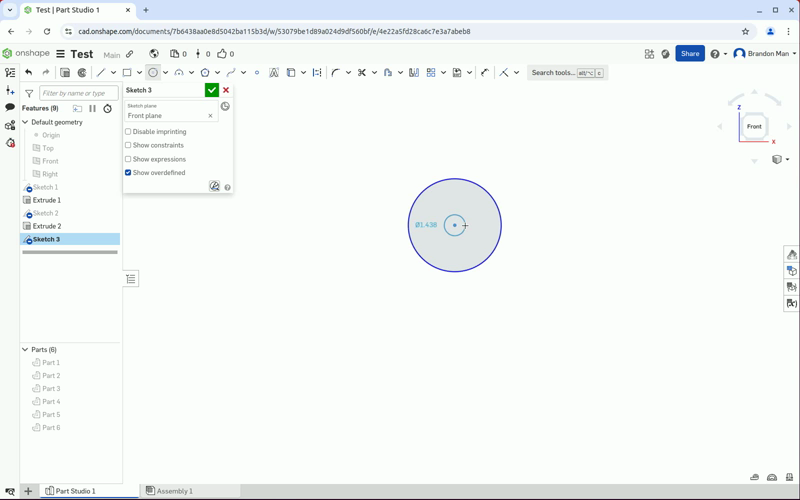
scroll(6)
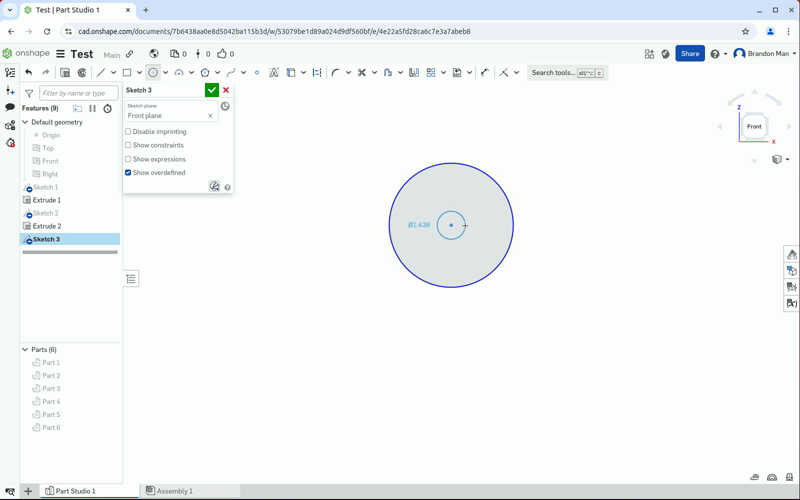
scroll(6)
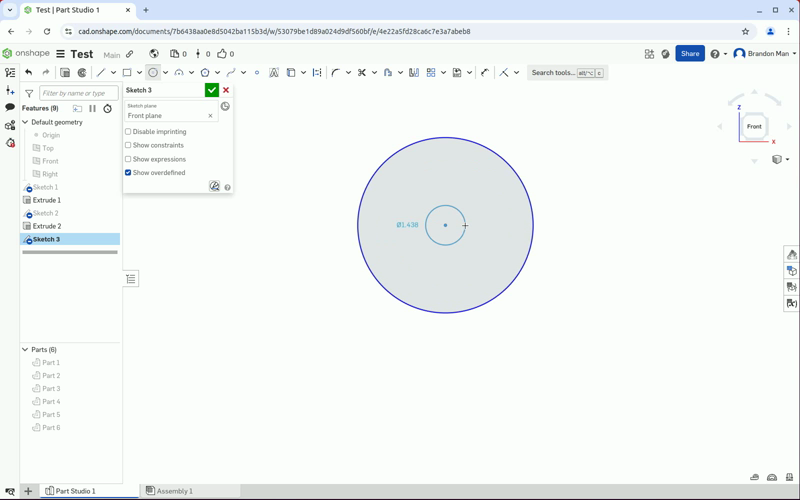
scroll(6)
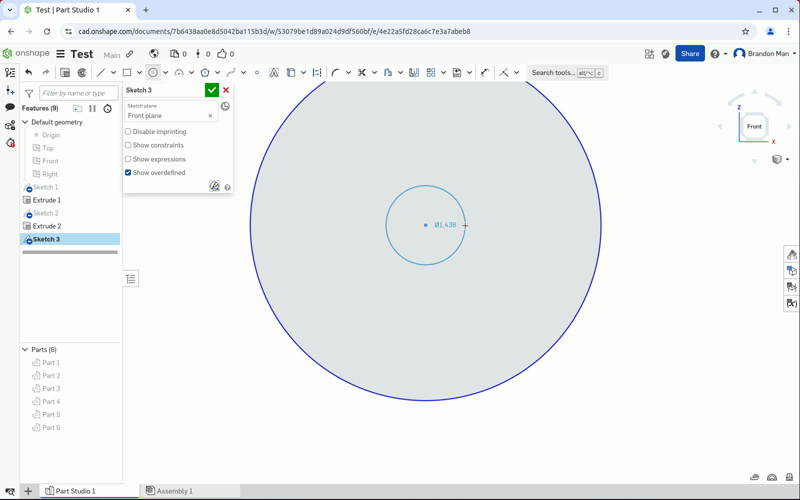
click(465, 225)
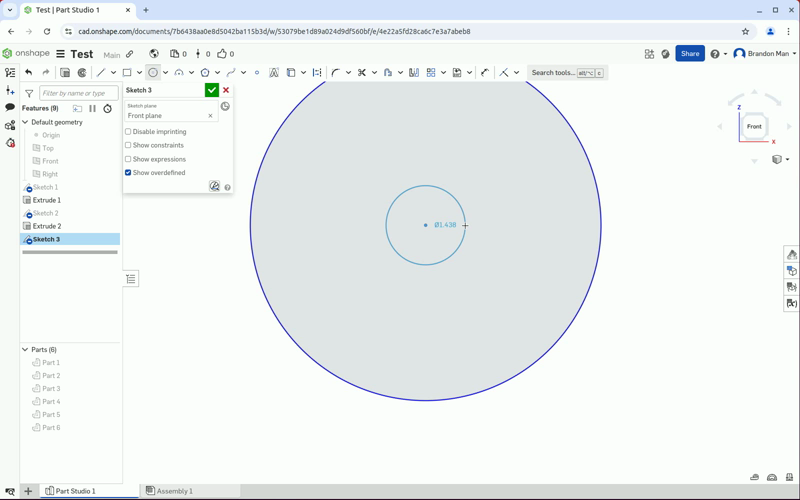
scroll(-6)
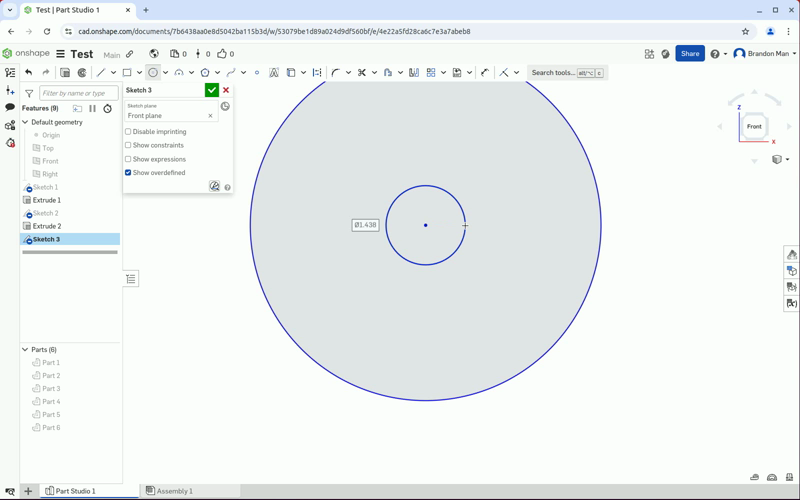
scroll(-6)
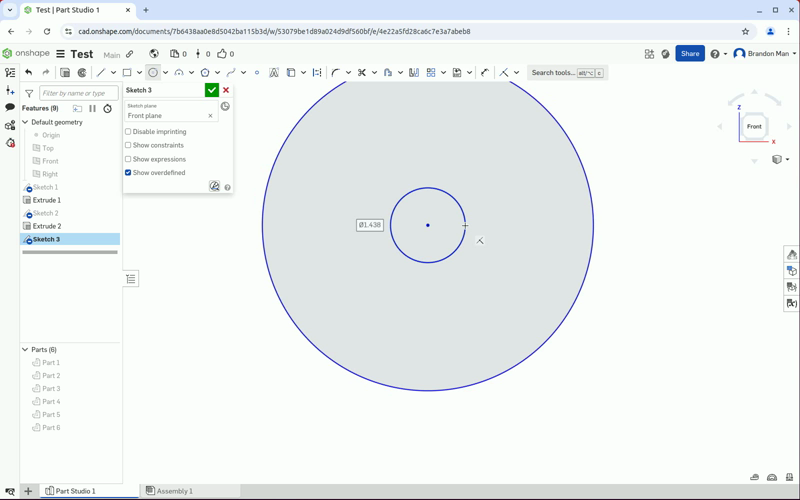
scroll(-6)
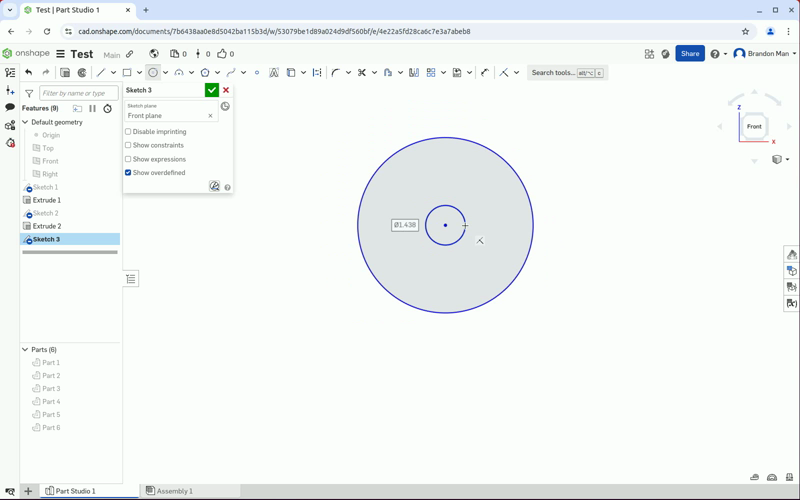
scroll(-6)
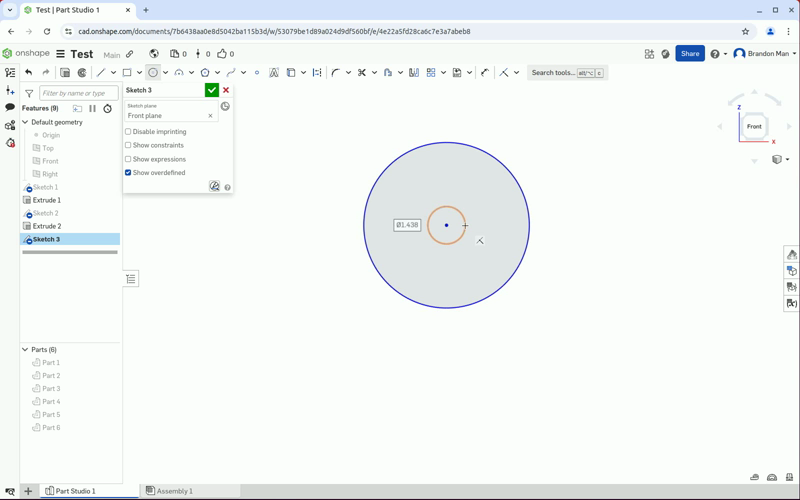
scroll(-6)
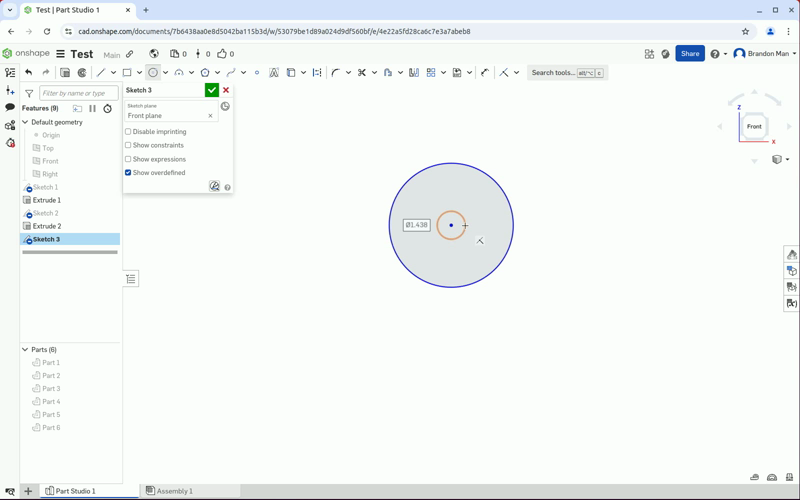
scroll(-6)
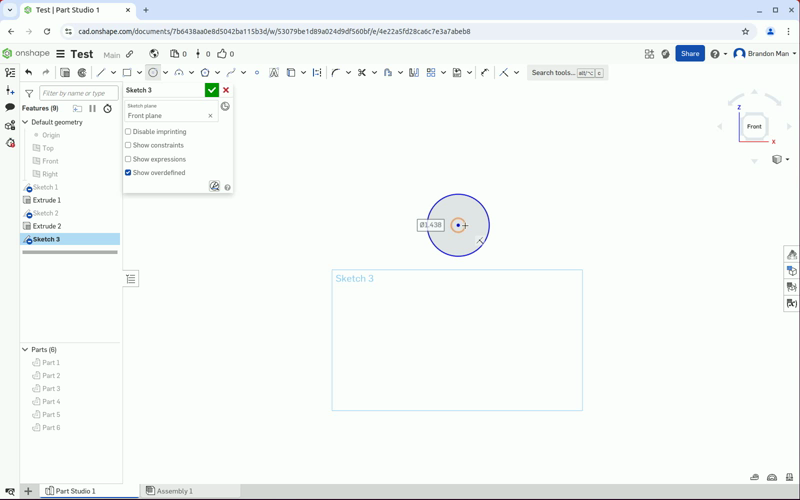
scroll(-6)
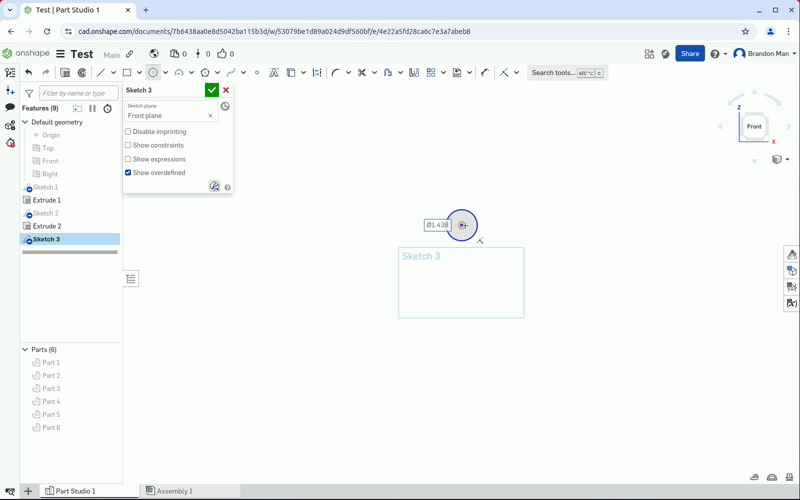
key(esc)
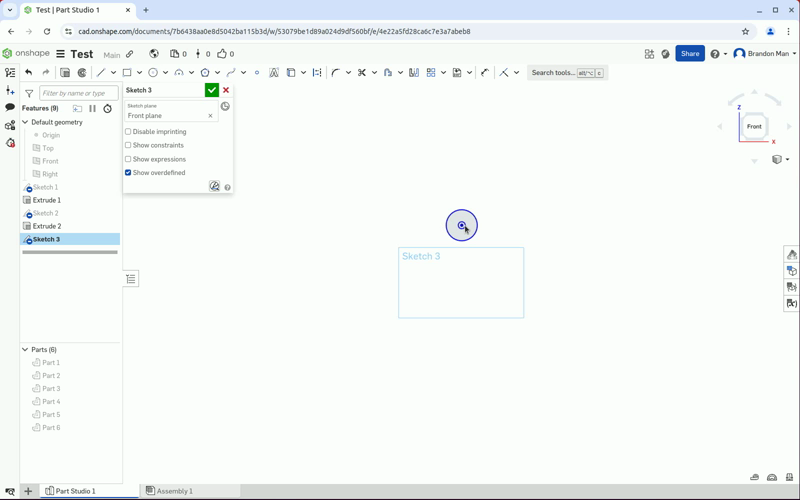
mouse_move(463, 213)
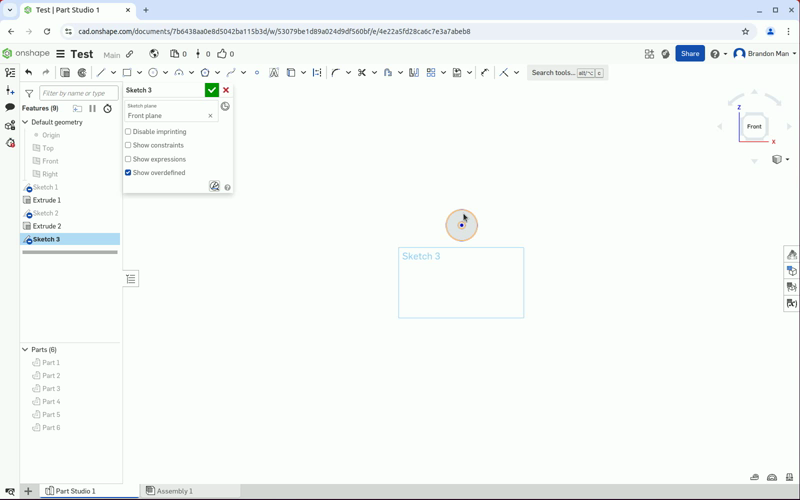
scroll(6)
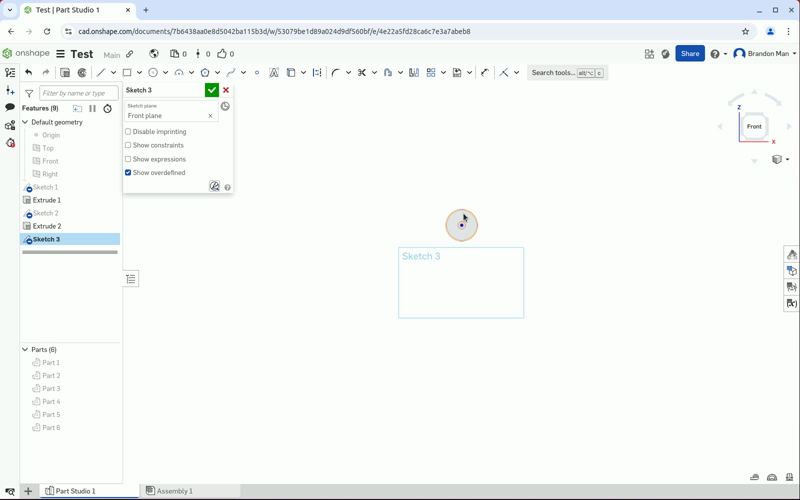
scroll(6)
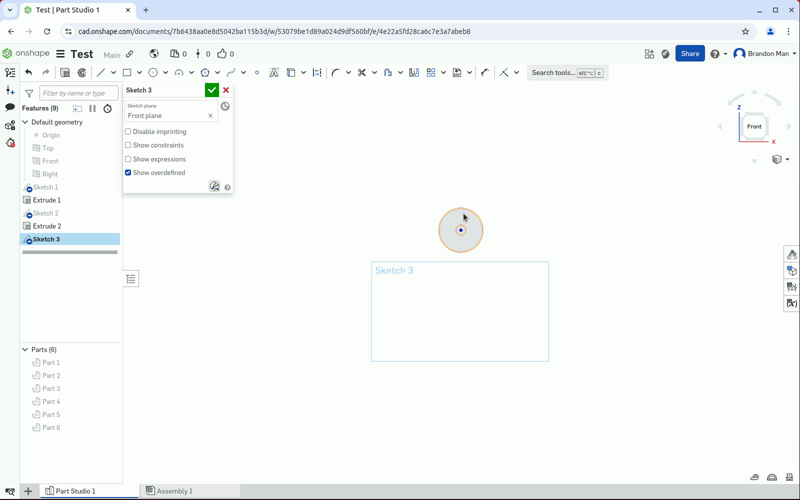
scroll(6)
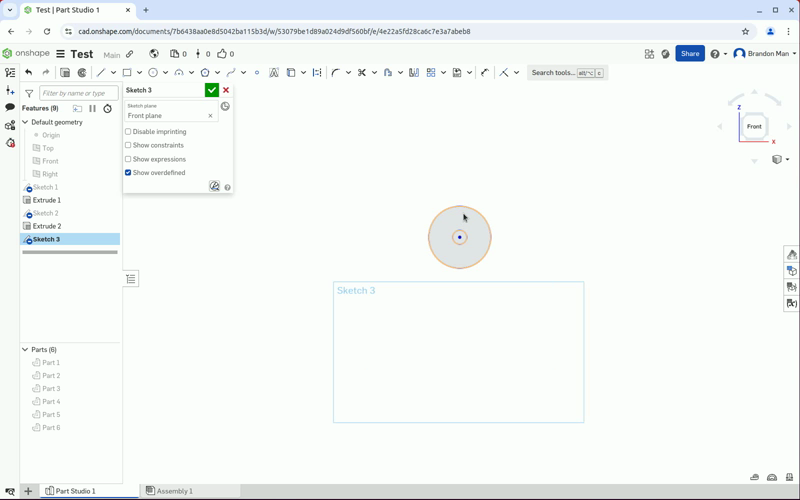
scroll(6)
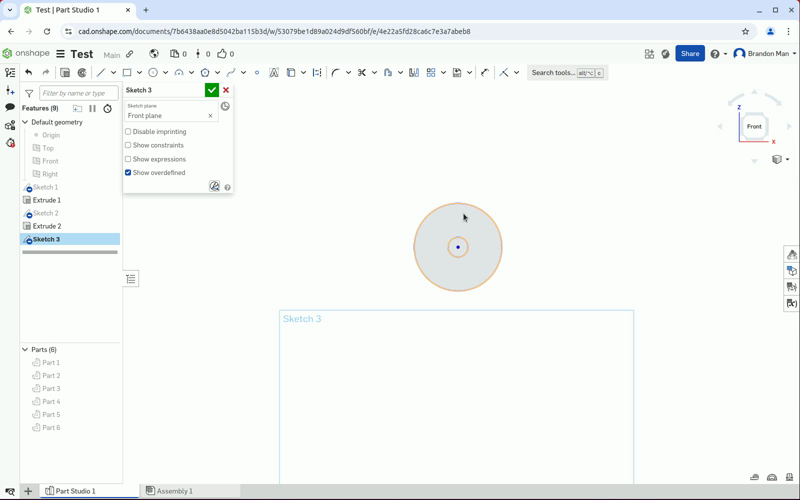
scroll(6)
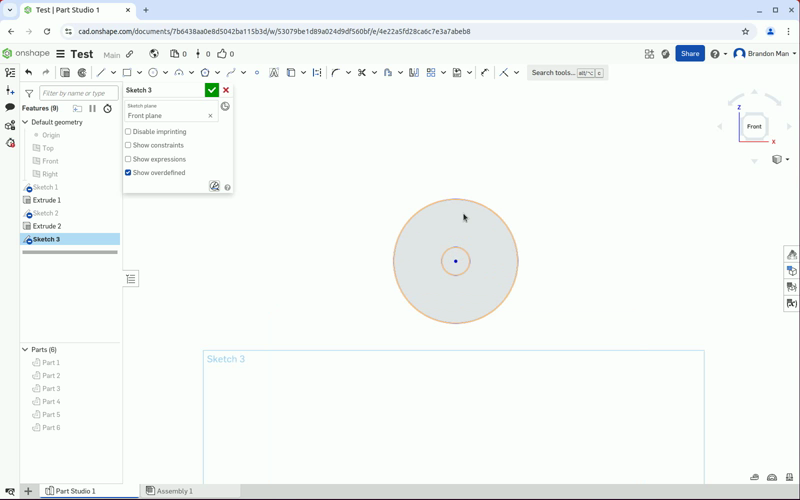
scroll(6)
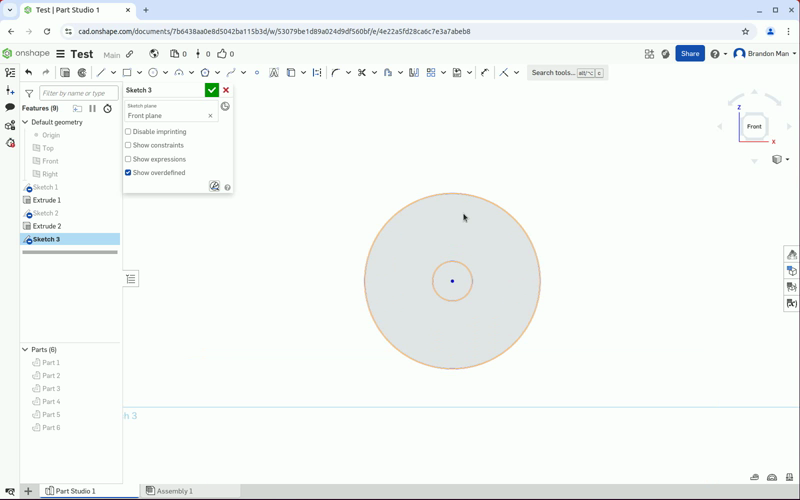
scroll(6)
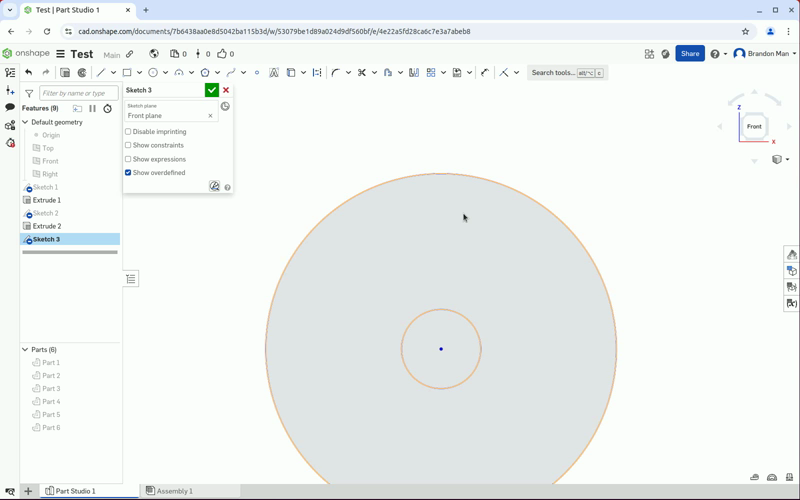
click(463, 213)
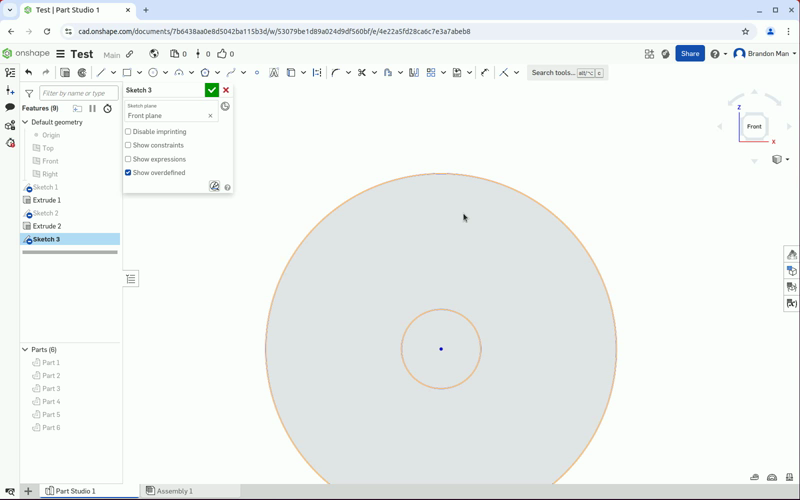
scroll(-6)
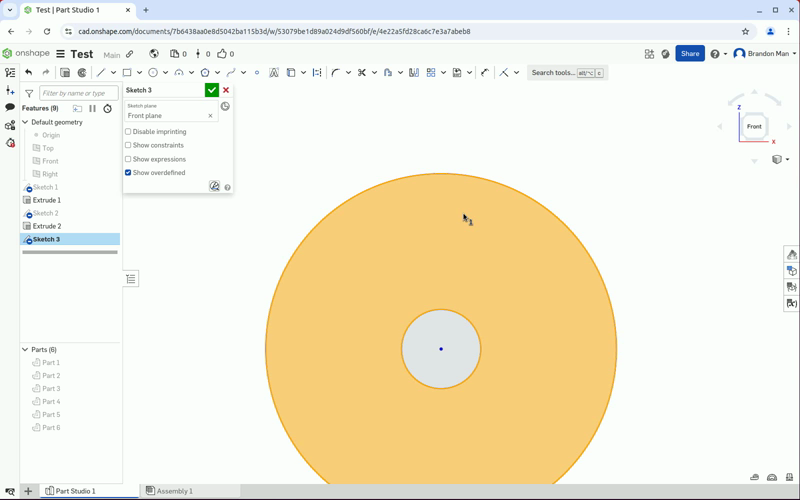
scroll(-6)
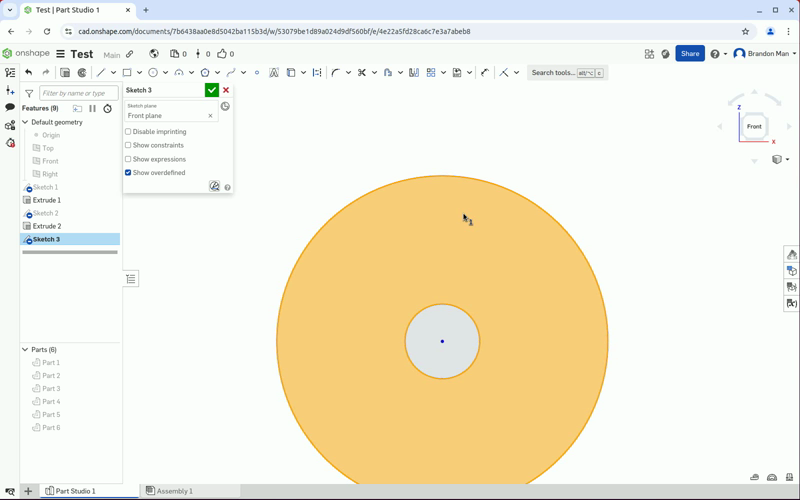
scroll(-6)
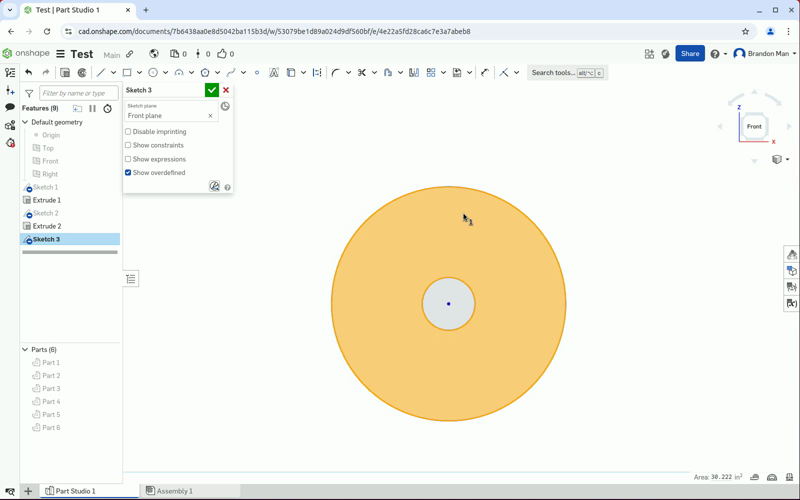
scroll(-6)
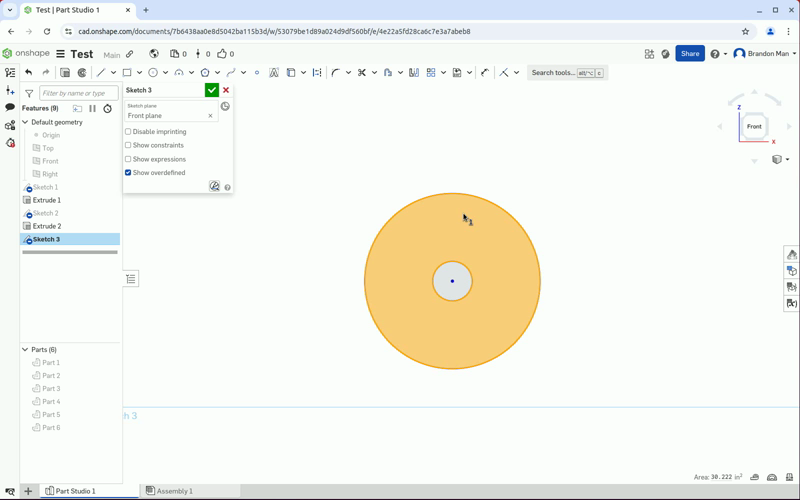
scroll(-6)
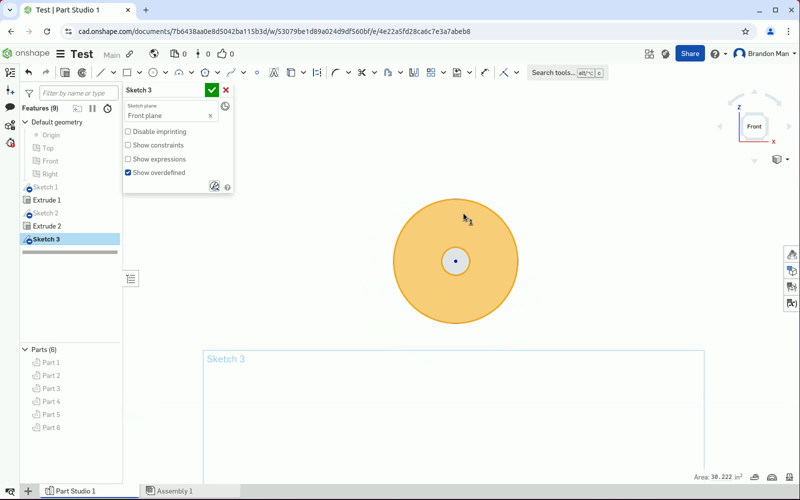
scroll(-6)
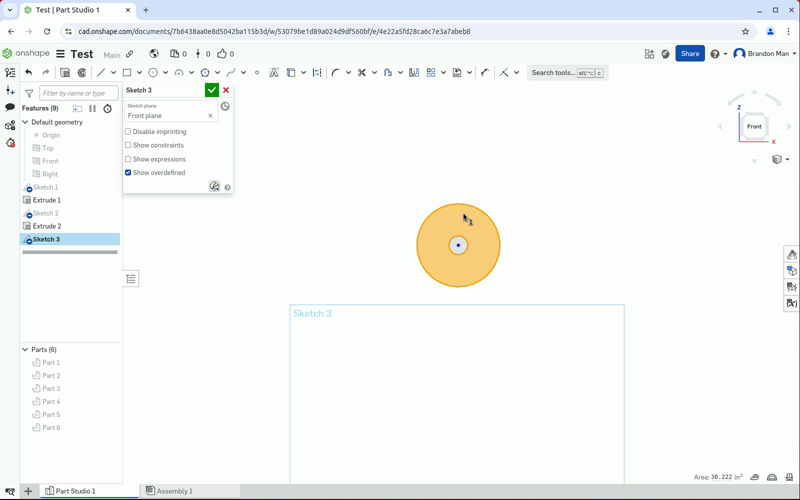
scroll(-6)
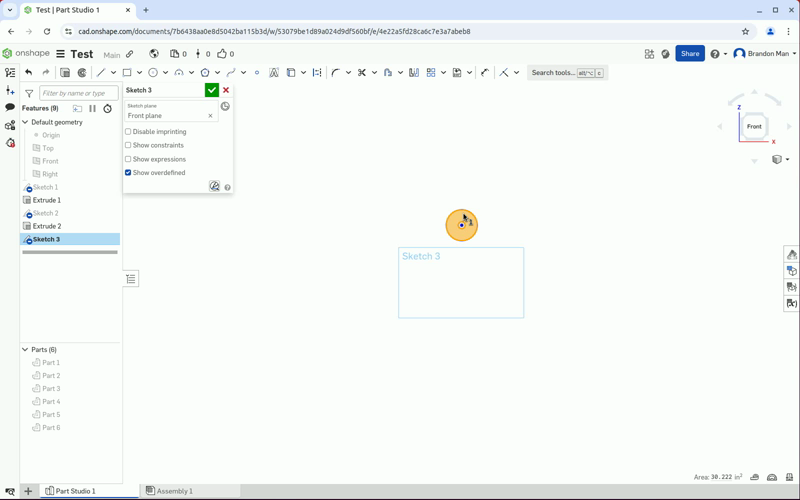
mouse_move(73, 352)
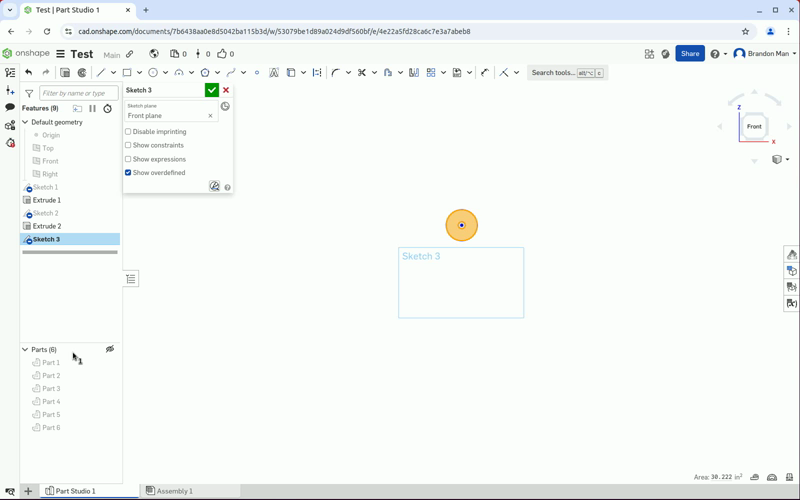
key(shift+y)
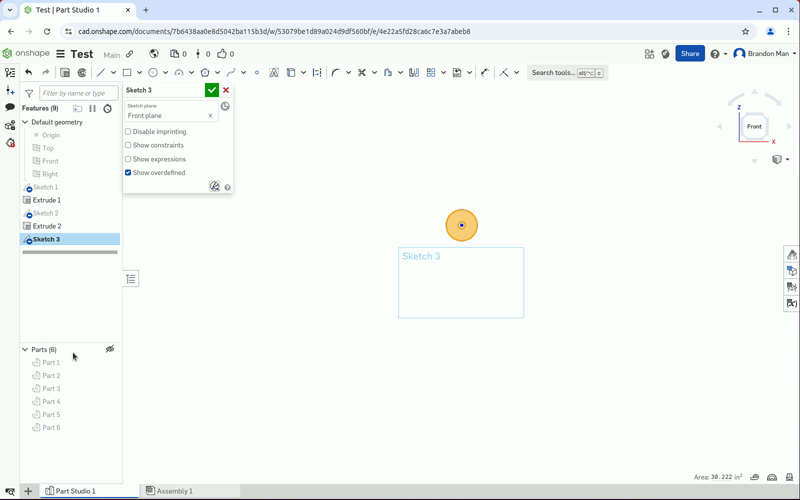
key(shift+e)
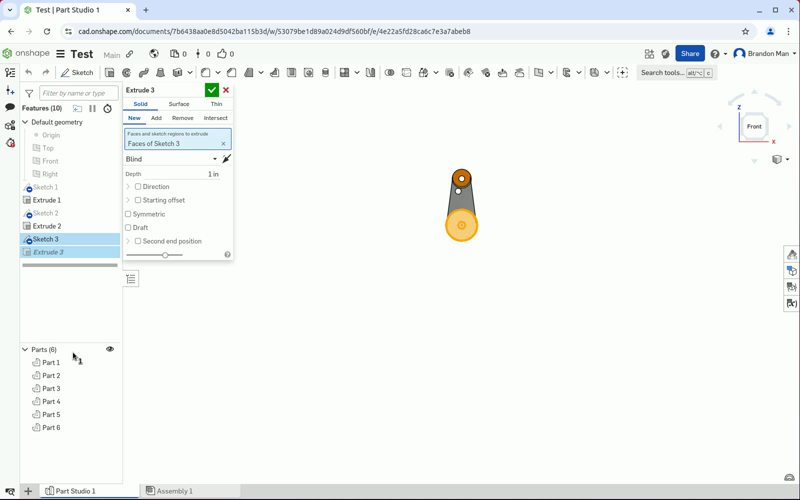
mouse_move(143, 106)
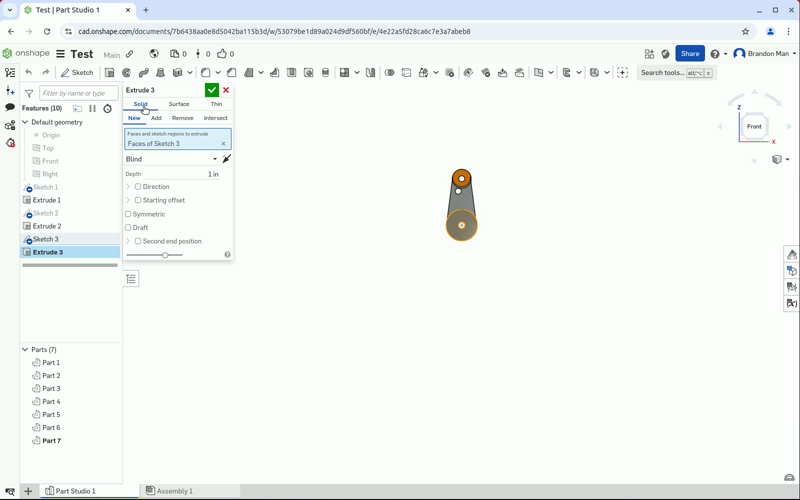
click(143, 106)
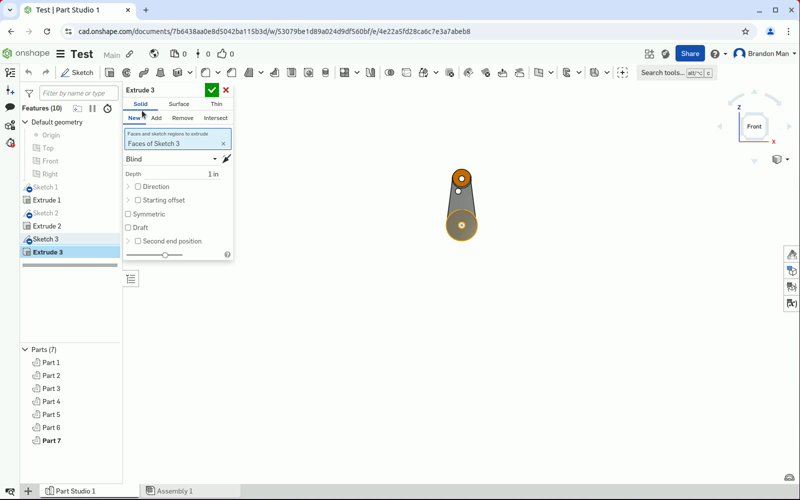
mouse_move(137, 120)
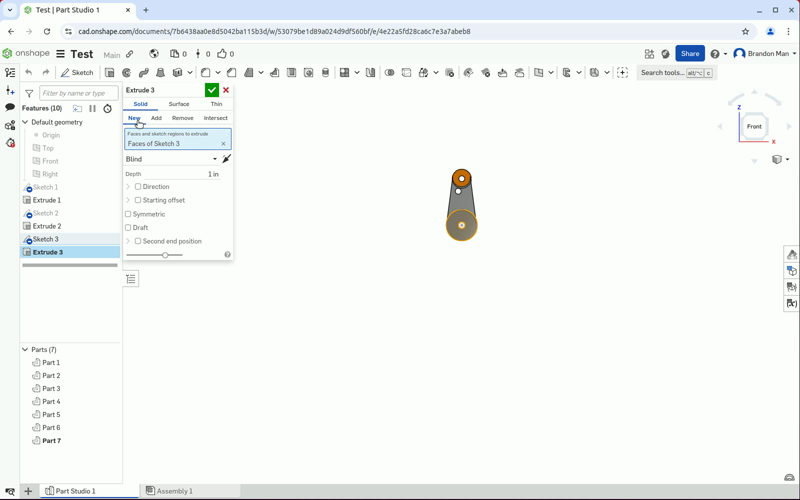
click(137, 120)
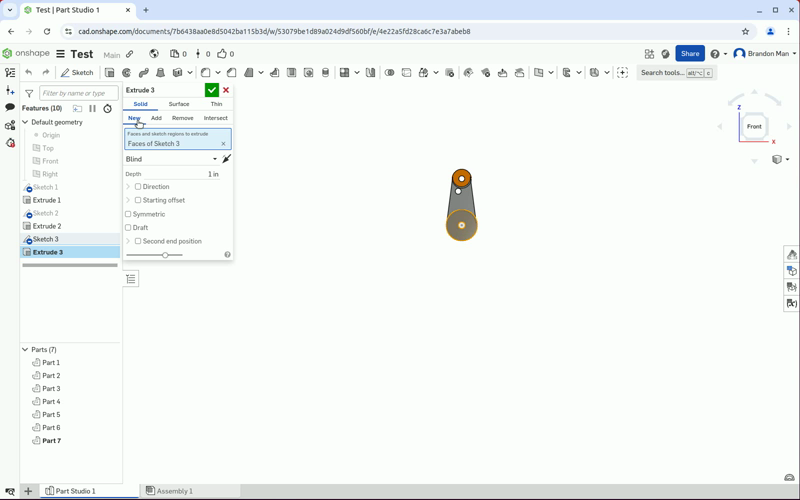
key(tab, 4)
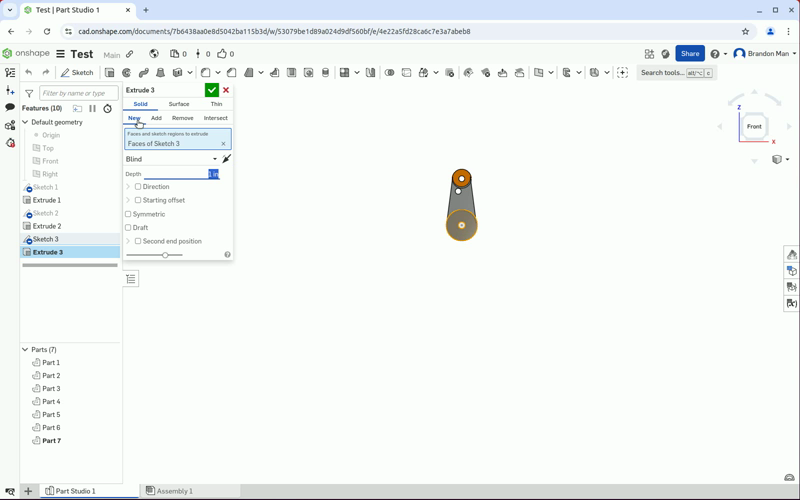
text(0.481)
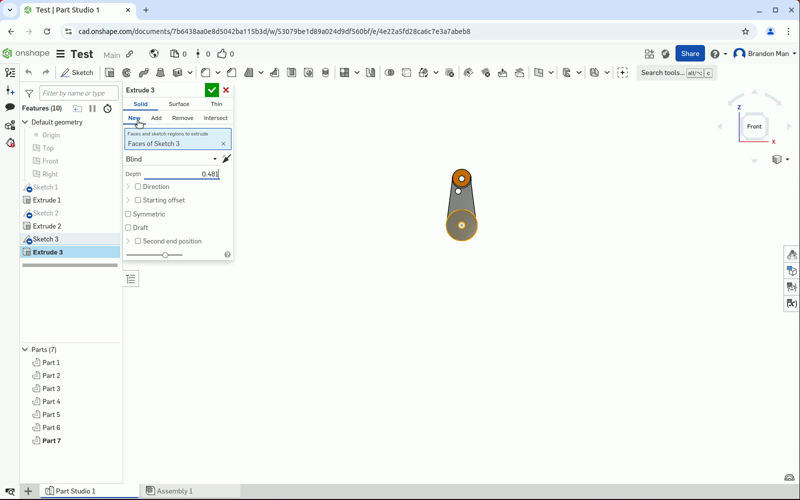
key(enter)
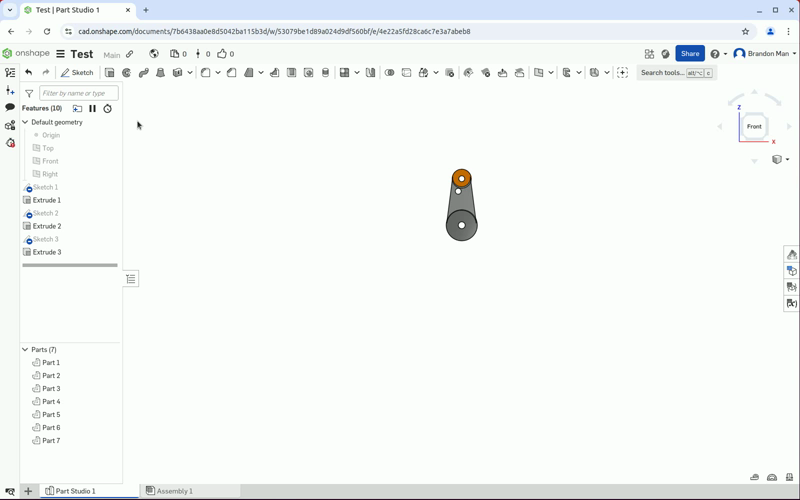
key(shift+h)
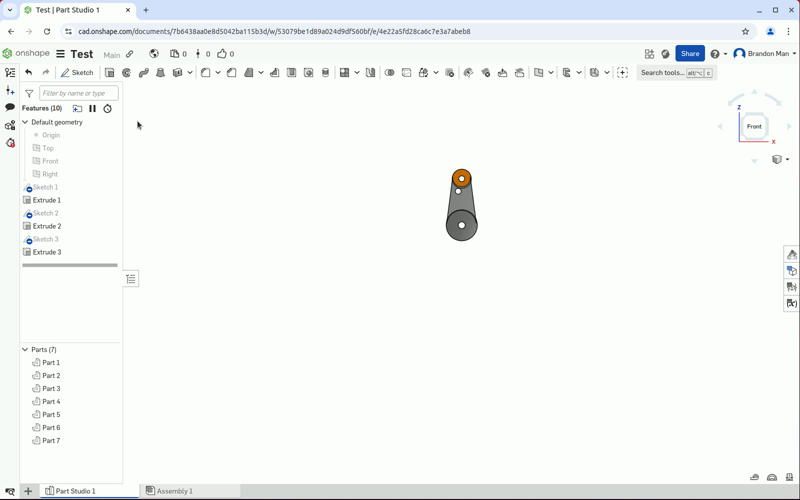
key(shift+h)
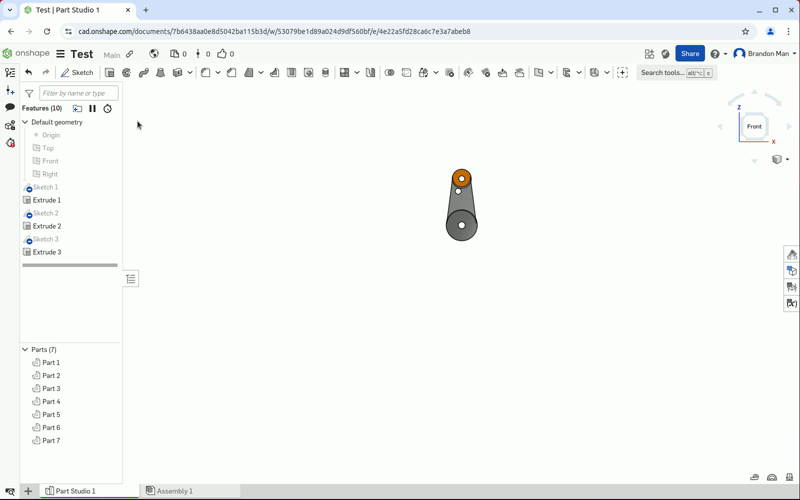
mouse_move(73, 189)
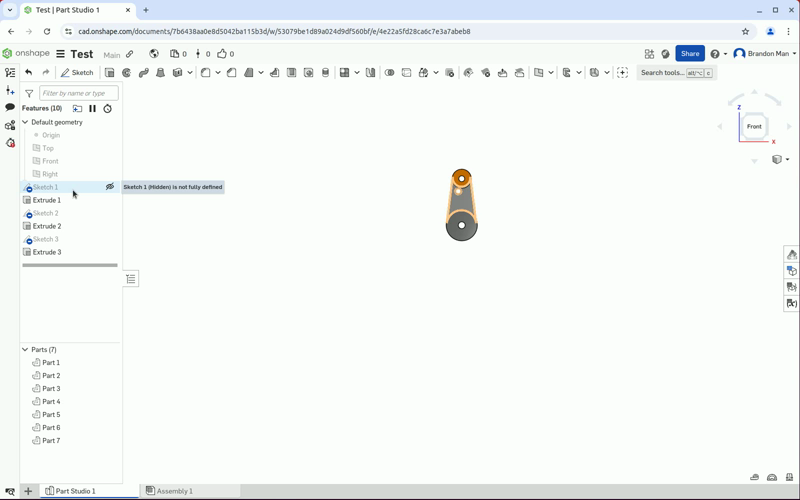
click(73, 189)
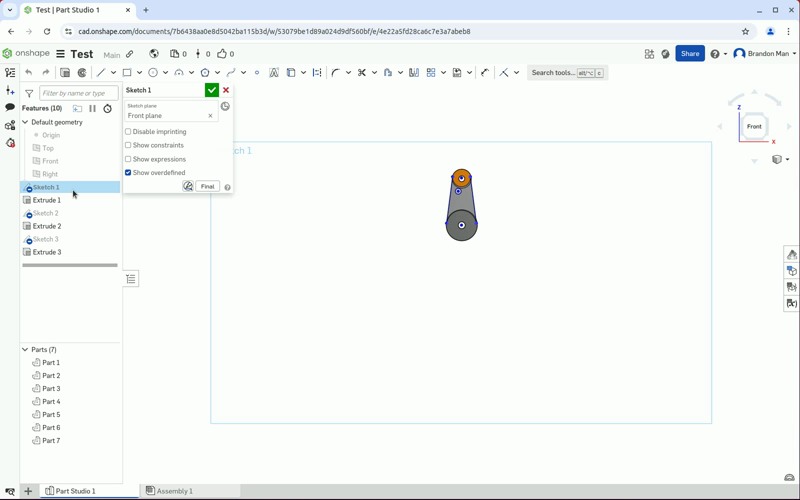
mouse_move(229, 92)
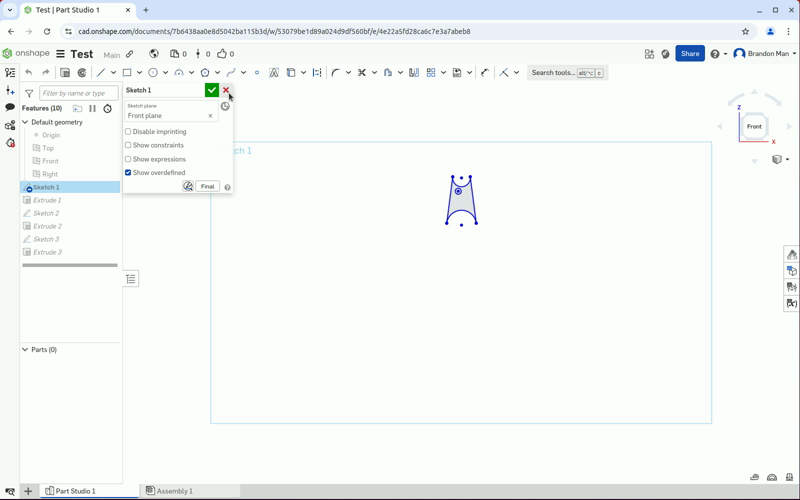
click(229, 92)
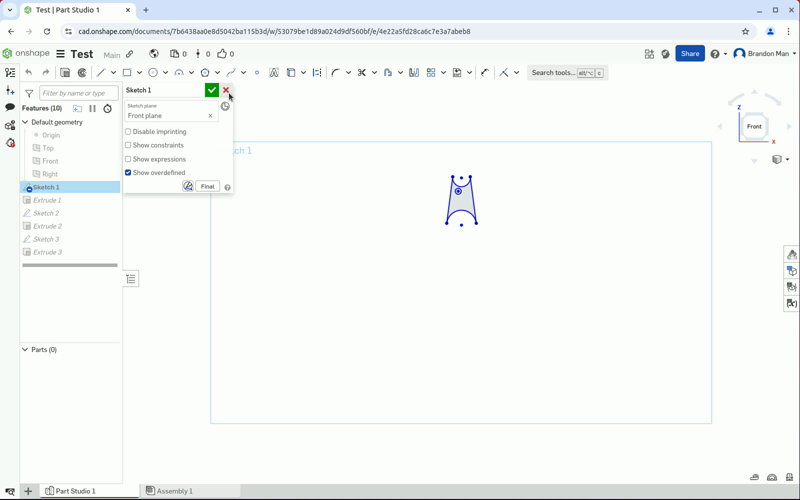
key(shift+s)
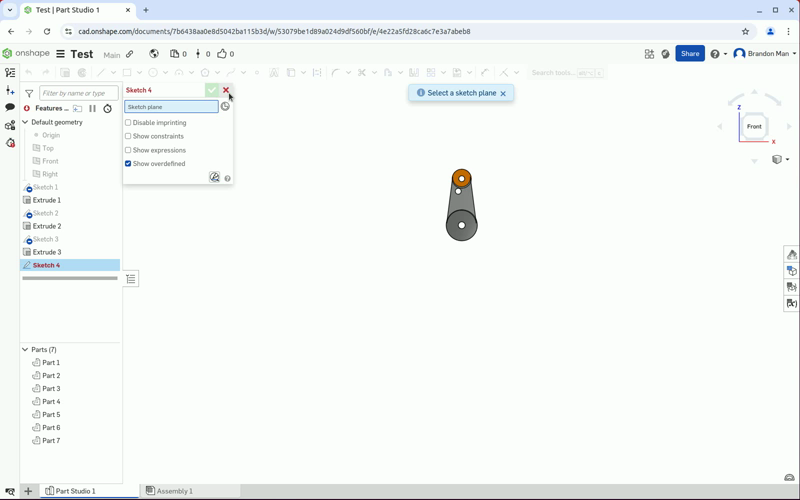
mouse_move(73, 163)
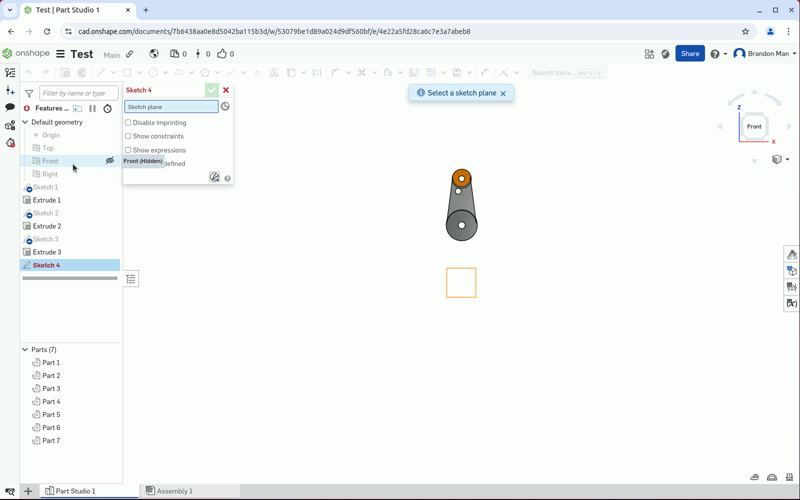
click(73, 163)
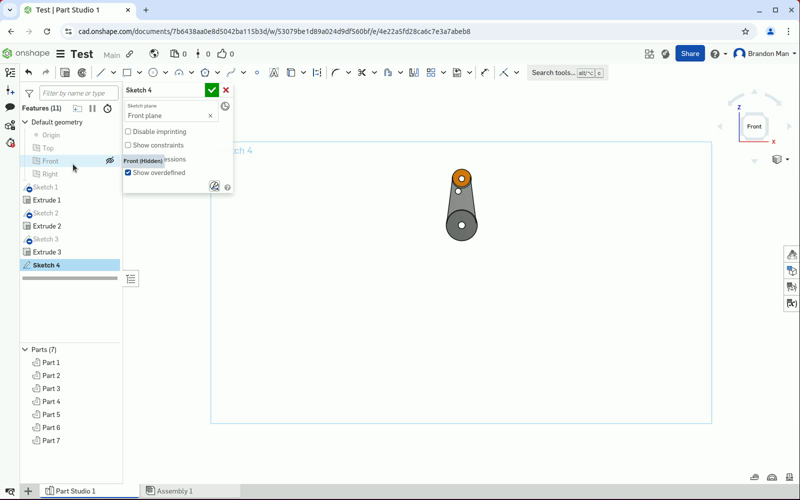
mouse_move(73, 352)
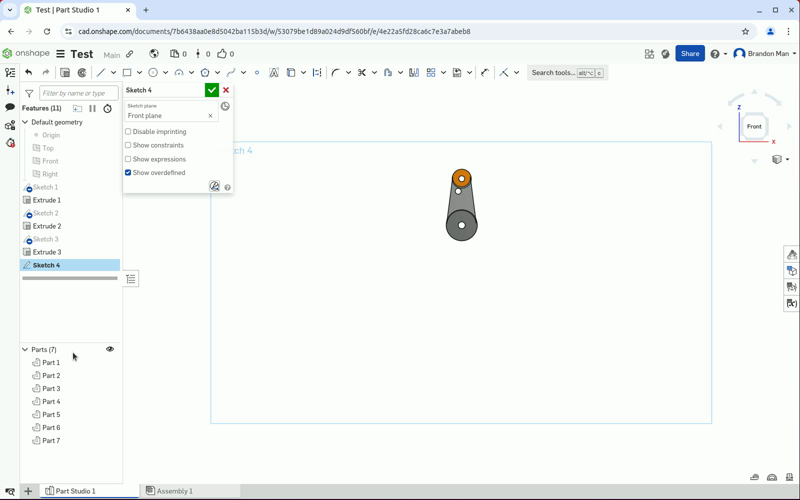
key(y)
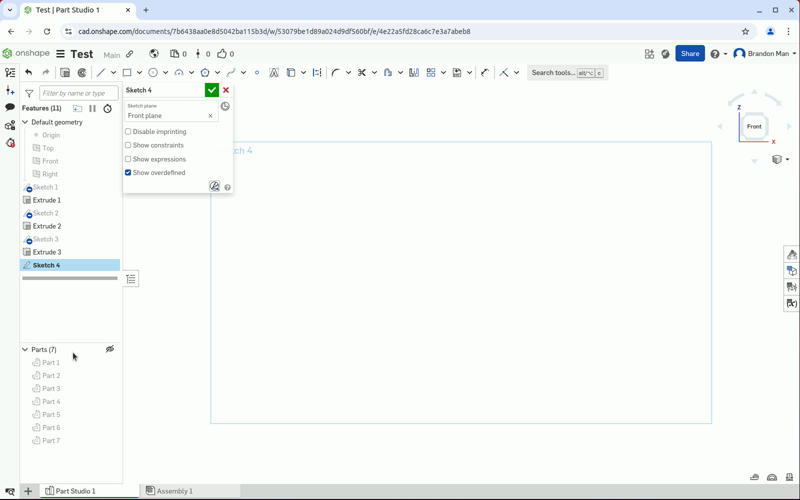
key(l)
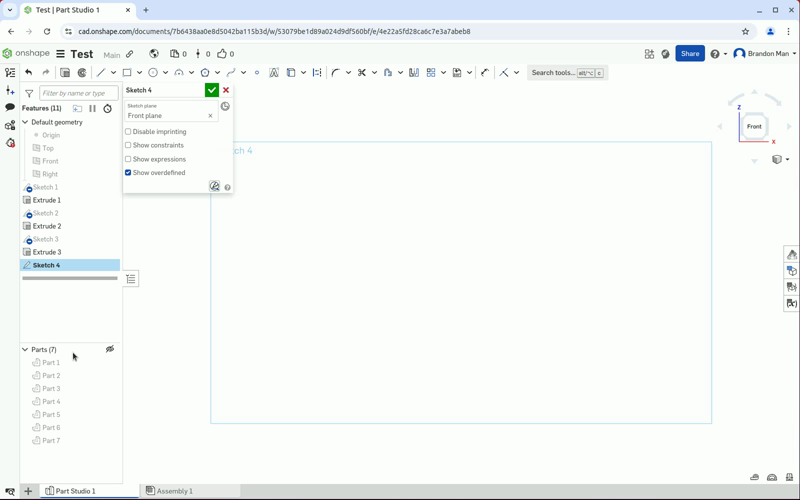
key_down(shift)
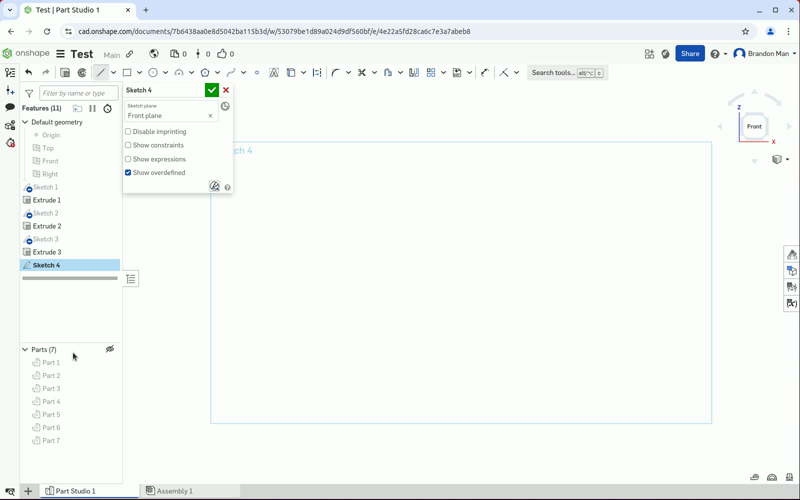
mouse_move(446, 226)
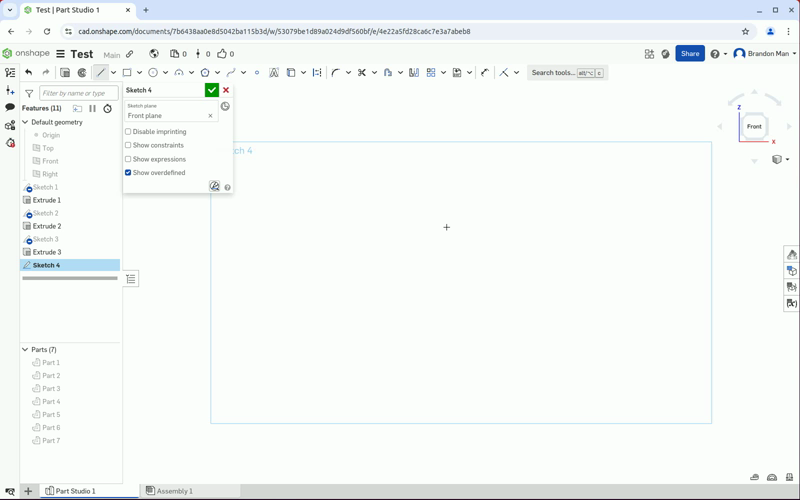
click(446, 226)
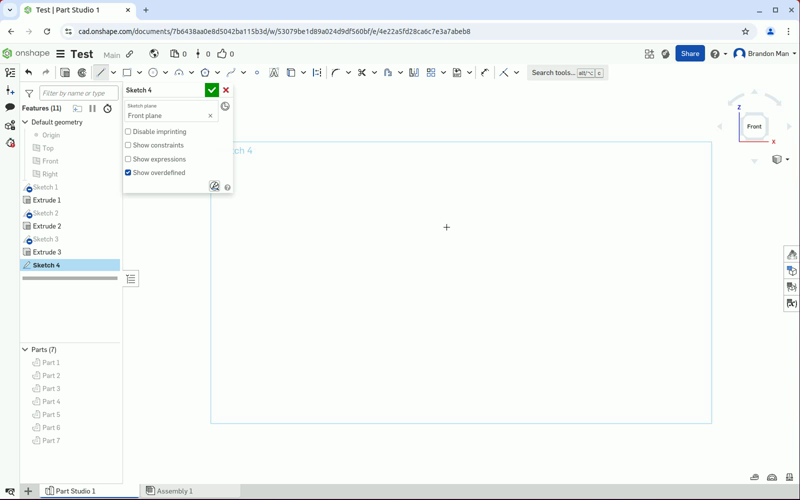
key_up(shift)
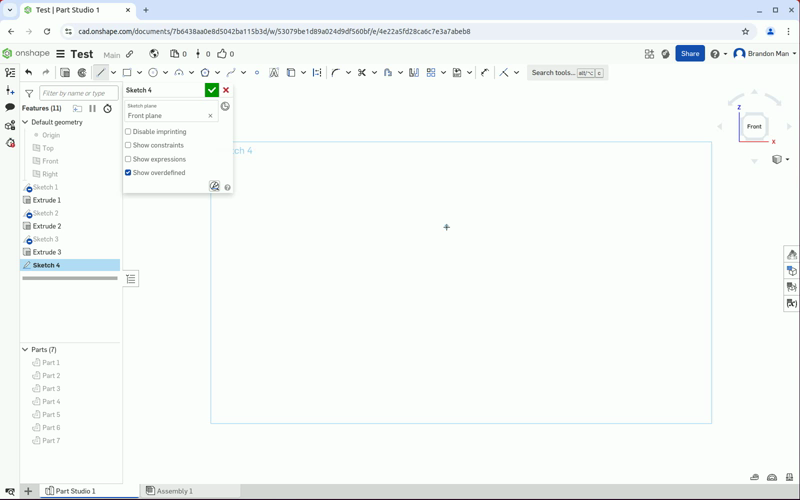
key_down(shift)
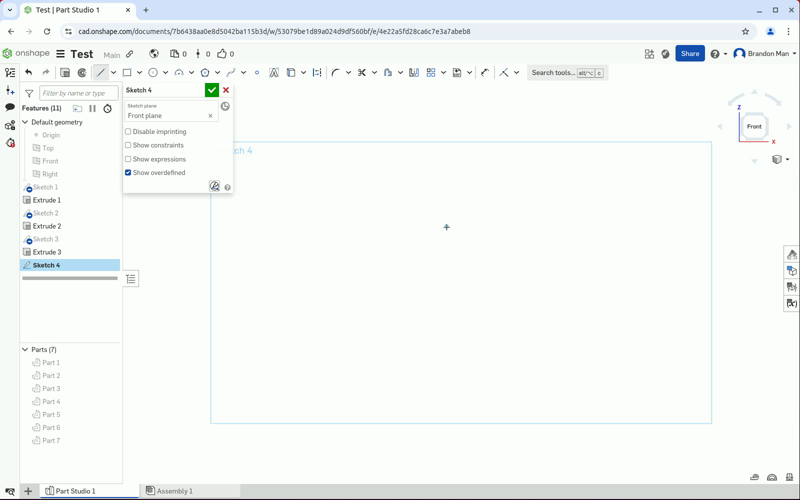
mouse_move(476, 226)
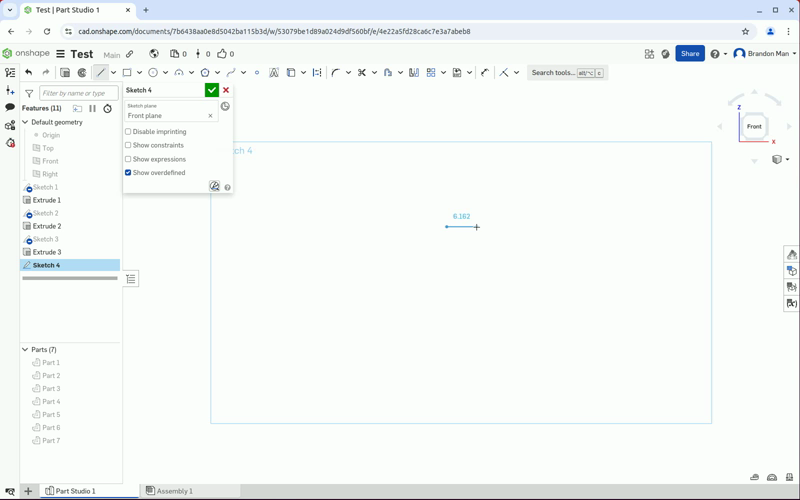
mouse_move(452, 284)
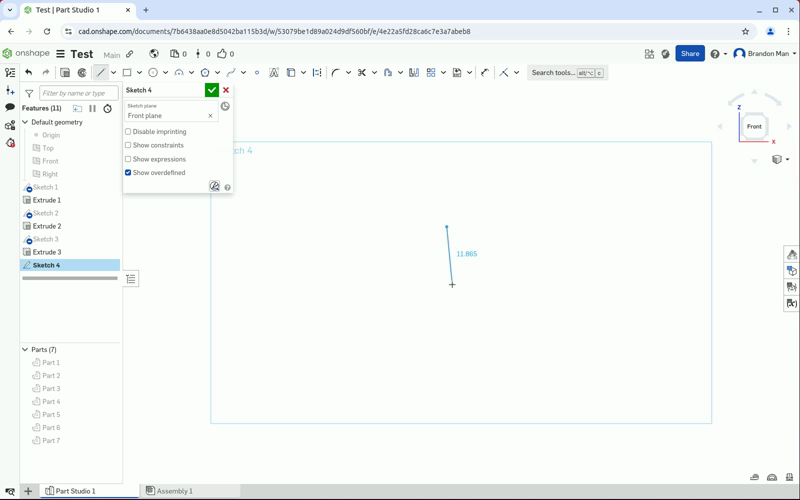
click(452, 284)
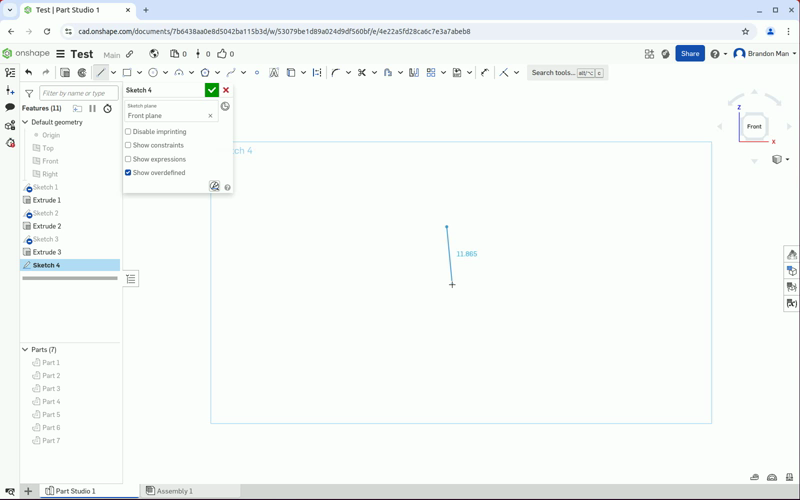
key_up(shift)
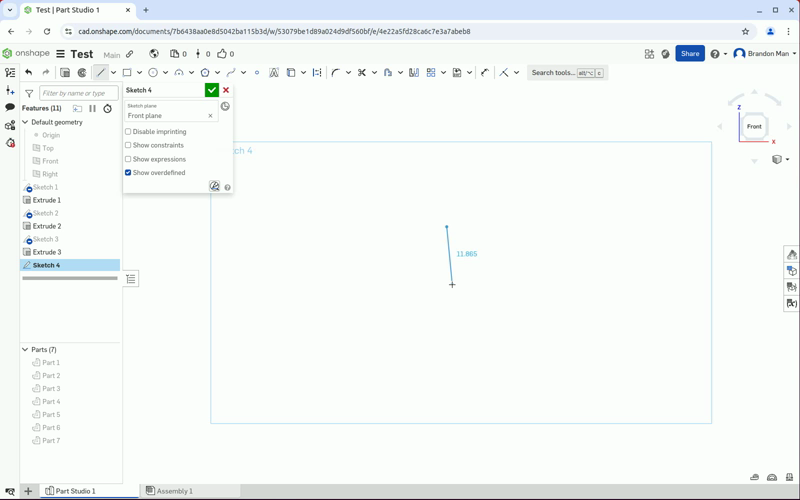
key(esc)
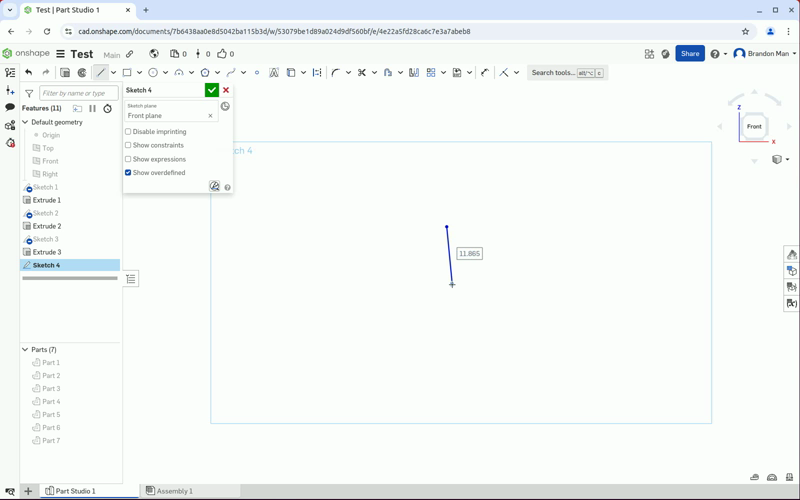
key(a)
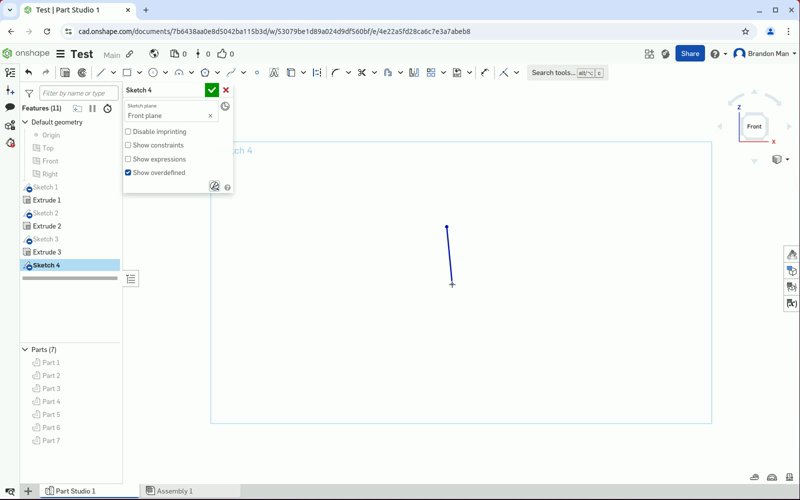
mouse_move(452, 284)
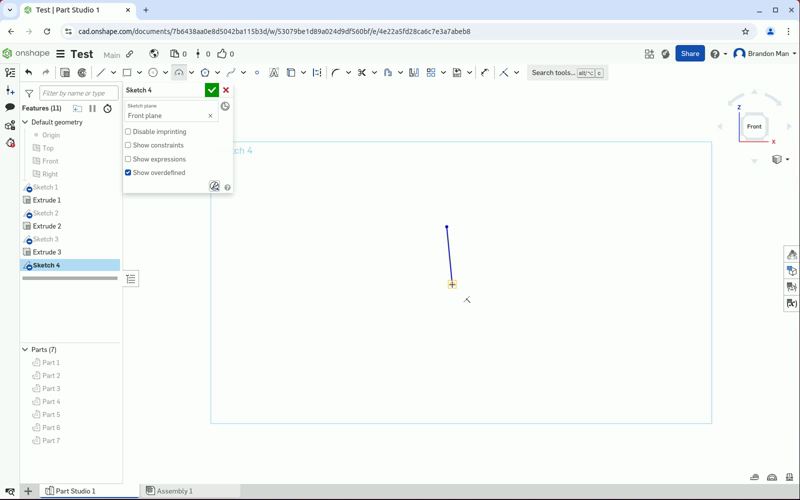
click(452, 284)
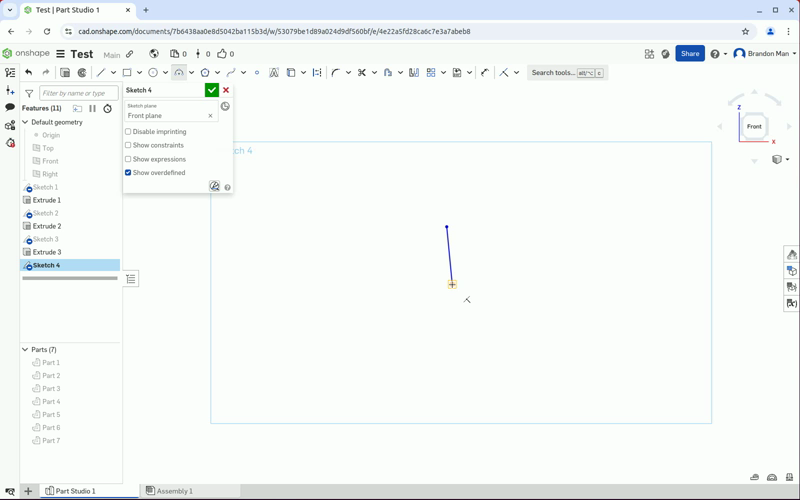
key_down(shift)
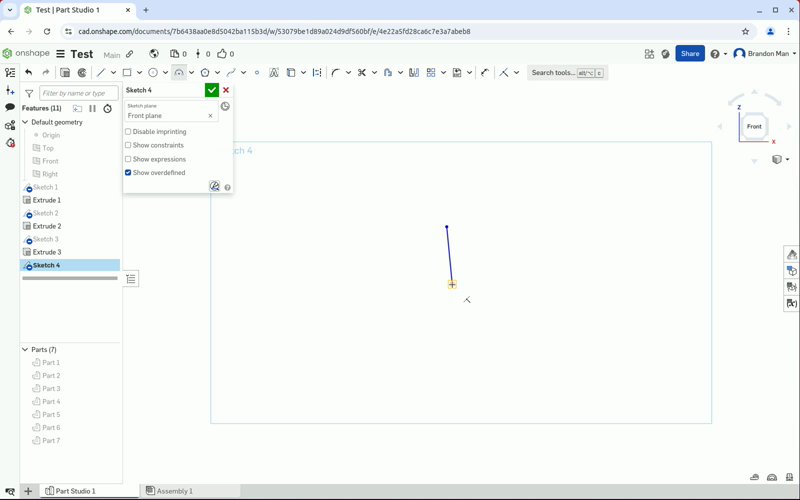
mouse_move(461, 291)
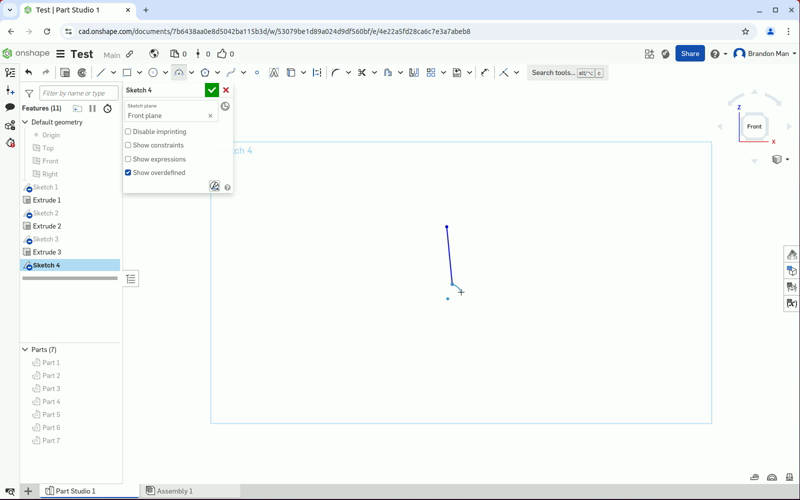
click(461, 291)
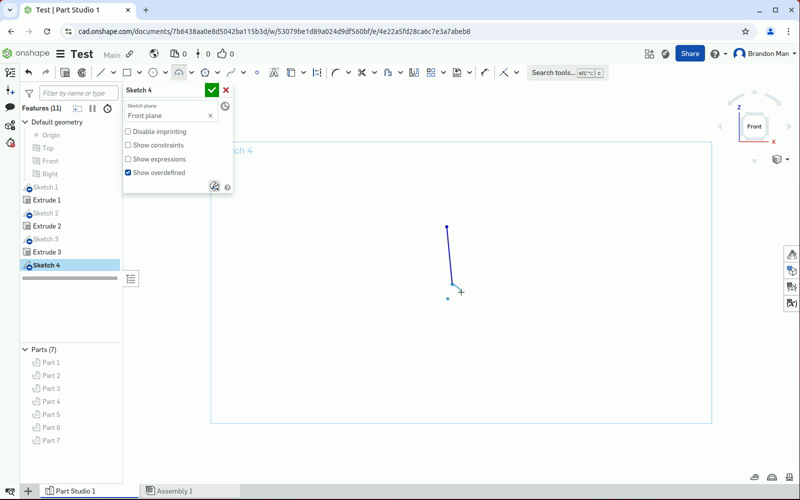
mouse_move(466, 276)
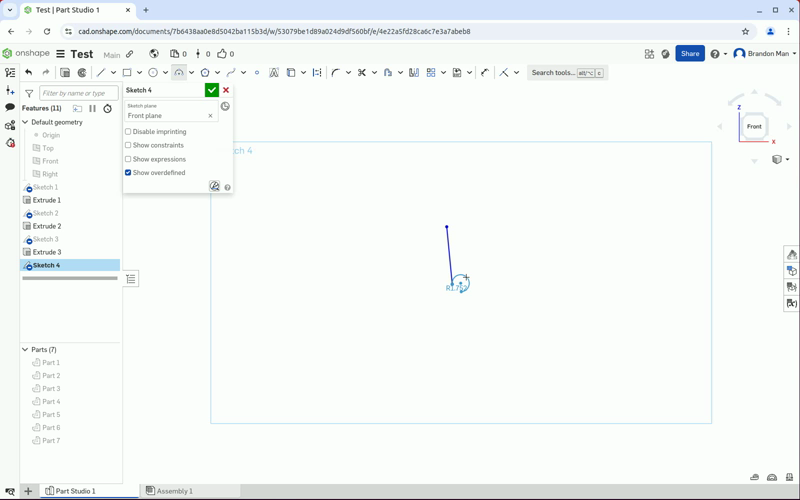
click(466, 276)
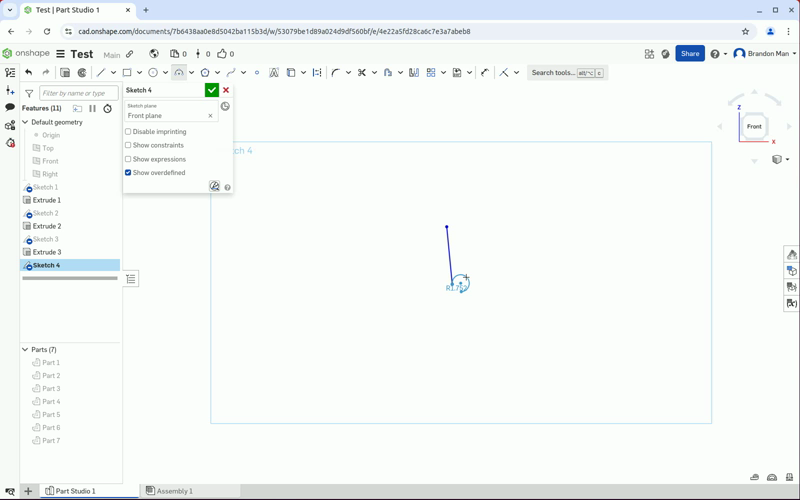
key_up(shift)
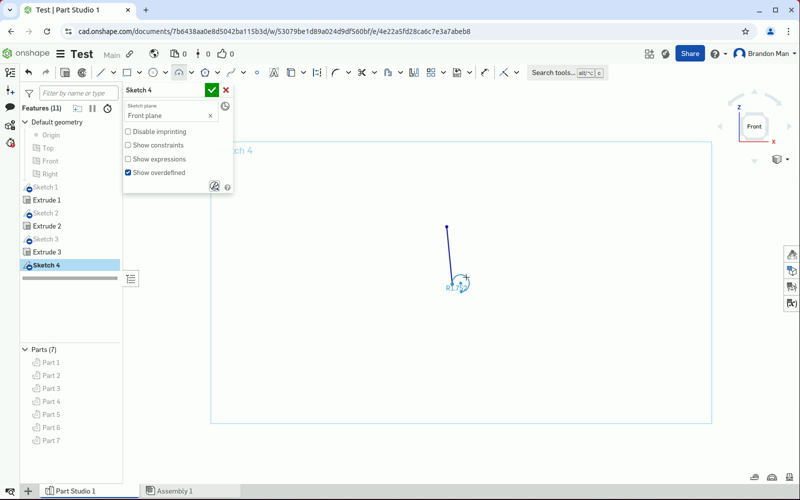
key(esc)
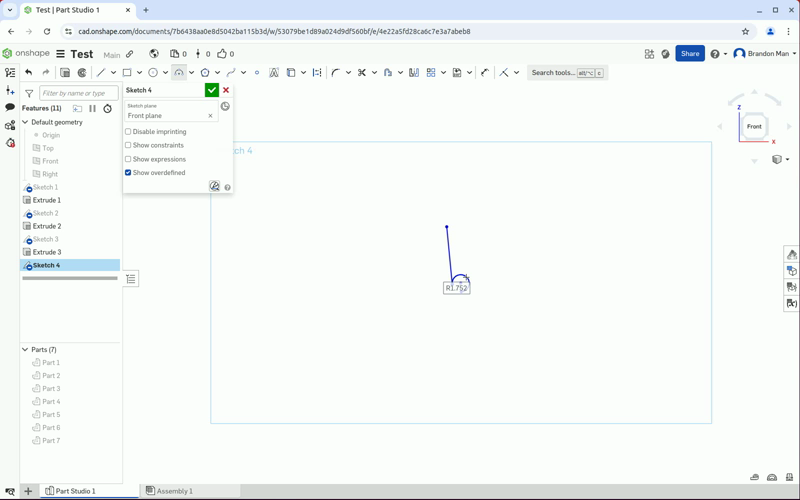
key(l)
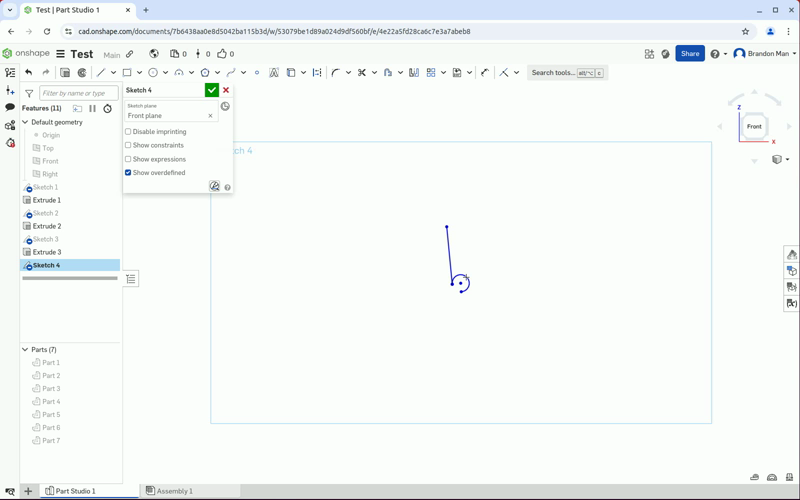
mouse_move(461, 291)
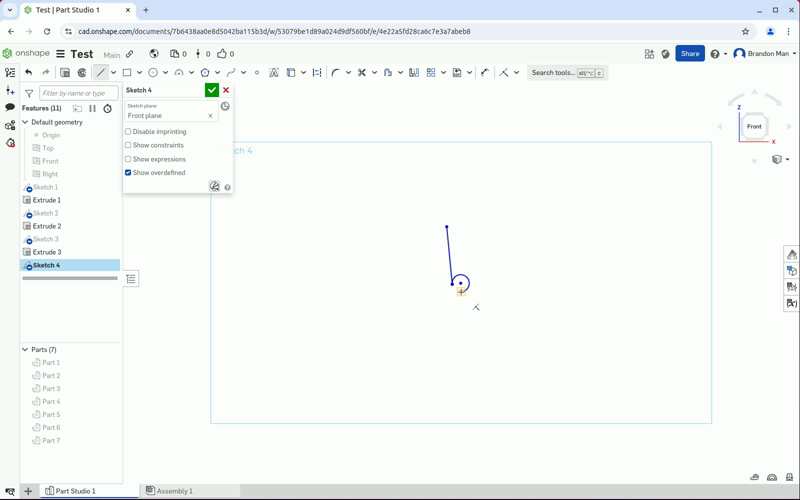
click(461, 291)
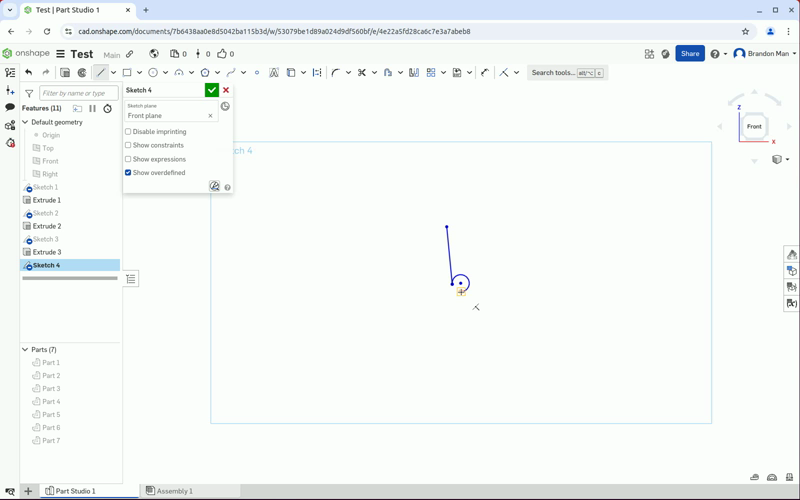
key_down(shift)
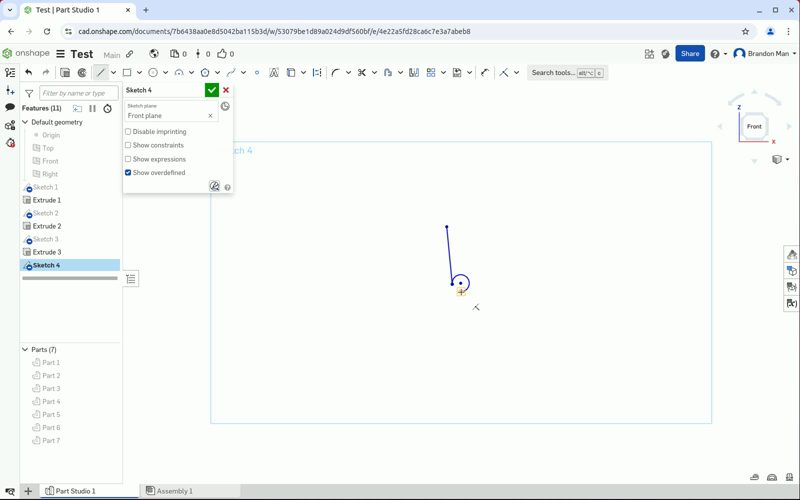
mouse_move(491, 291)
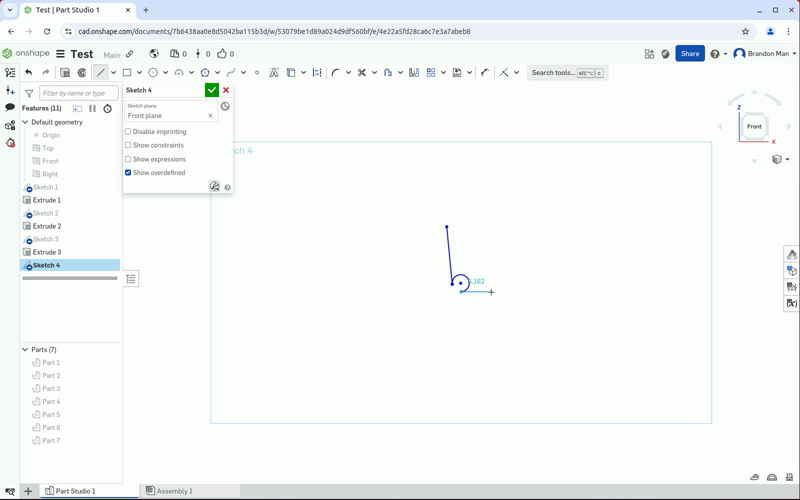
mouse_move(502, 290)
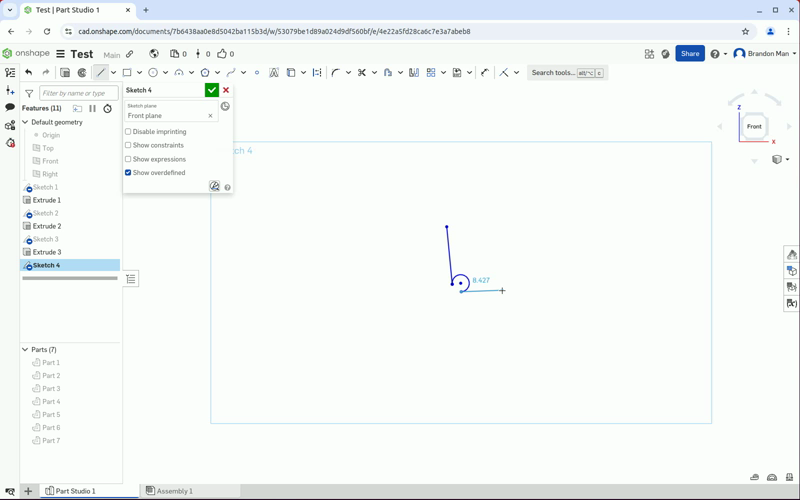
click(502, 290)
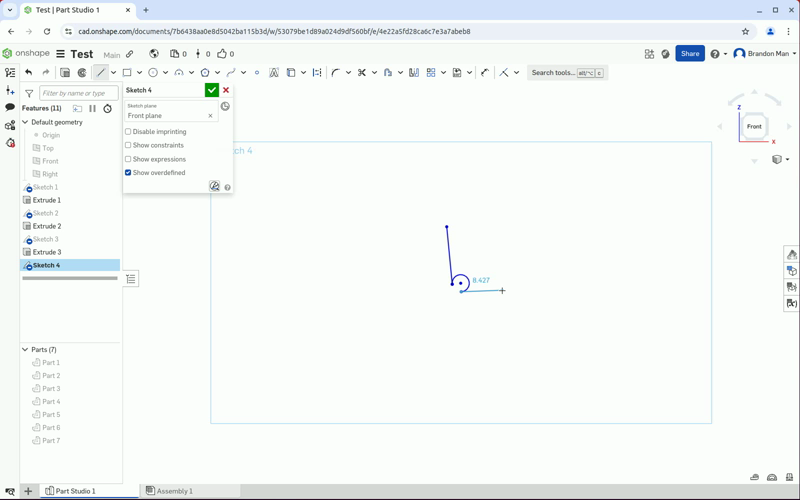
key_up(shift)
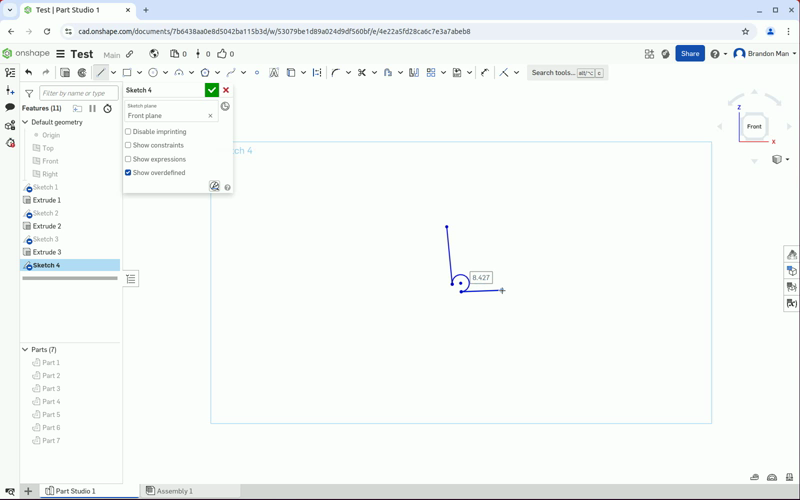
key(esc)
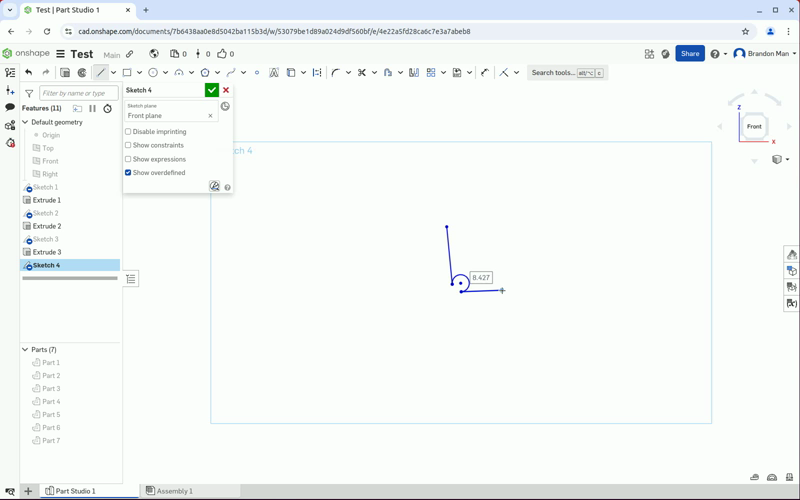
key(a)
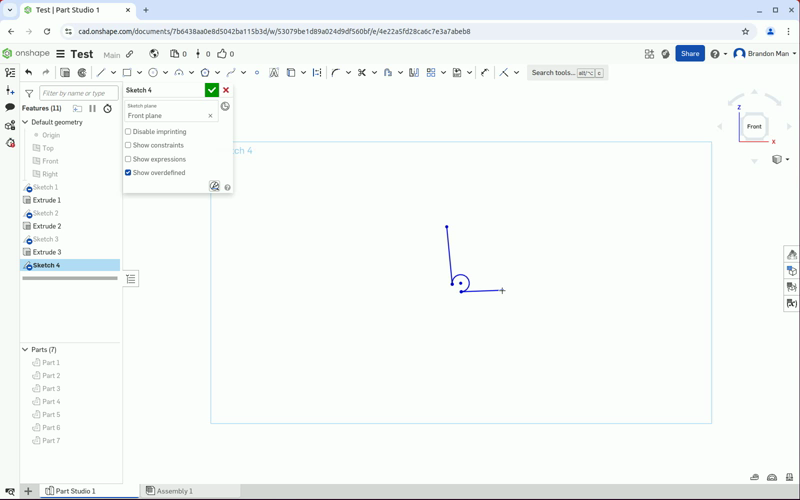
mouse_move(502, 290)
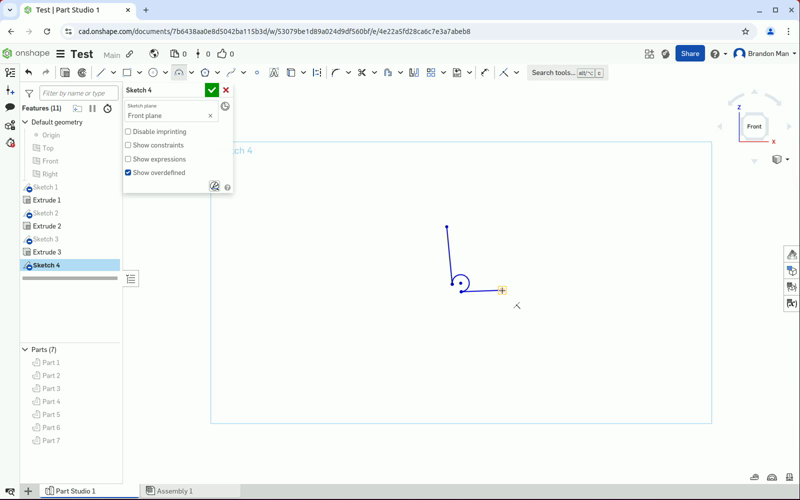
click(502, 290)
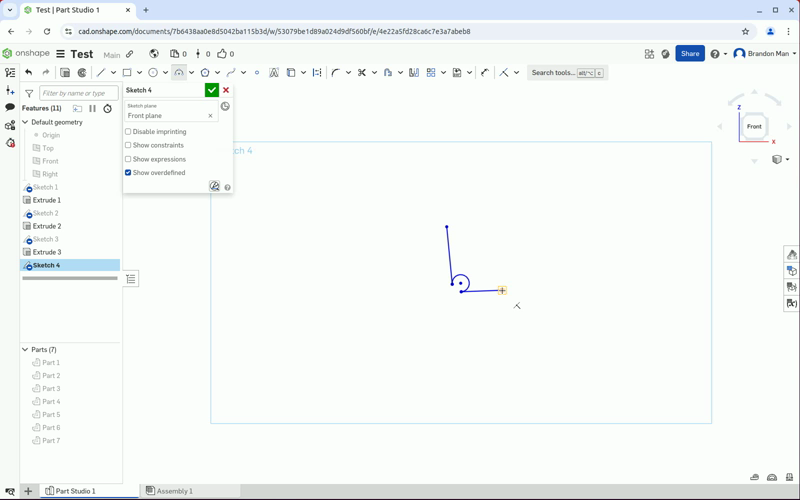
key_down(shift)
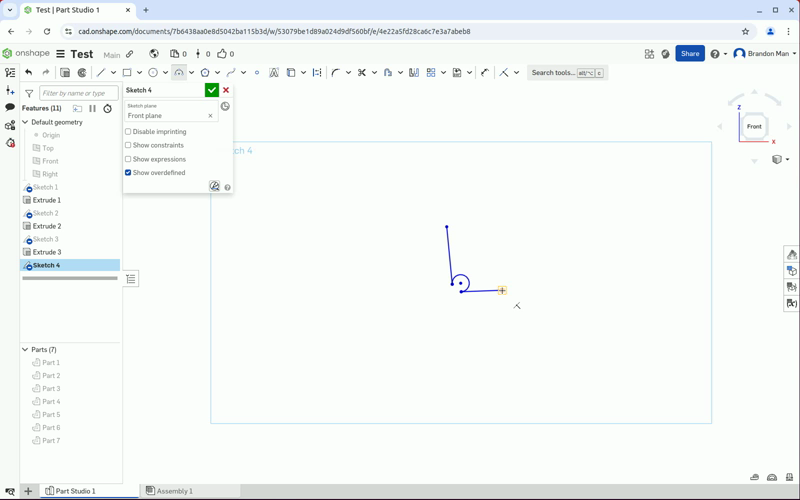
mouse_move(502, 276)
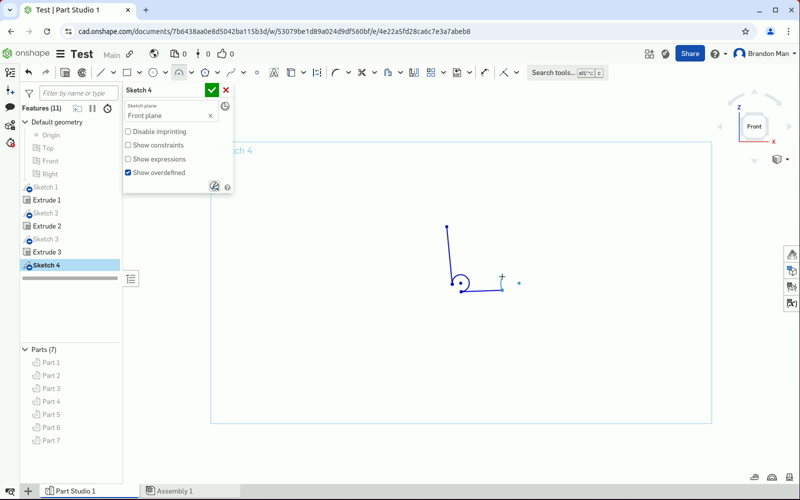
click(502, 276)
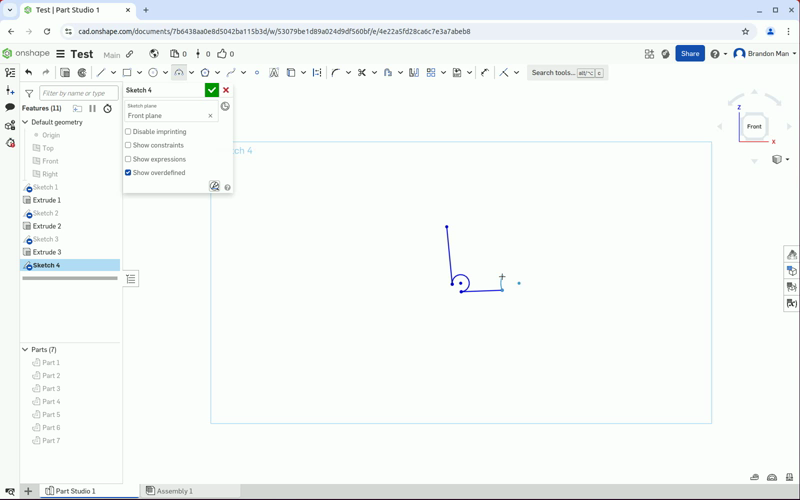
mouse_move(494, 282)
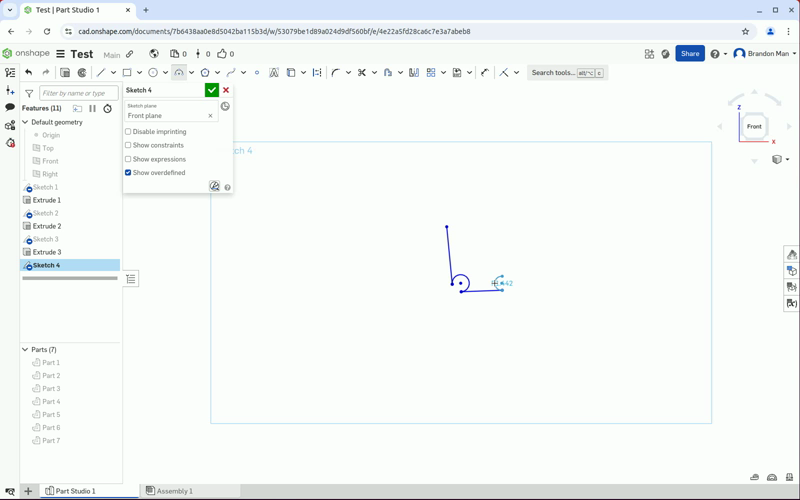
click(494, 282)
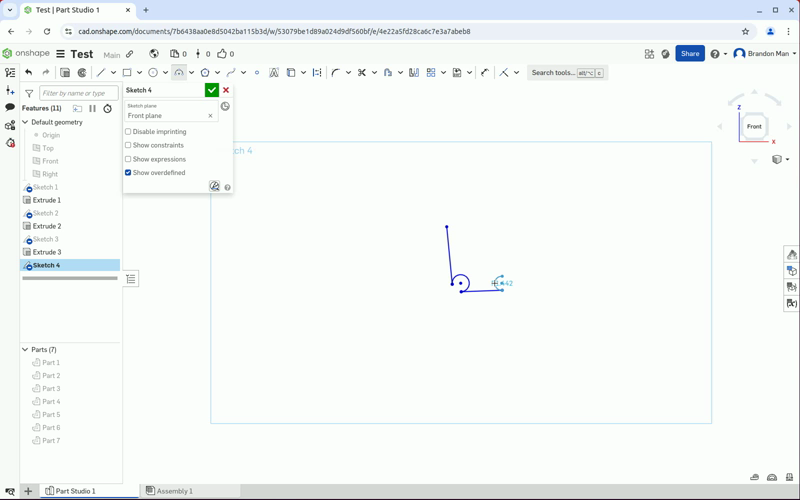
key_up(shift)
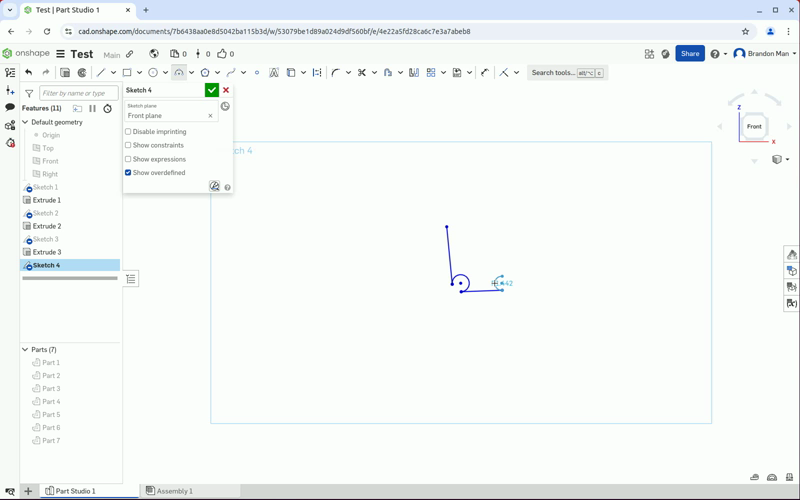
key(esc)
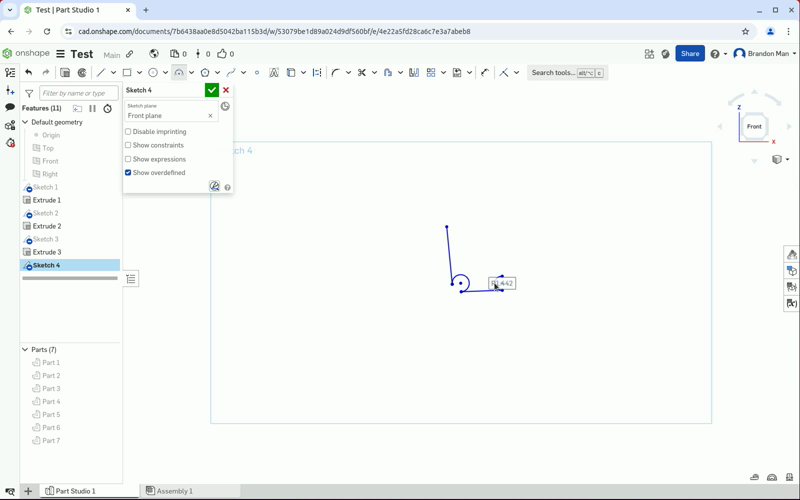
key(l)
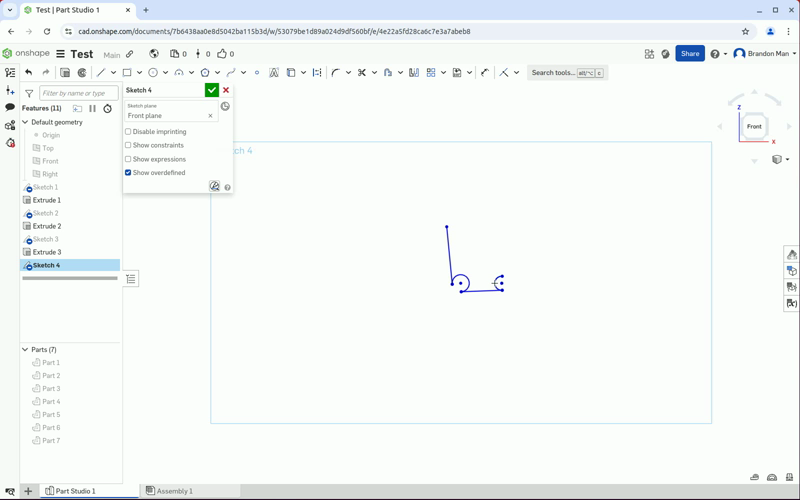
mouse_move(502, 276)
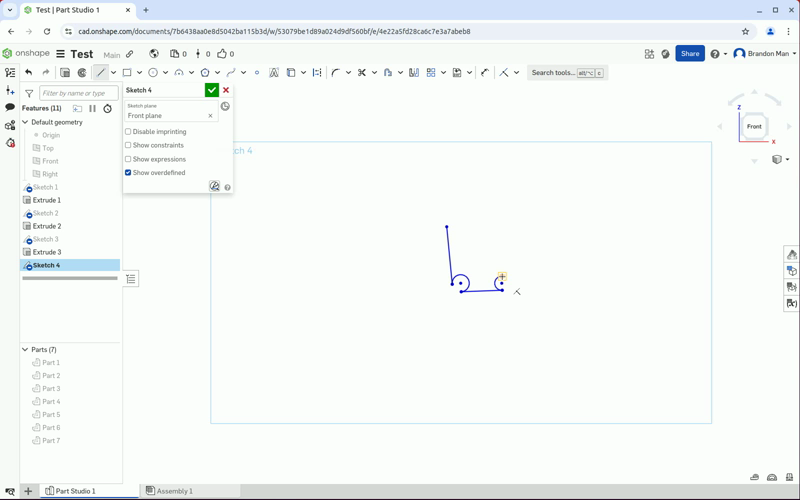
click(502, 276)
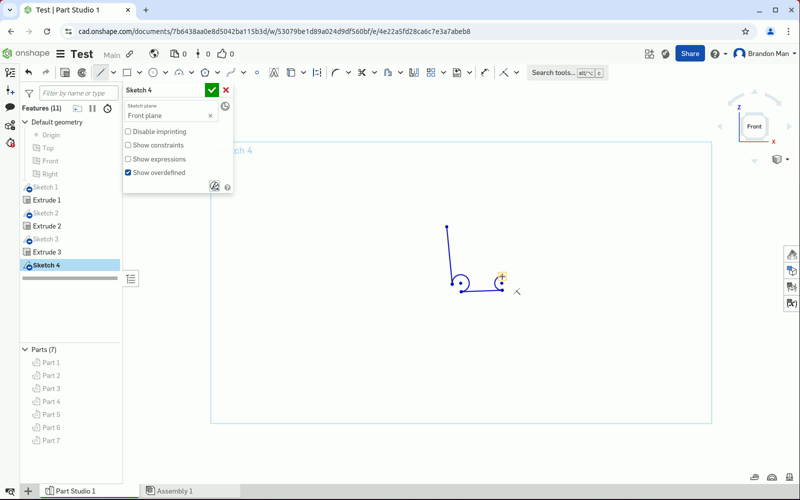
key_down(shift)
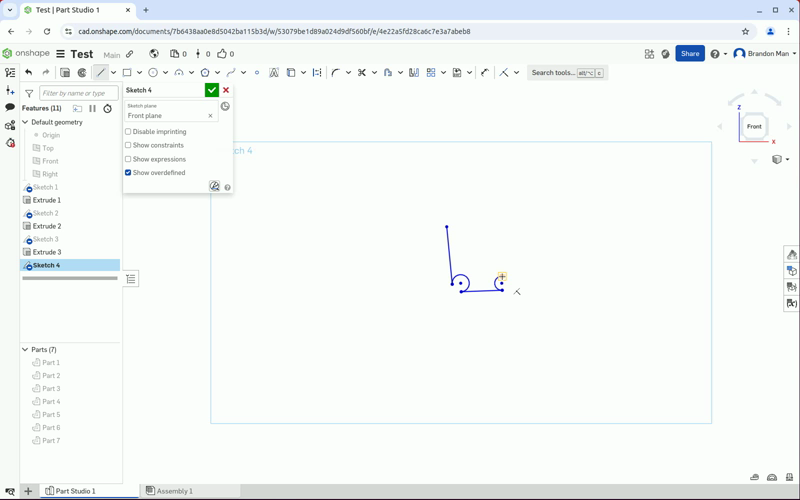
mouse_move(532, 276)
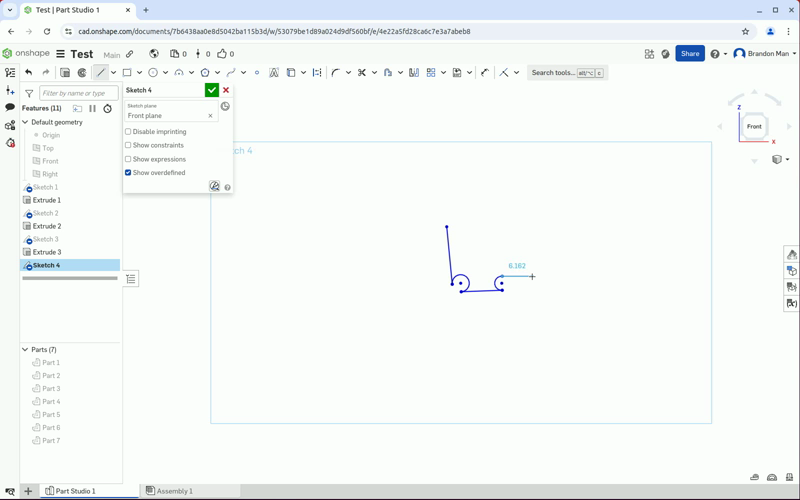
mouse_move(478, 275)
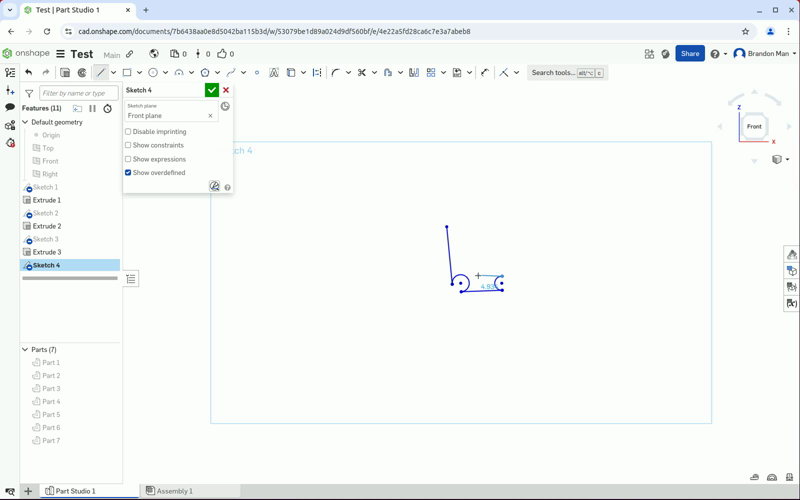
click(478, 275)
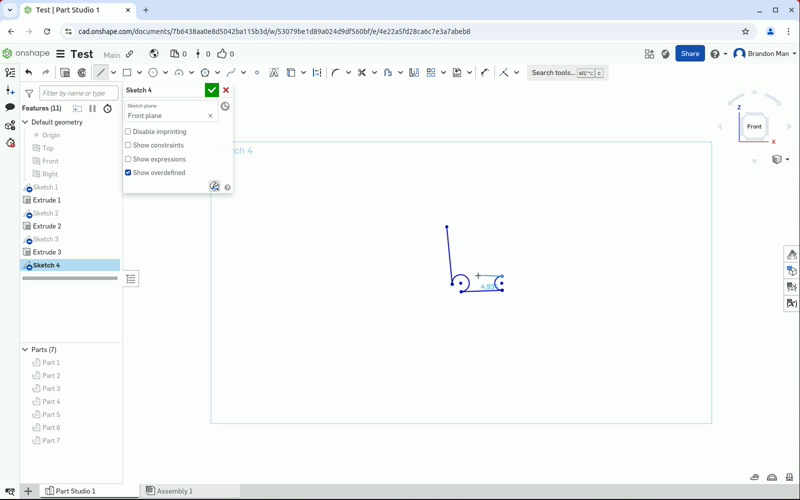
key_up(shift)
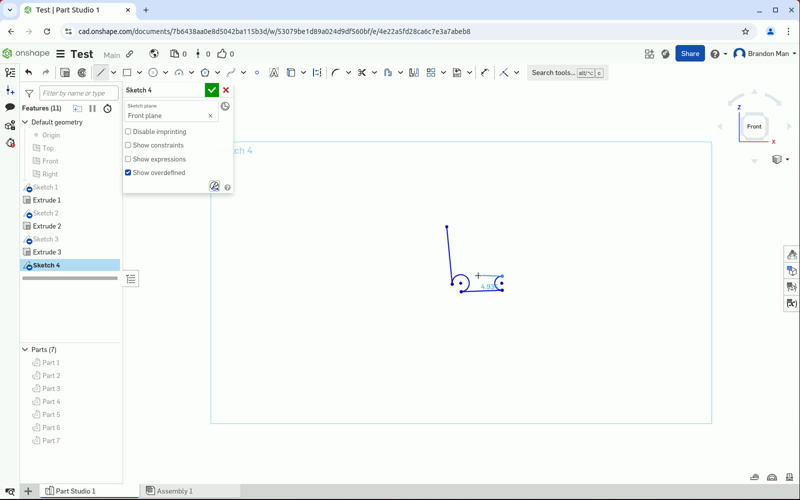
key(esc)
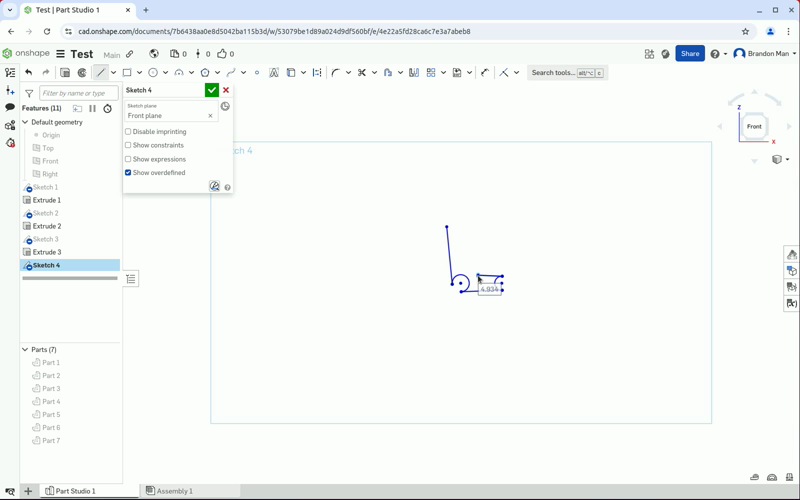
key(a)
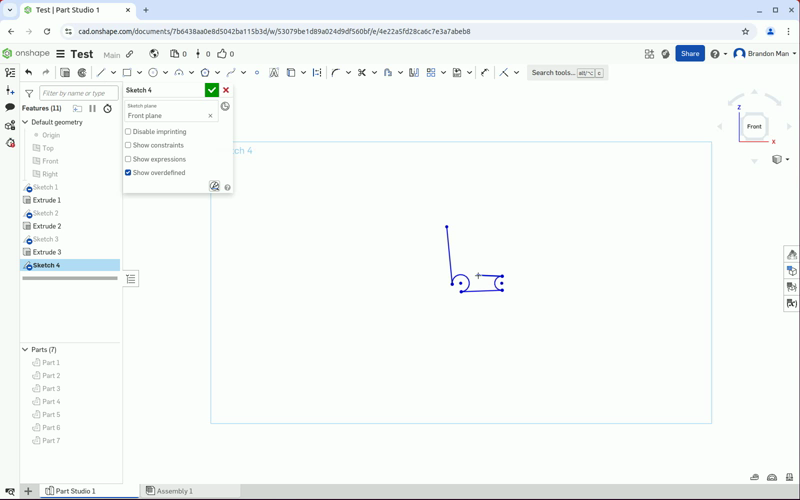
mouse_move(478, 275)
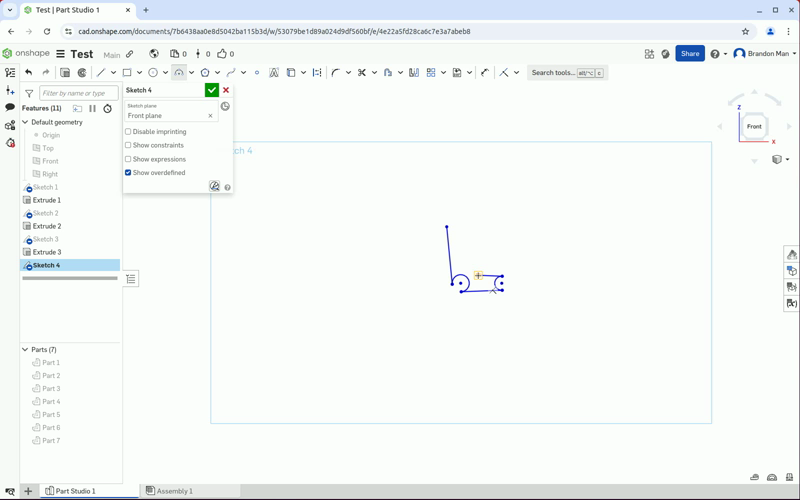
click(478, 275)
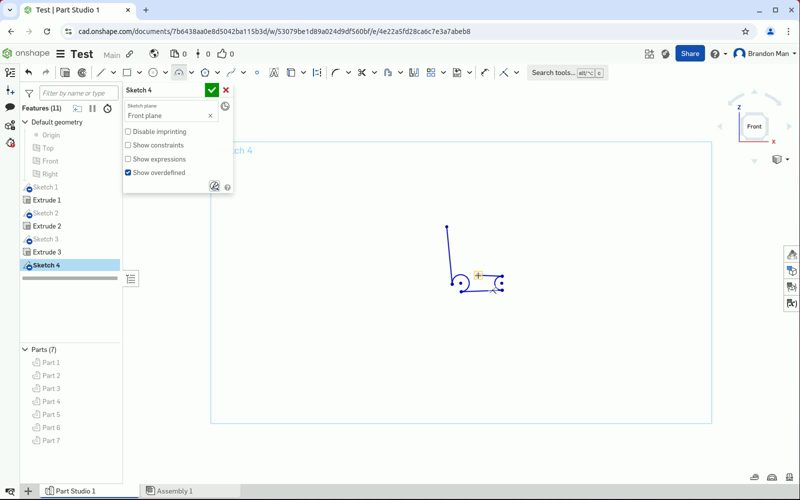
key_down(shift)
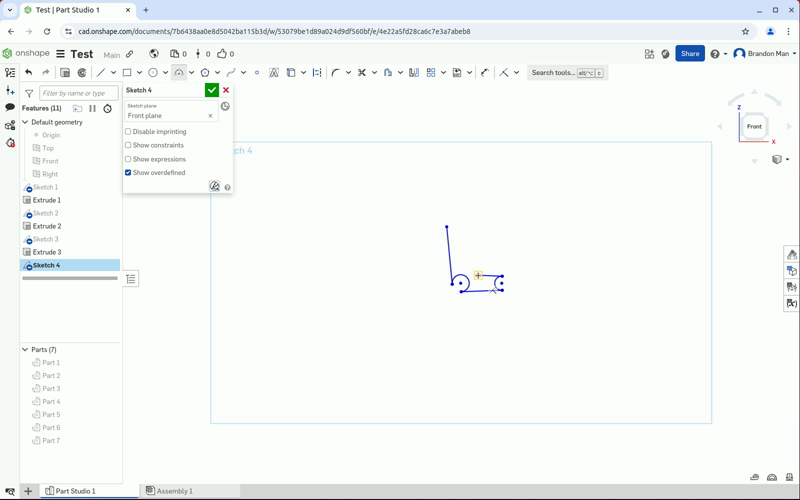
mouse_move(471, 267)
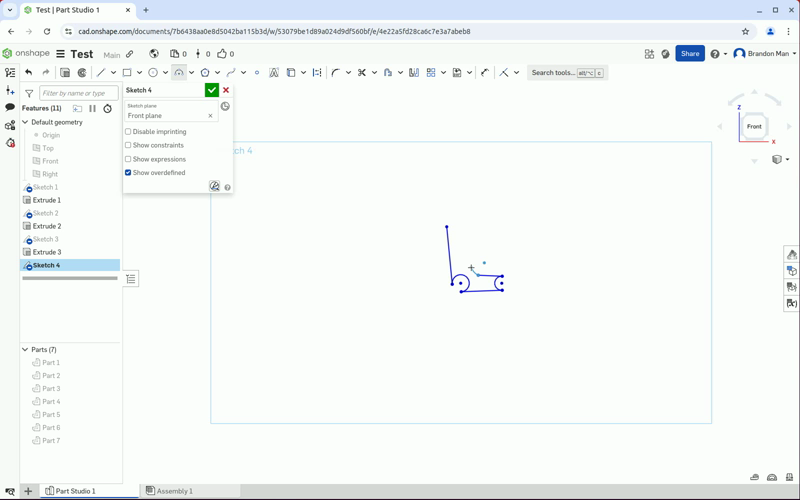
click(471, 267)
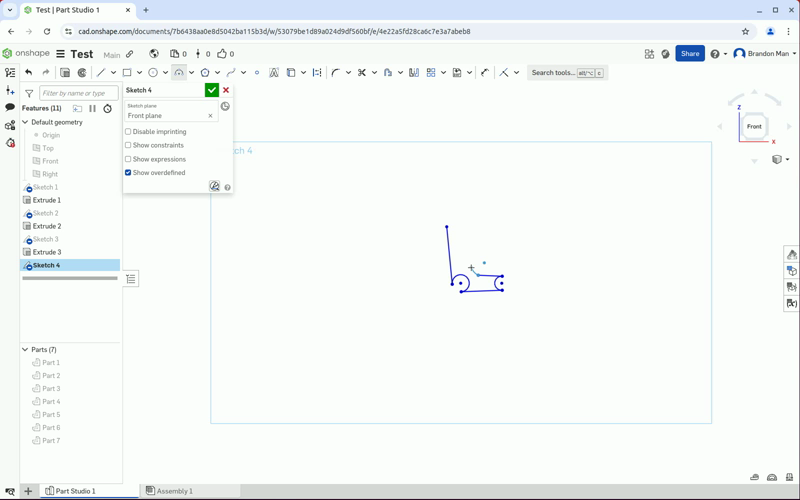
mouse_move(472, 272)
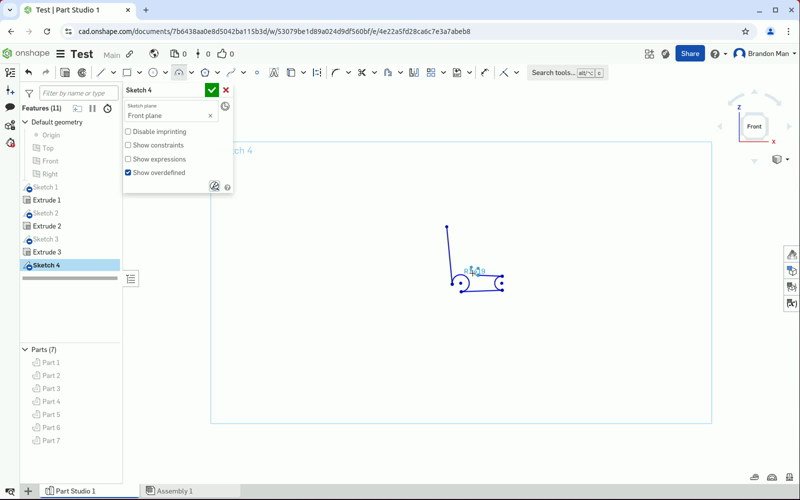
click(472, 272)
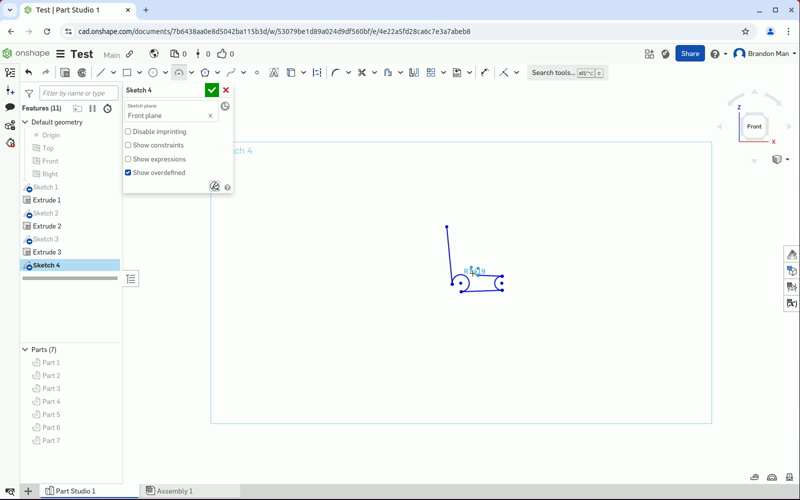
key_up(shift)
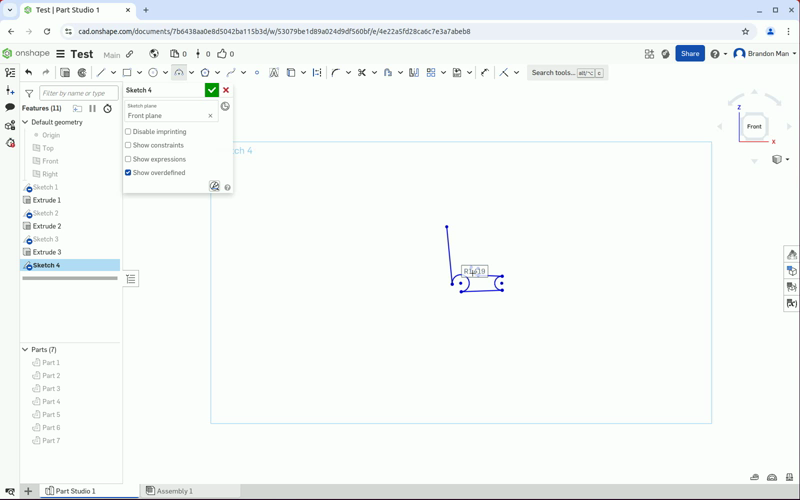
key(esc)
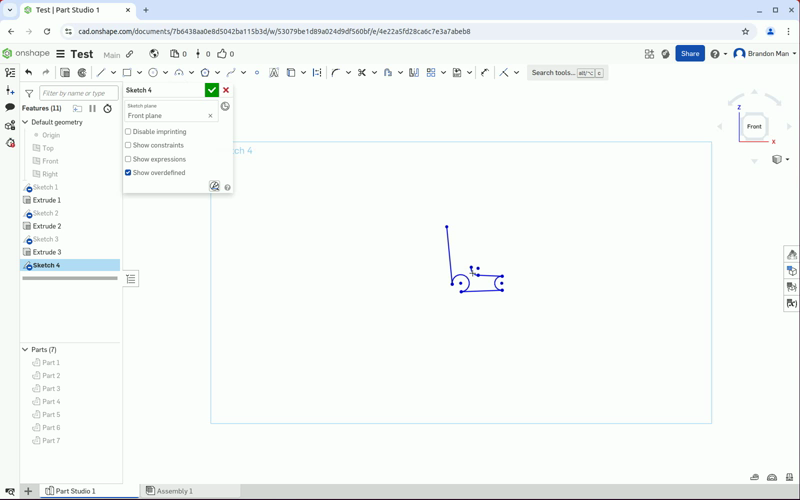
key(l)
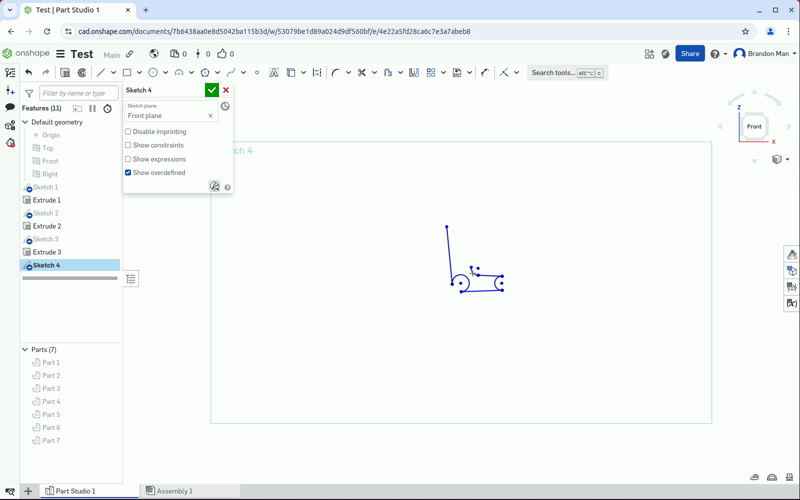
mouse_move(471, 267)
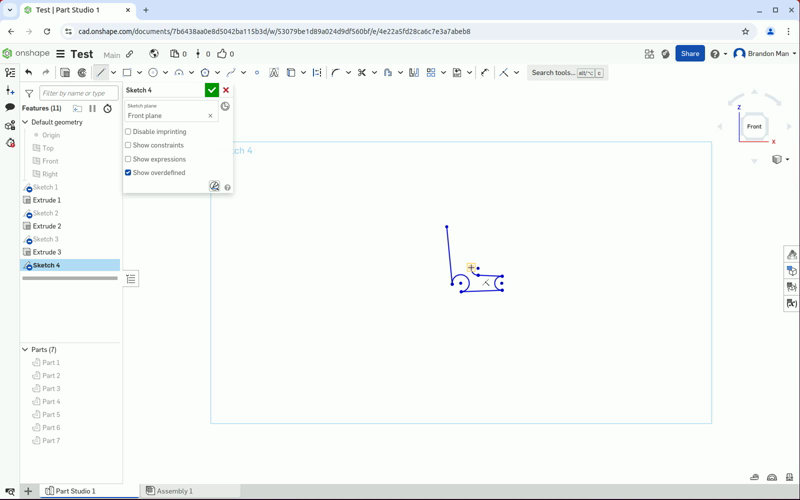
click(471, 267)
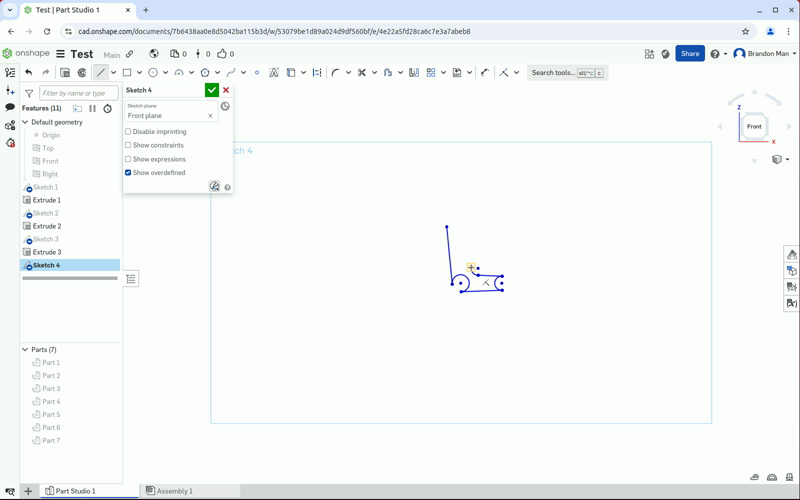
key_down(shift)
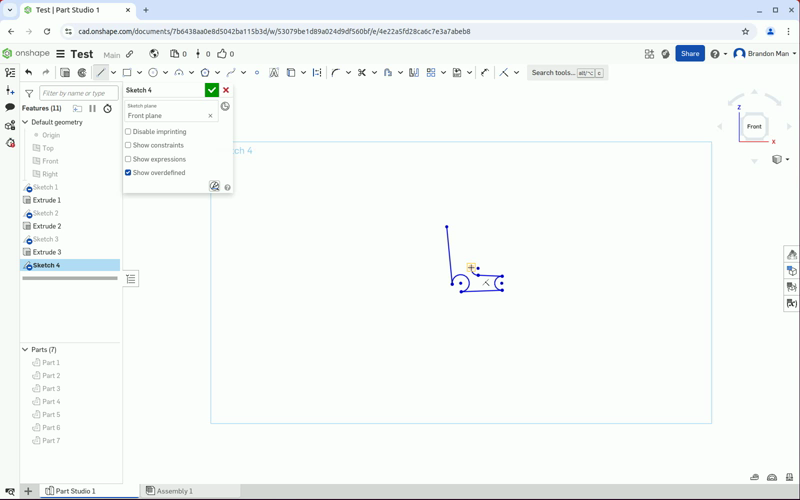
mouse_move(501, 267)
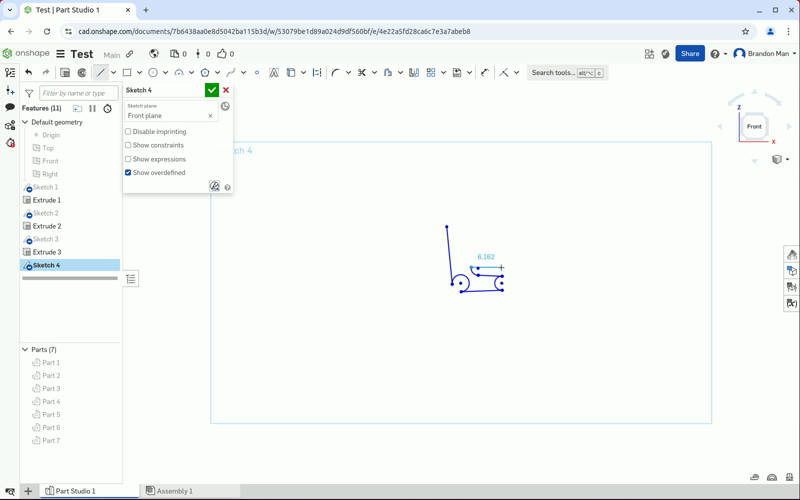
mouse_move(475, 226)
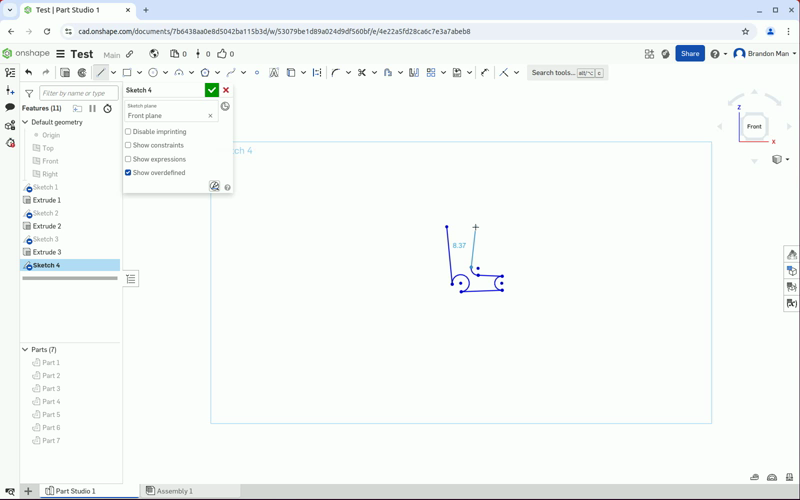
click(475, 226)
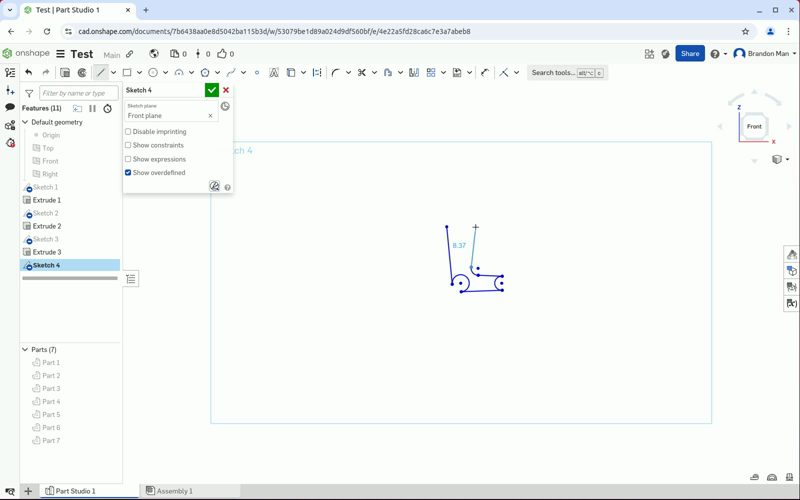
key_up(shift)
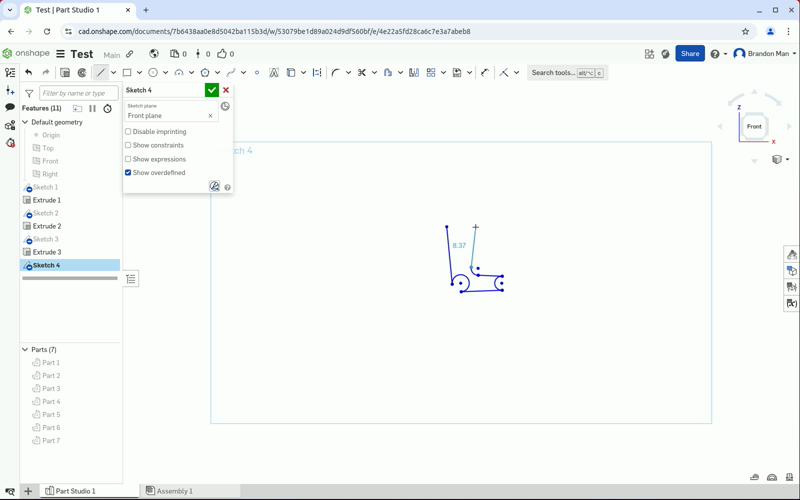
key(esc)
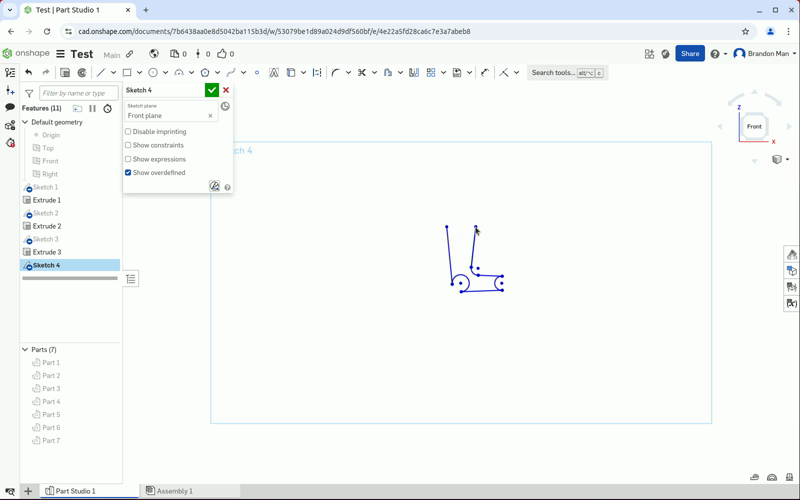
key(a)
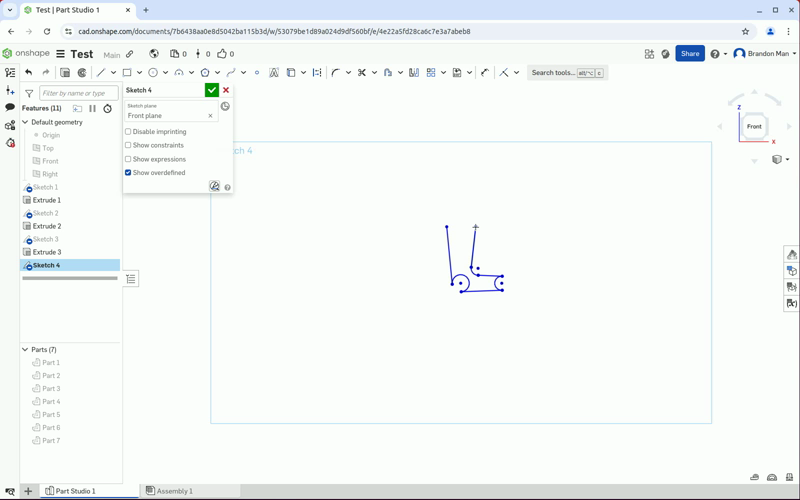
mouse_move(475, 226)
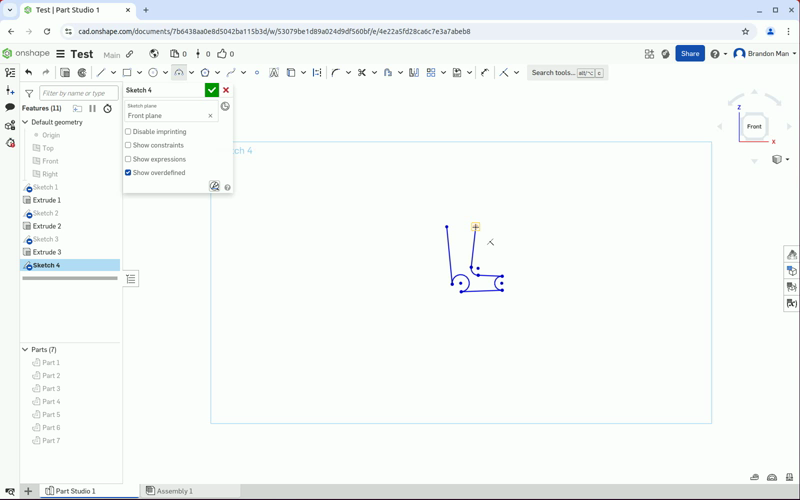
click(475, 226)
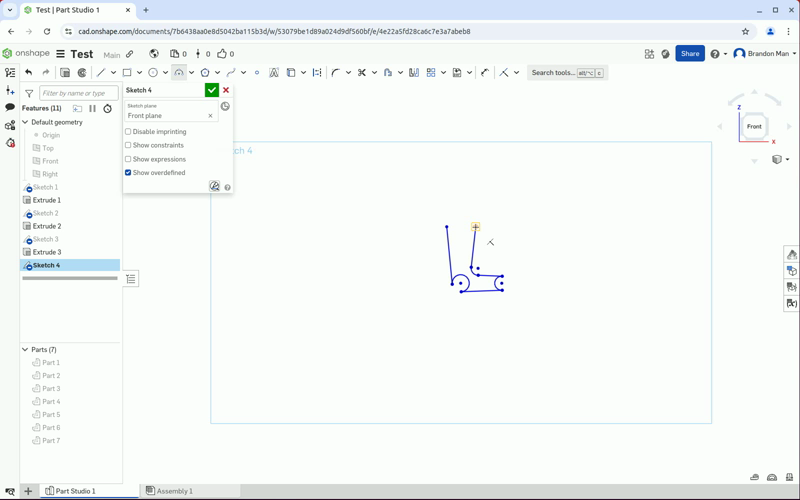
mouse_move(446, 226)
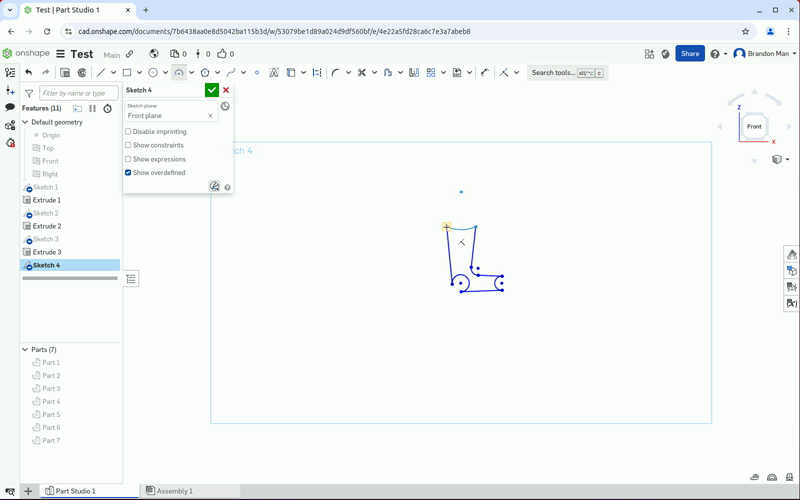
click(446, 226)
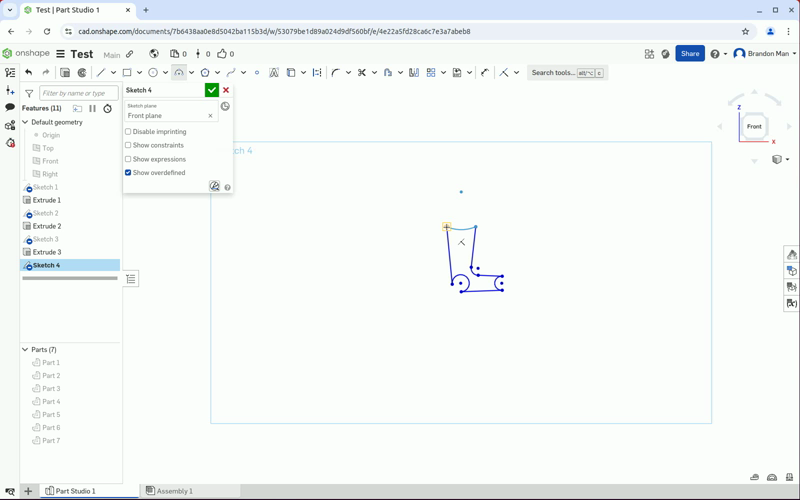
key_down(shift)
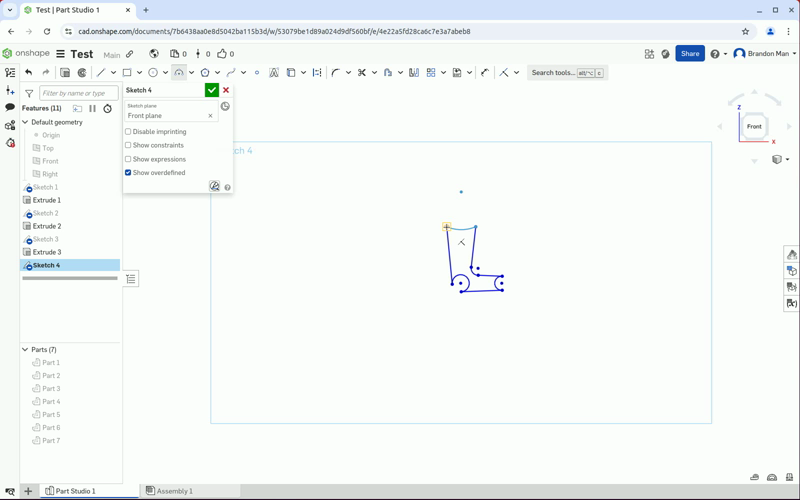
mouse_move(461, 239)
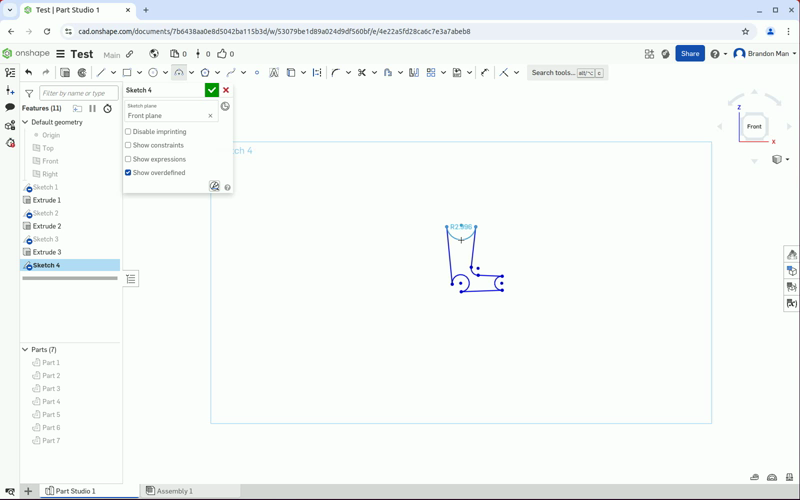
click(461, 239)
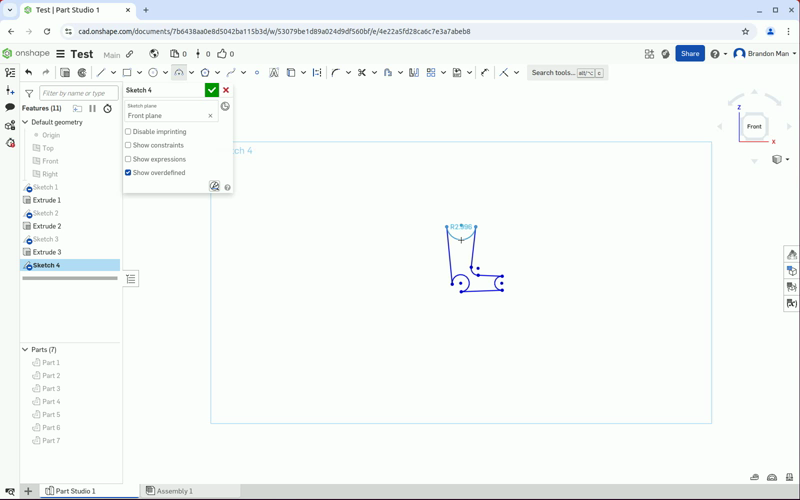
key_up(shift)
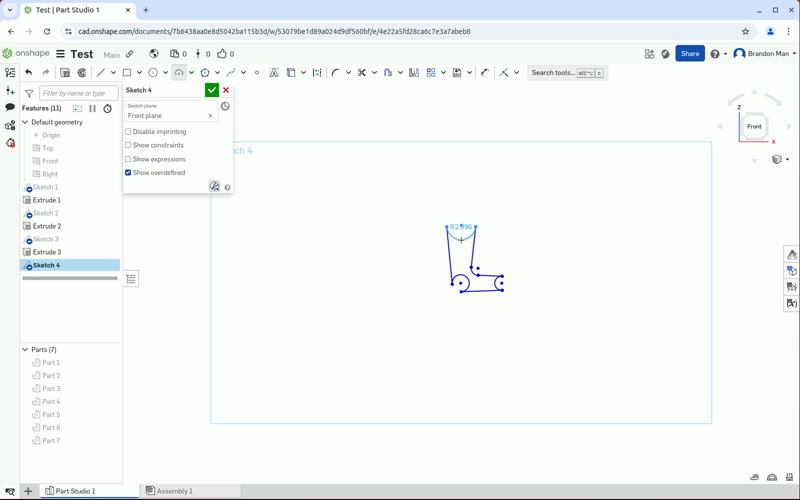
key(esc)
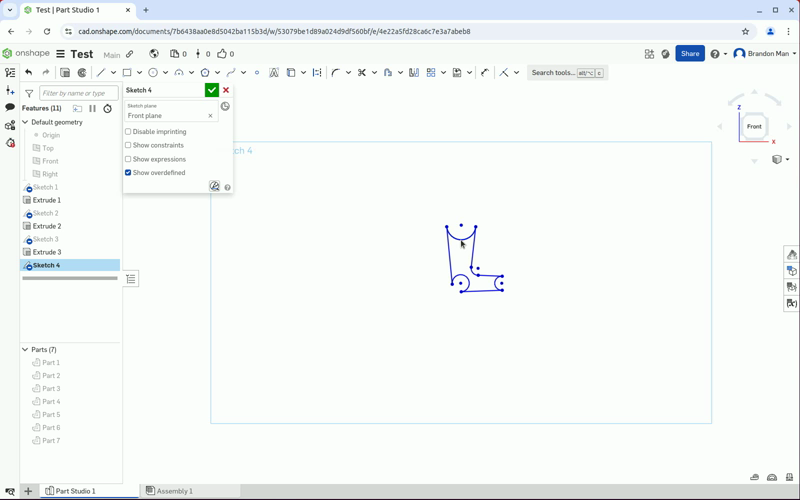
mouse_move(476, 283)
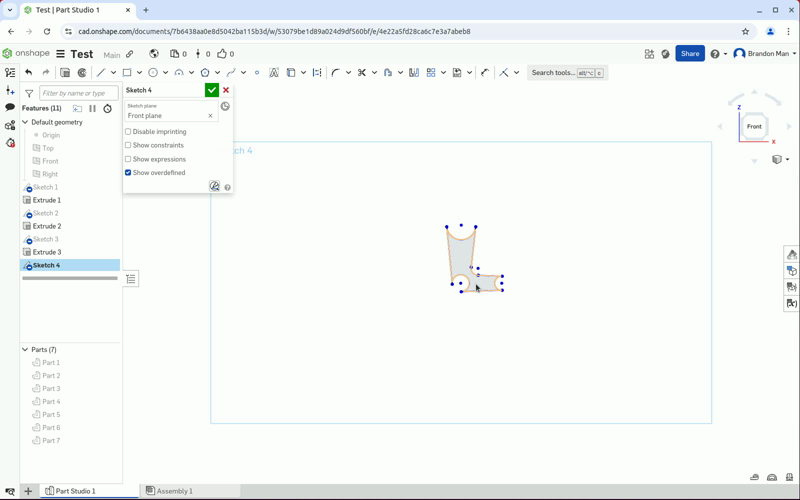
scroll(6)
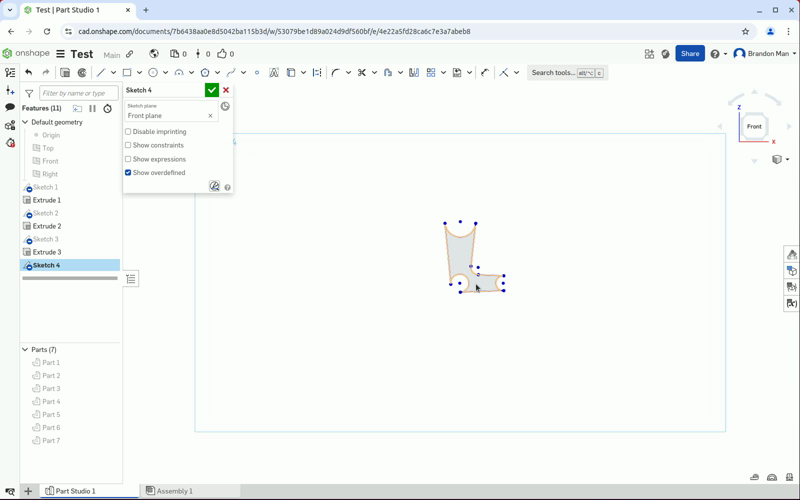
scroll(6)
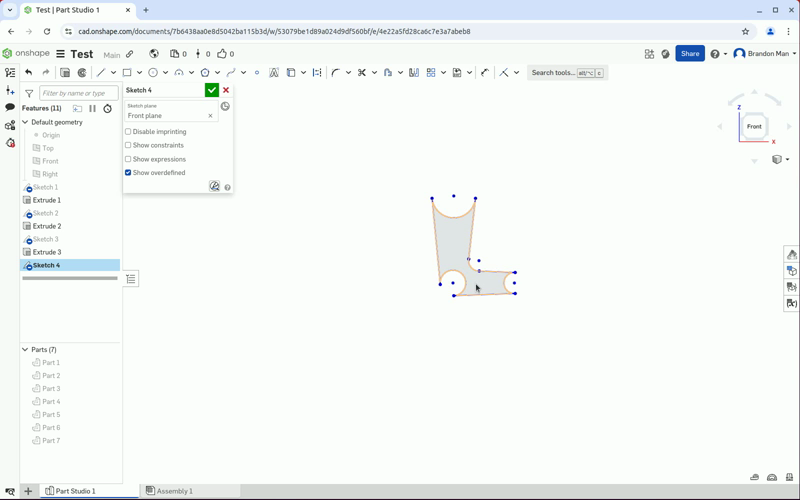
scroll(6)
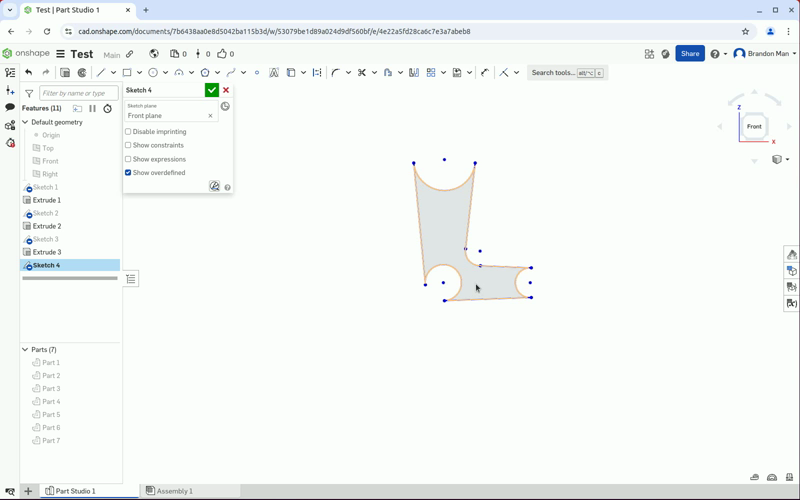
scroll(6)
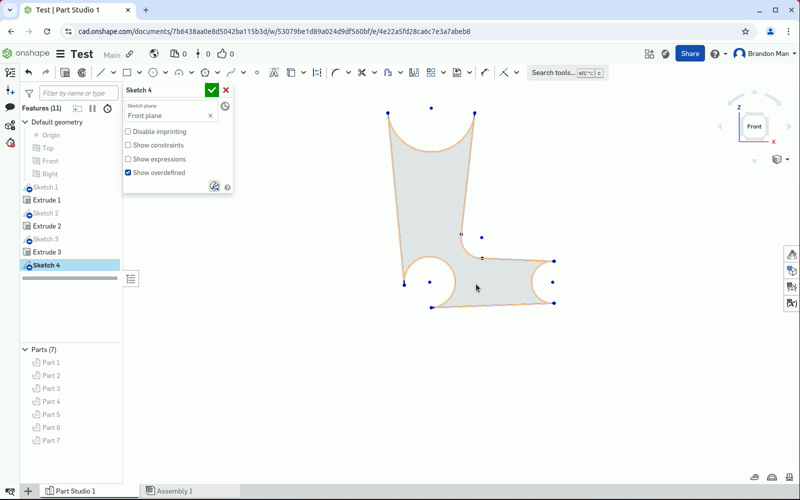
scroll(6)
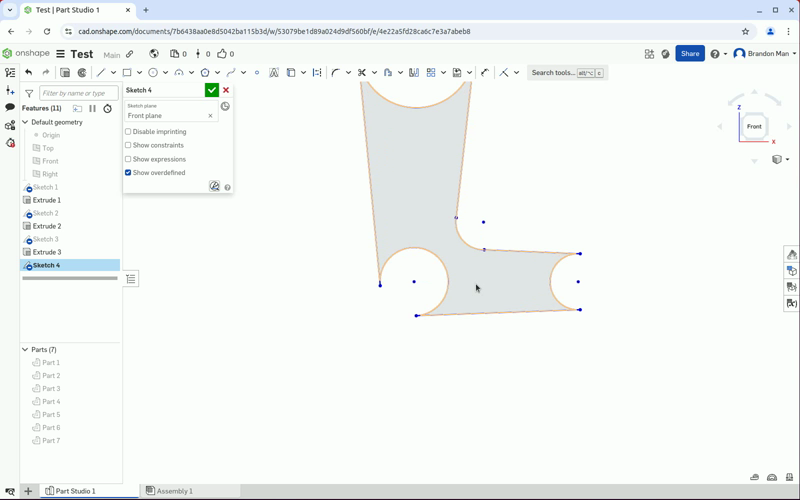
scroll(6)
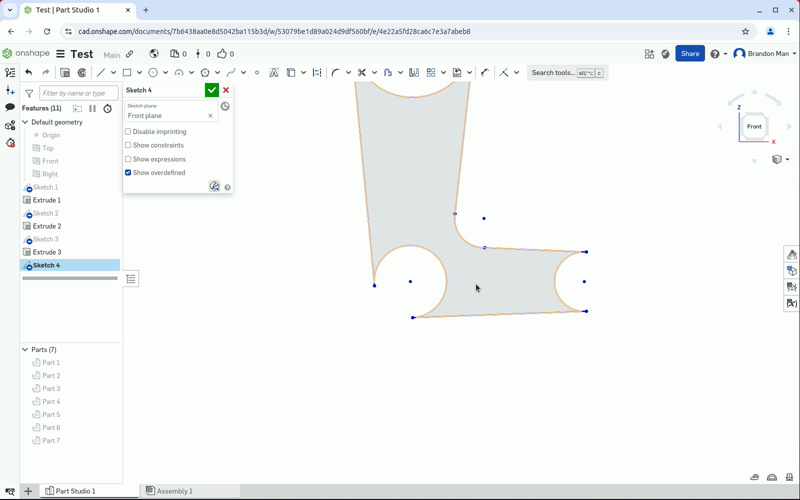
scroll(6)
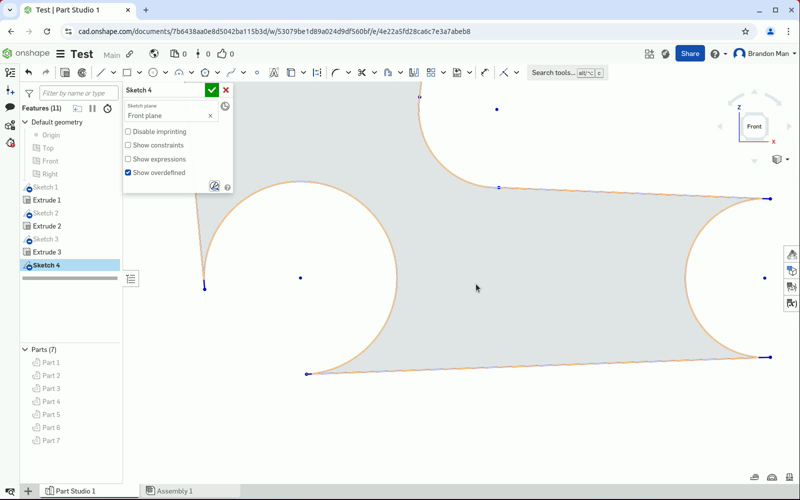
click(476, 283)
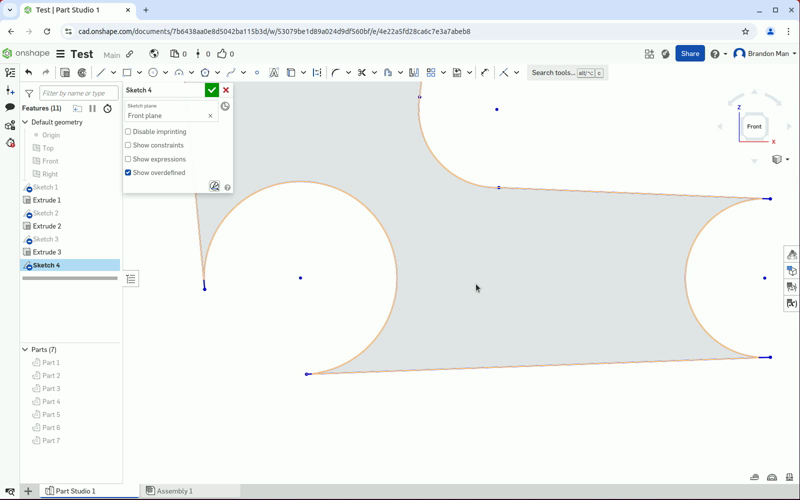
scroll(-6)
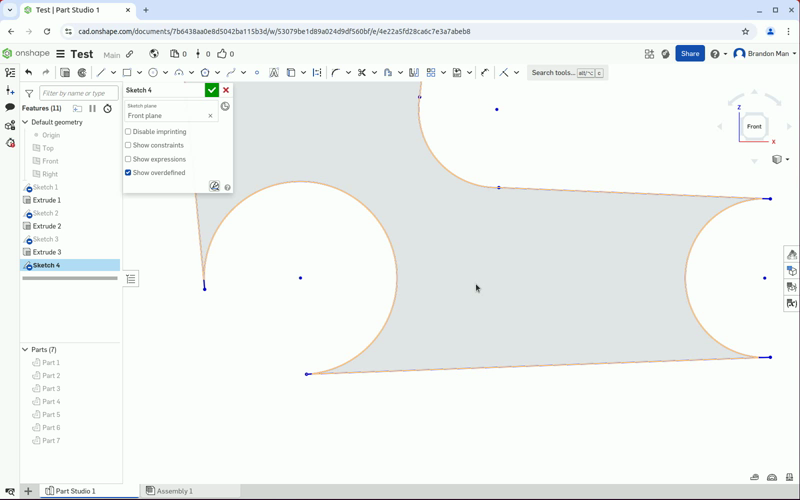
scroll(-6)
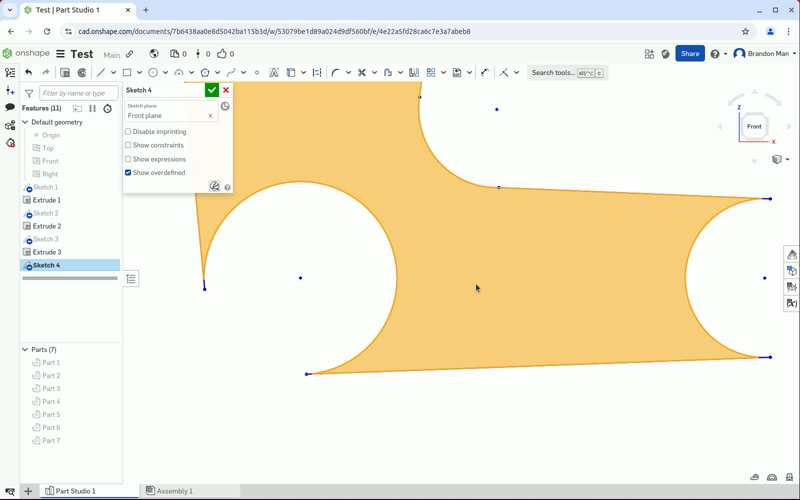
scroll(-6)
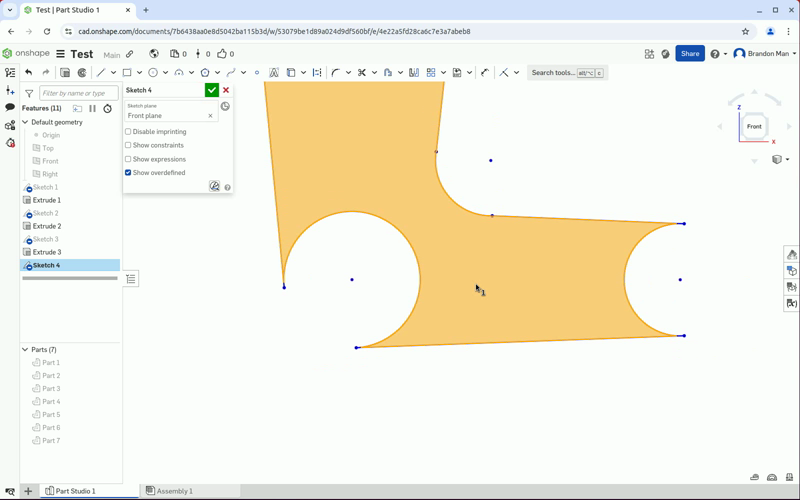
scroll(-6)
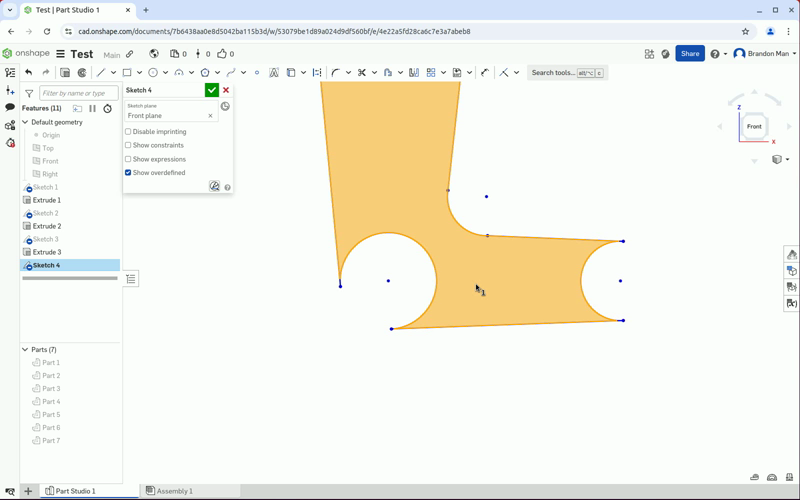
scroll(-6)
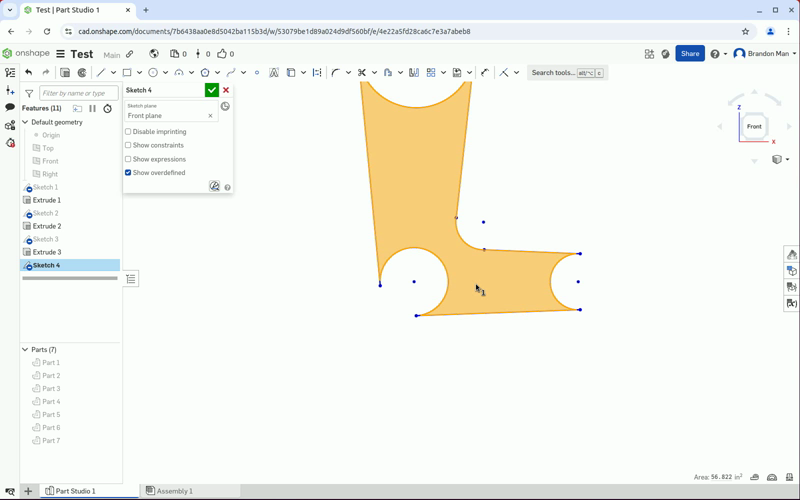
scroll(-6)
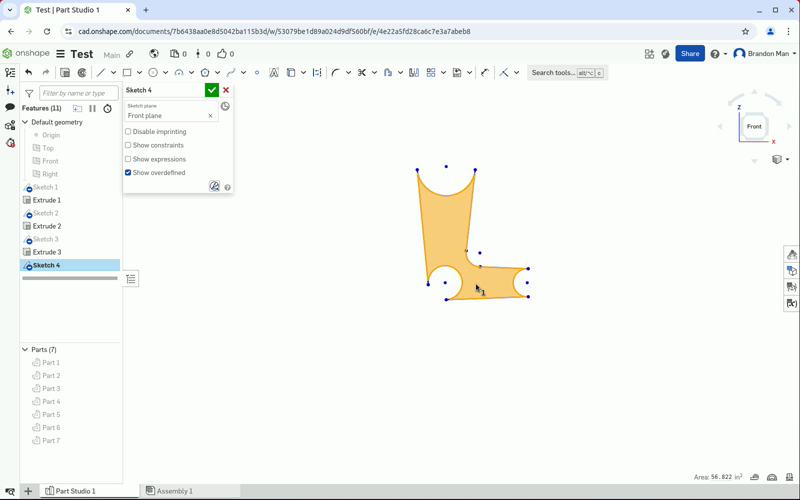
scroll(-6)
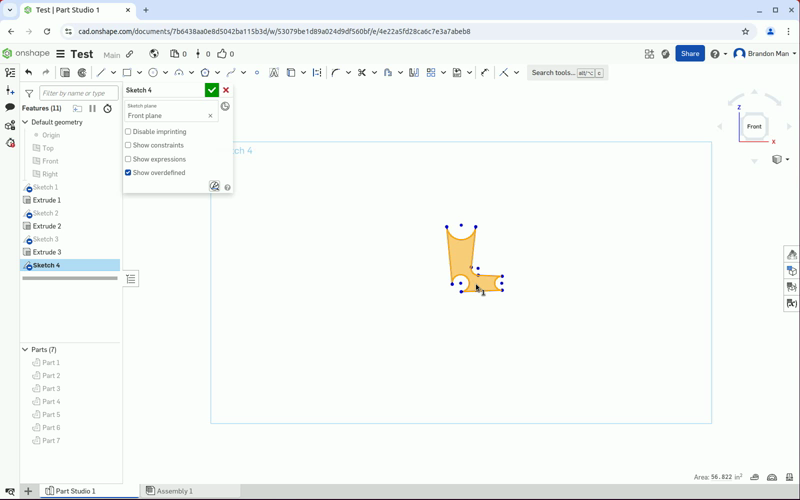
mouse_move(73, 352)
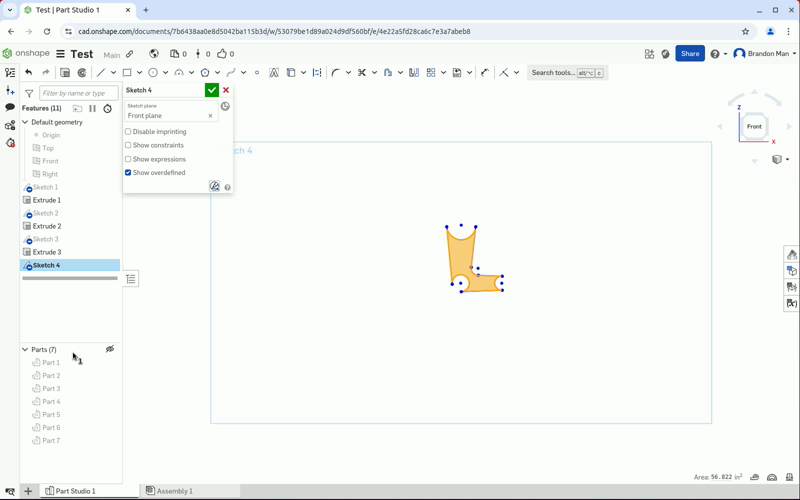
key(shift+y)
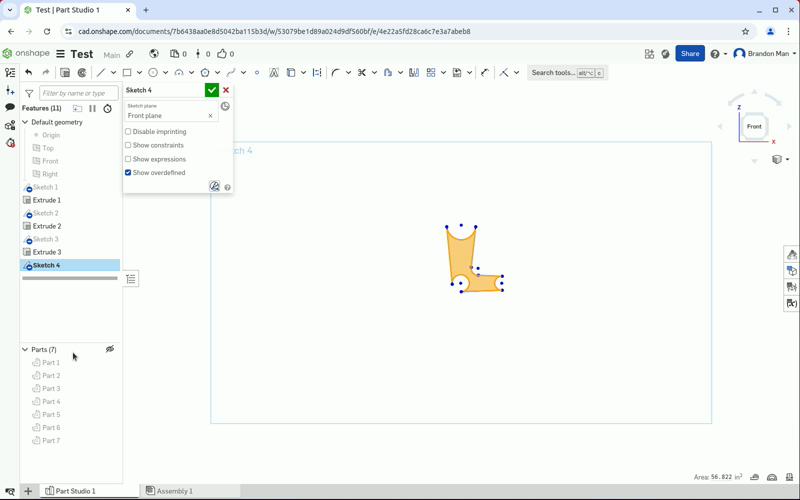
key(shift+e)
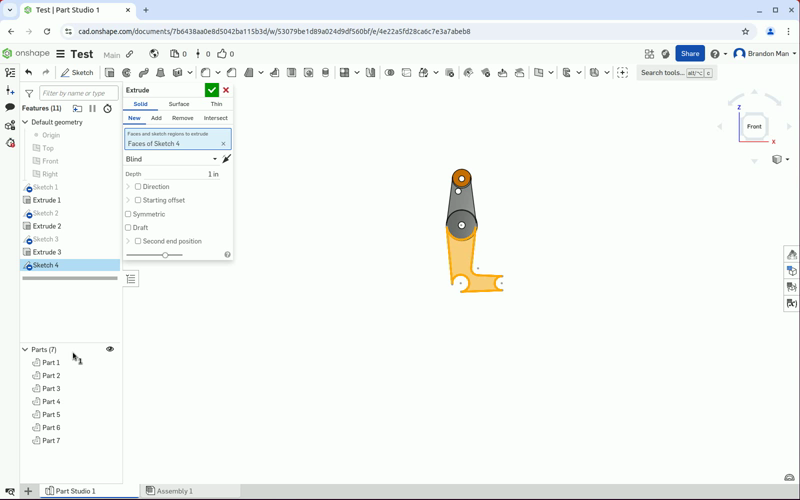
mouse_move(143, 106)
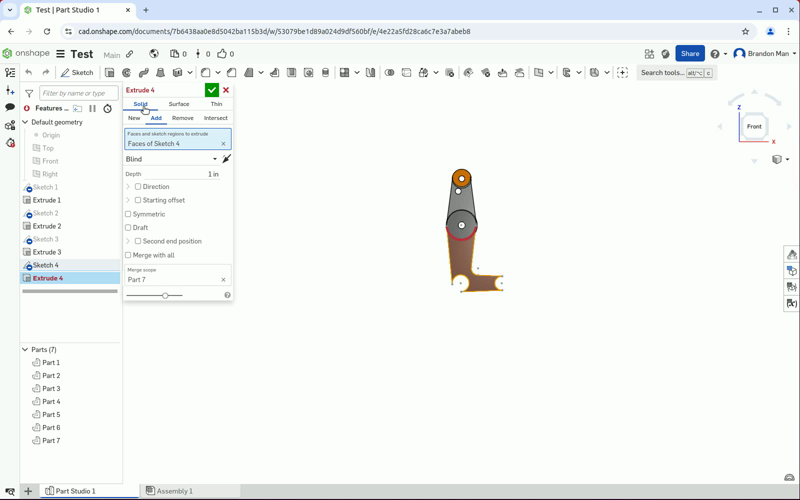
click(143, 106)
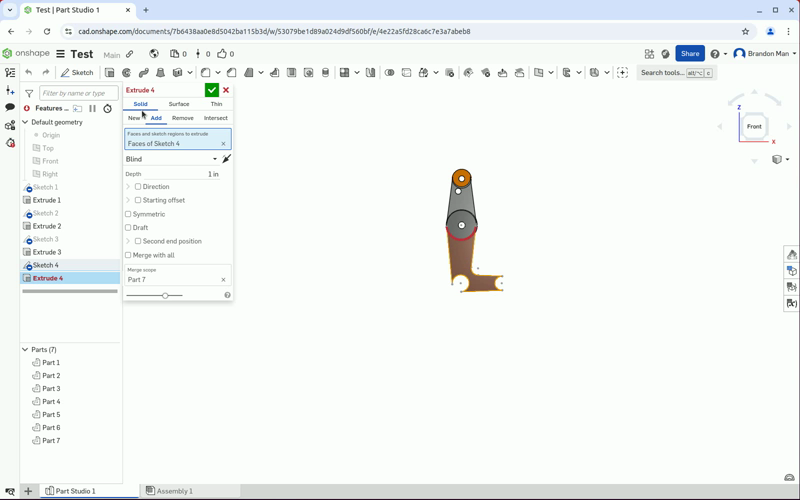
mouse_move(137, 120)
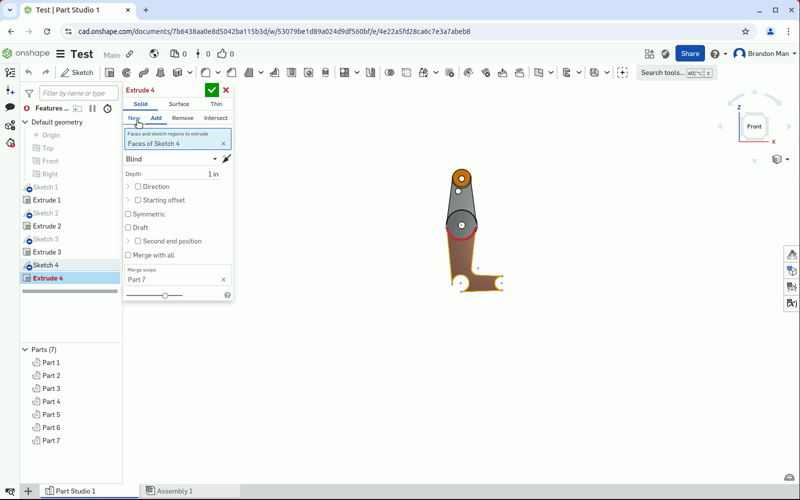
click(137, 120)
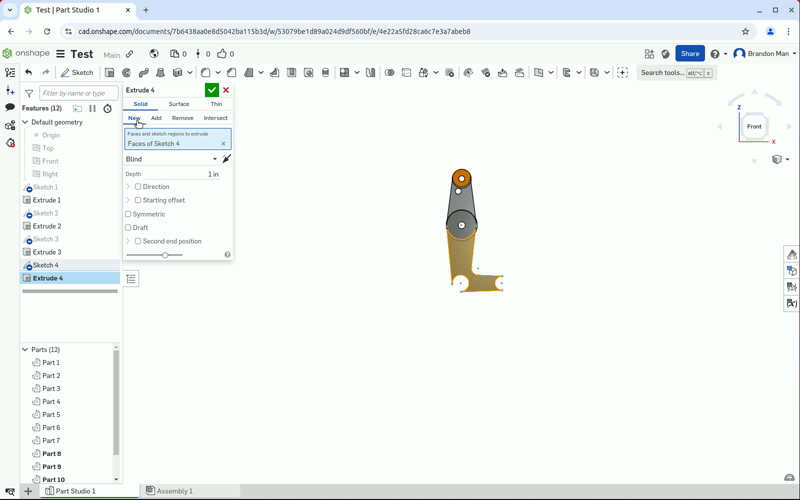
key(tab, 4)
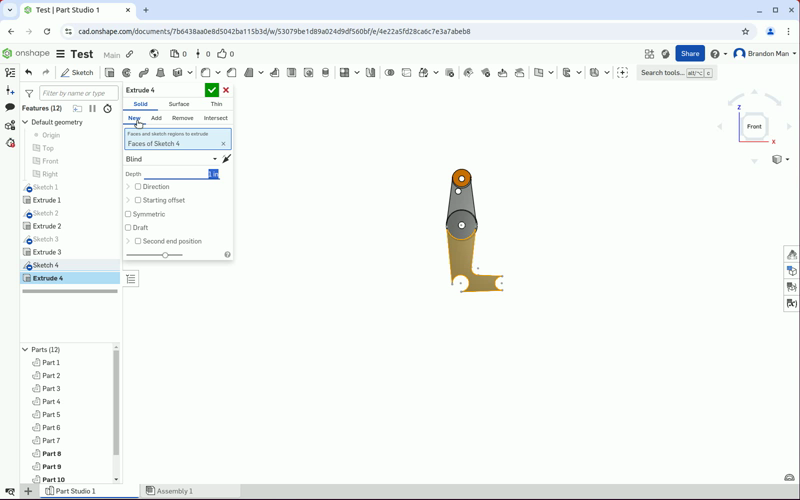
text(0.481)
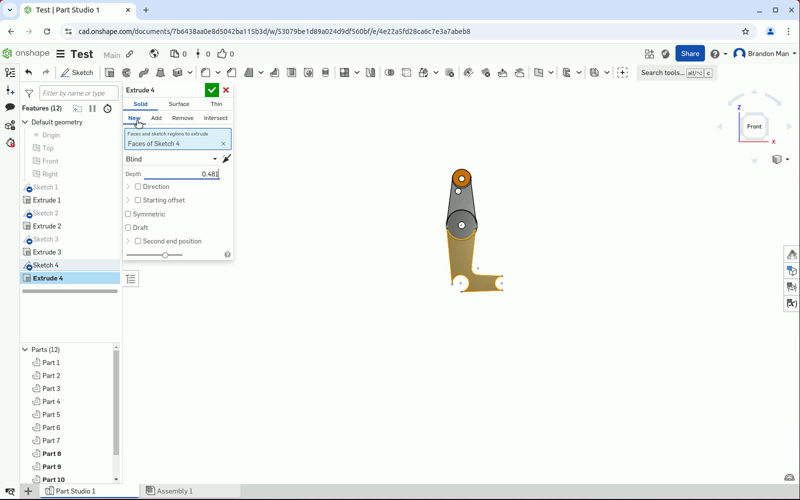
key(enter)
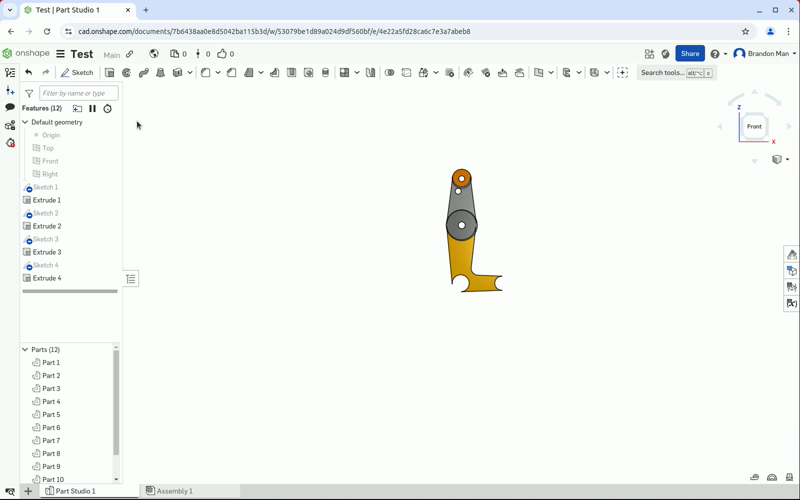
key(shift+h)
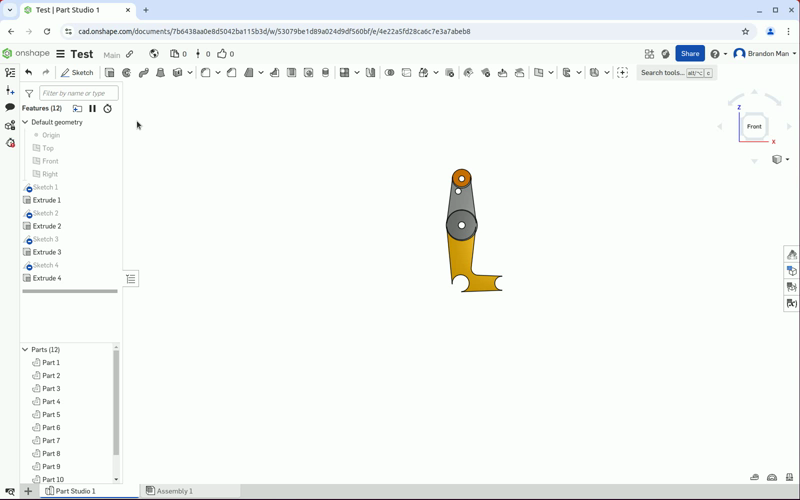
key(shift+h)
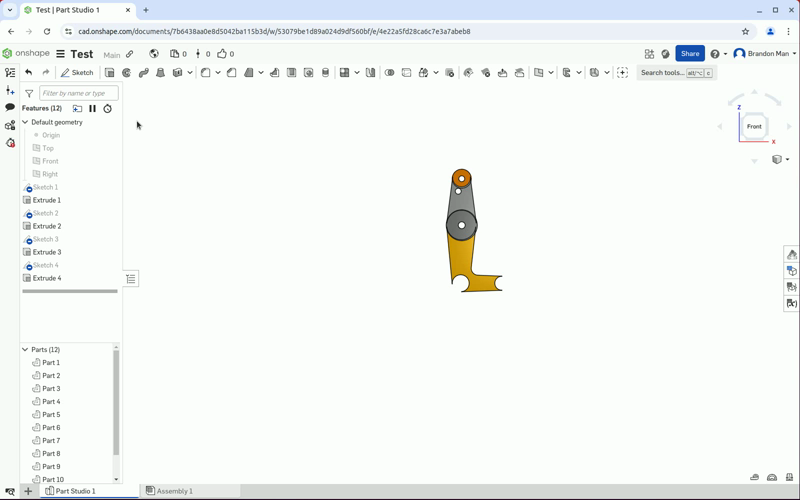
mouse_move(73, 189)
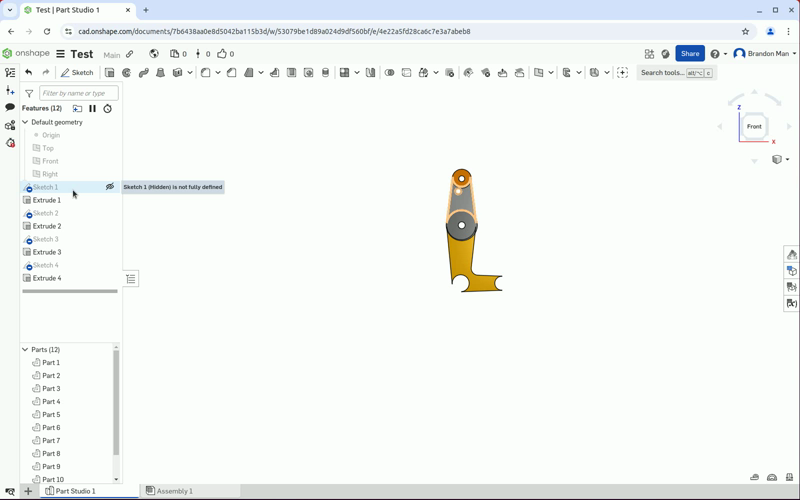
click(73, 189)
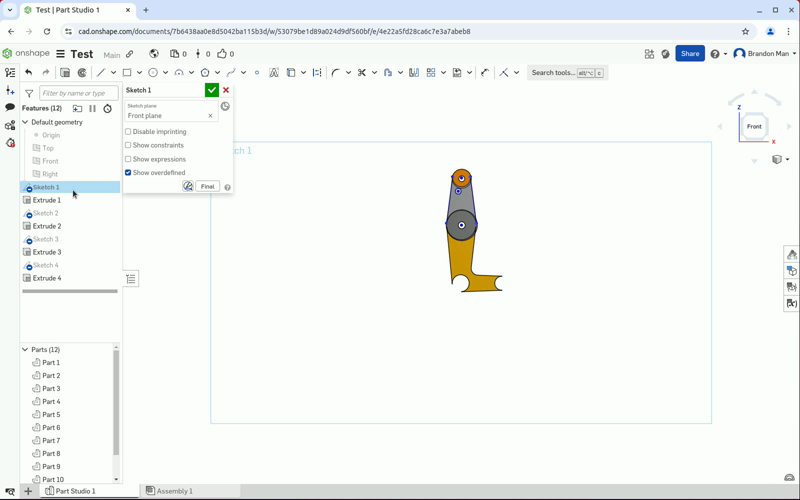
mouse_move(229, 92)
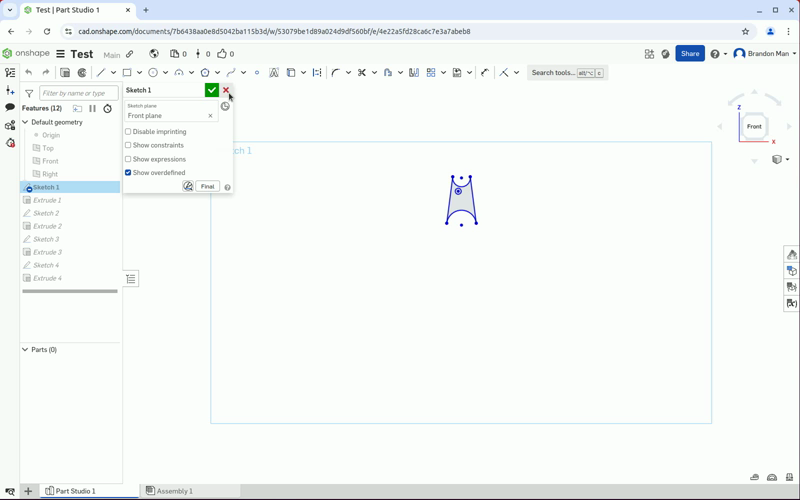
click(229, 92)
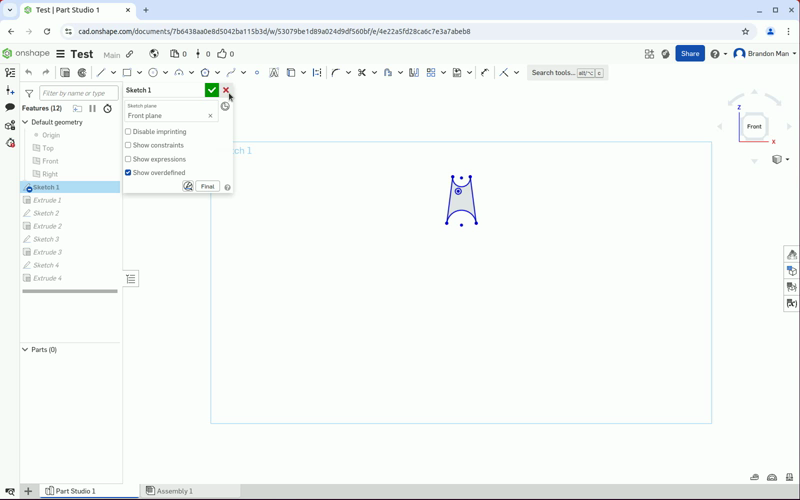
key(shift+s)
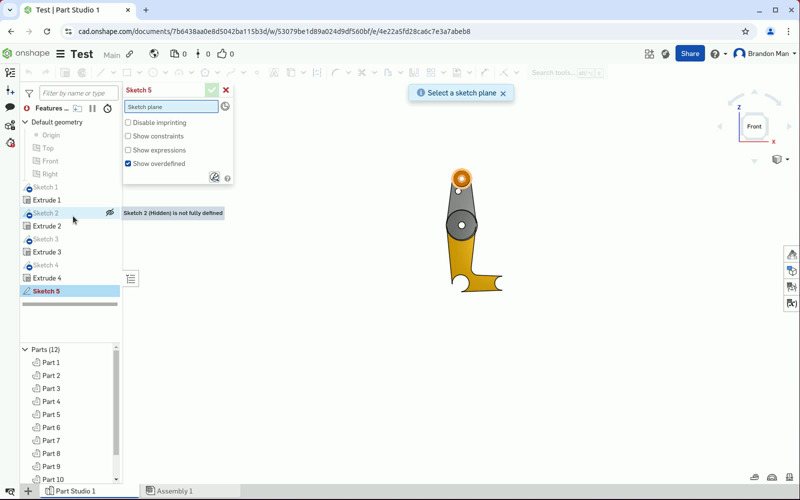
scroll(3)
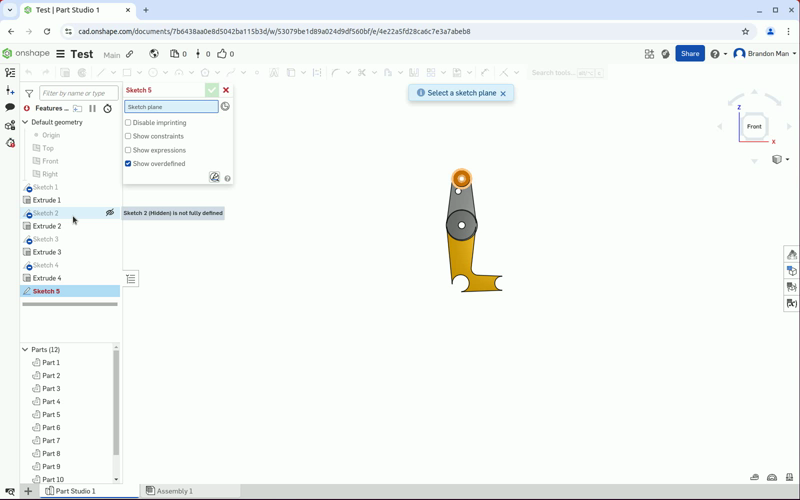
mouse_move(73, 163)
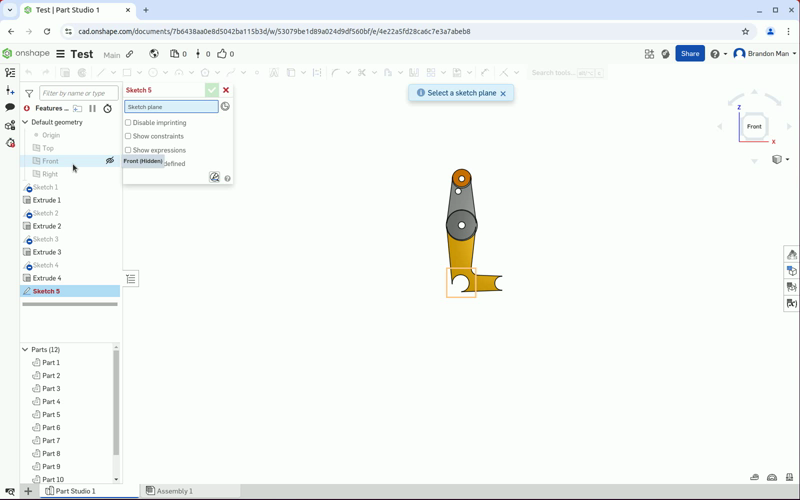
click(73, 163)
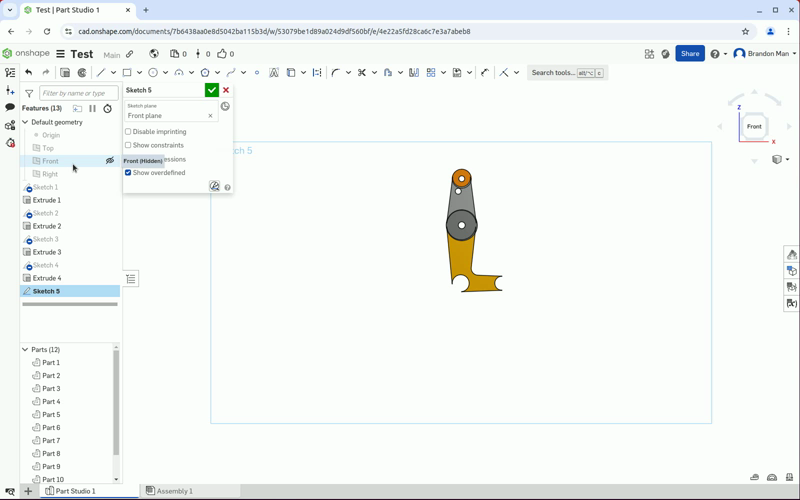
mouse_move(69, 352)
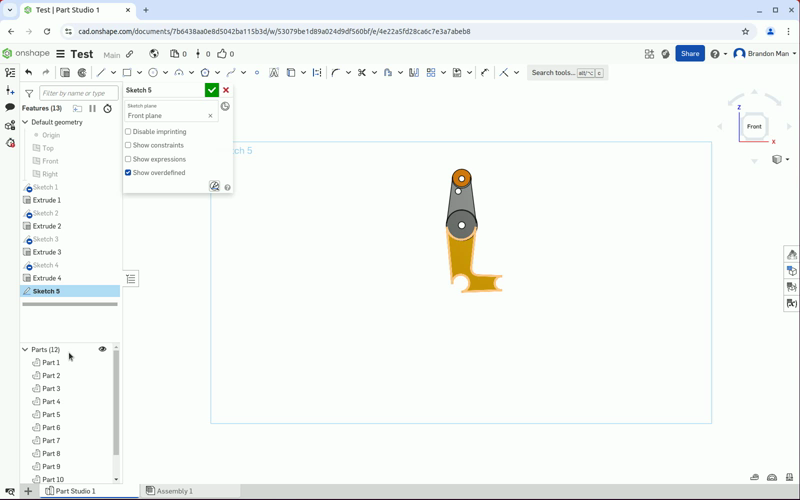
key(y)
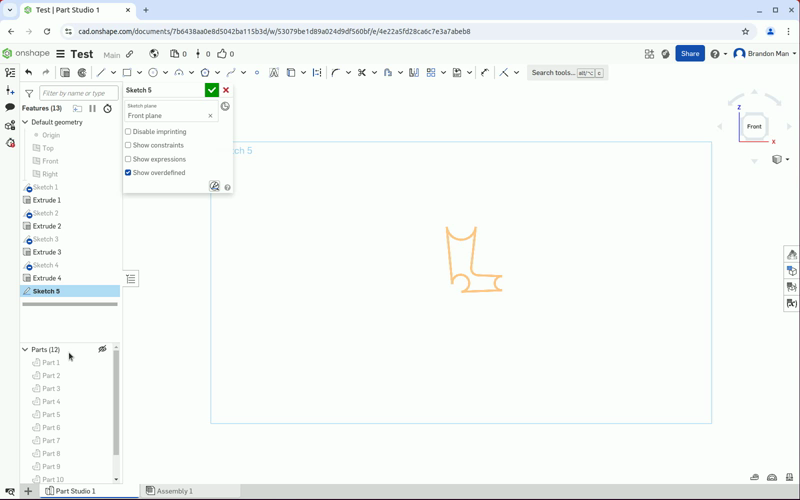
key(c)
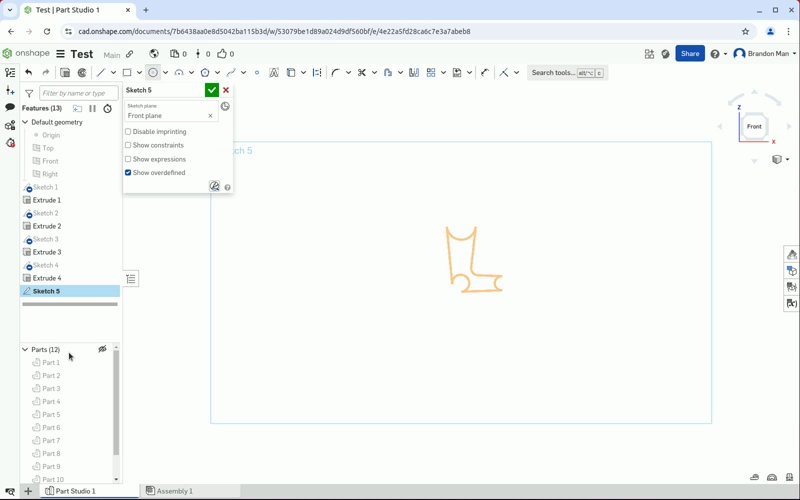
key_down(shift)
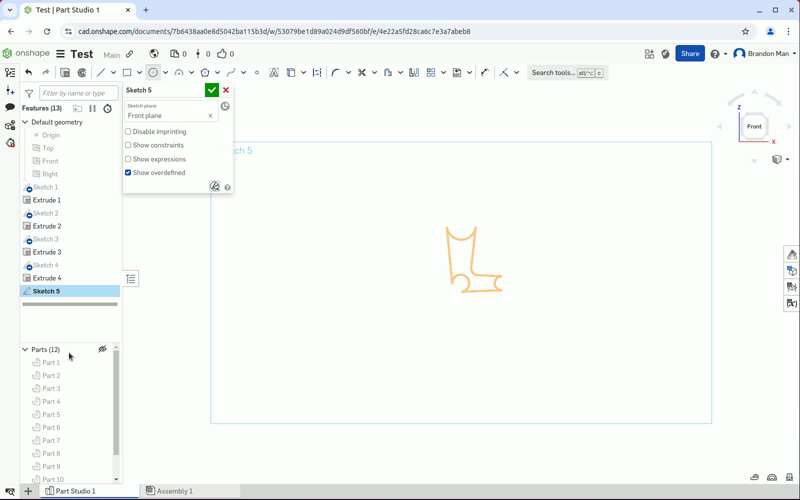
mouse_move(461, 282)
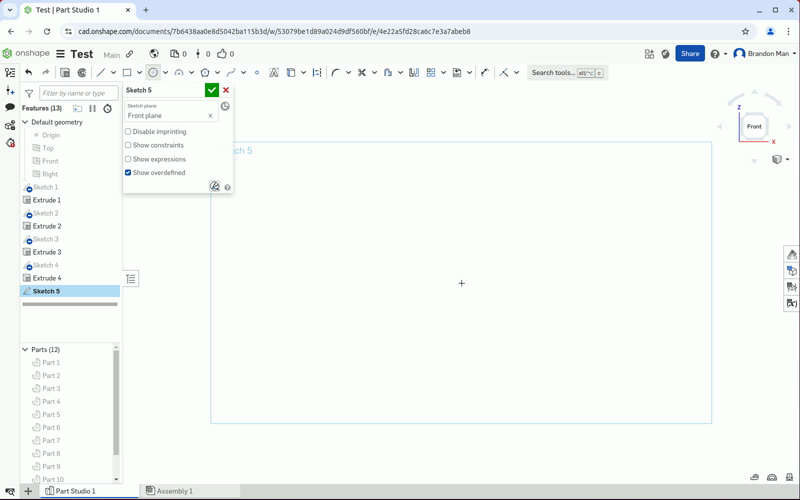
click(461, 282)
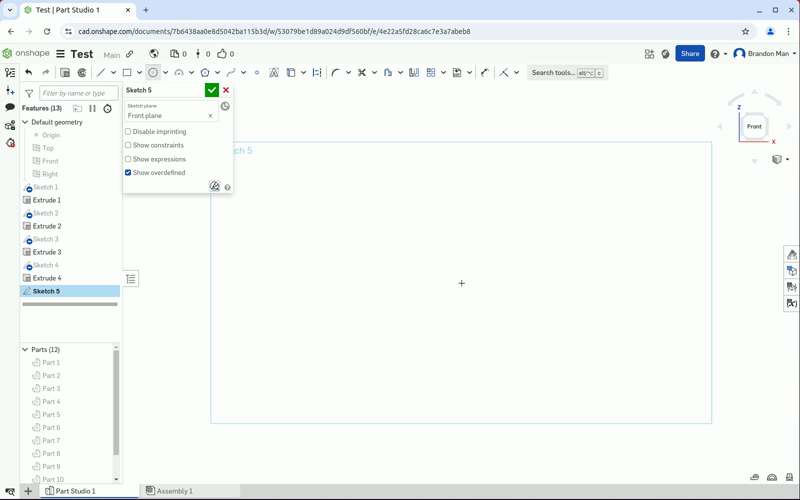
key_up(shift)
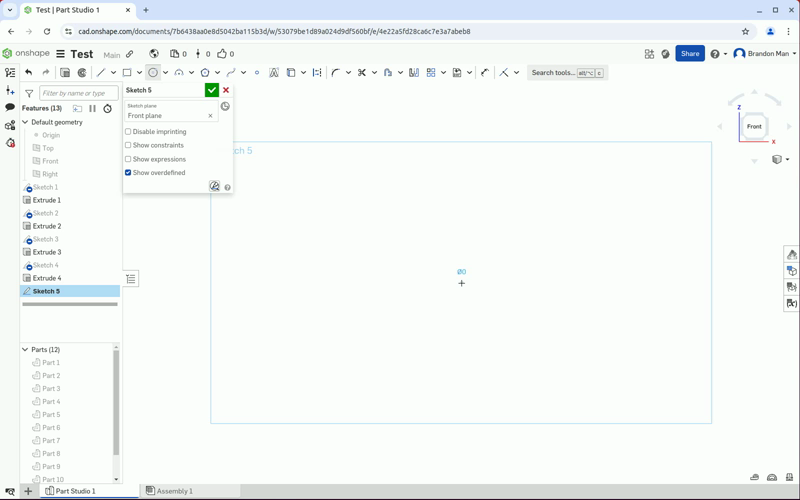
mouse_move(471, 282)
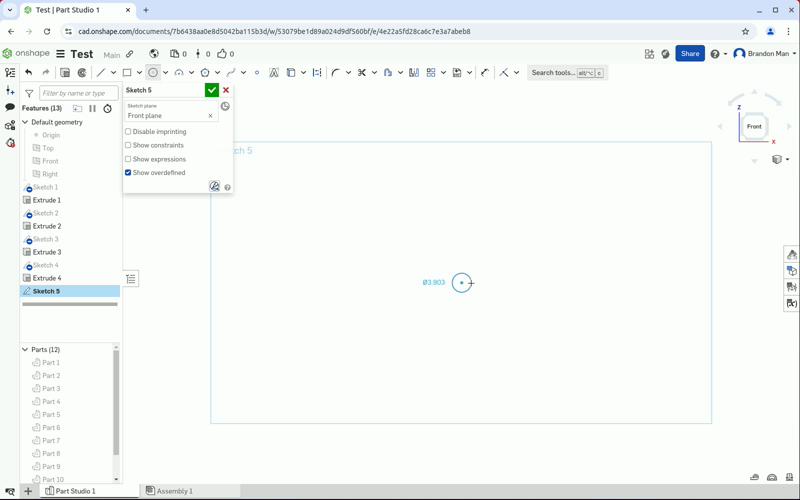
click(471, 282)
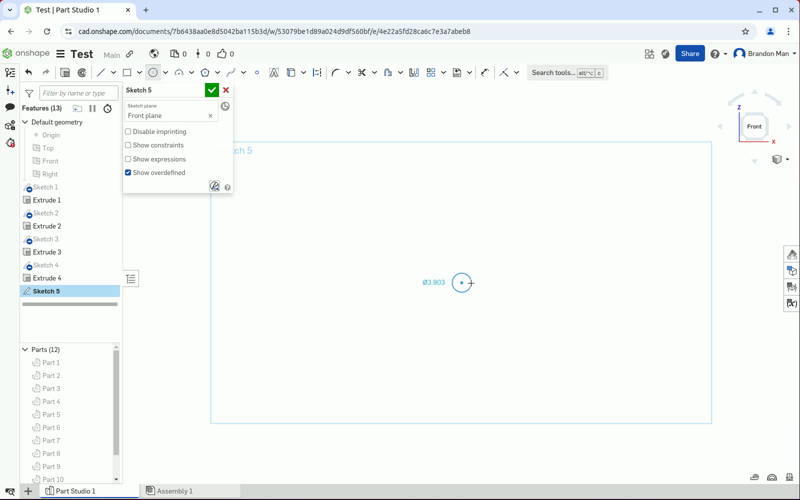
key(esc)
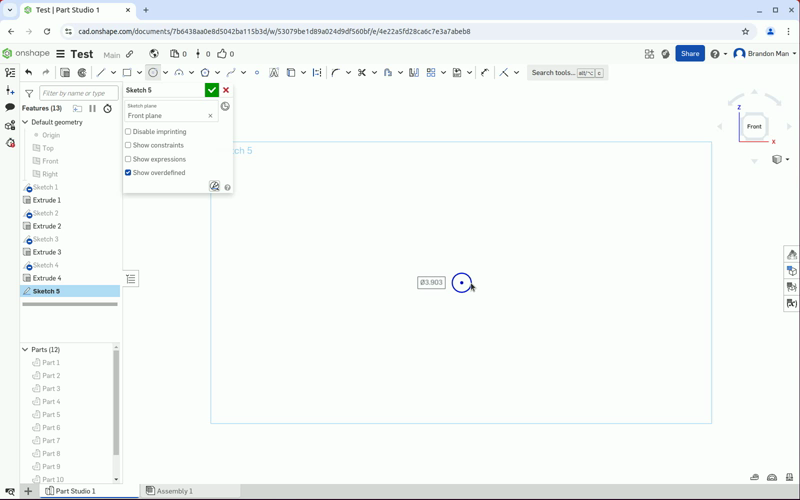
key(c)
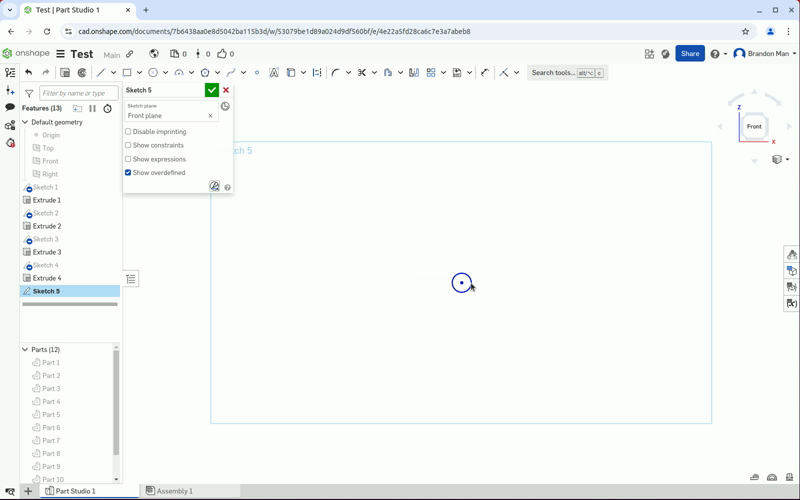
key_down(shift)
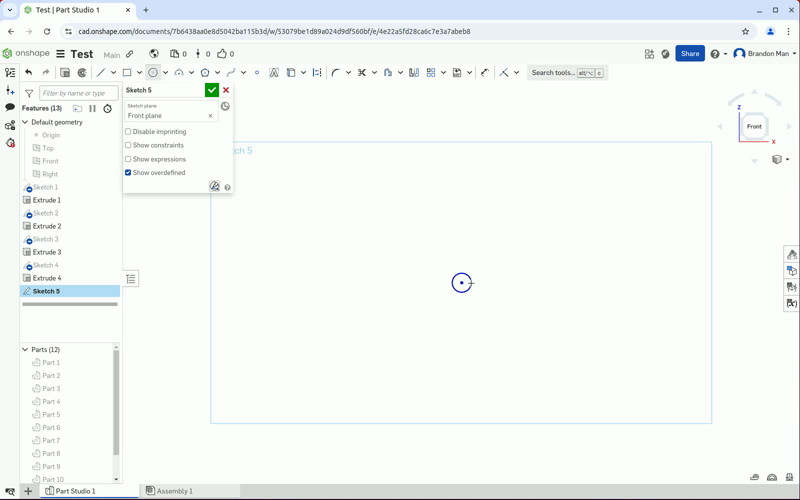
mouse_move(461, 282)
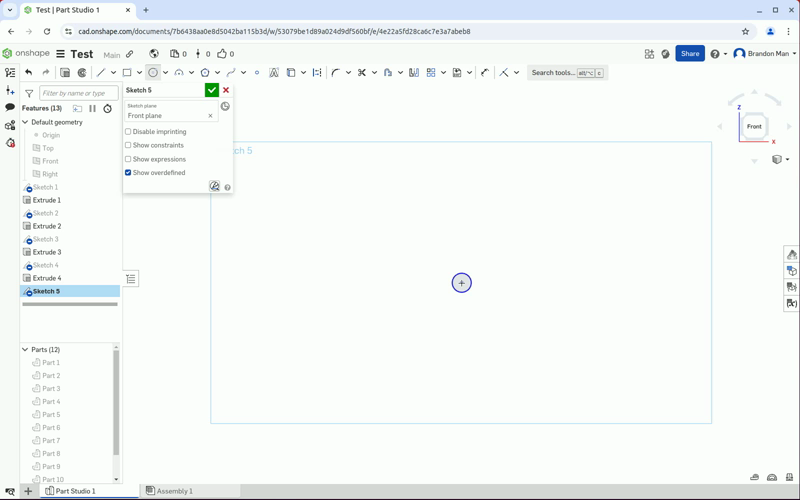
click(461, 282)
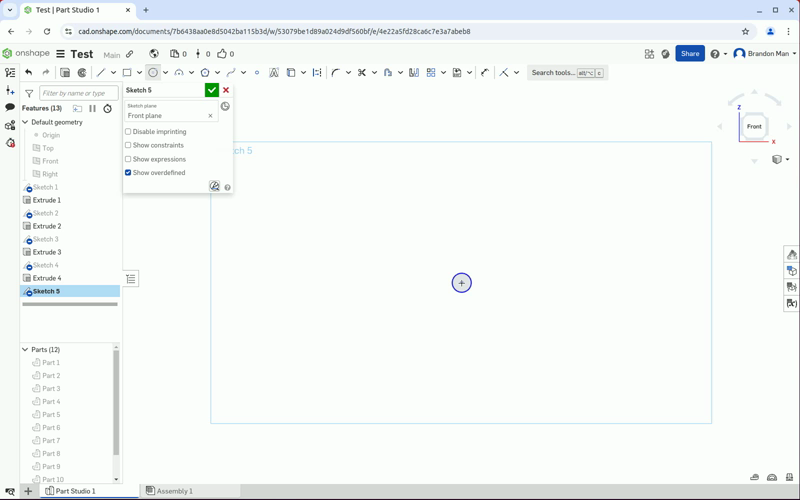
key_up(shift)
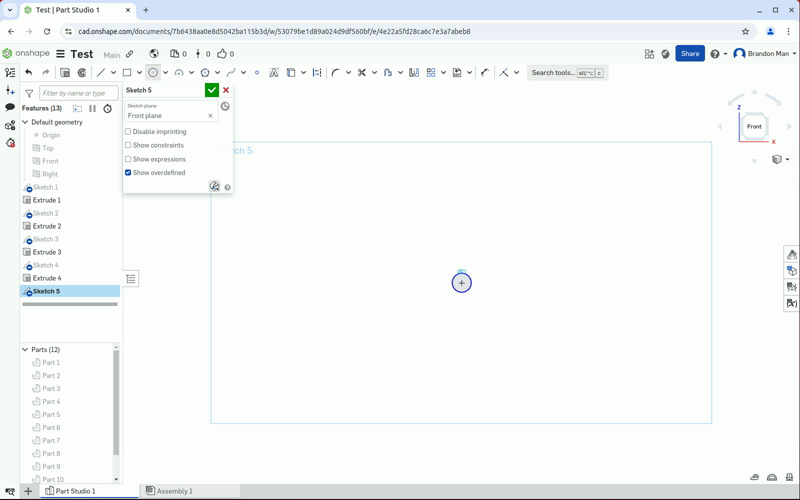
mouse_move(464, 282)
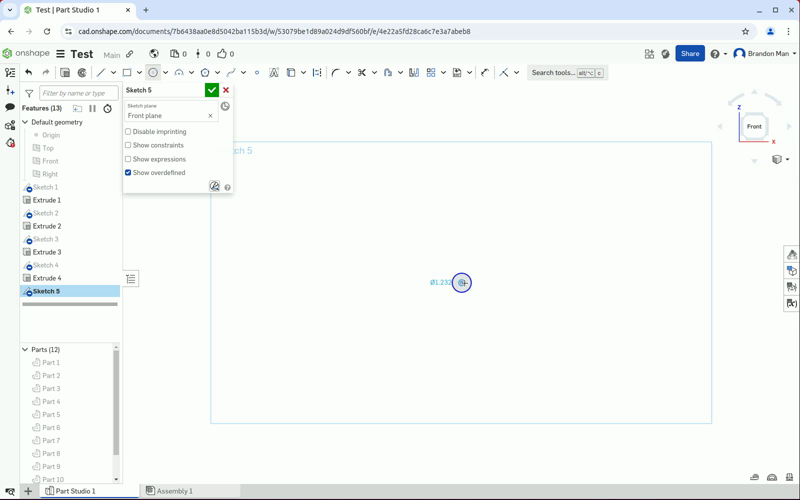
scroll(6)
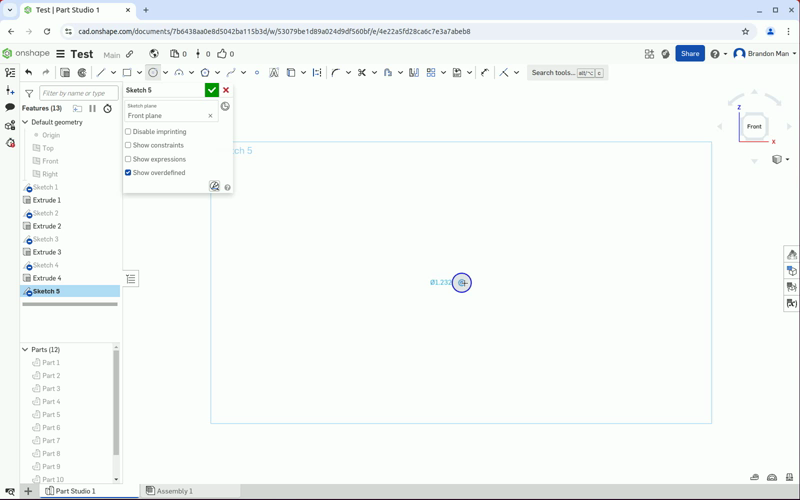
scroll(6)
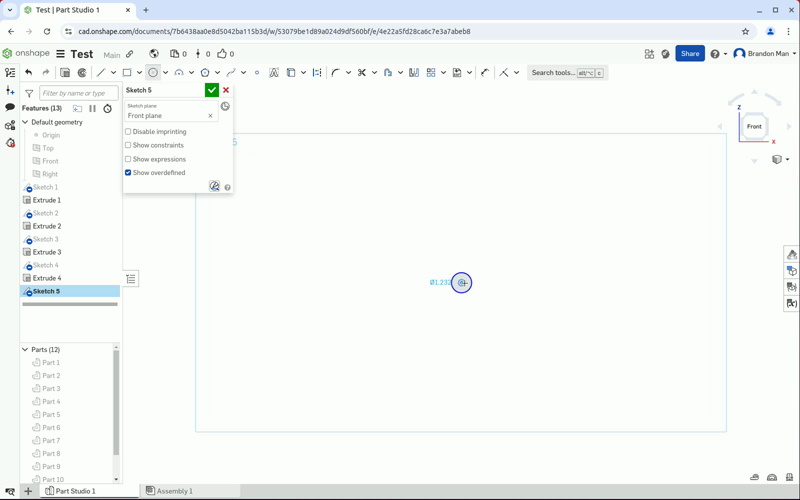
scroll(6)
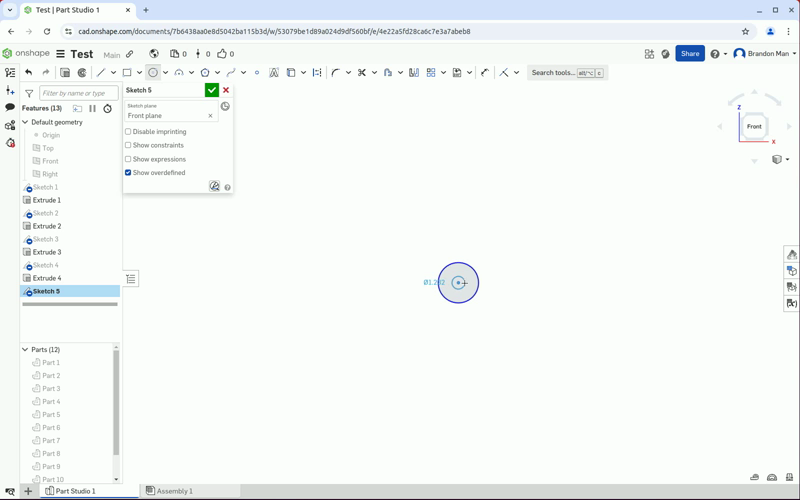
scroll(6)
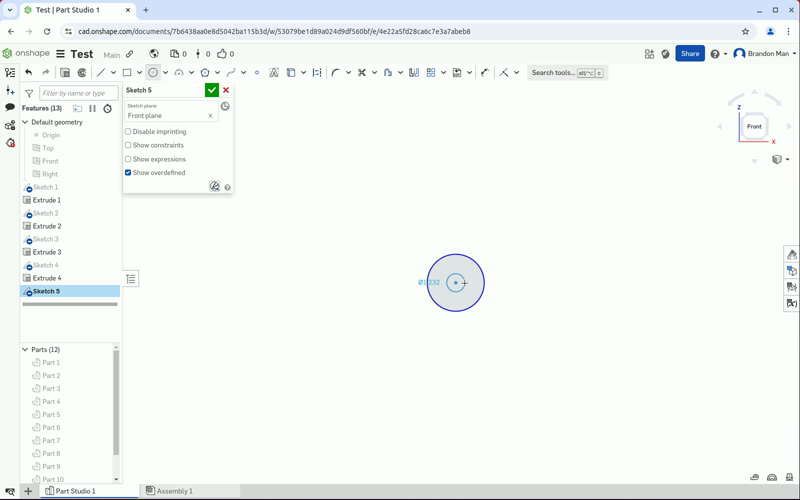
scroll(6)
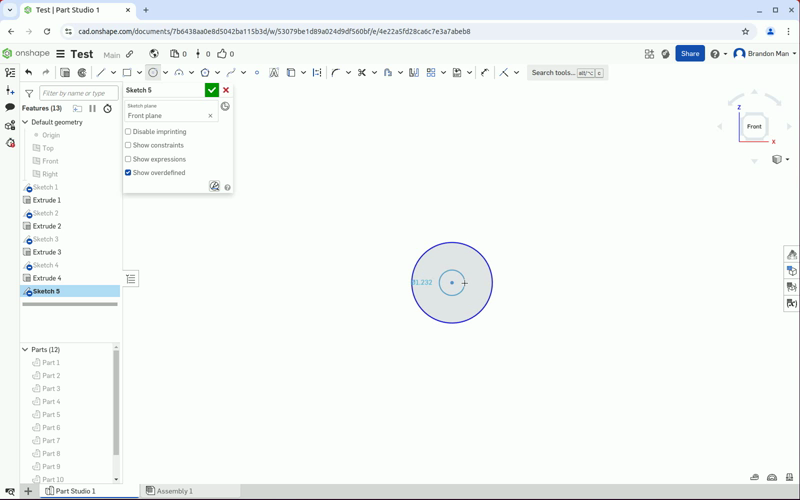
scroll(6)
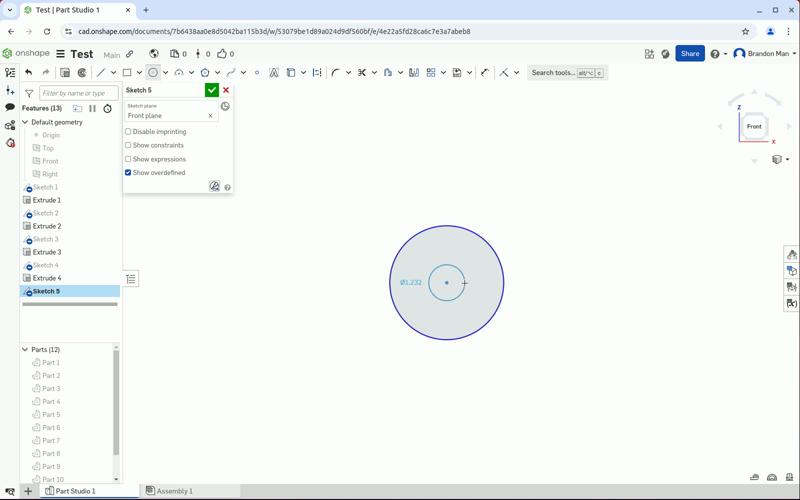
scroll(6)
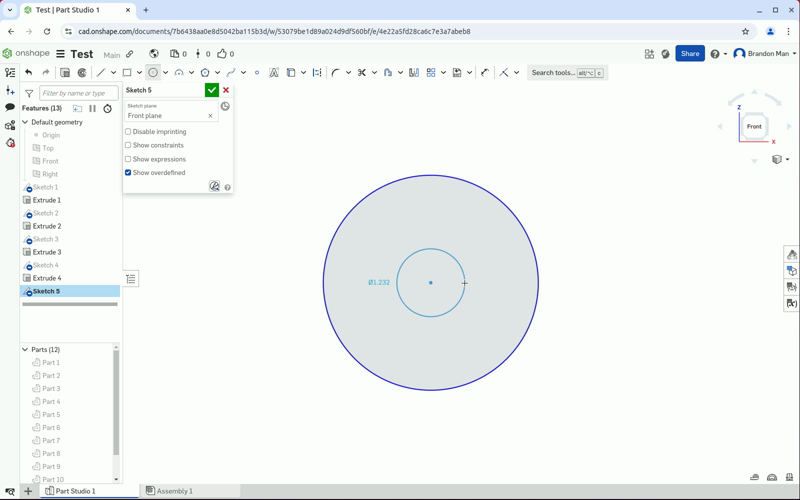
click(464, 282)
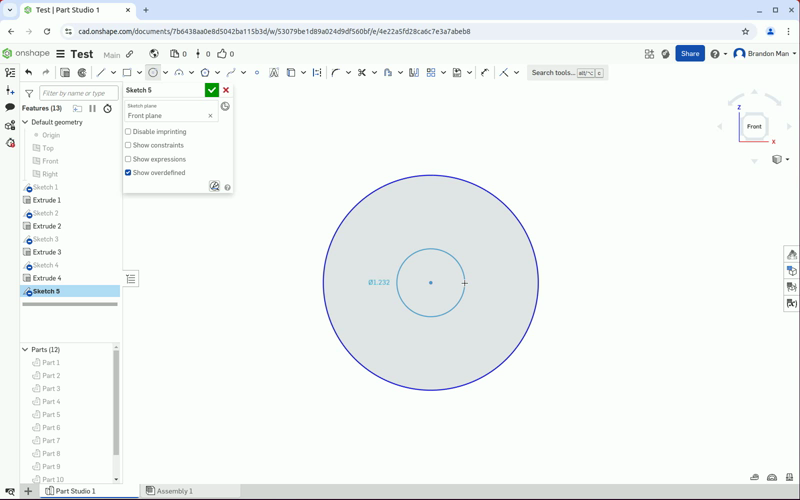
scroll(-6)
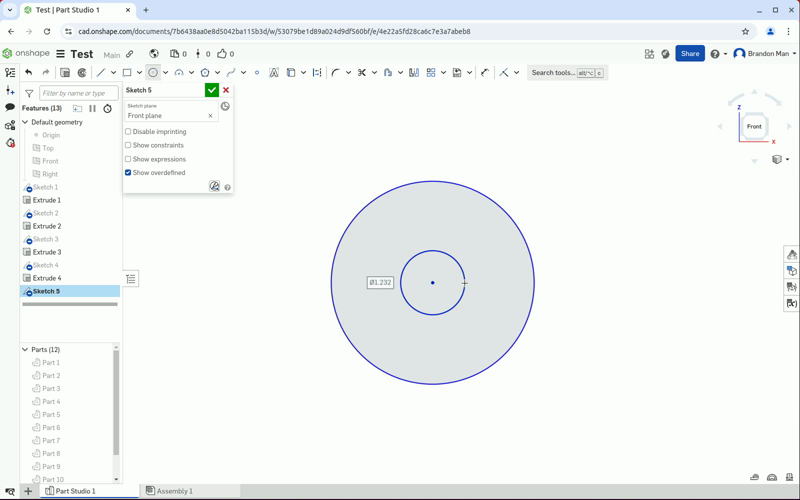
scroll(-6)
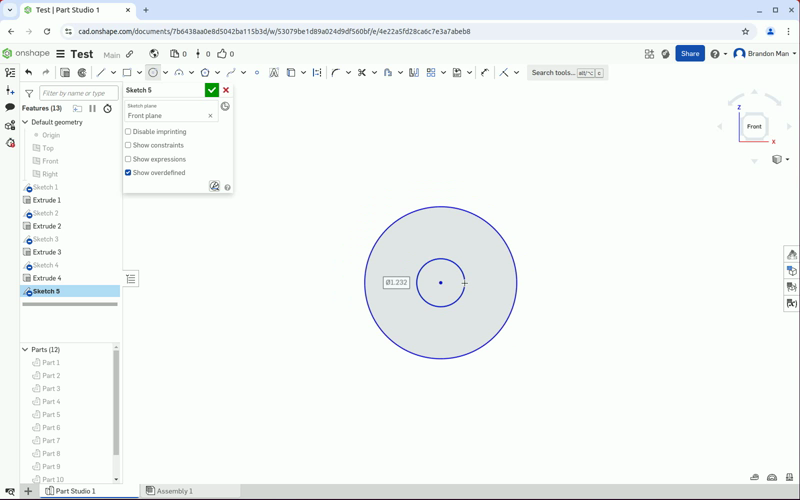
scroll(-6)
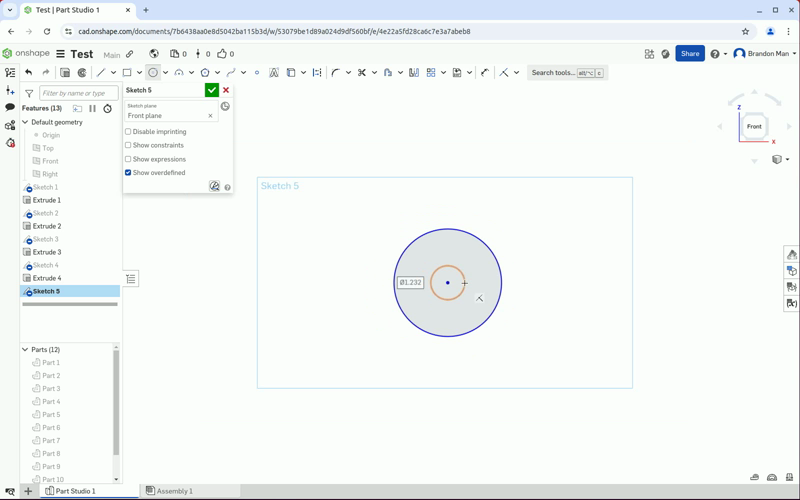
scroll(-6)
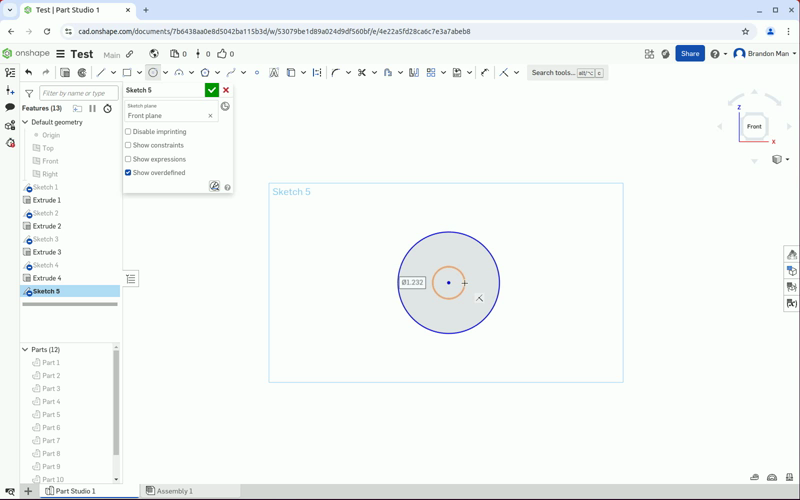
scroll(-6)
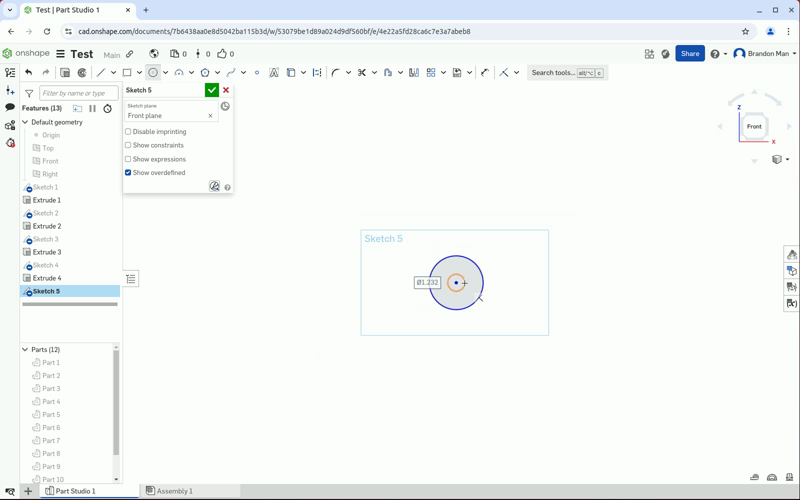
scroll(-6)
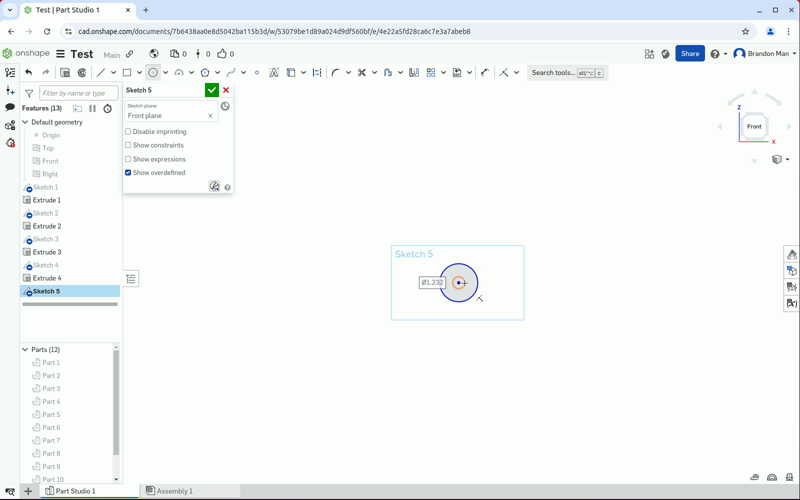
scroll(-6)
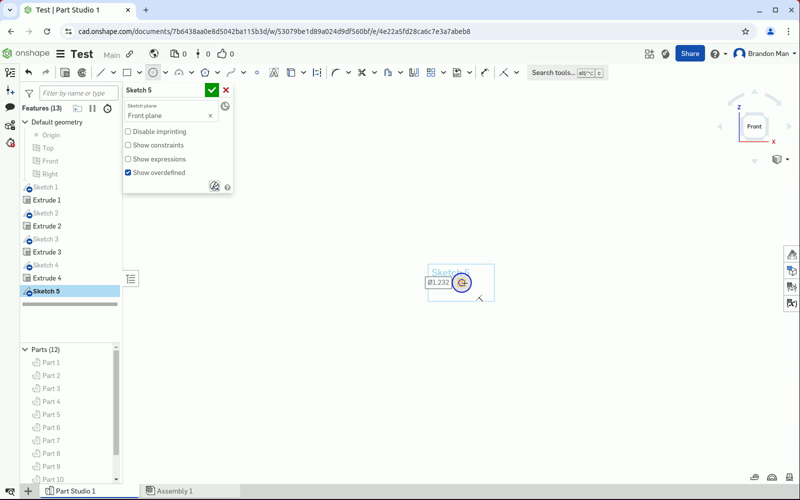
key(esc)
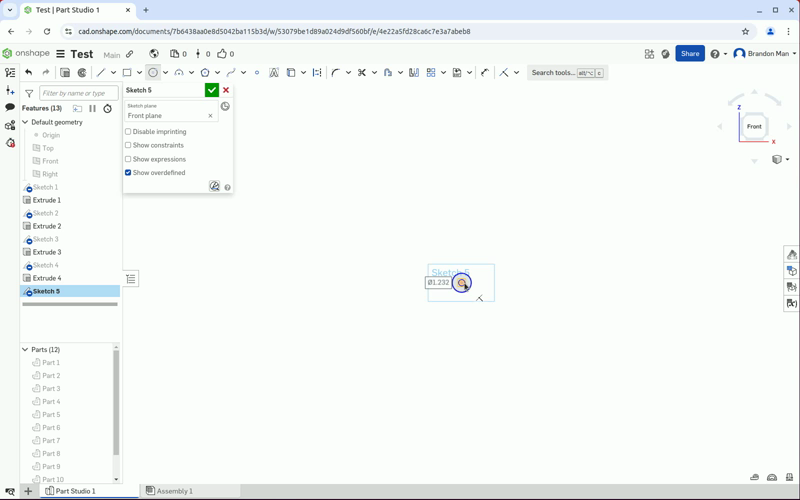
mouse_move(458, 280)
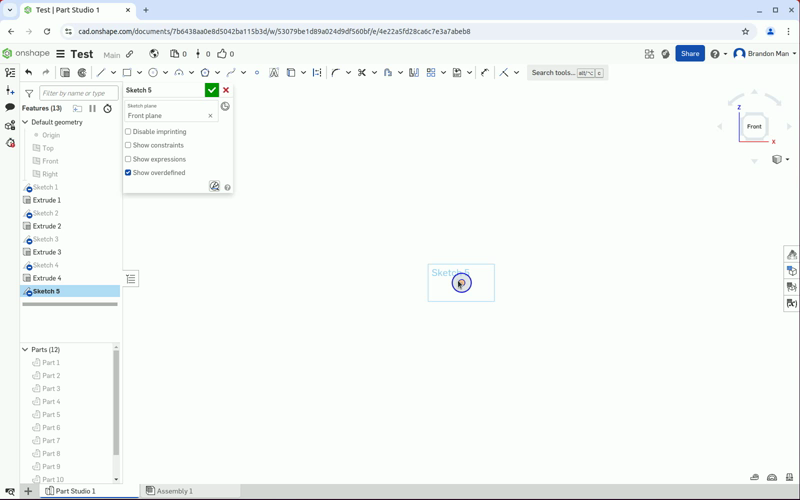
scroll(6)
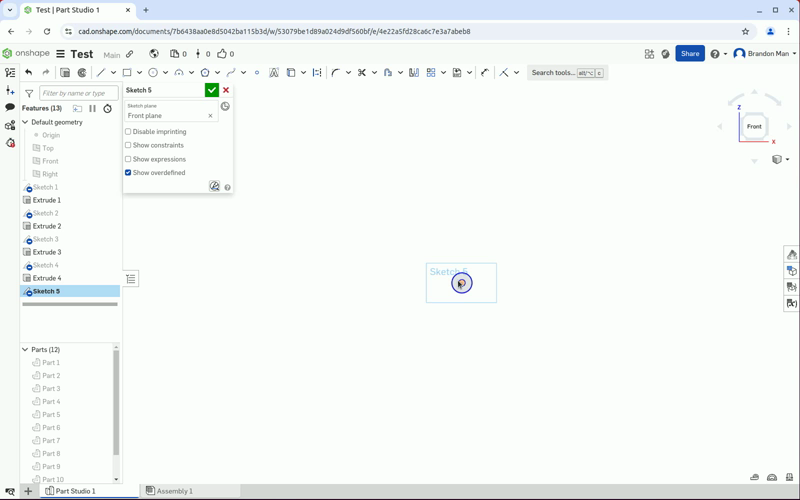
scroll(6)
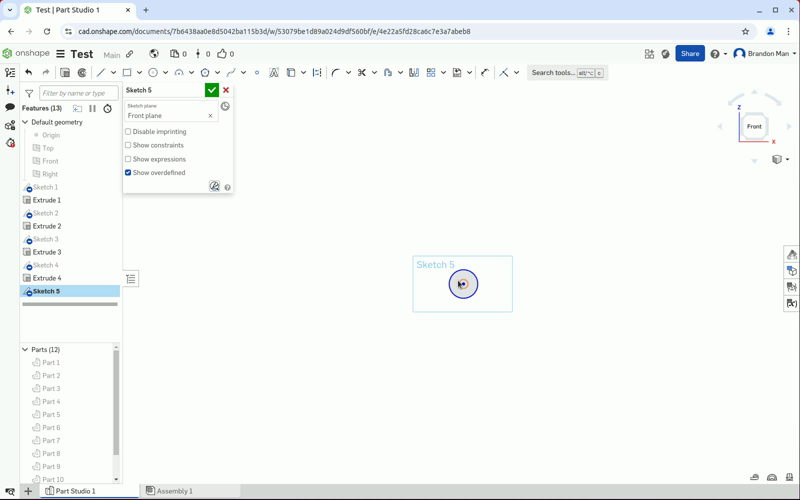
scroll(6)
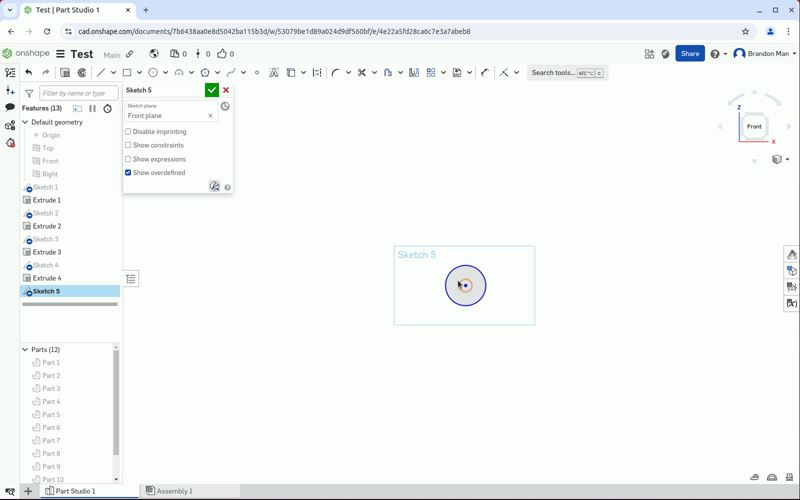
scroll(6)
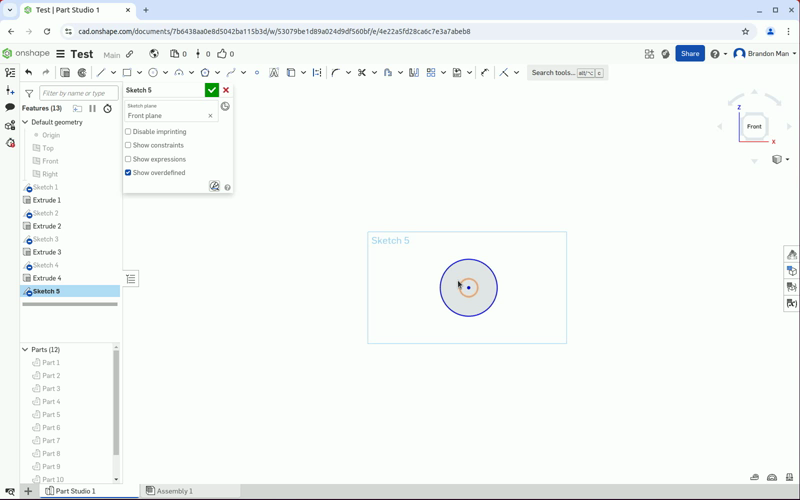
scroll(6)
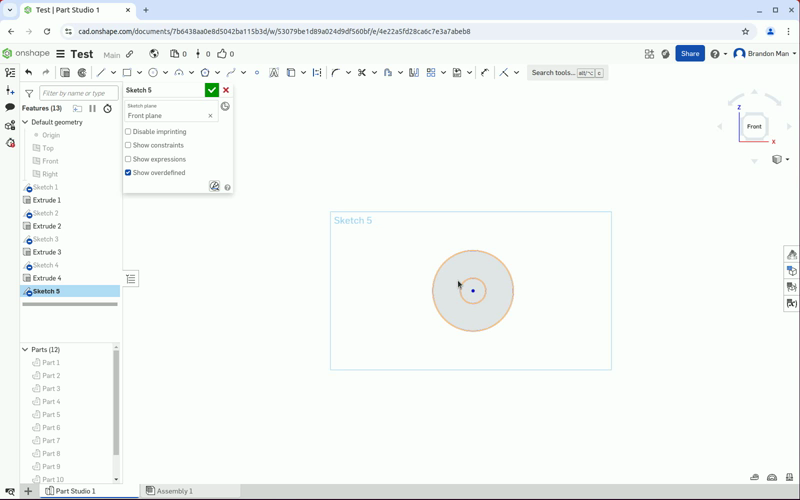
scroll(6)
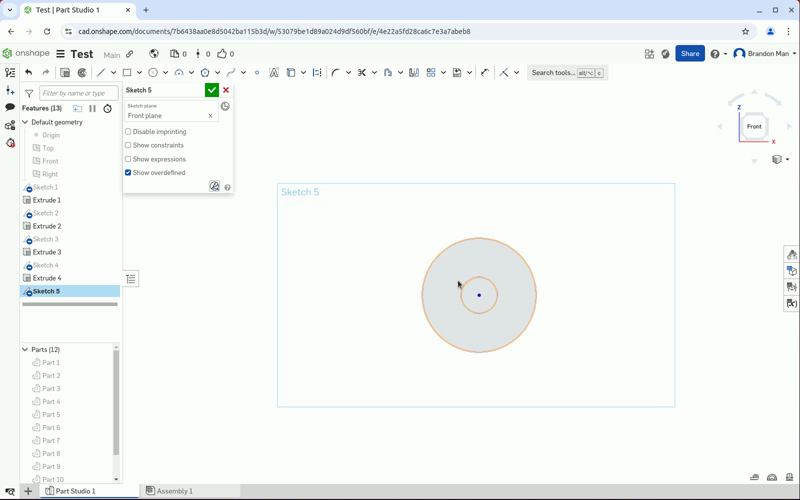
scroll(6)
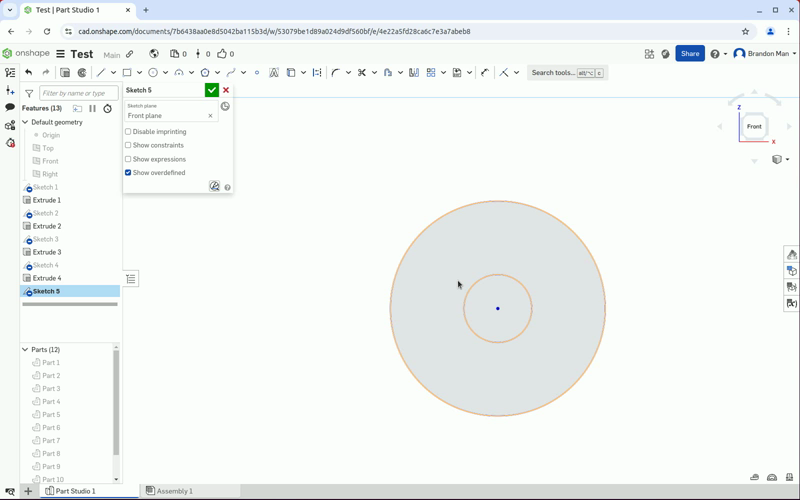
click(458, 280)
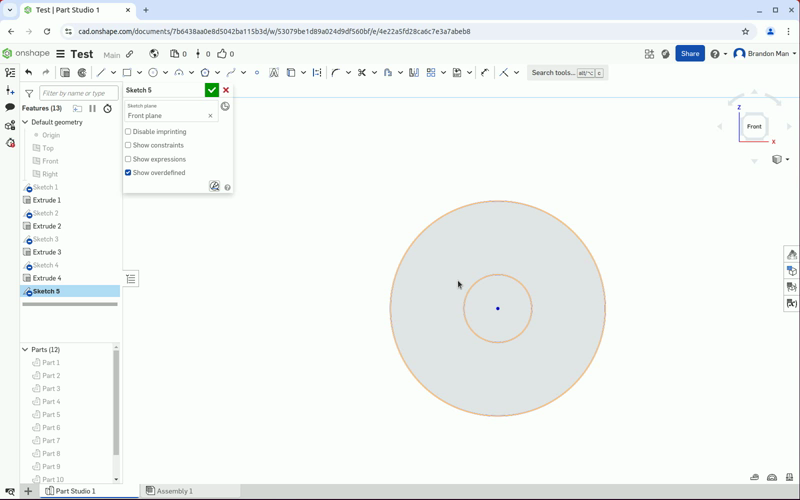
scroll(-6)
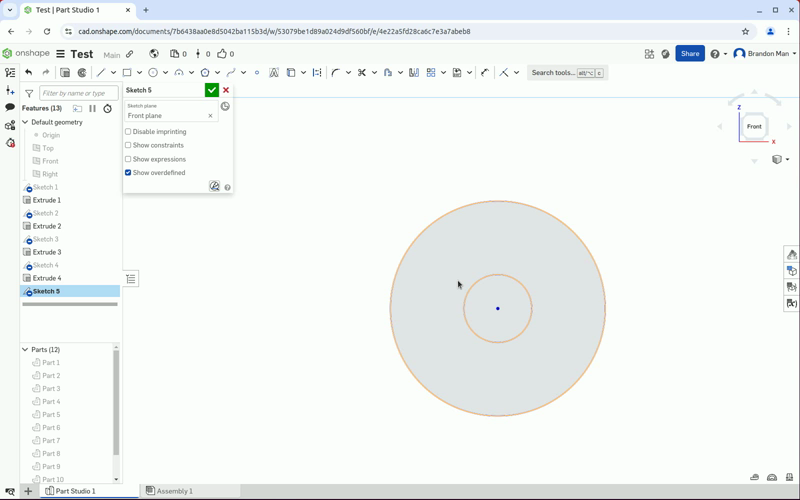
scroll(-6)
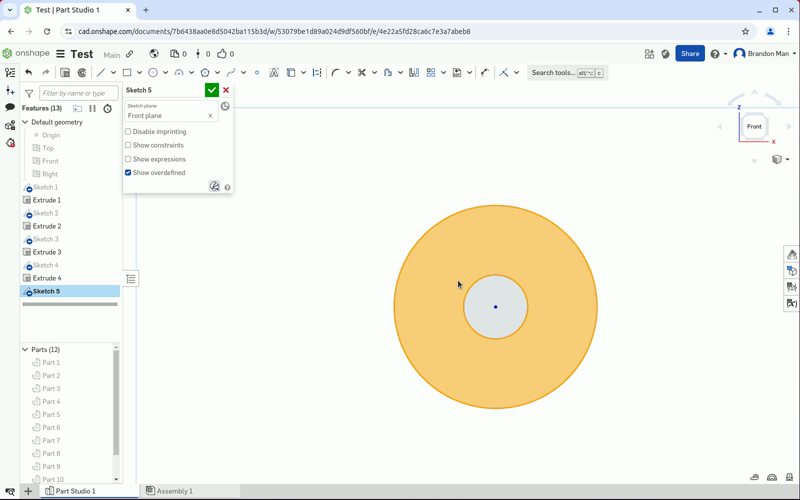
scroll(-6)
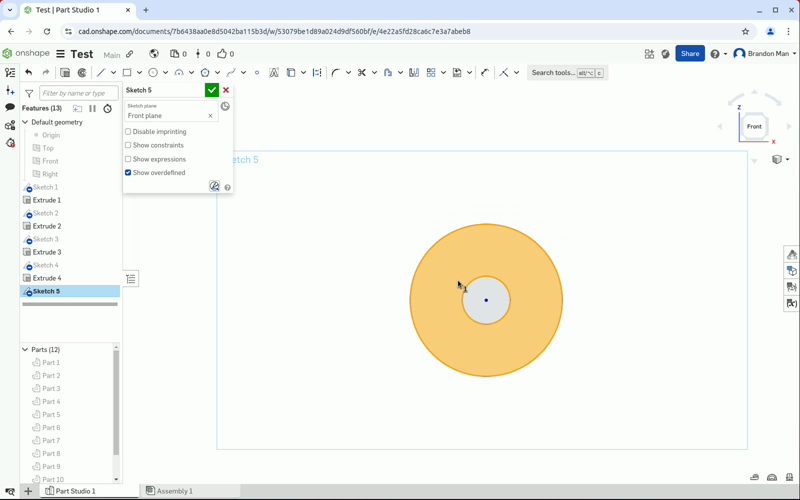
scroll(-6)
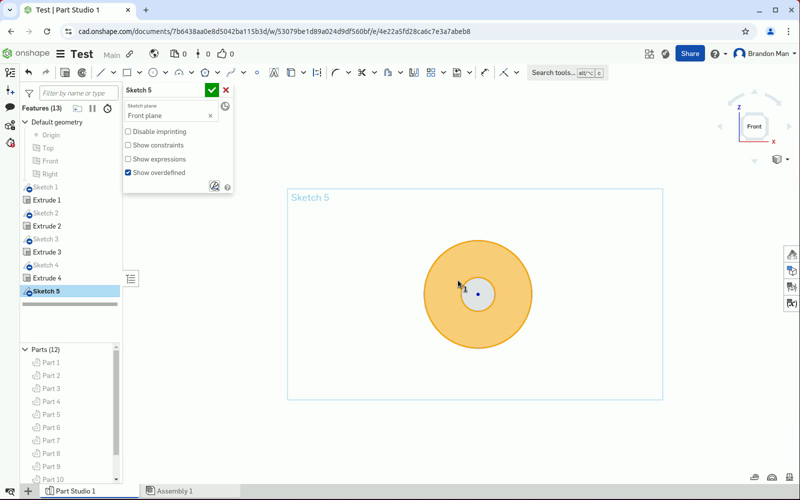
scroll(-6)
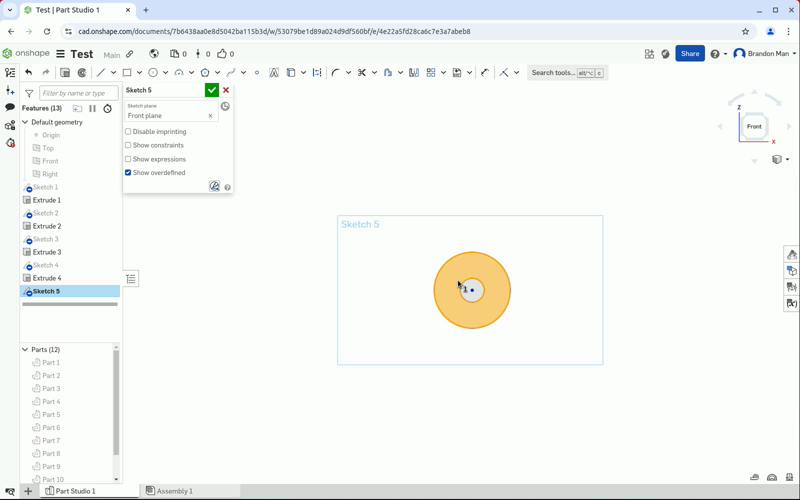
scroll(-6)
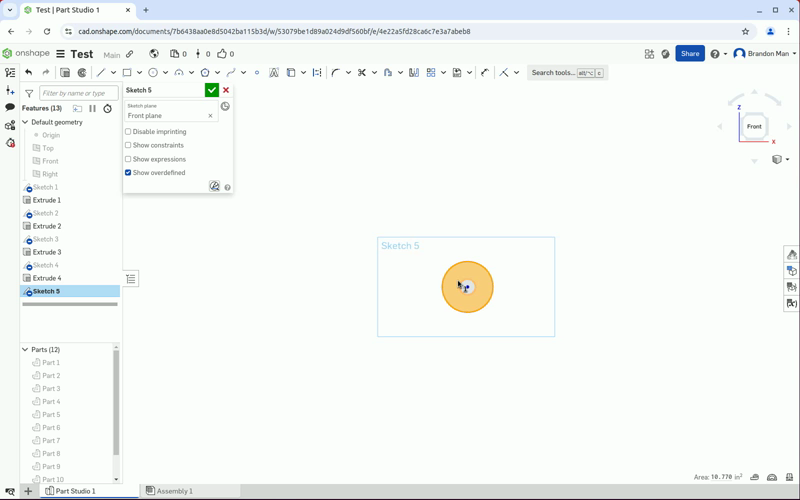
scroll(-6)
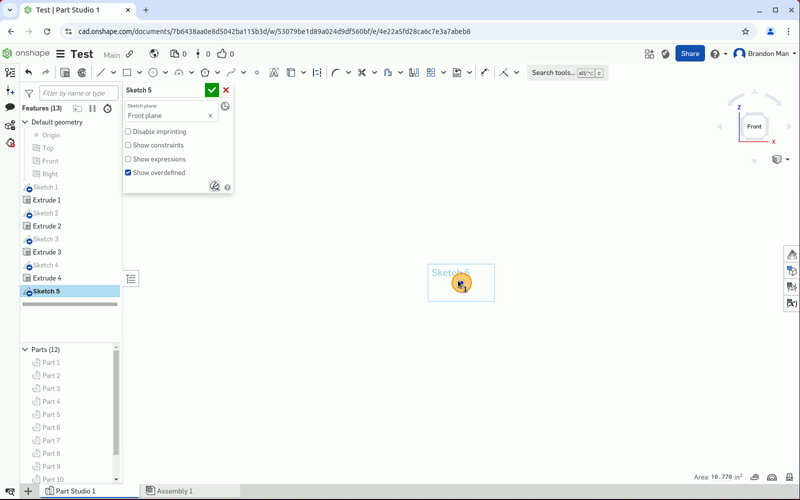
mouse_move(69, 352)
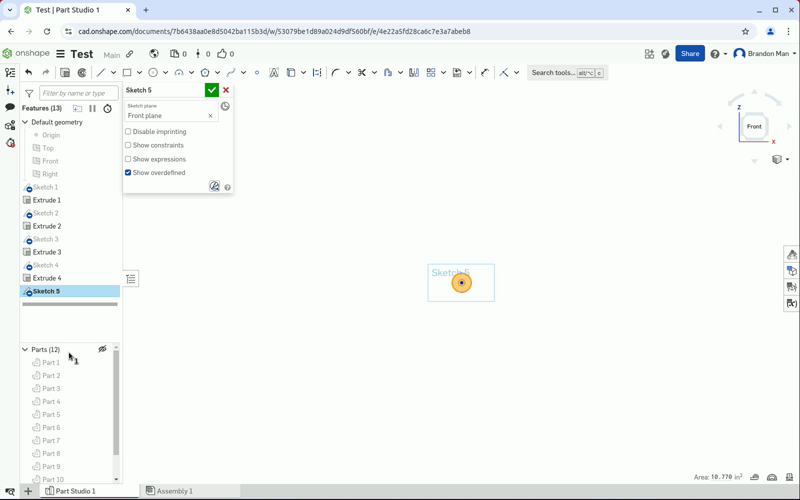
key(shift+y)
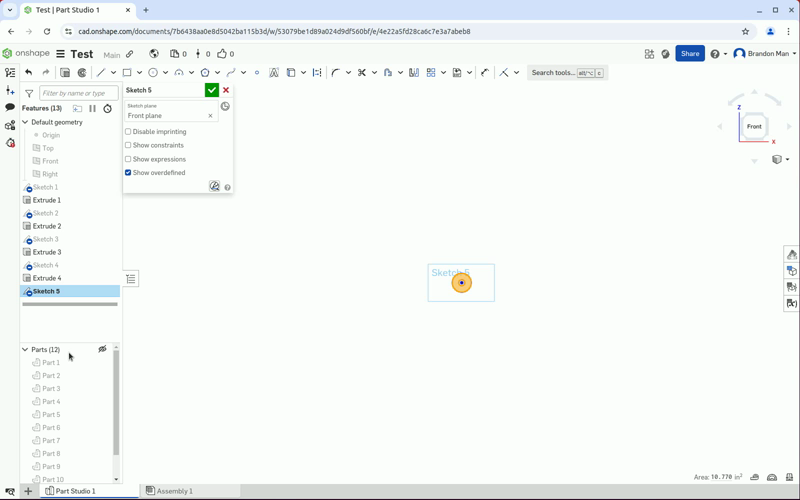
key(shift+e)
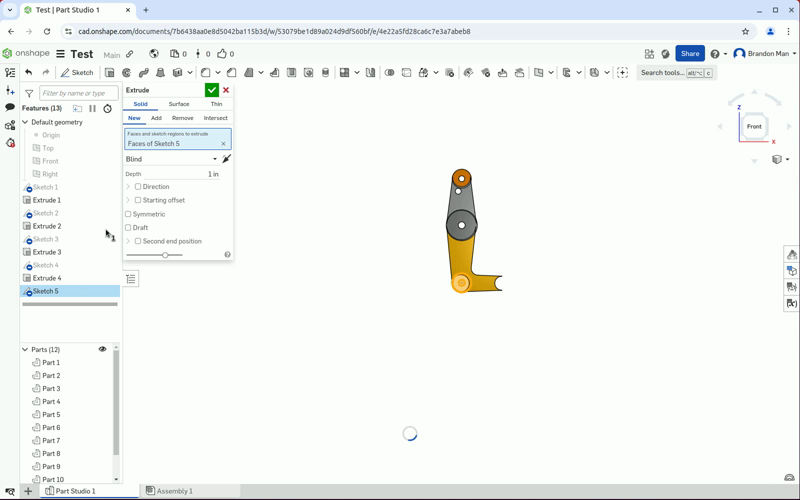
mouse_move(143, 106)
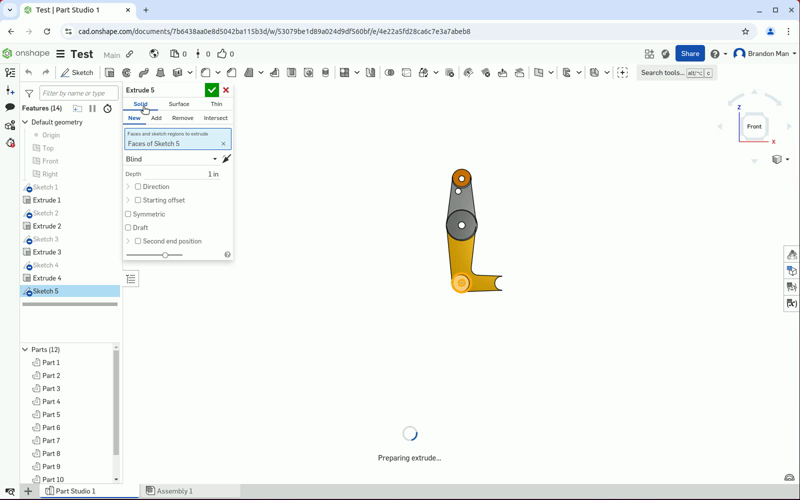
click(143, 106)
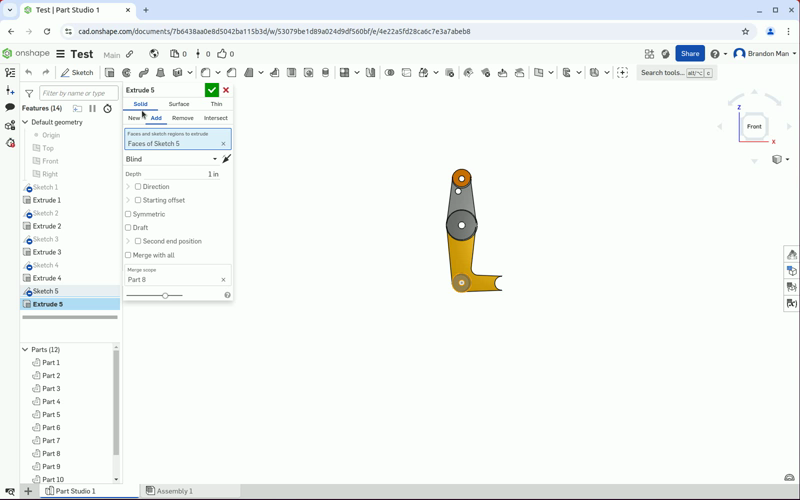
mouse_move(137, 120)
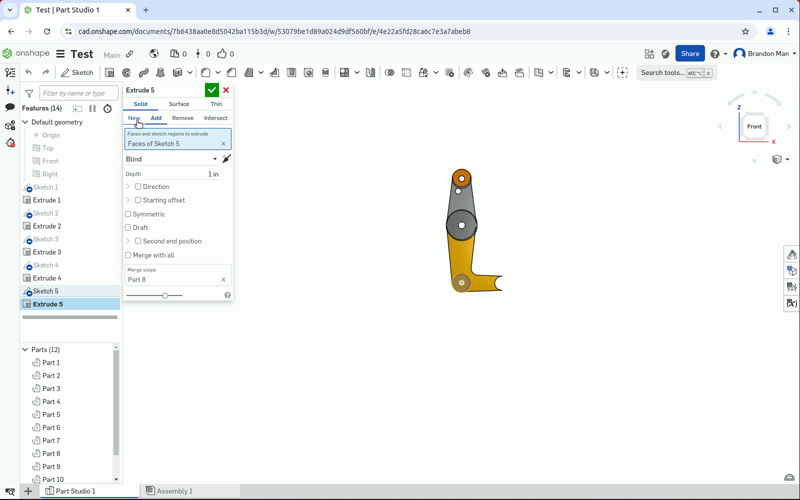
click(137, 120)
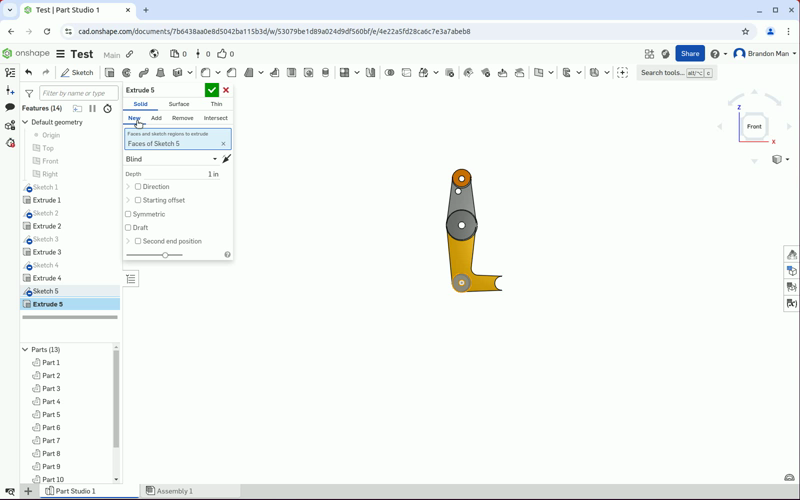
key(tab, 4)
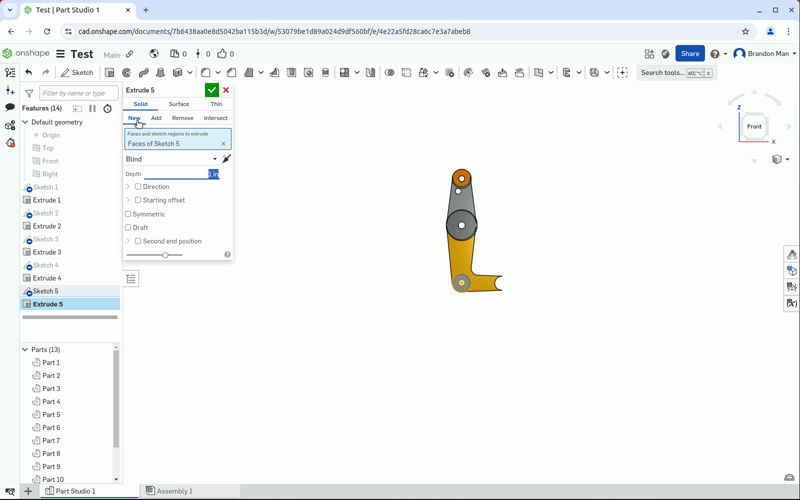
text(0.481)
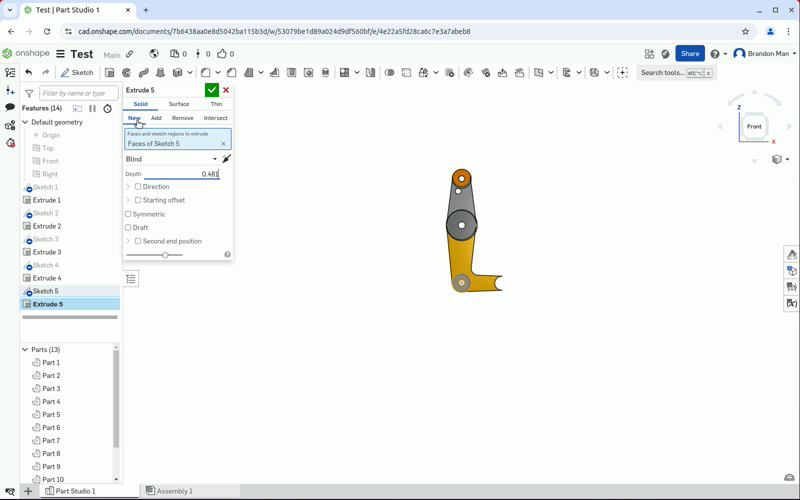
key(enter)
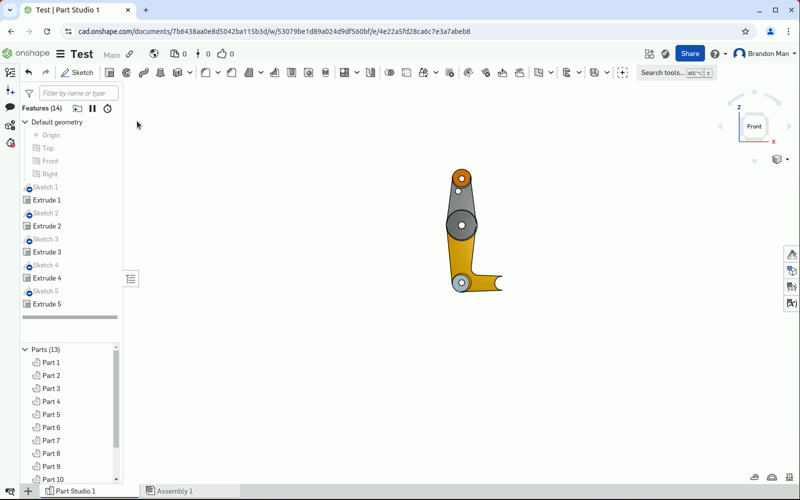
key(shift+h)
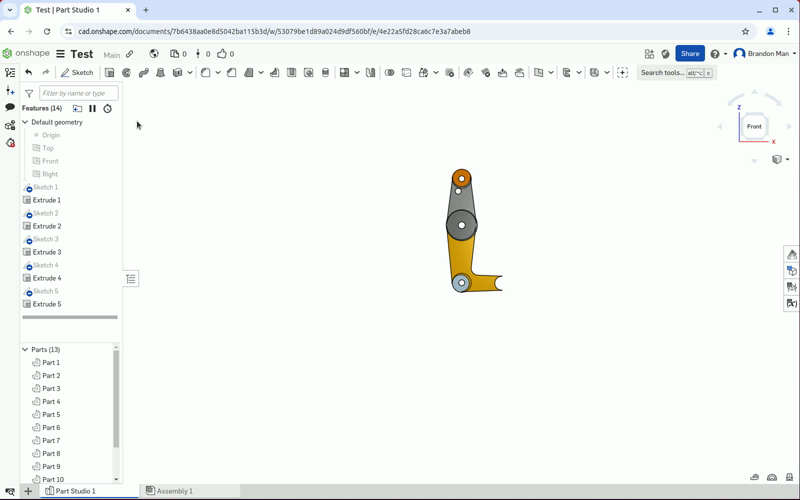
key(shift+h)
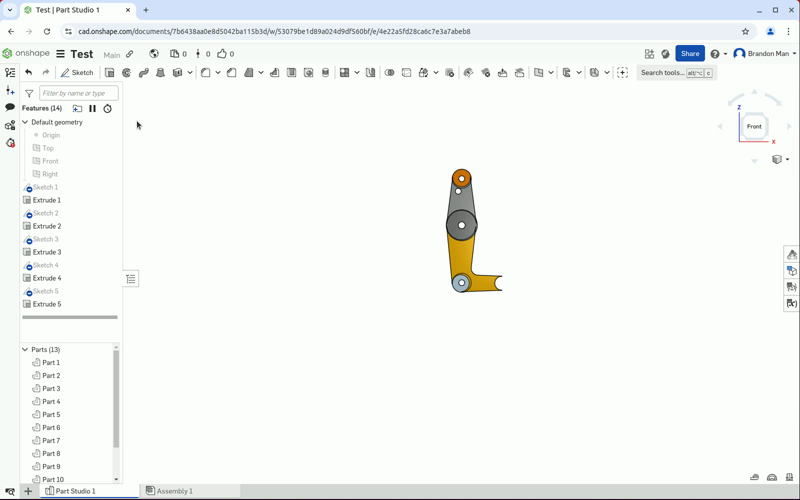
mouse_move(73, 189)
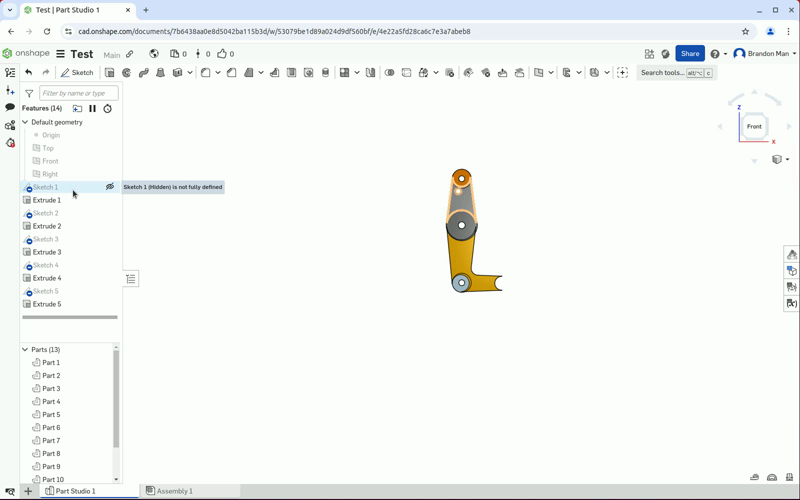
click(73, 189)
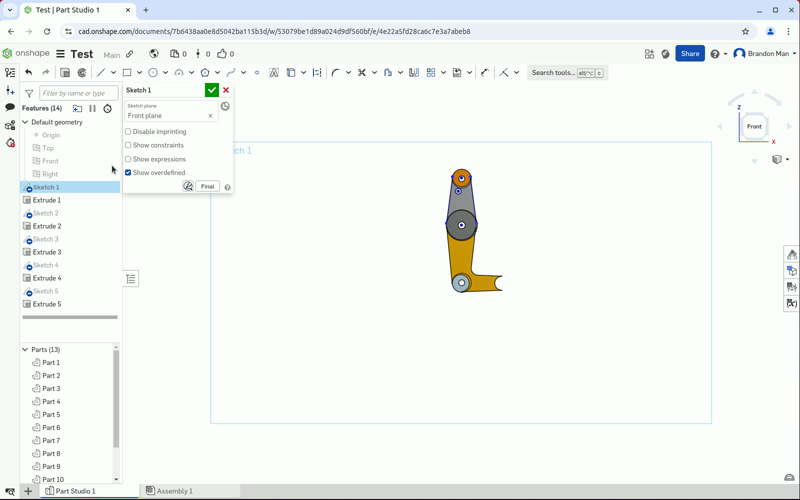
mouse_move(229, 92)
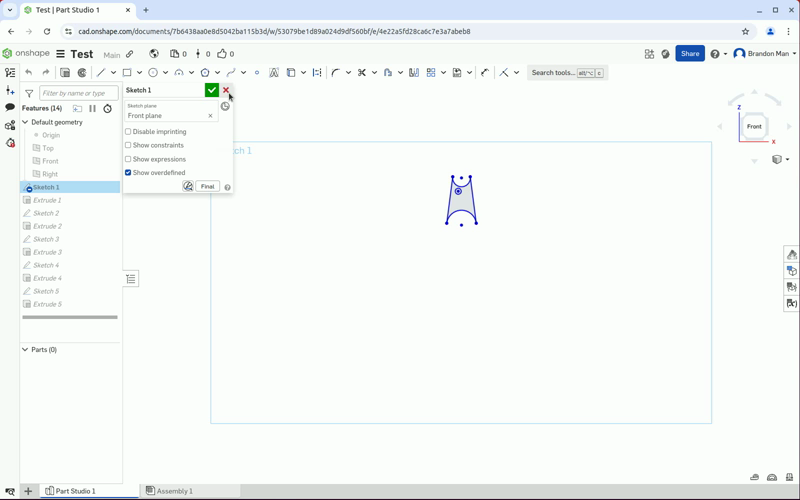
click(229, 92)
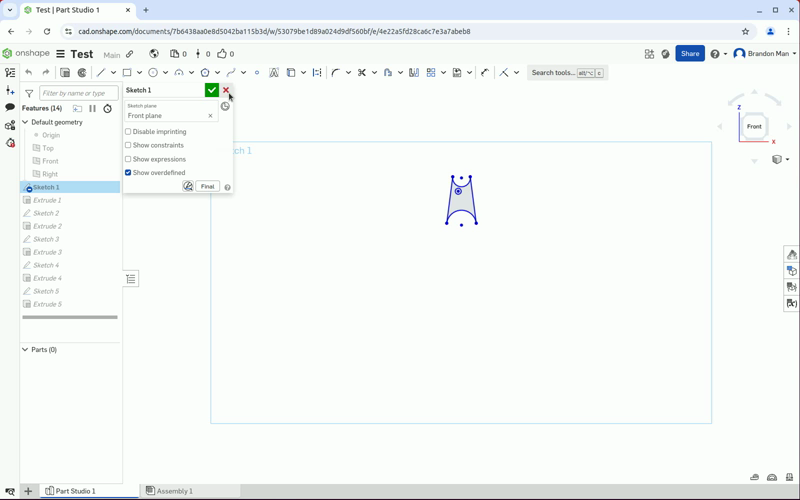
key(shift+s)
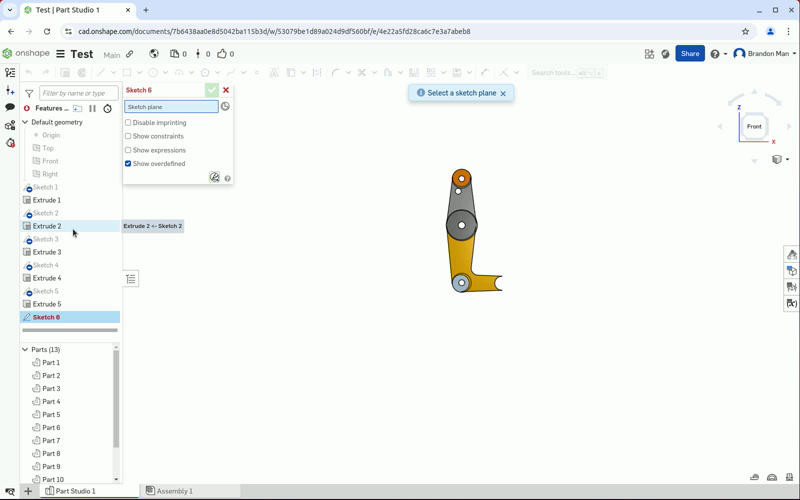
scroll(3)
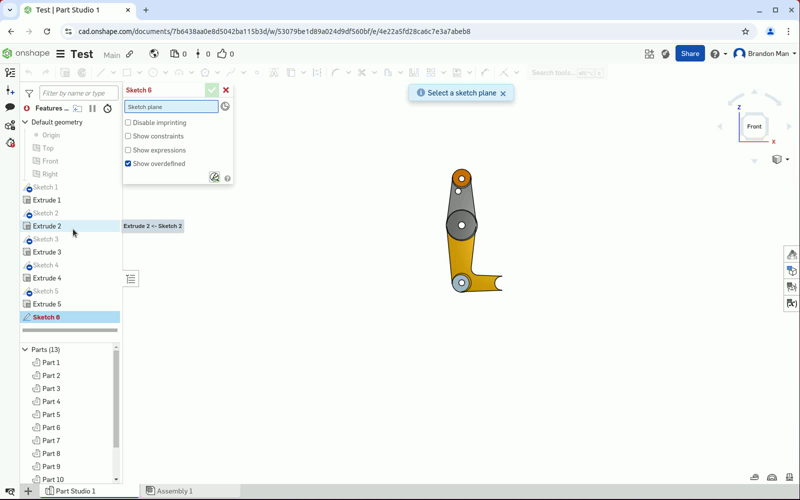
mouse_move(73, 163)
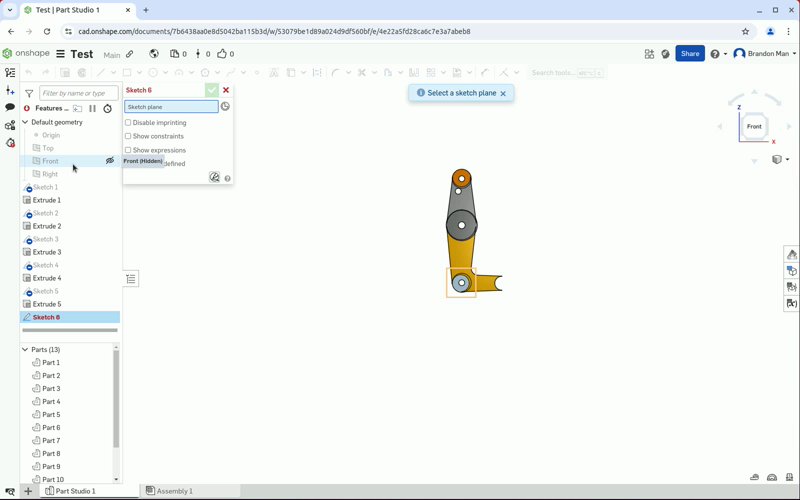
click(73, 163)
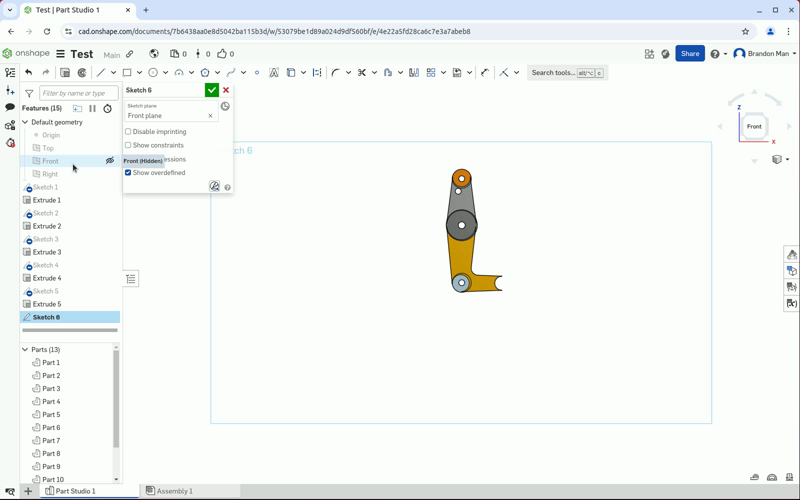
mouse_move(69, 352)
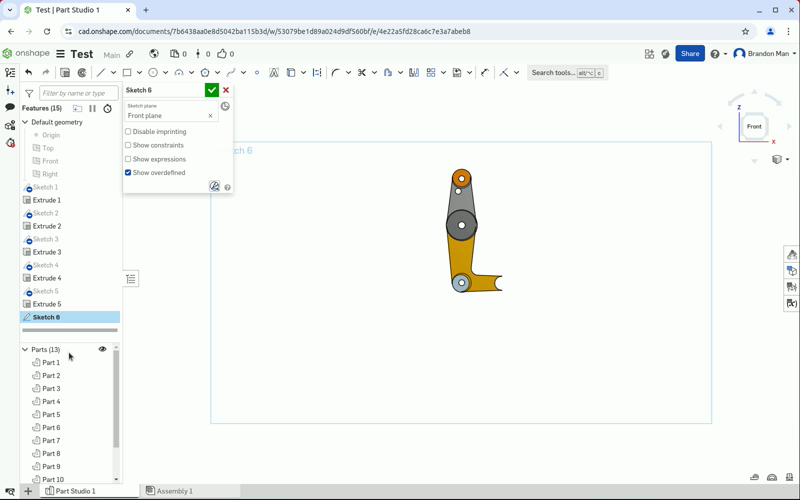
key(y)
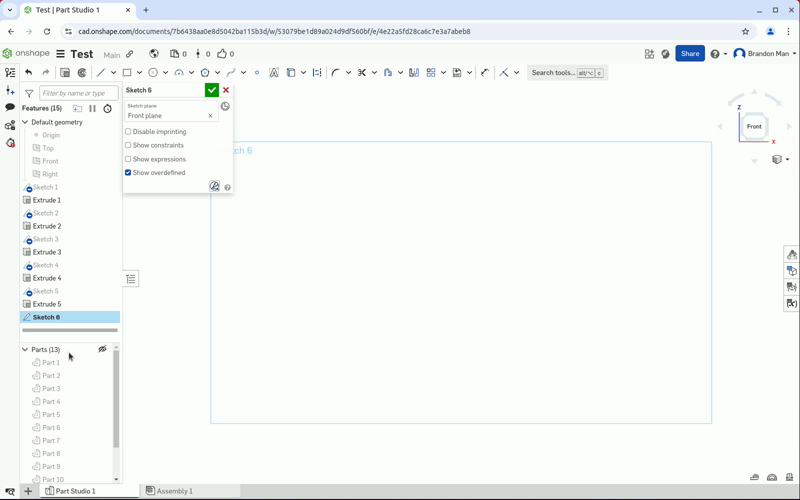
key(c)
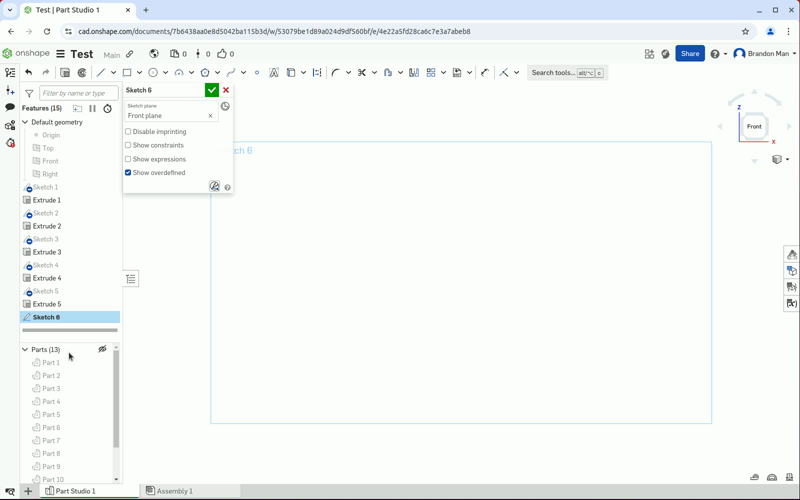
key_down(shift)
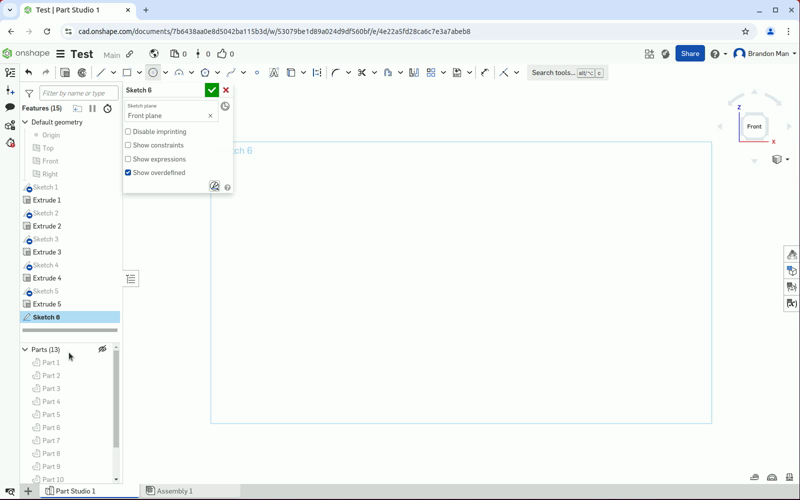
mouse_move(501, 282)
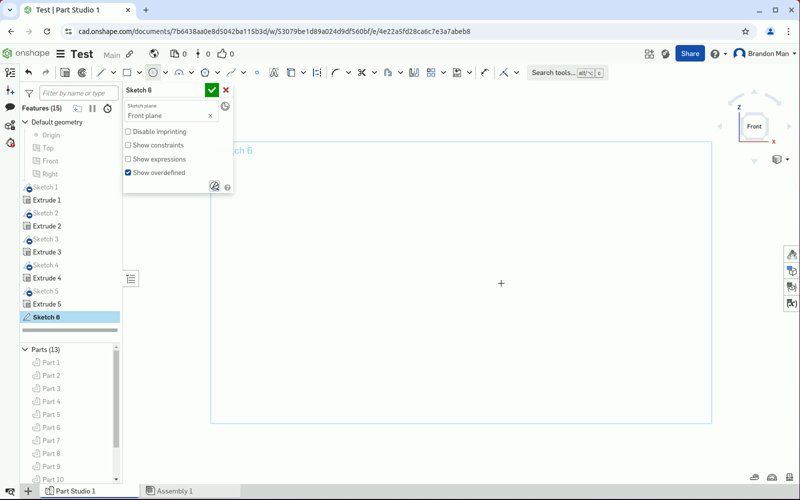
click(501, 282)
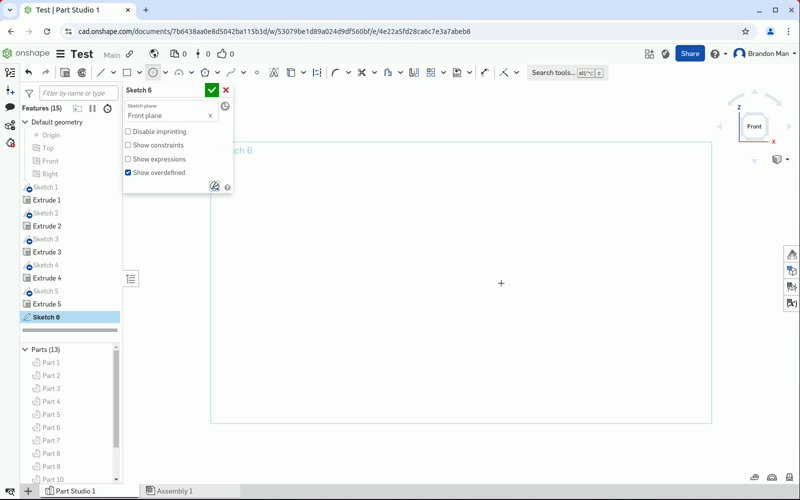
key_up(shift)
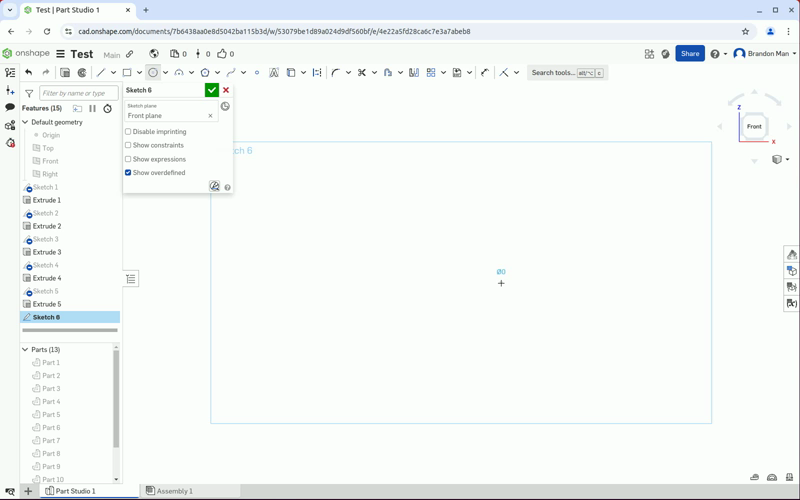
mouse_move(508, 282)
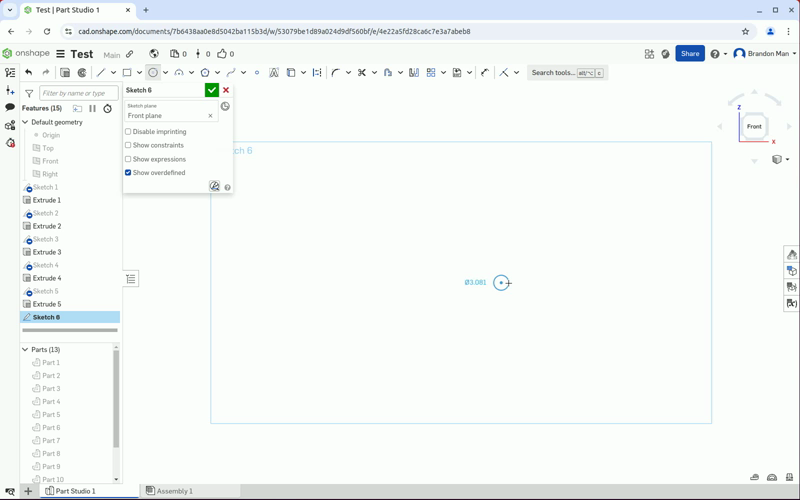
click(508, 282)
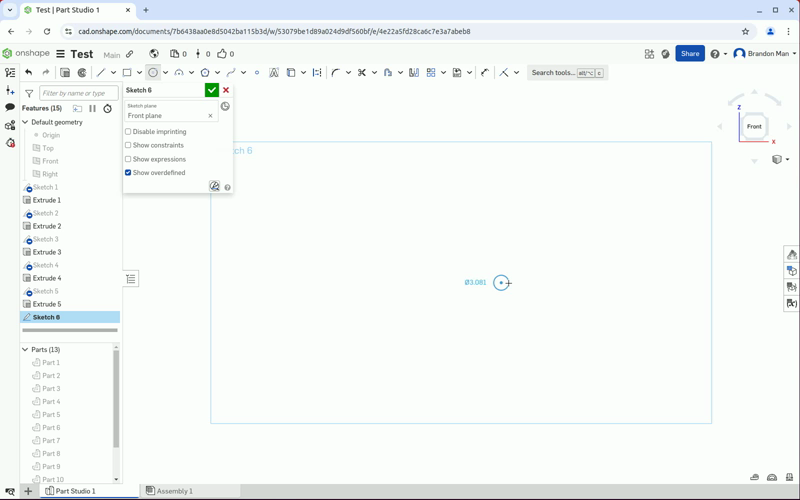
key(esc)
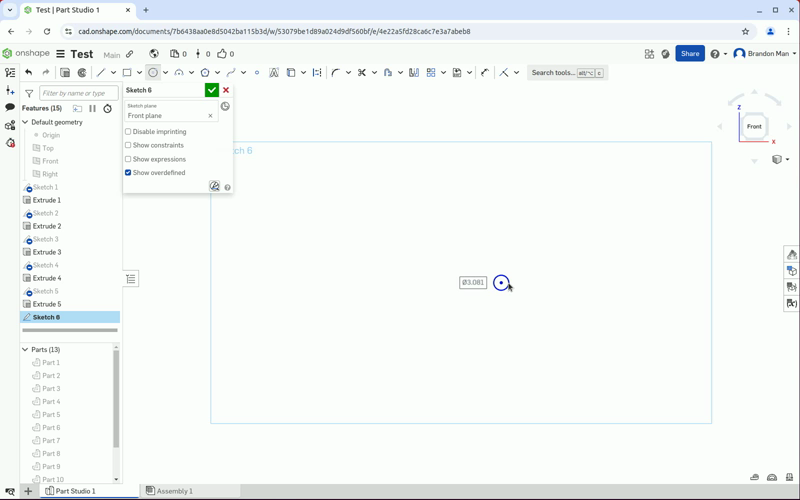
key(c)
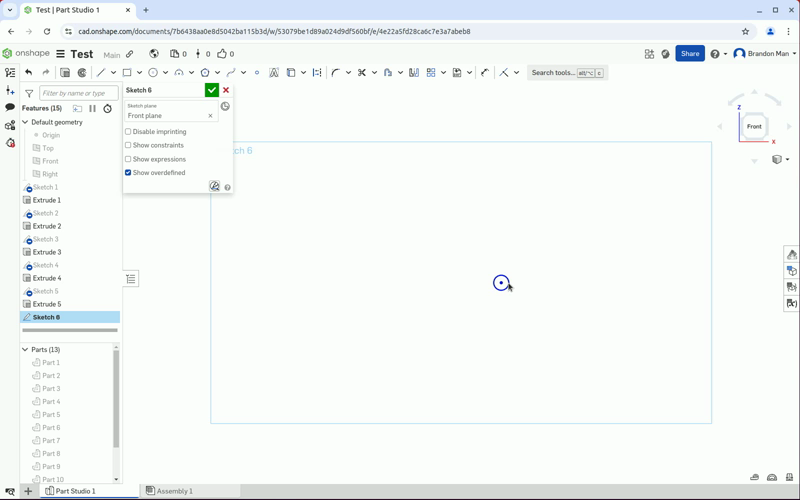
key_down(shift)
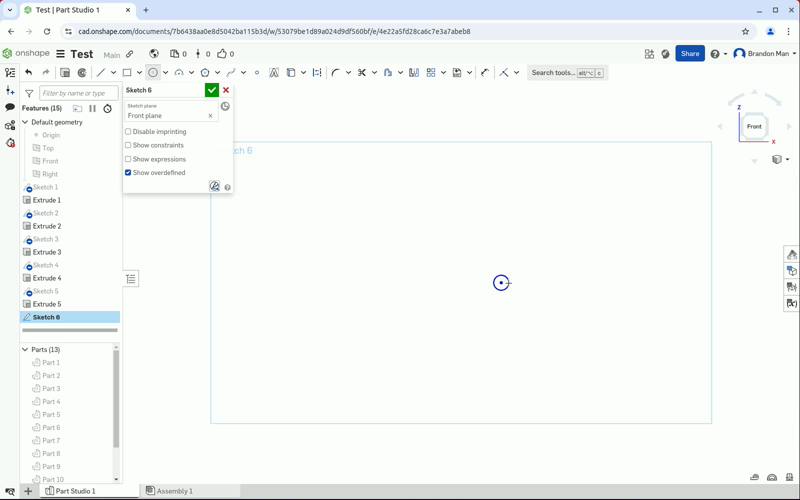
mouse_move(501, 282)
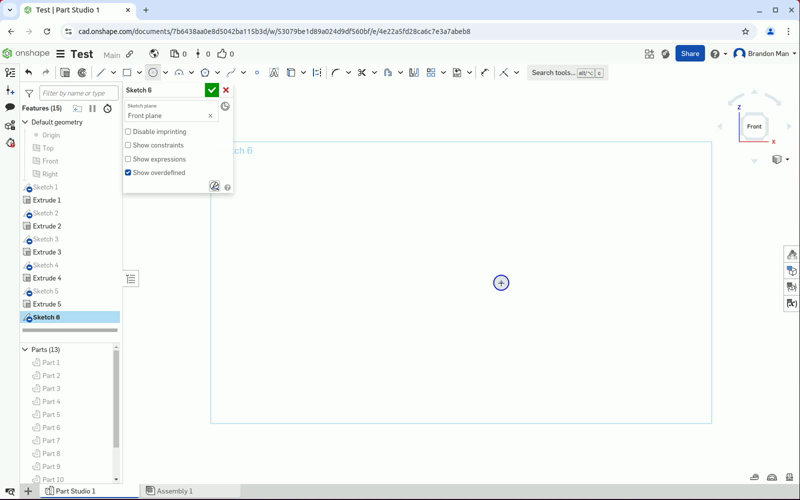
click(501, 282)
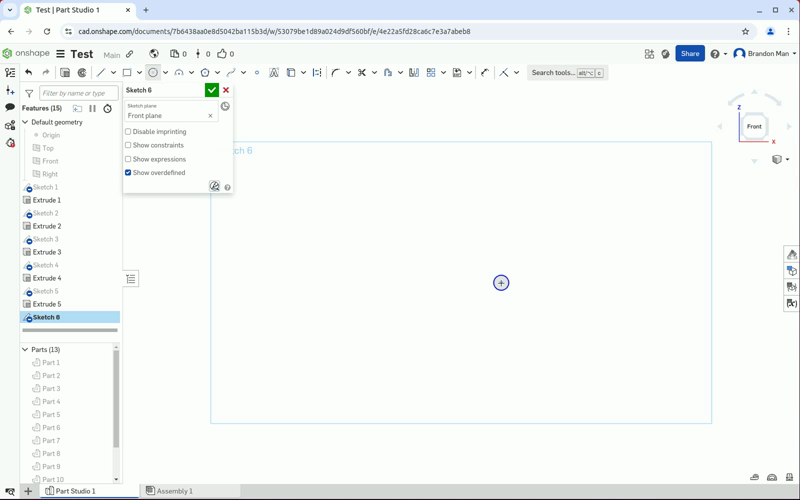
key_up(shift)
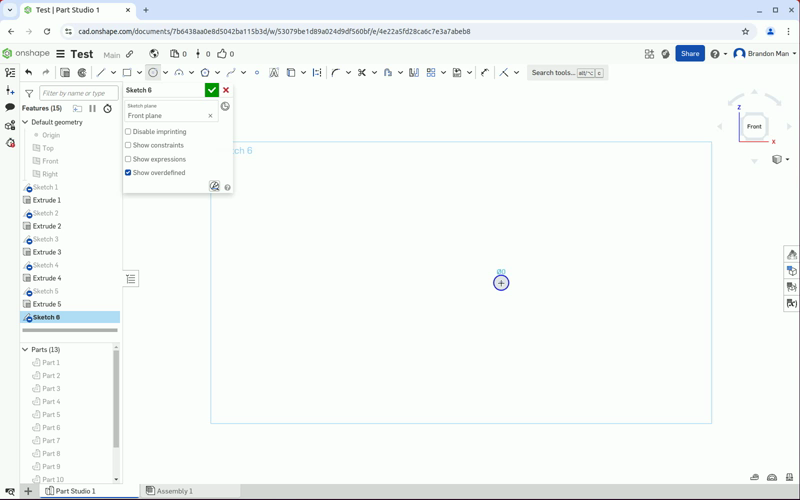
mouse_move(504, 282)
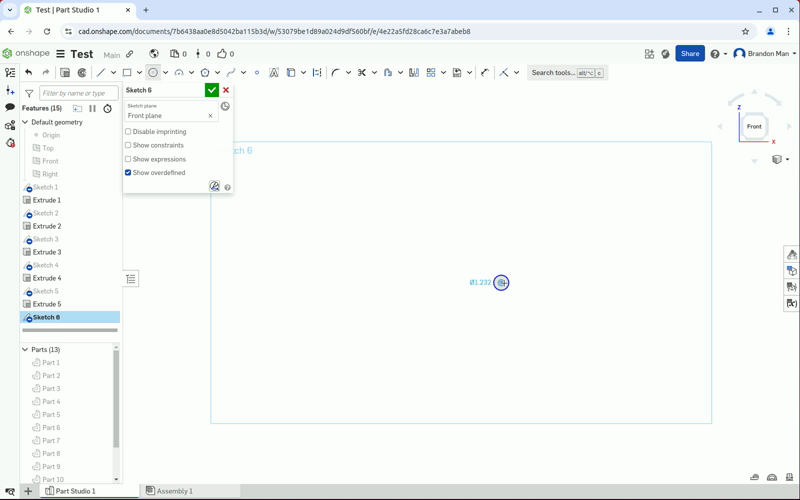
scroll(6)
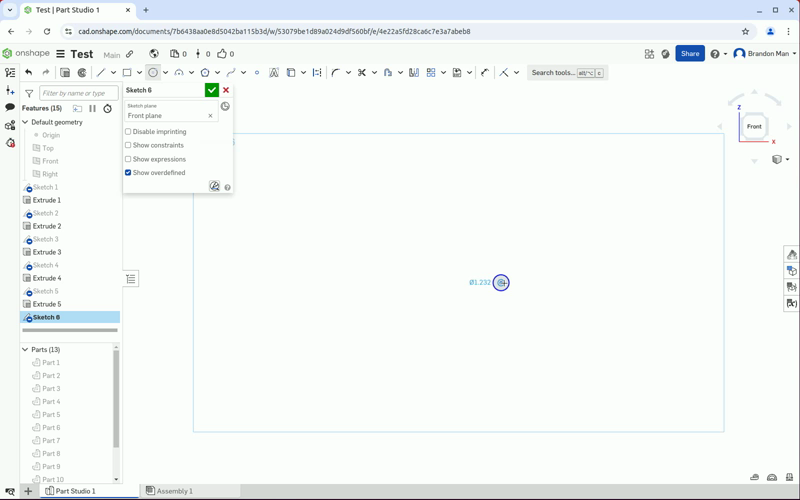
scroll(6)
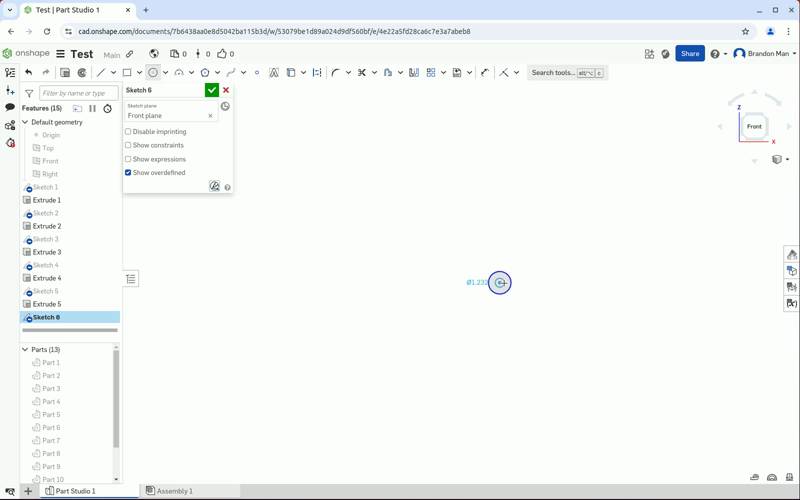
scroll(6)
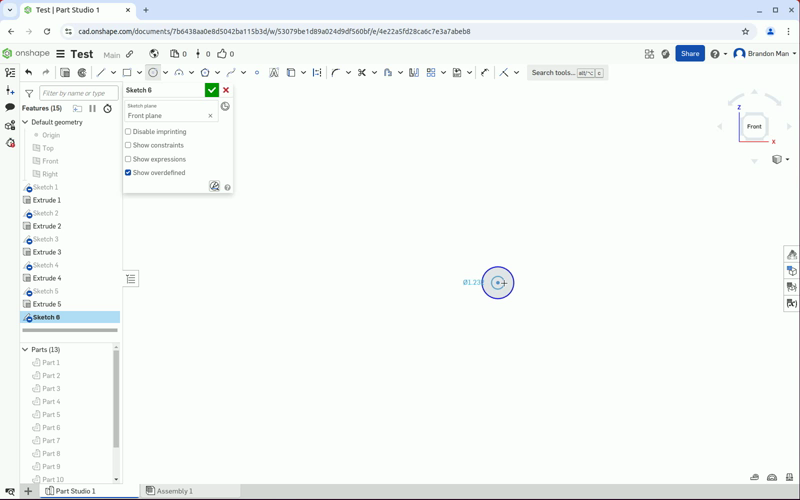
scroll(6)
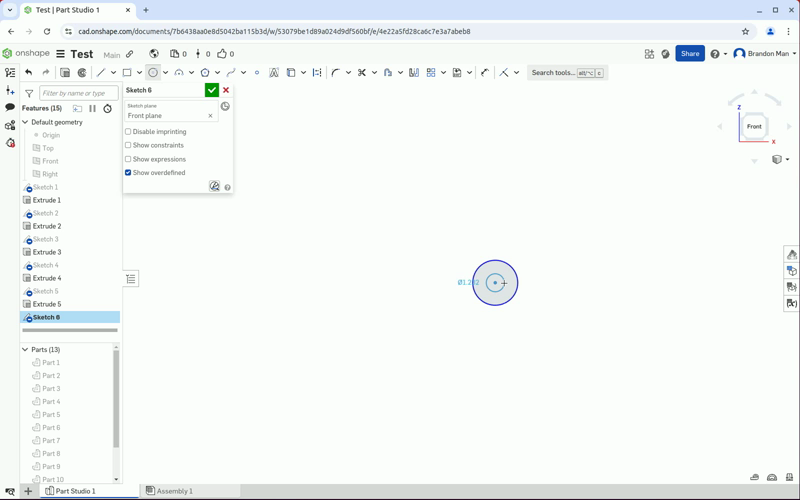
scroll(6)
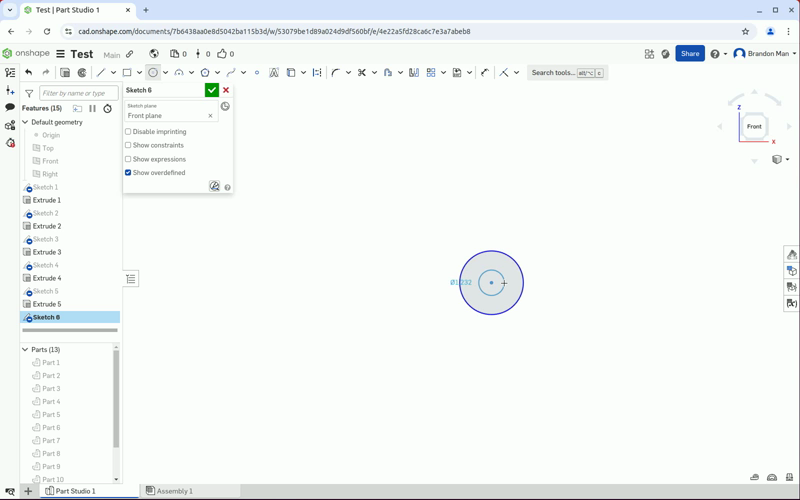
scroll(6)
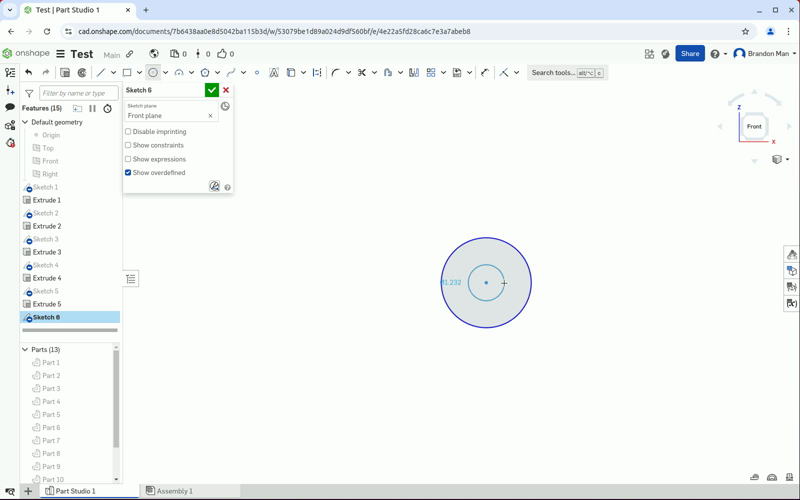
scroll(6)
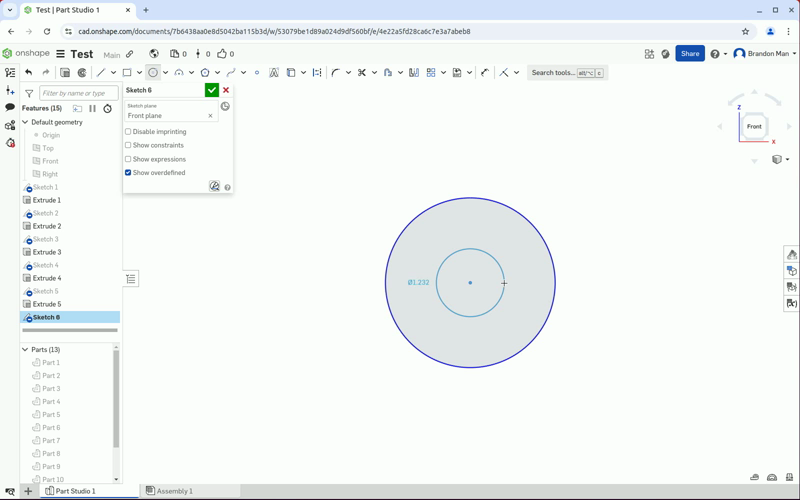
click(504, 282)
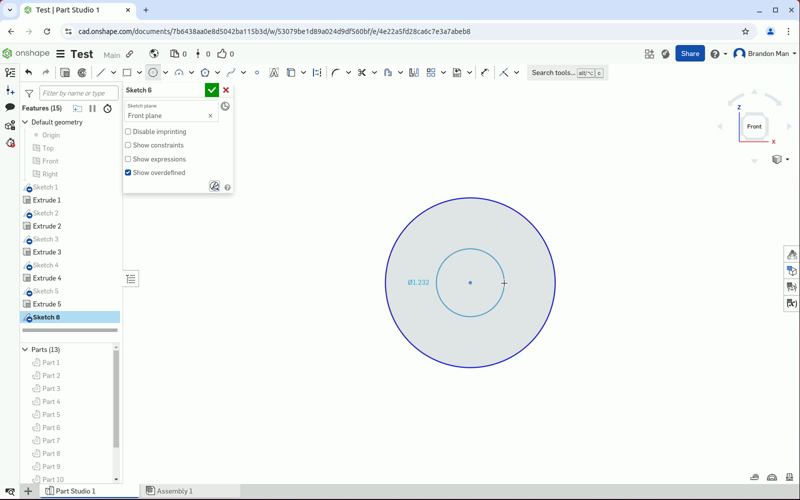
scroll(-6)
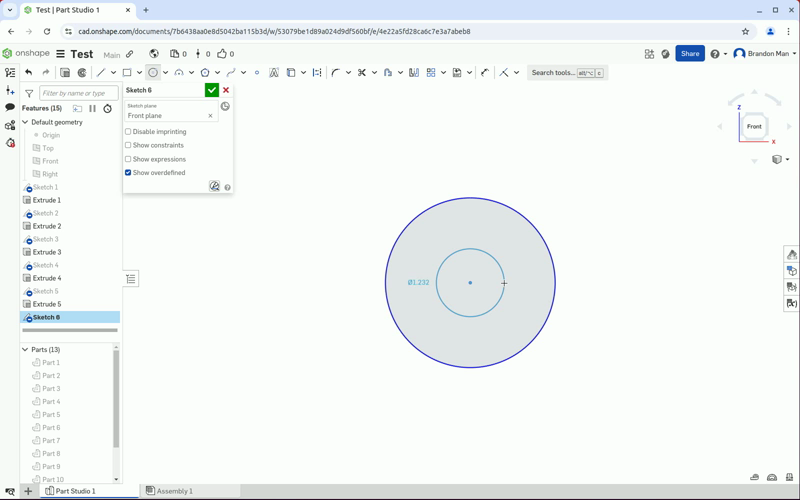
scroll(-6)
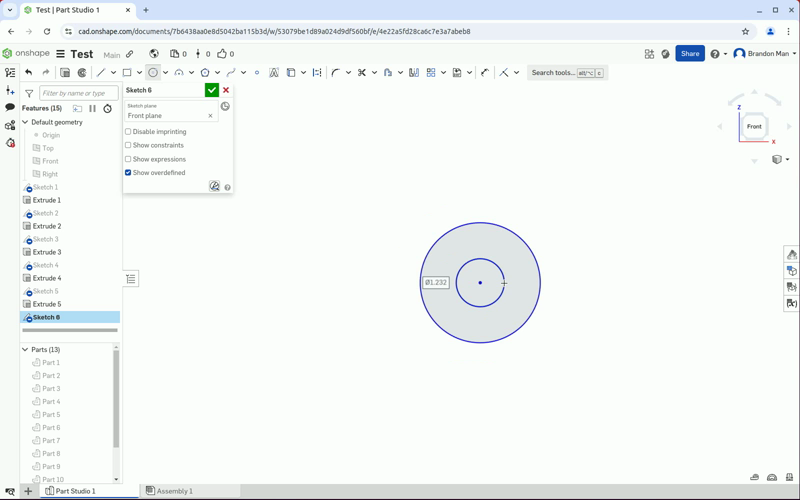
scroll(-6)
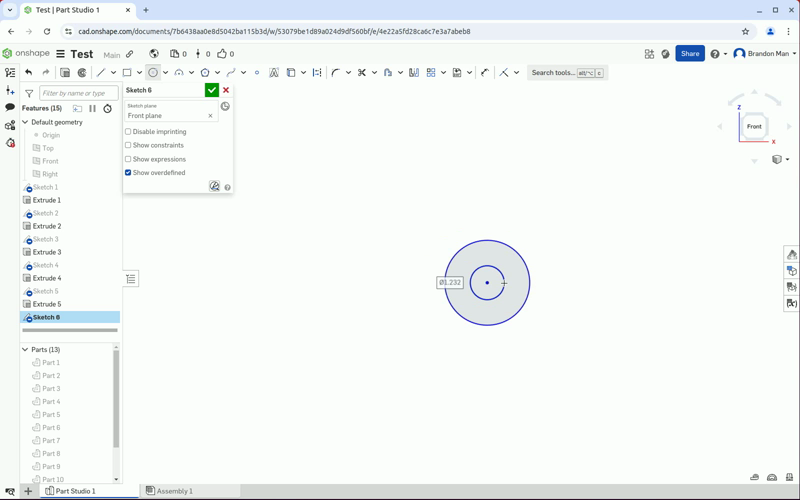
scroll(-6)
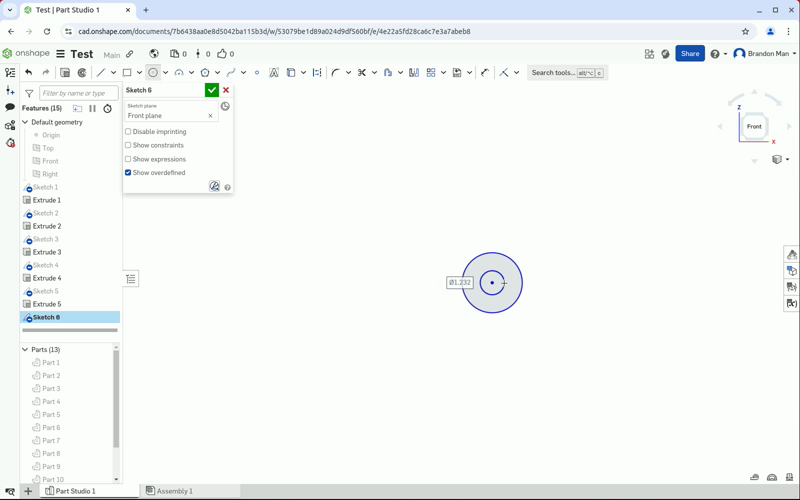
scroll(-6)
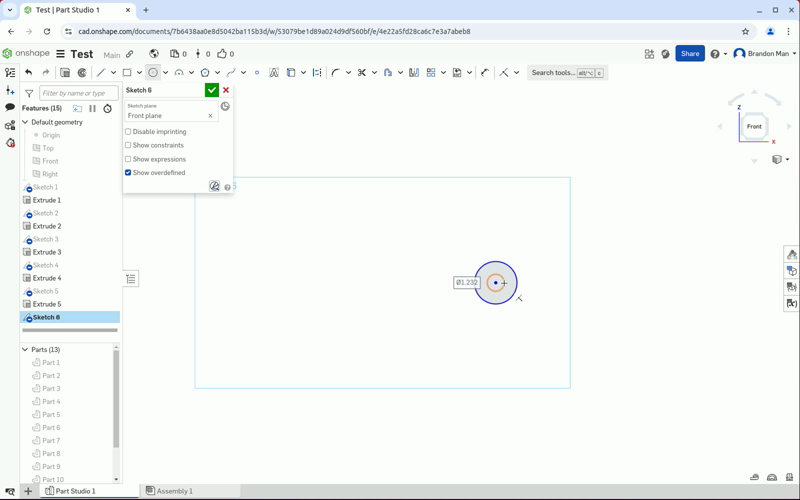
scroll(-6)
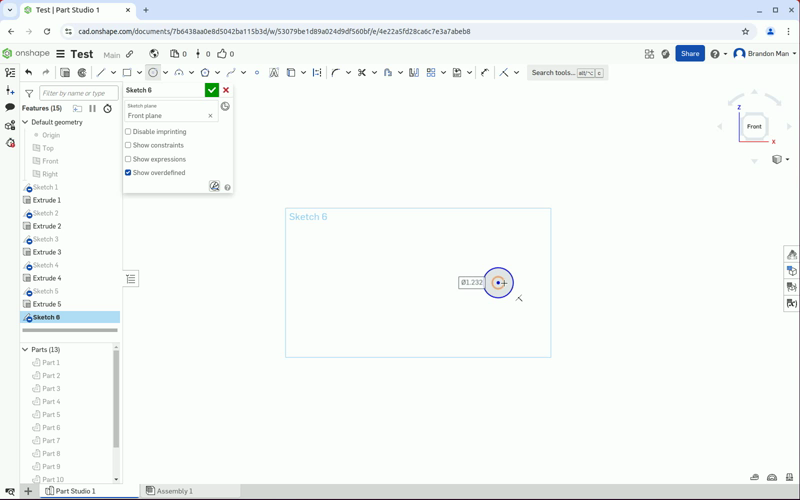
scroll(-6)
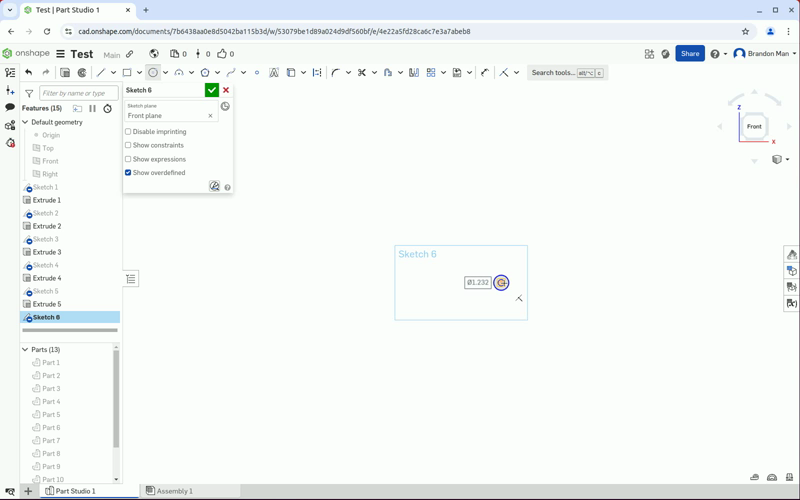
key(esc)
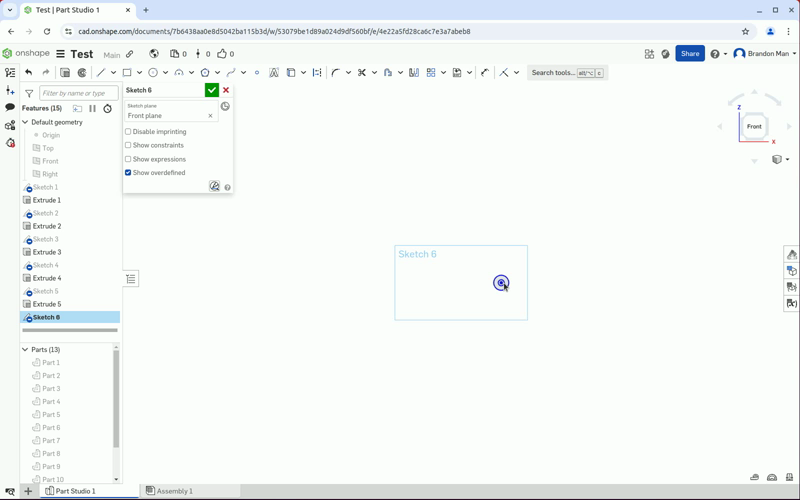
mouse_move(500, 286)
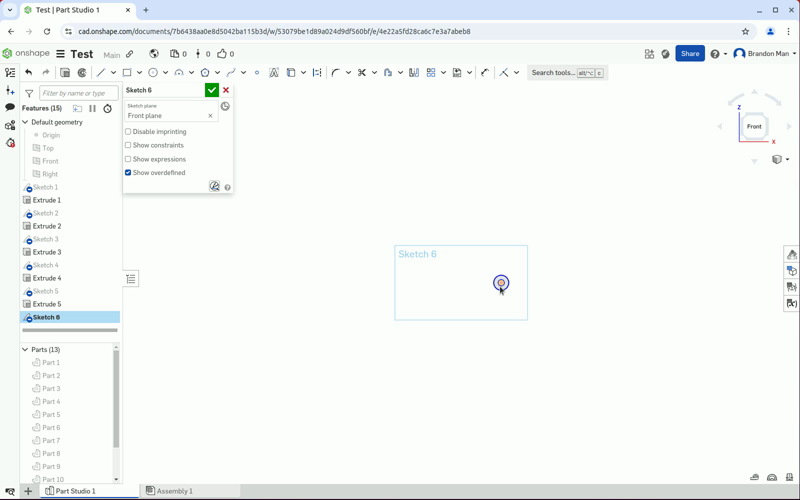
scroll(6)
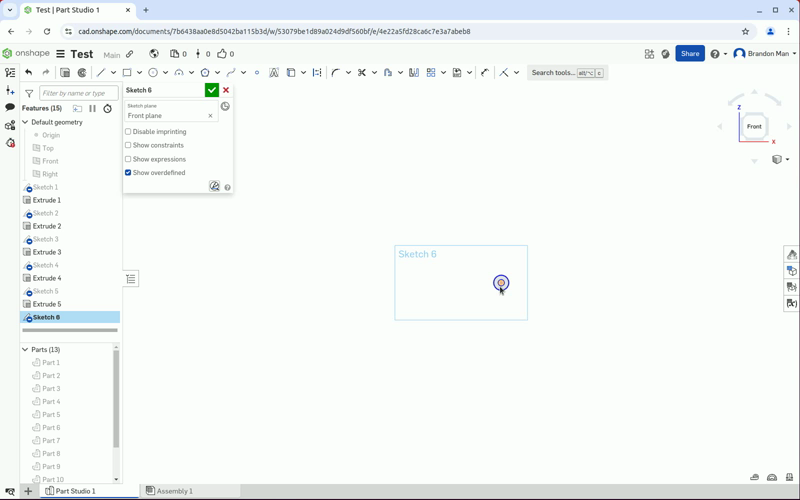
scroll(6)
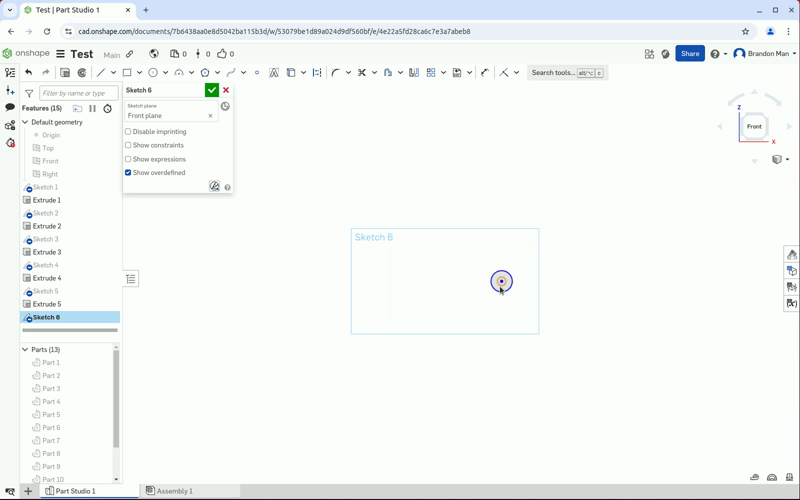
scroll(6)
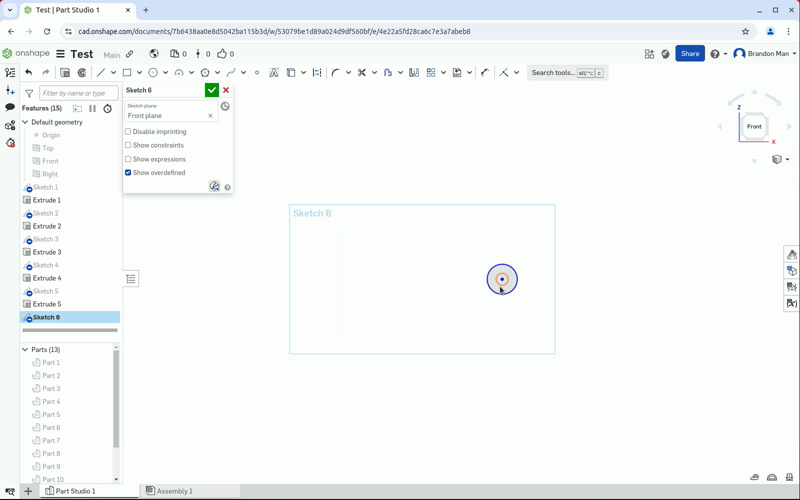
scroll(6)
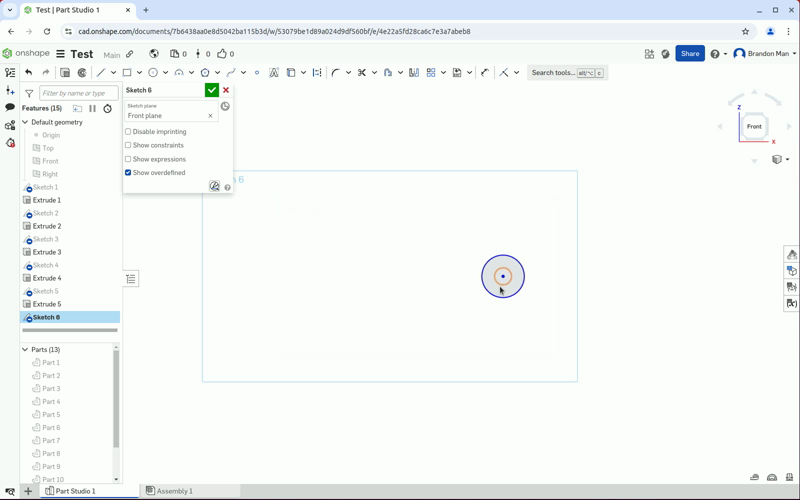
scroll(6)
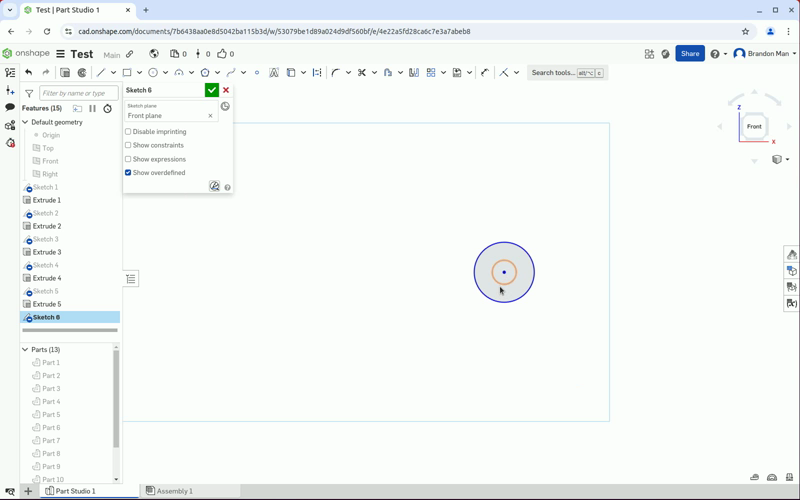
scroll(6)
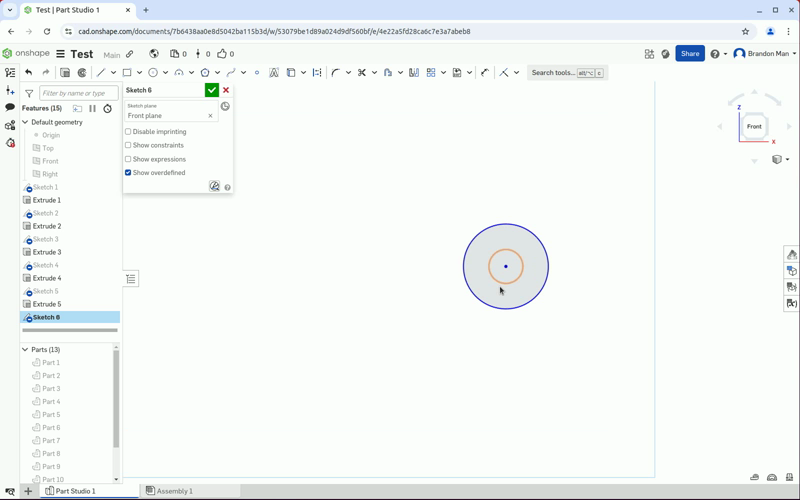
scroll(6)
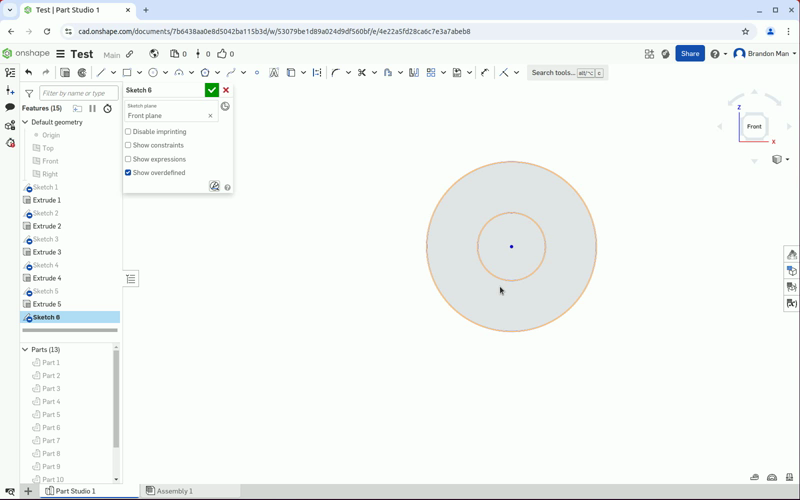
click(500, 286)
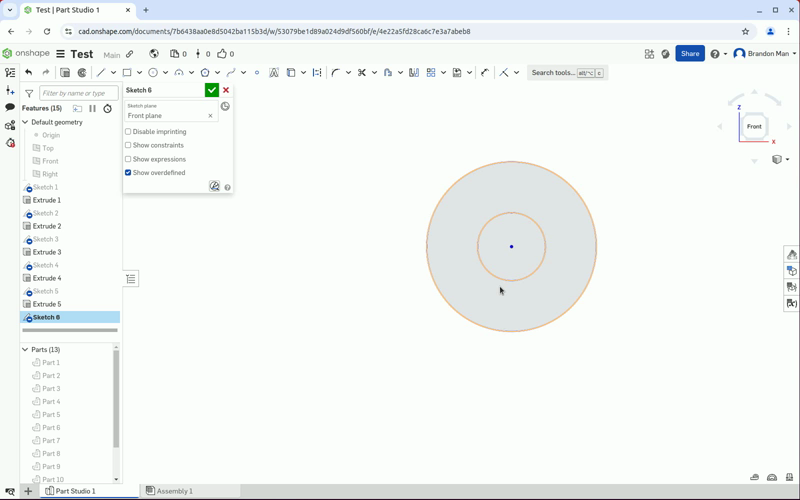
scroll(-6)
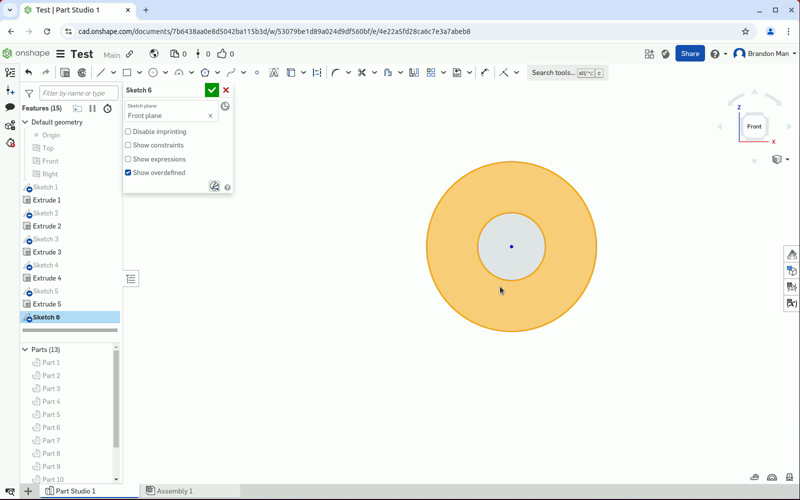
scroll(-6)
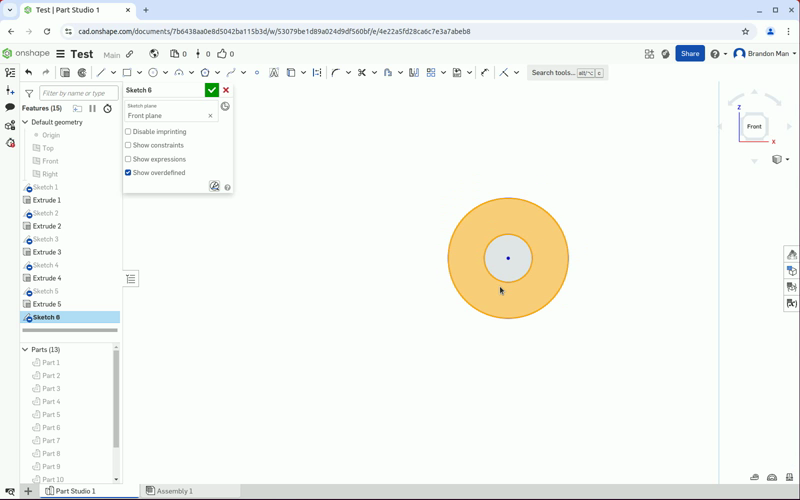
scroll(-6)
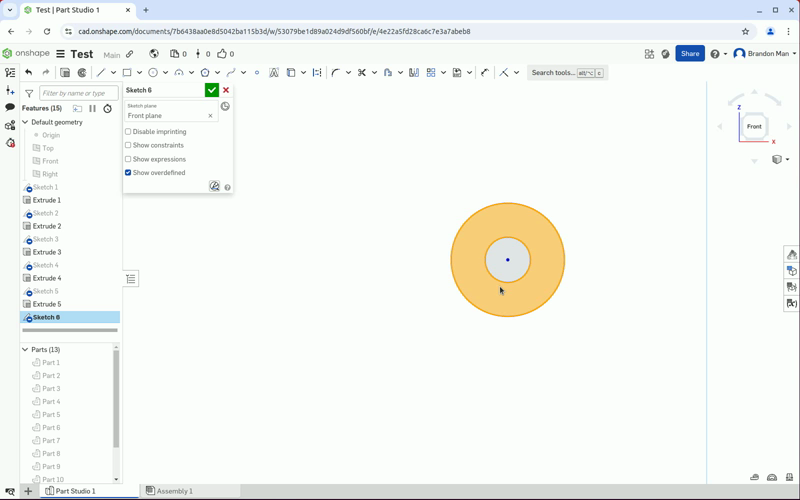
scroll(-6)
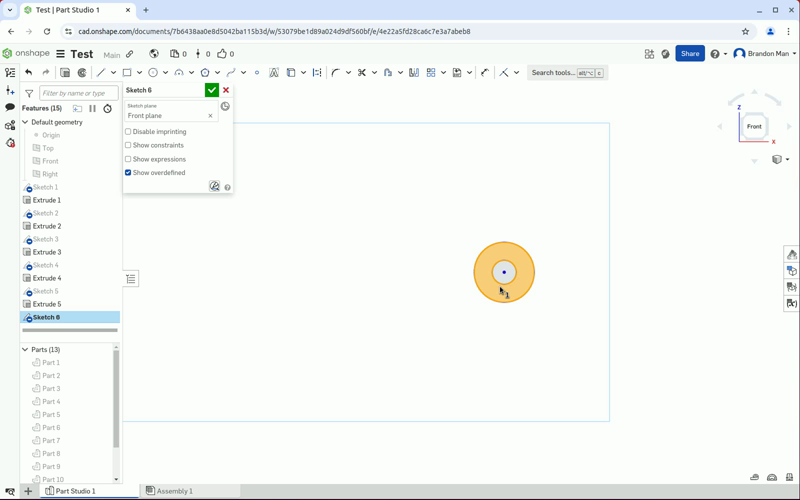
scroll(-6)
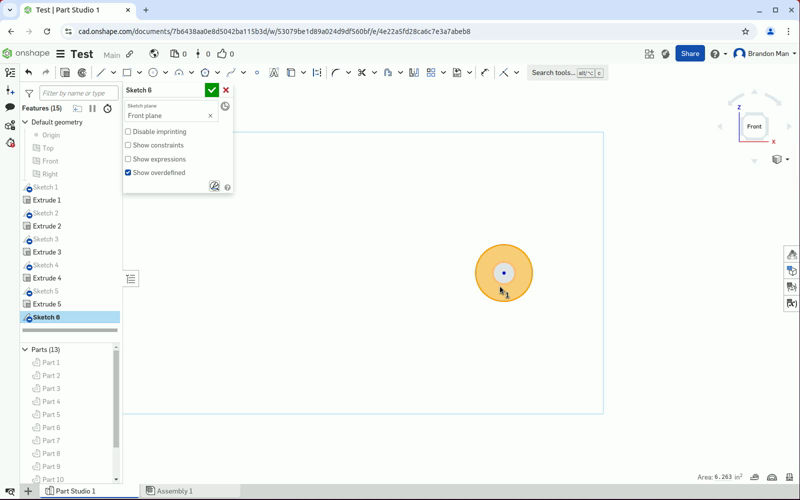
scroll(-6)
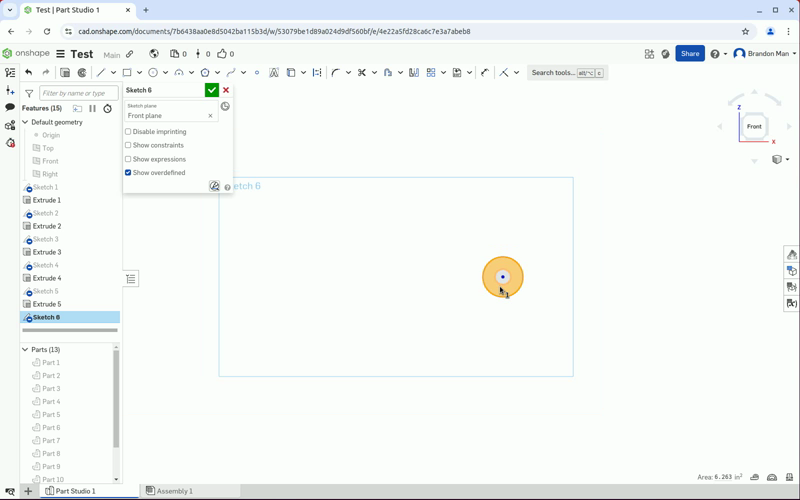
scroll(-6)
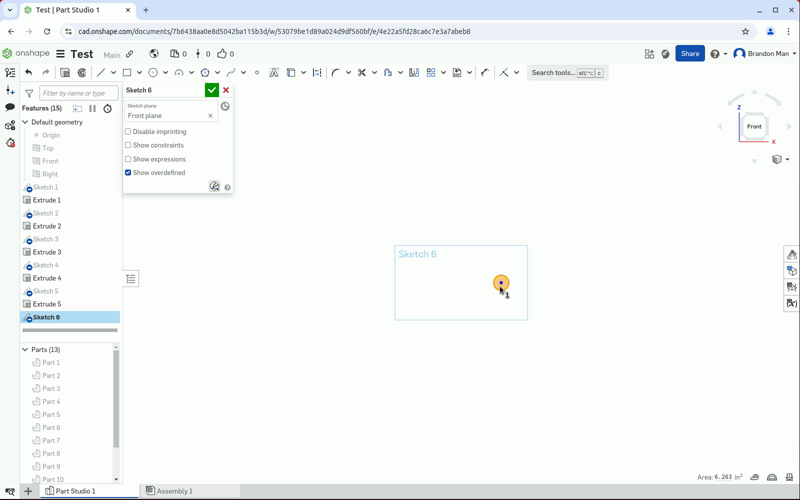
mouse_move(69, 352)
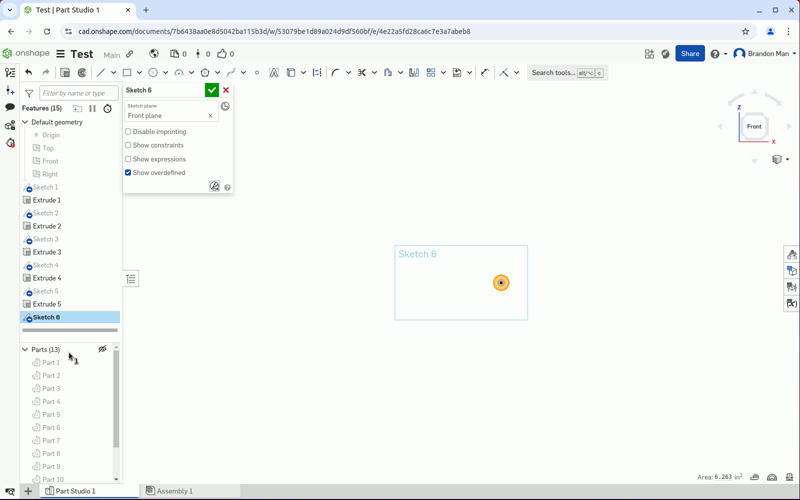
key(shift+y)
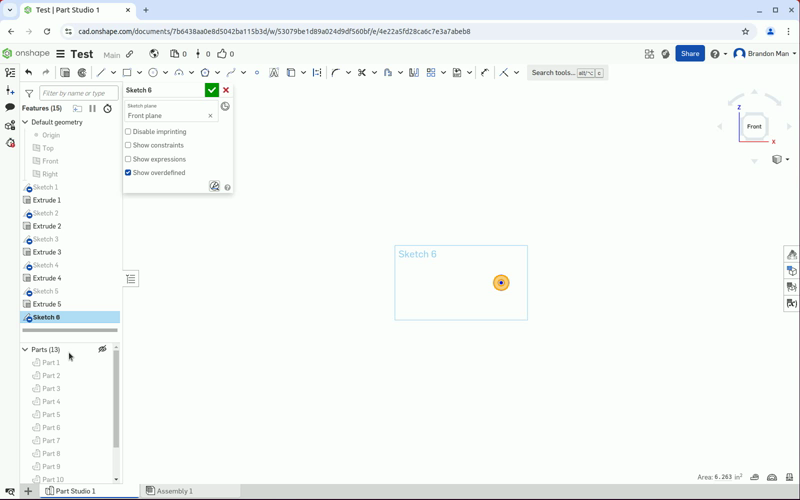
key(shift+e)
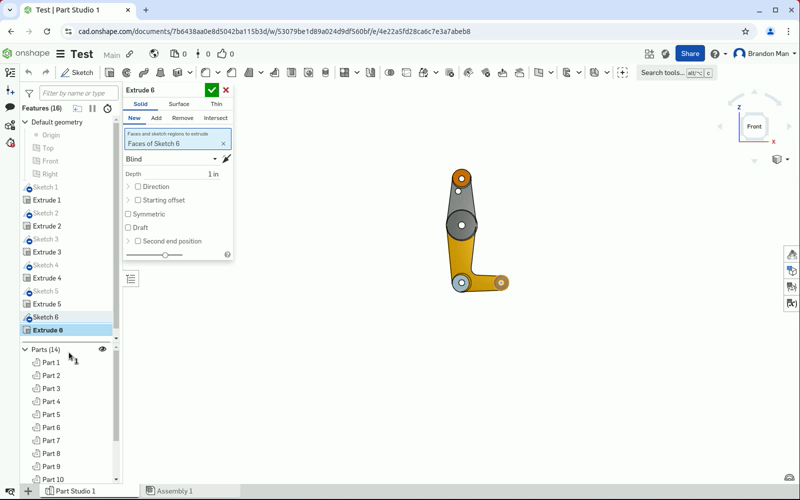
mouse_move(143, 106)
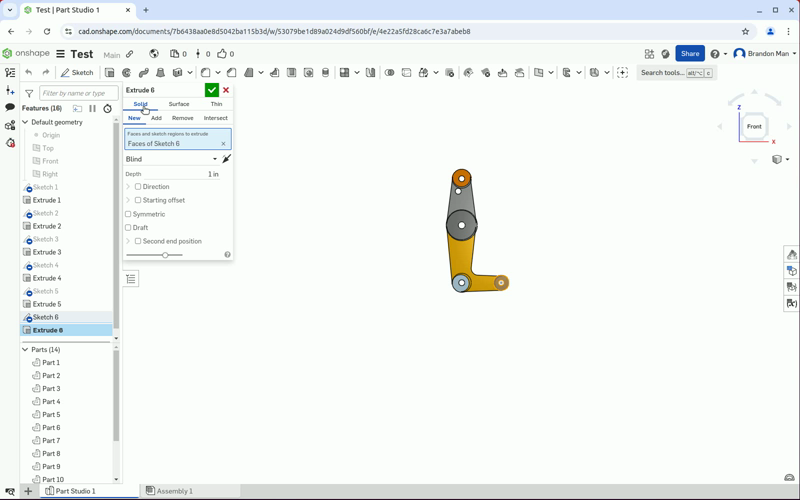
click(143, 106)
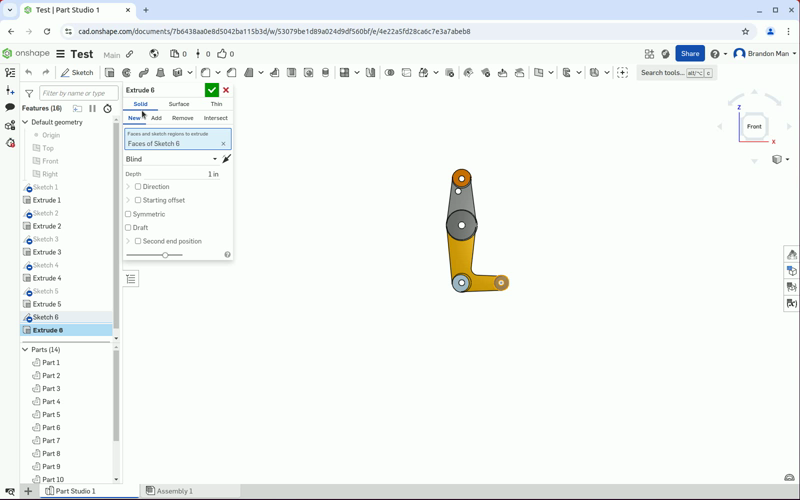
mouse_move(137, 120)
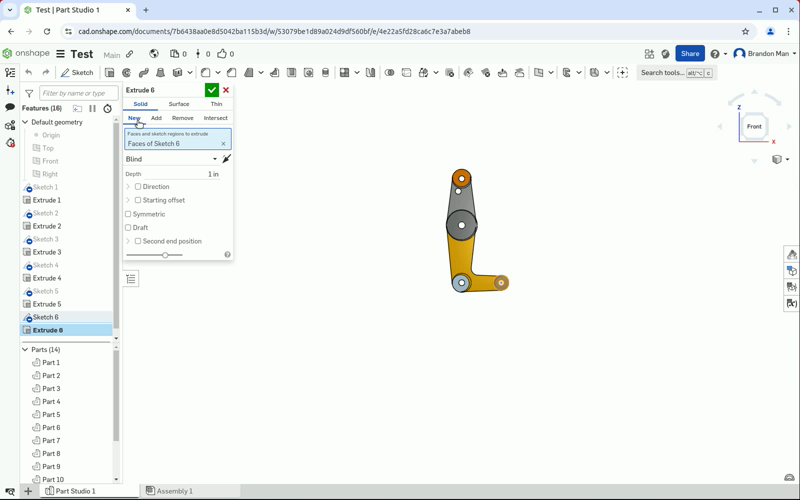
click(137, 120)
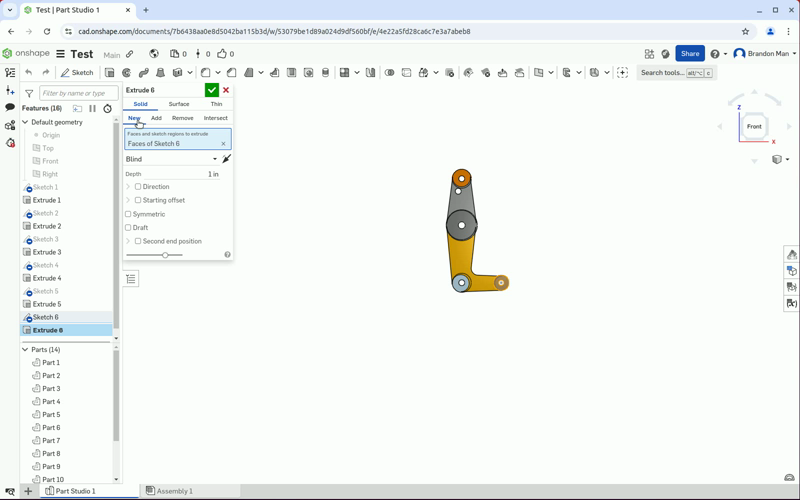
key(tab, 4)
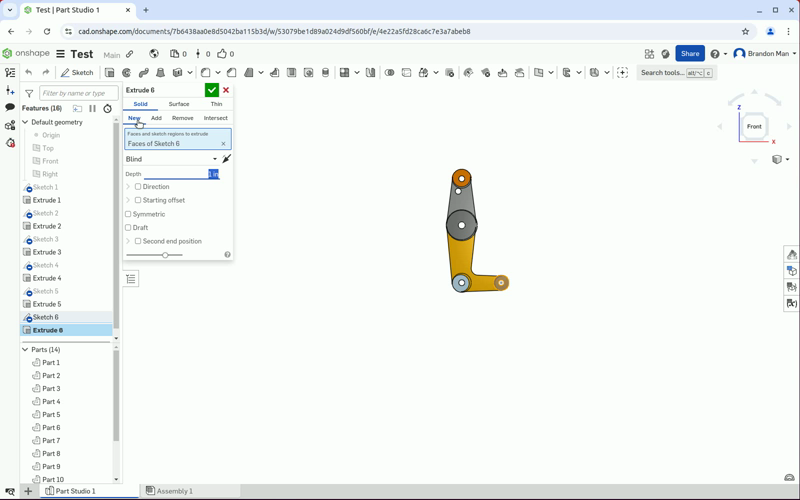
text(0.481)
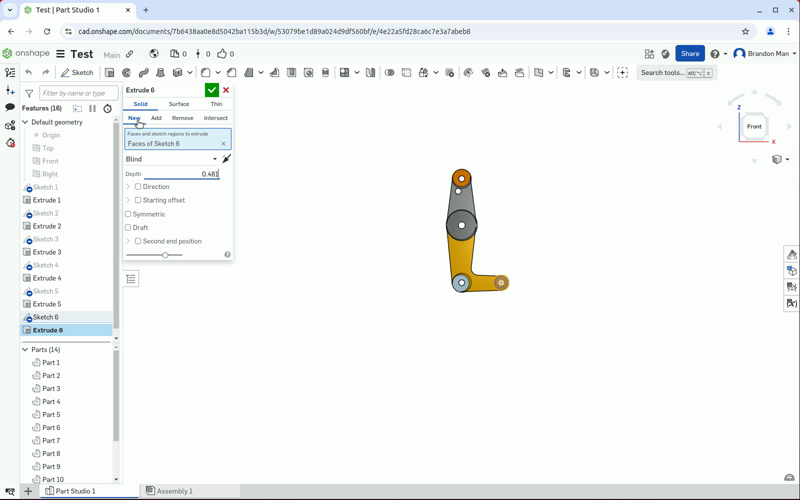
key(enter)
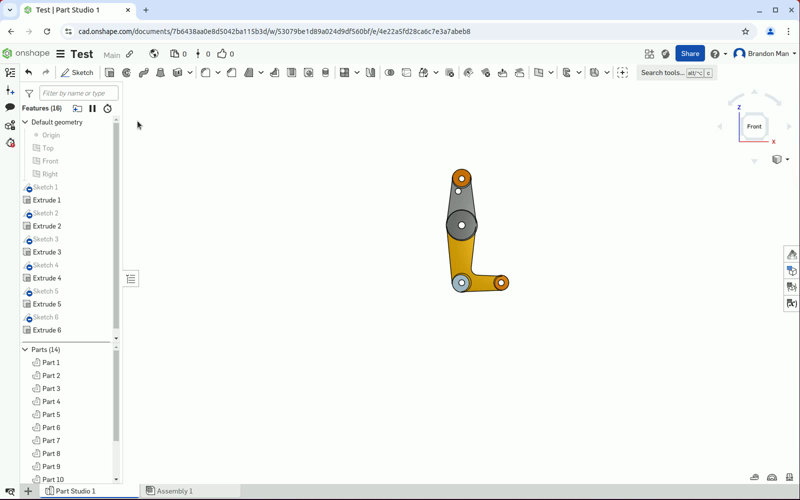
key(shift+h)
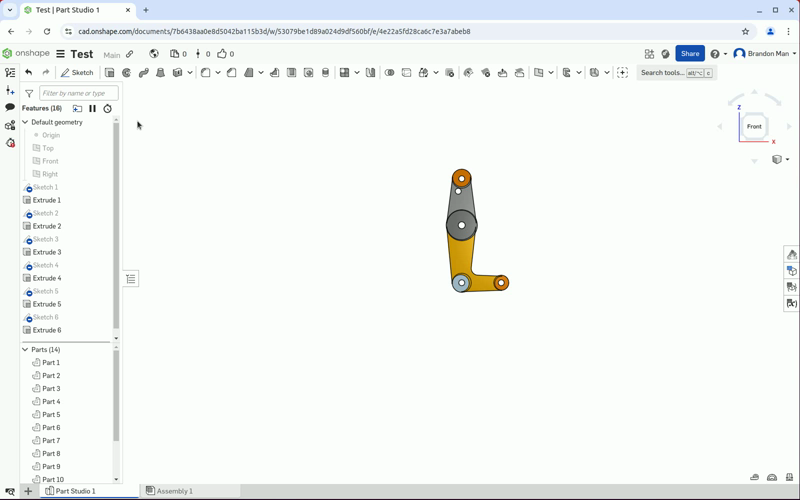
key(shift+h)
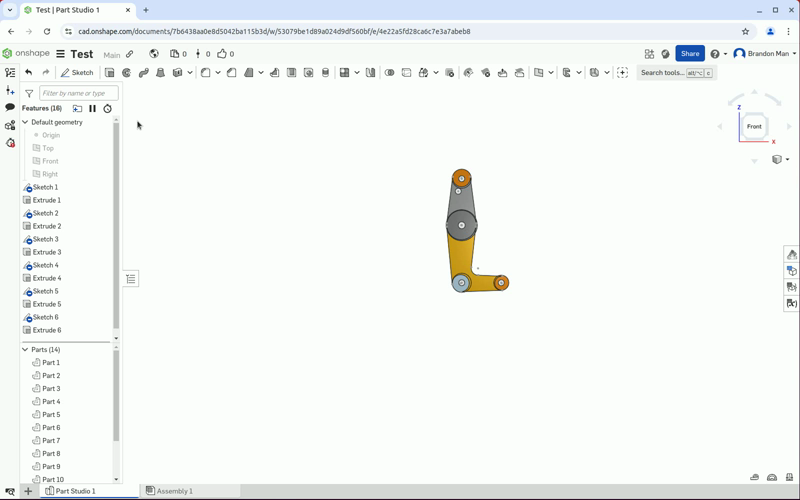
key(shift+7)
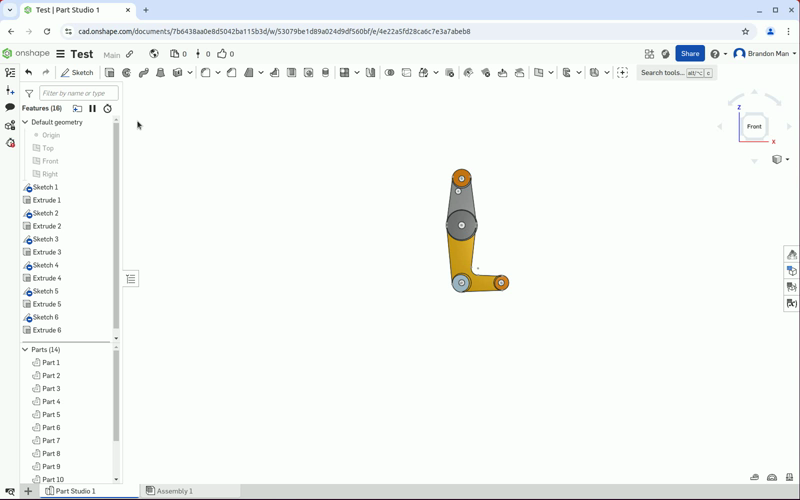
key(left, 2)
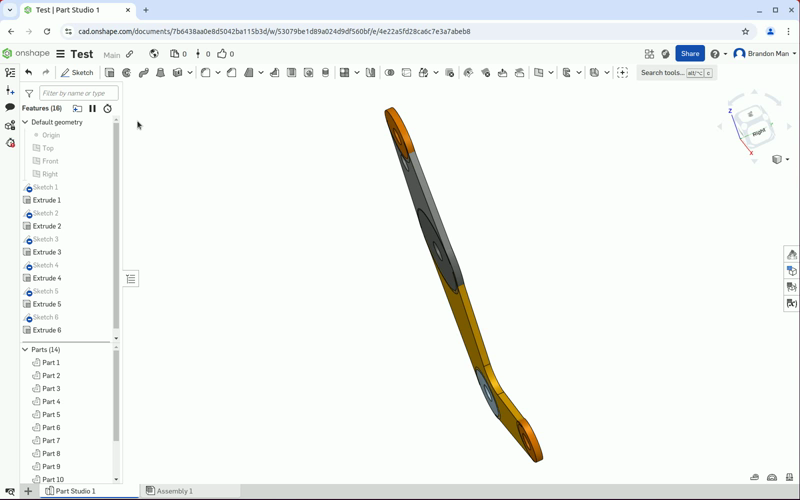
key(down, 2)
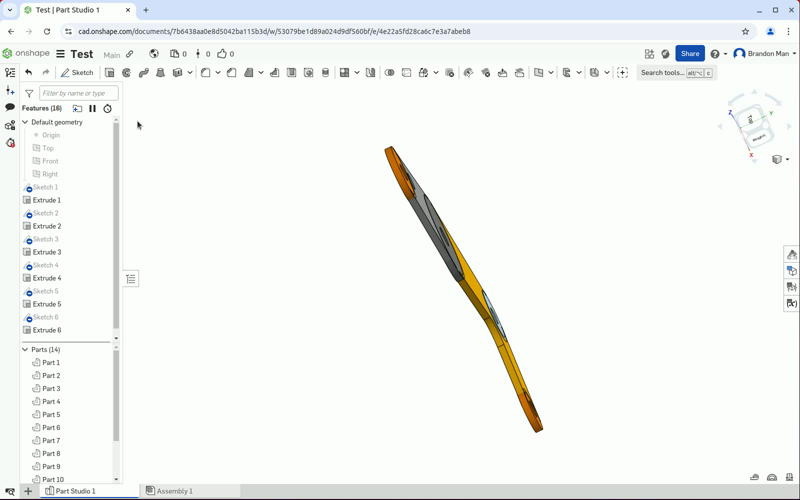
key(up, 2)
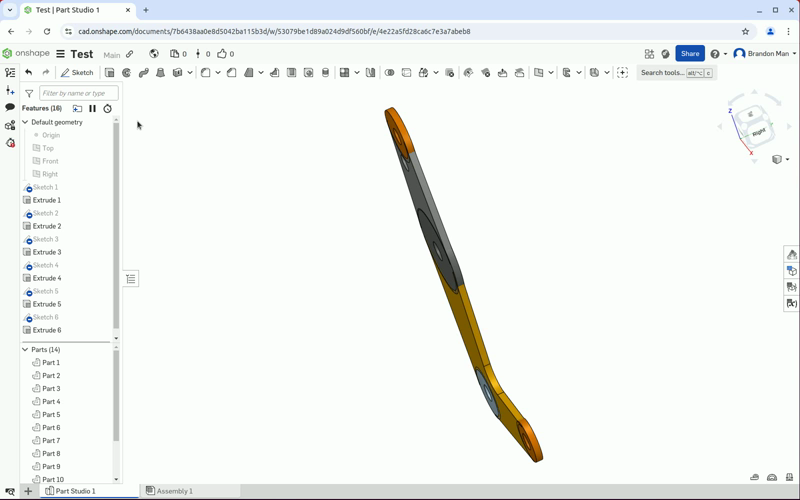
key(right, 2)
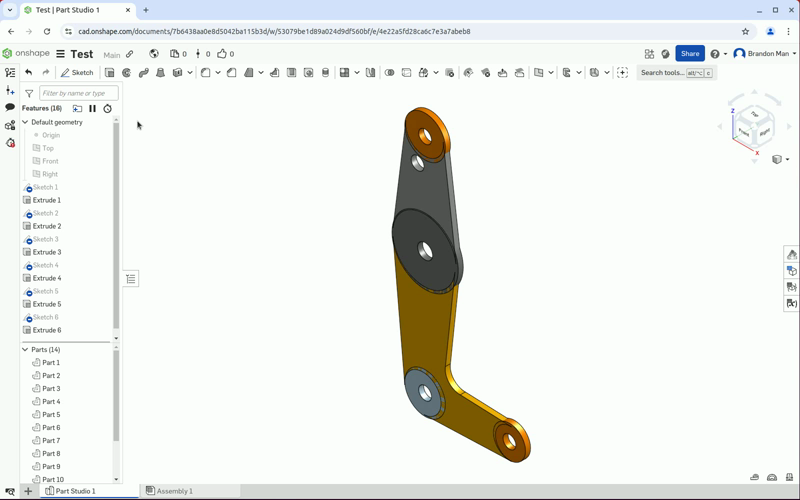
mouse_move(69, 189)
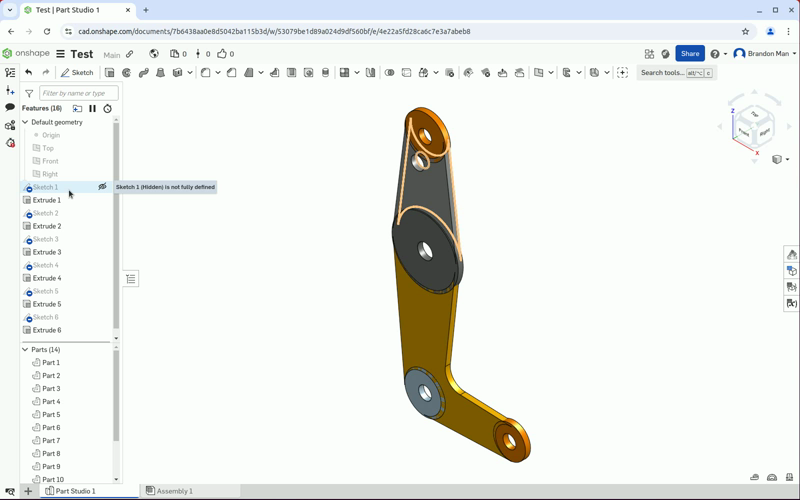
click(69, 189)